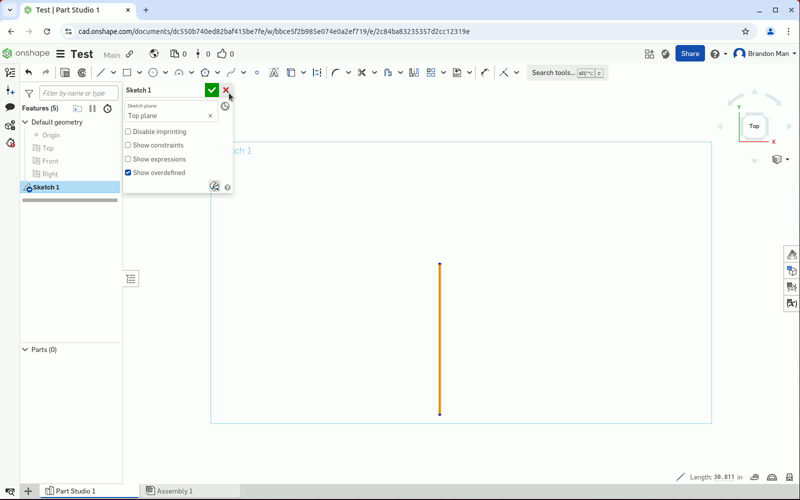
key(shift+h)
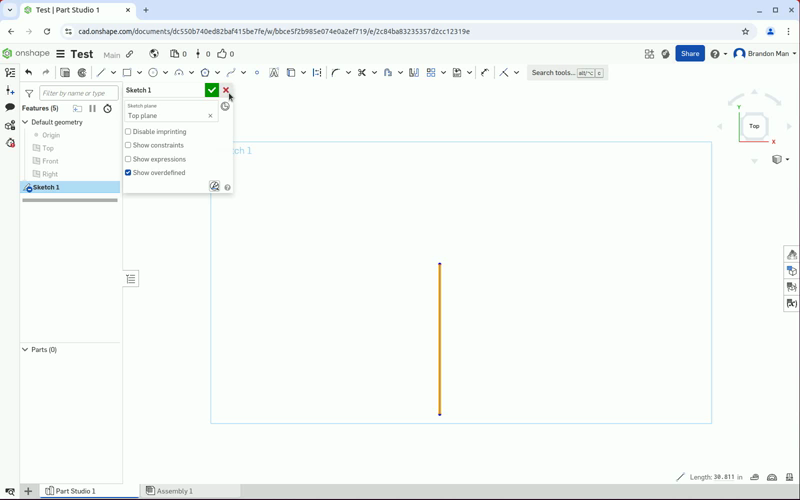
key(shift+s)
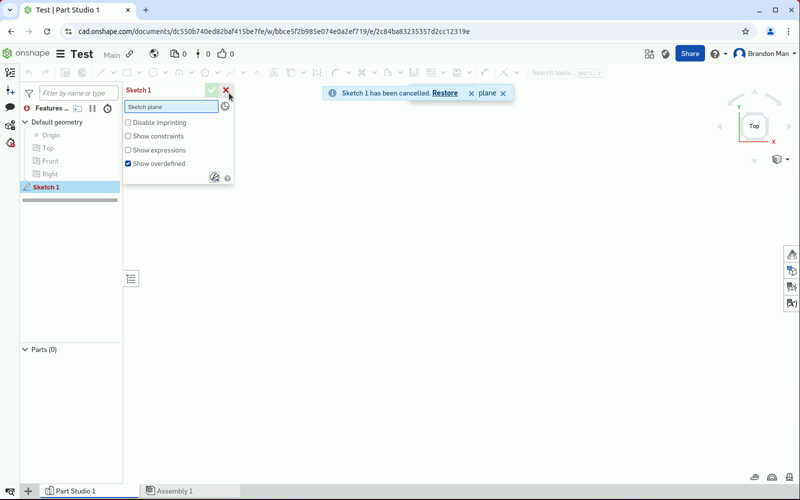
mouse_move(73, 150)
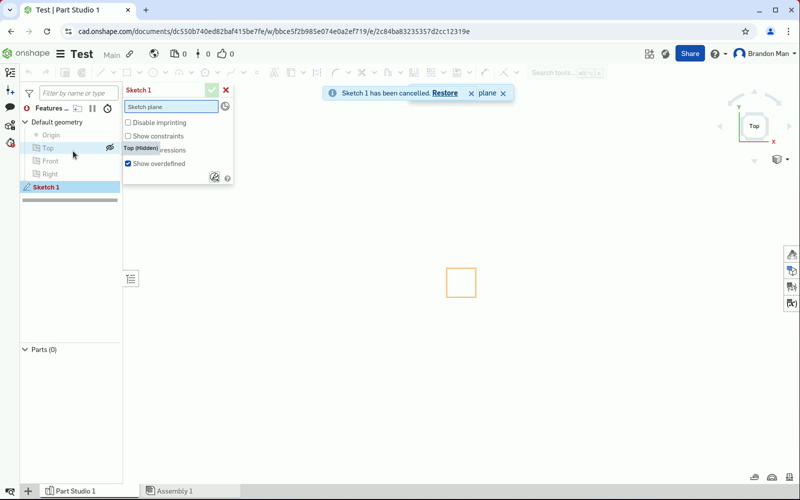
click(73, 150)
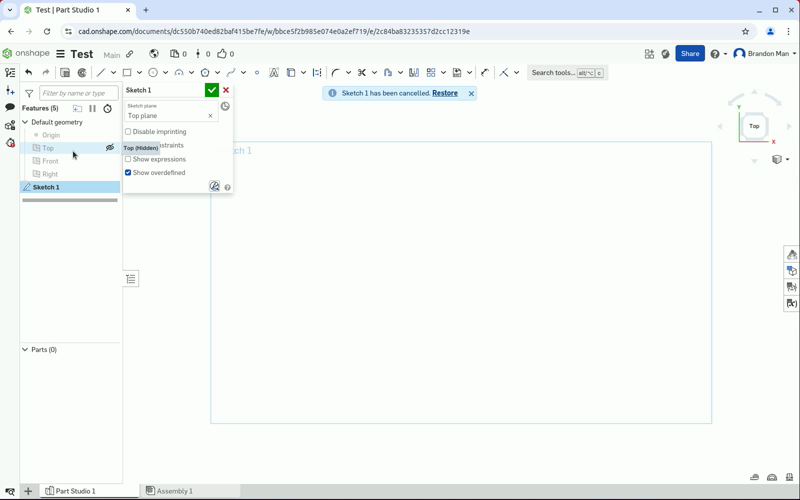
mouse_move(73, 352)
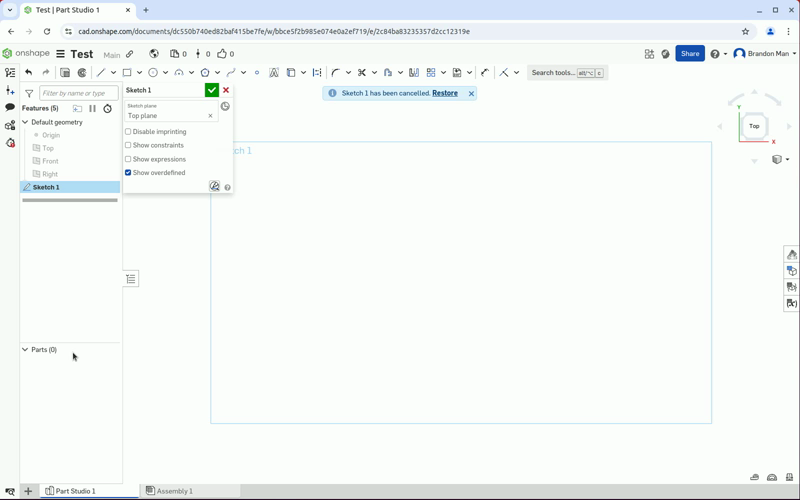
key(y)
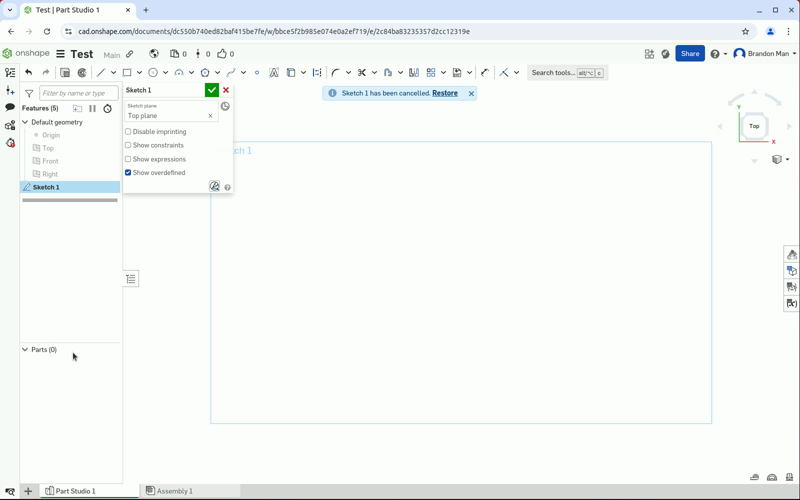
key(l)
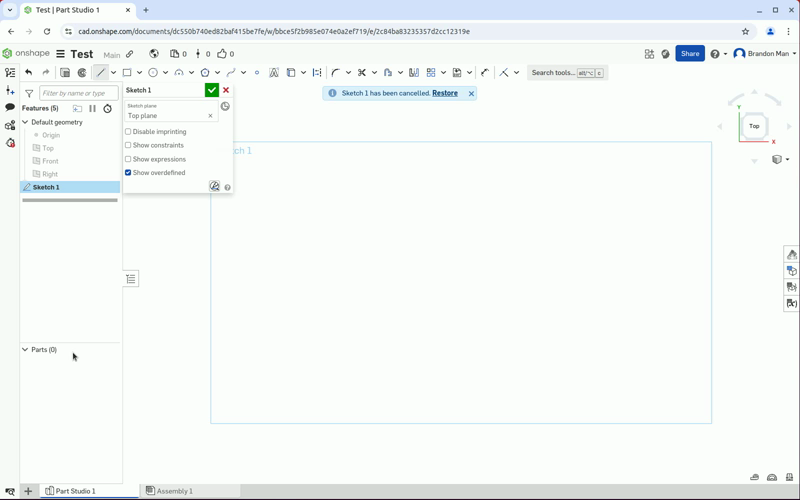
key_down(shift)
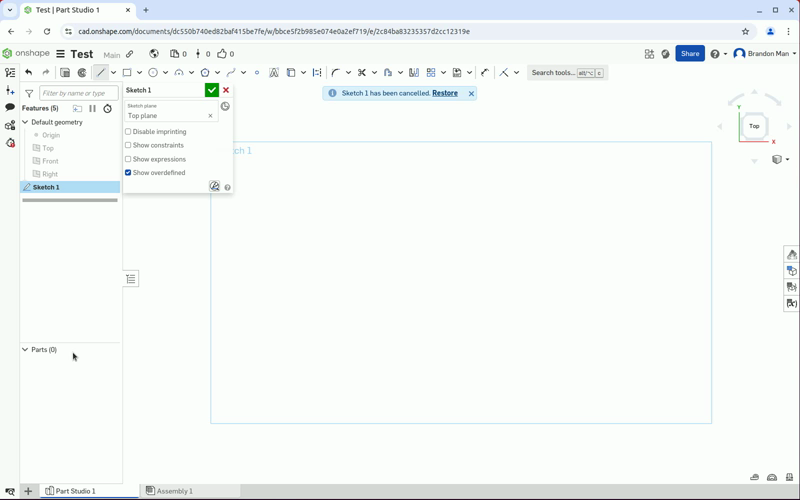
mouse_move(430, 339)
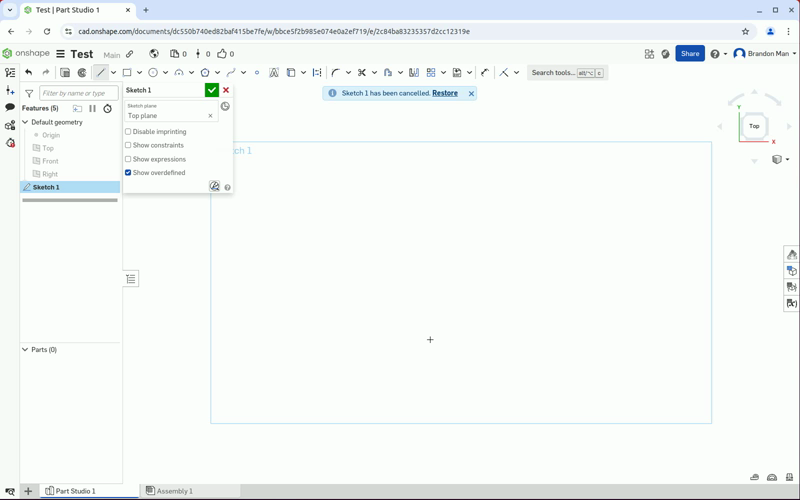
click(430, 339)
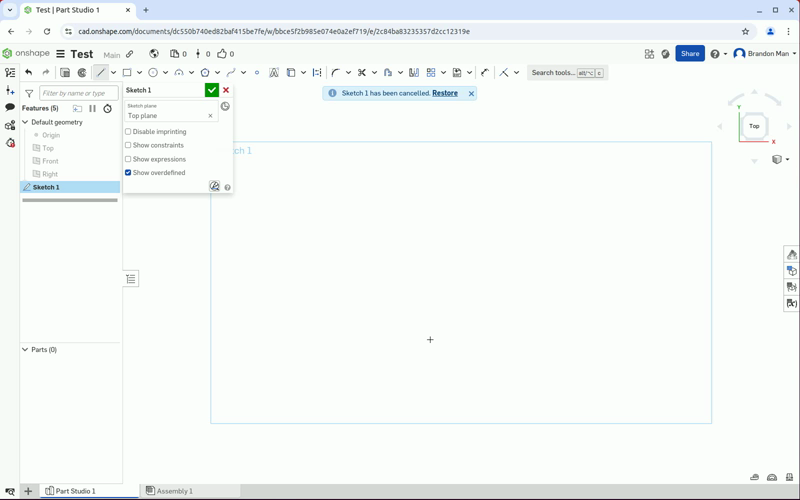
key_up(shift)
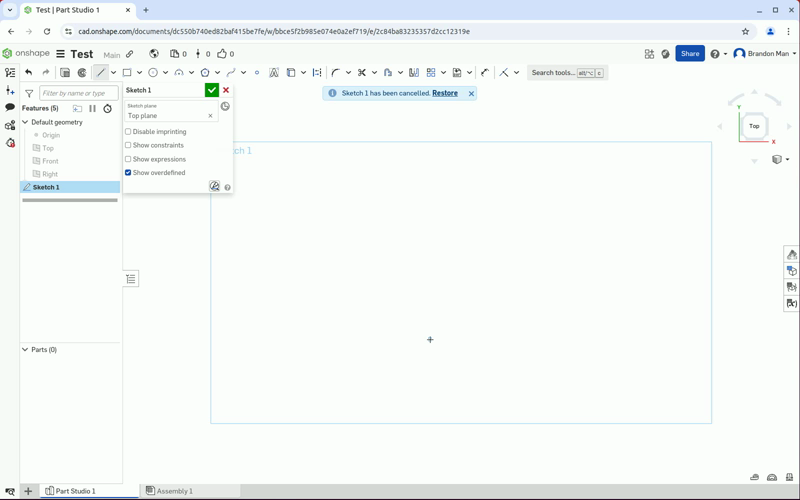
key_down(shift)
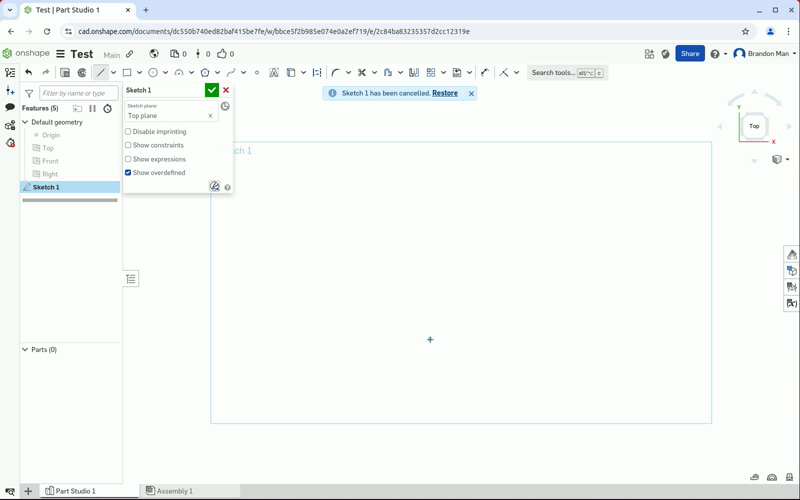
mouse_move(491, 339)
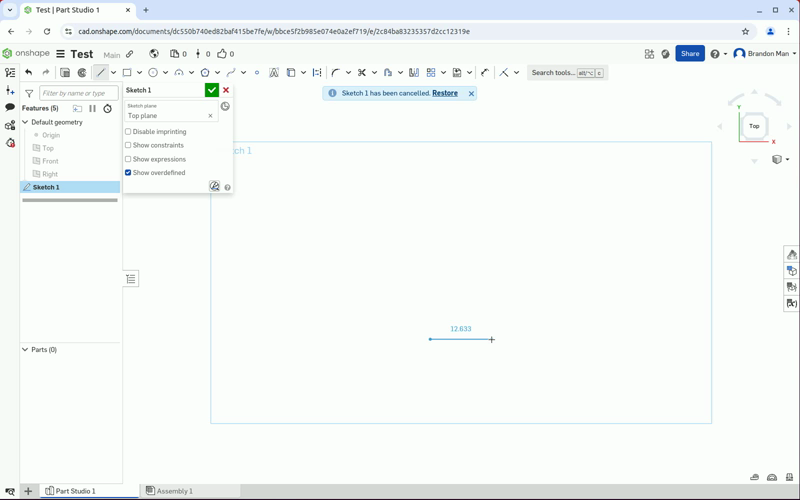
click(491, 339)
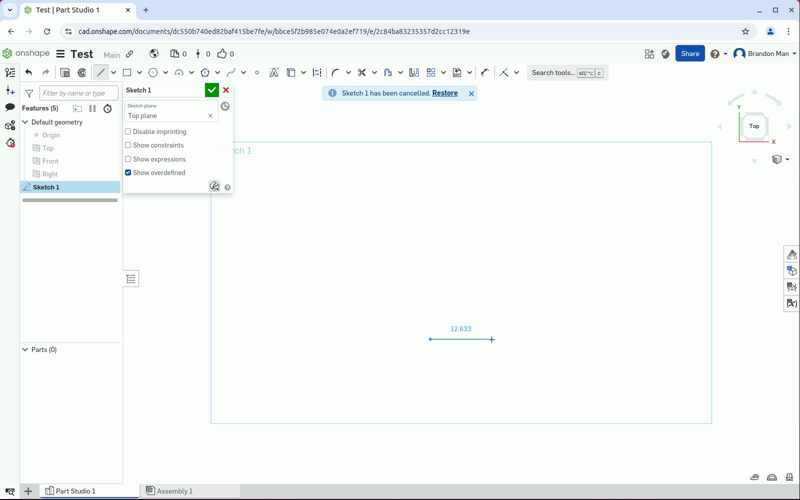
key_up(shift)
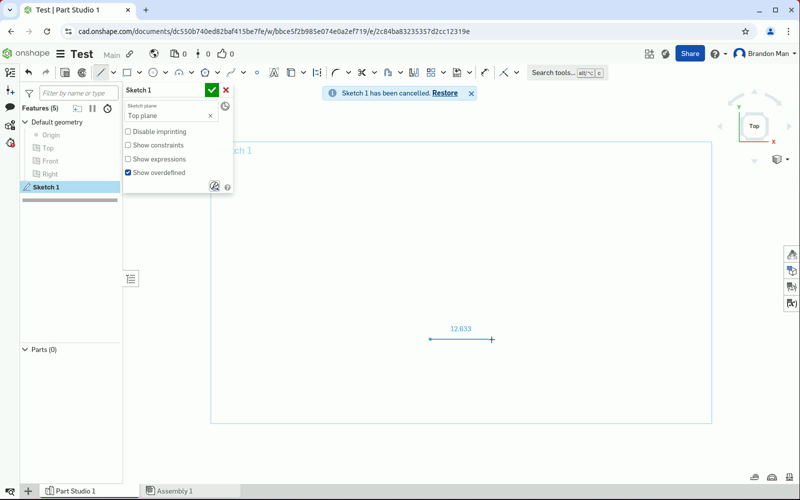
key_down(shift)
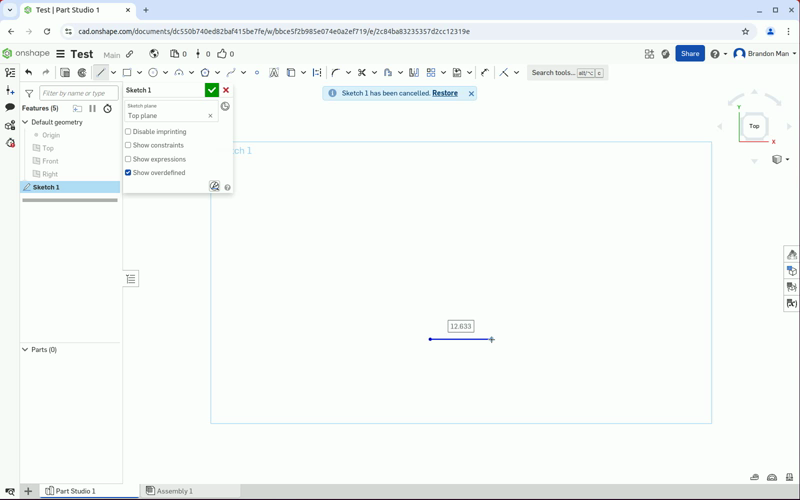
mouse_move(521, 339)
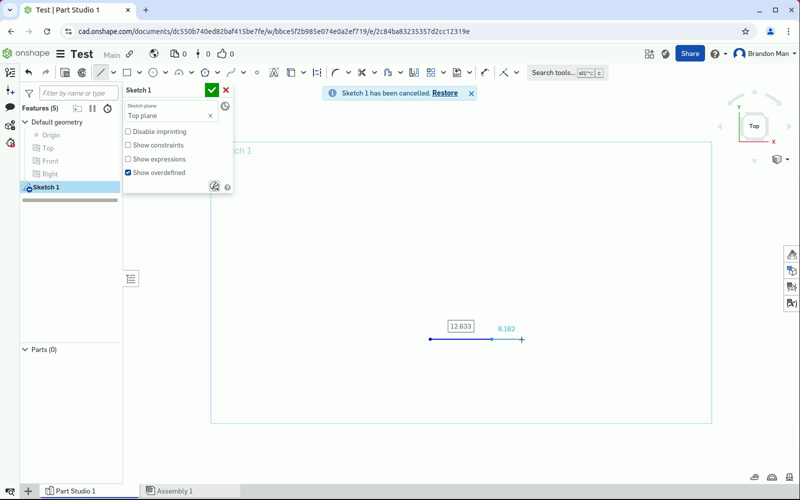
mouse_move(491, 283)
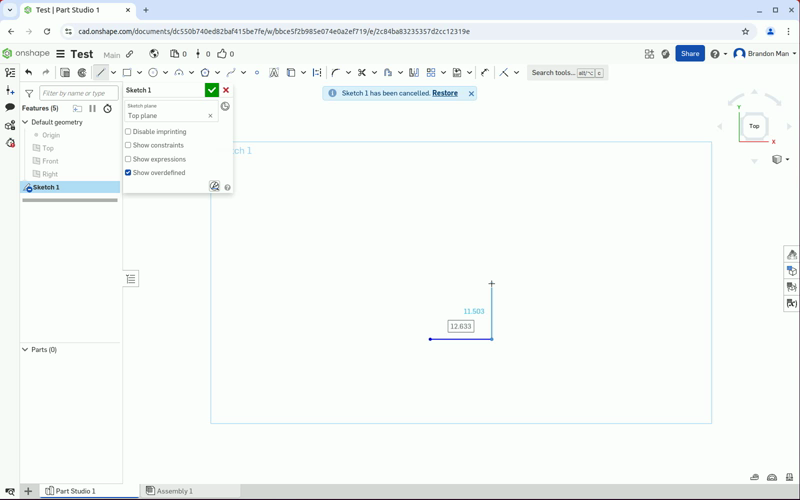
click(491, 283)
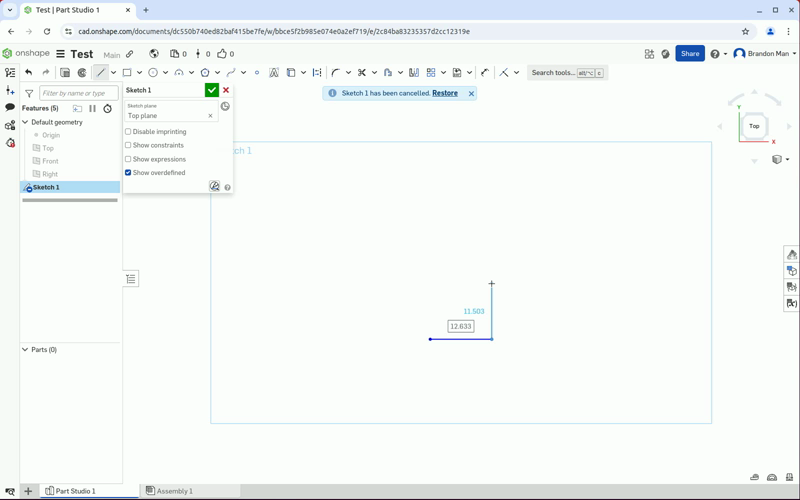
key_up(shift)
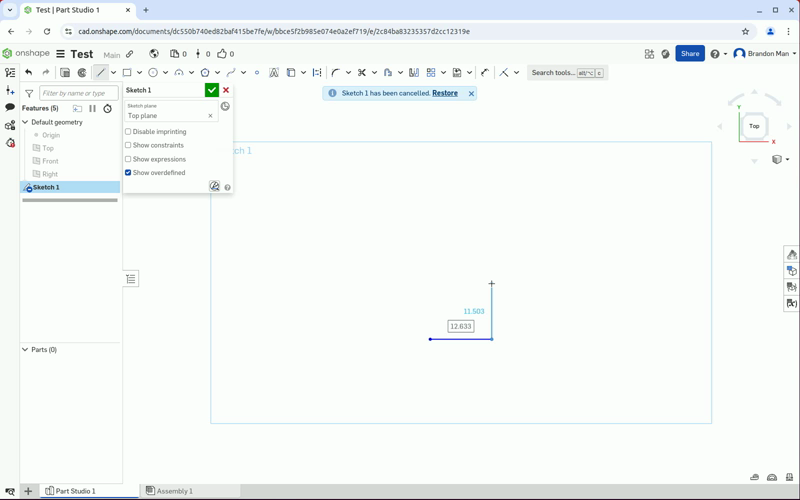
key(esc)
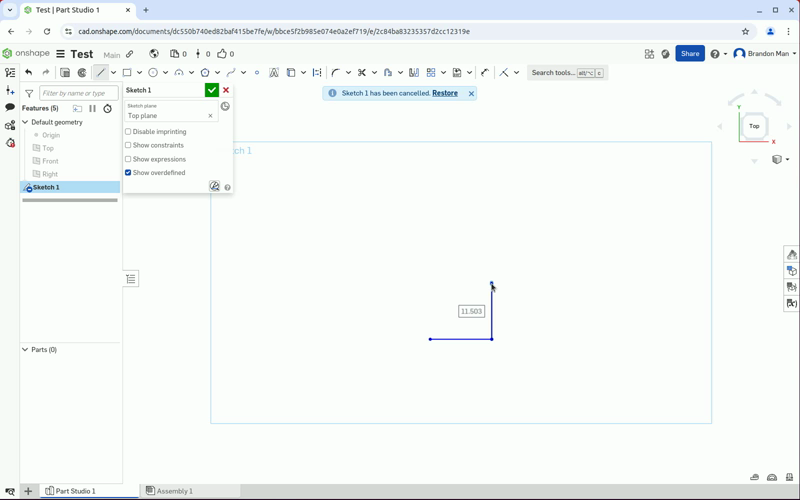
key(a)
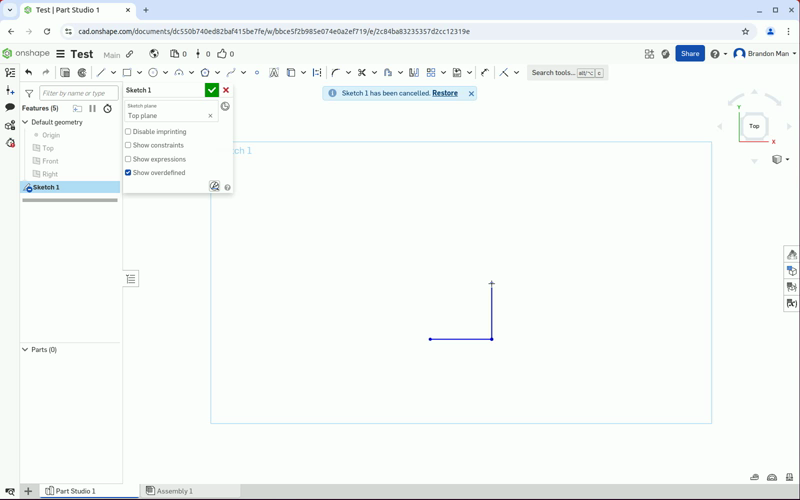
mouse_move(491, 283)
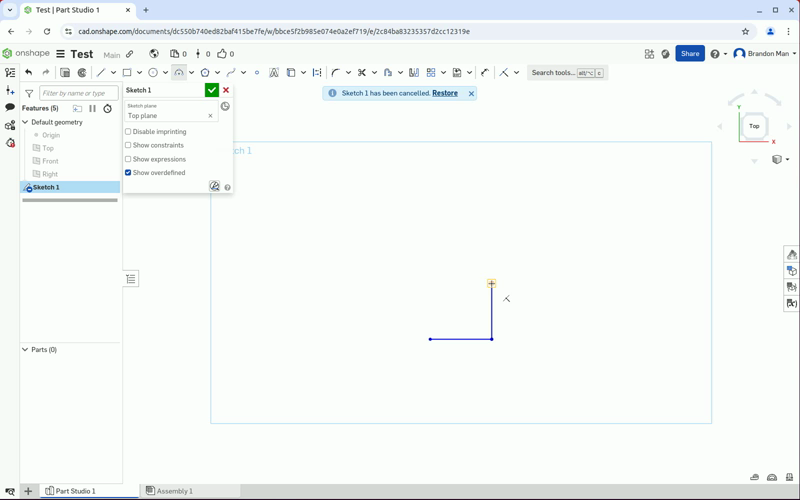
click(491, 283)
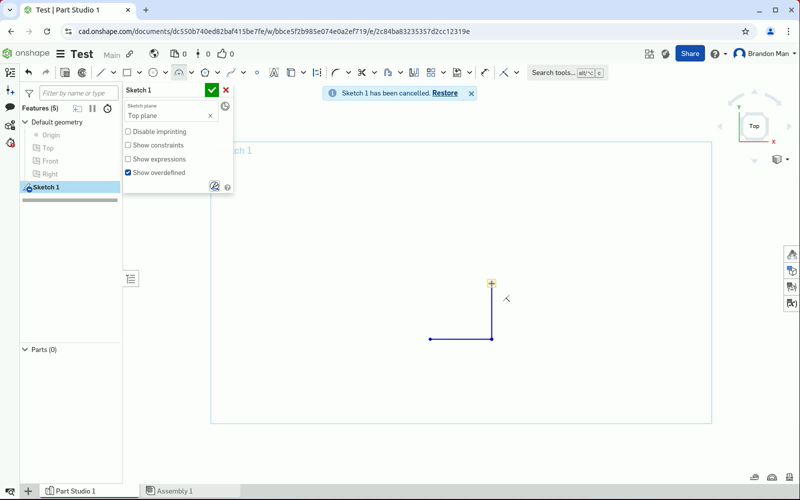
key_down(shift)
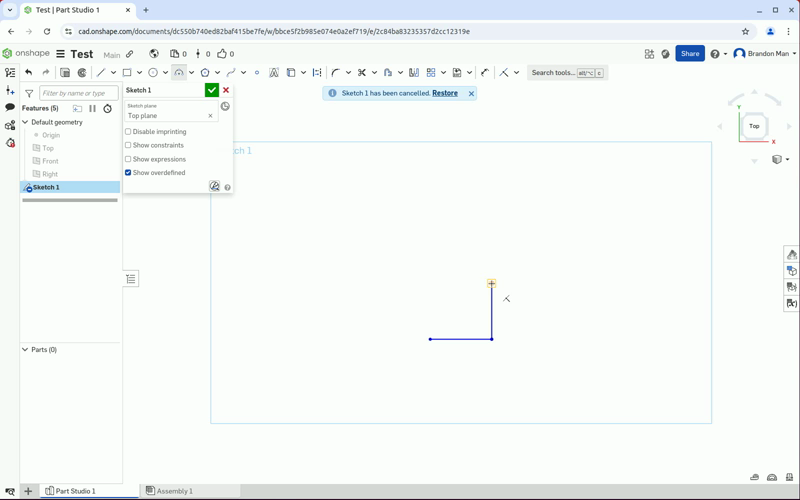
mouse_move(430, 283)
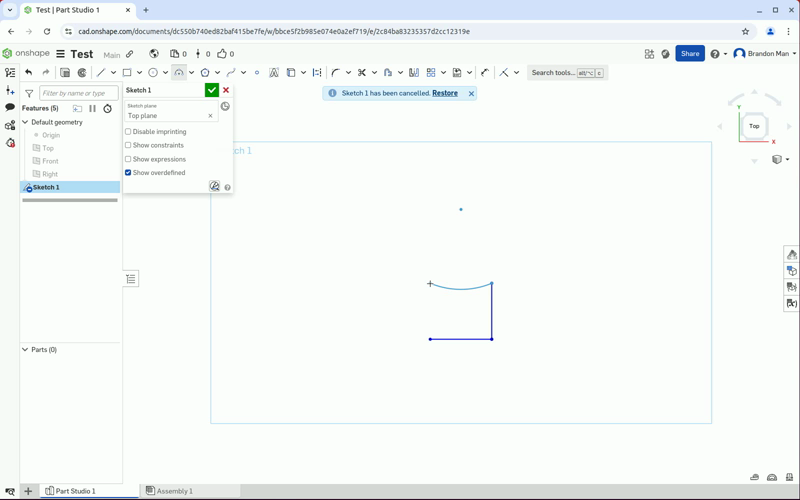
click(430, 283)
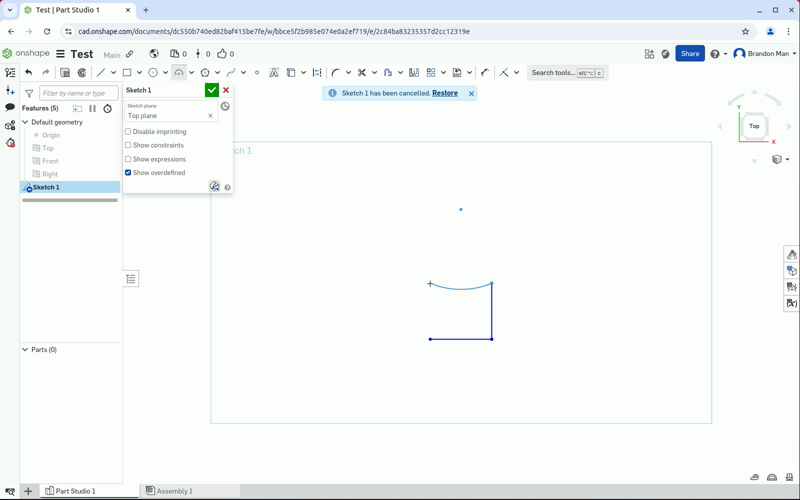
mouse_move(461, 252)
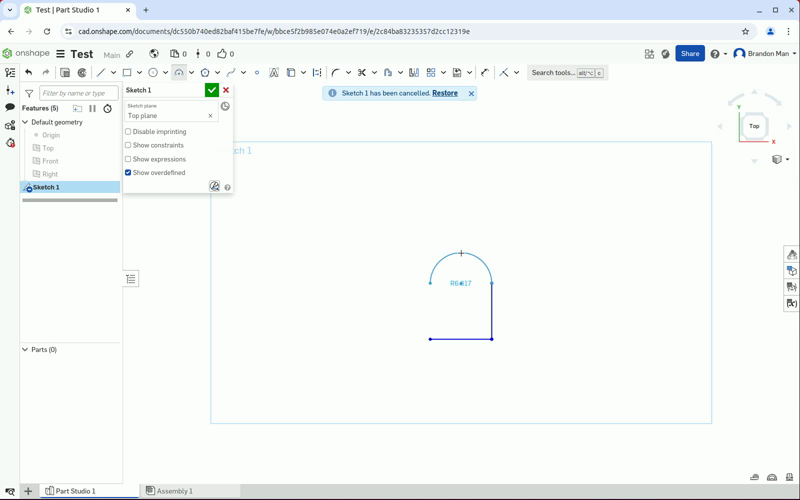
click(461, 252)
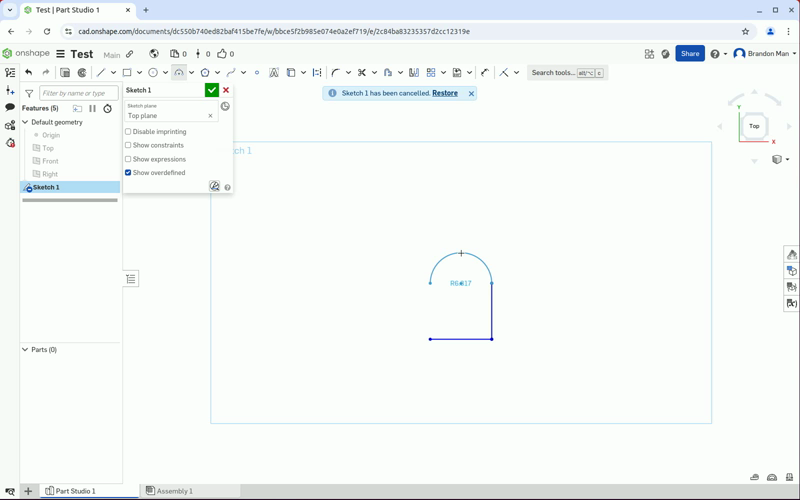
key_up(shift)
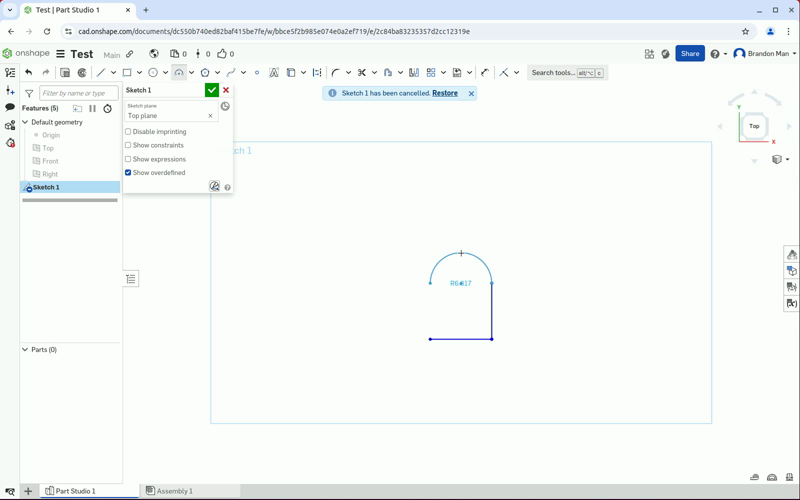
key(esc)
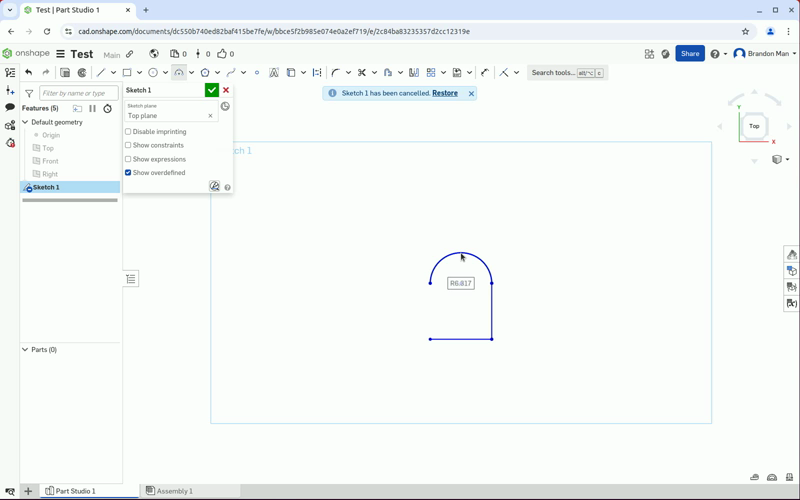
key(l)
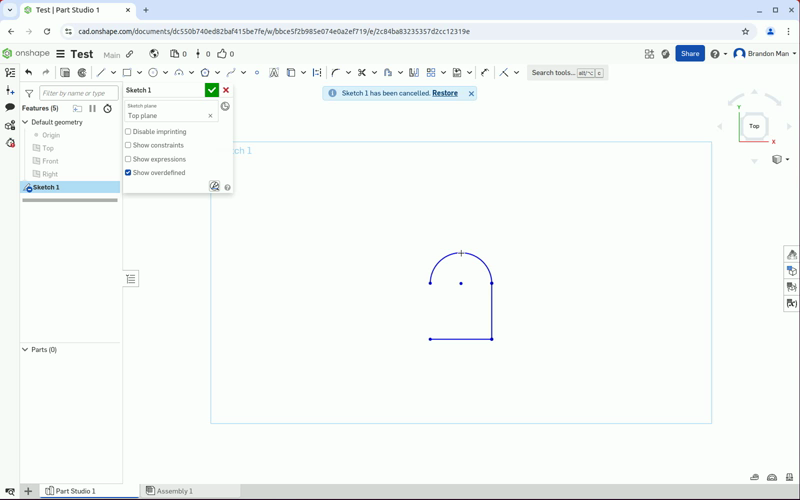
mouse_move(430, 283)
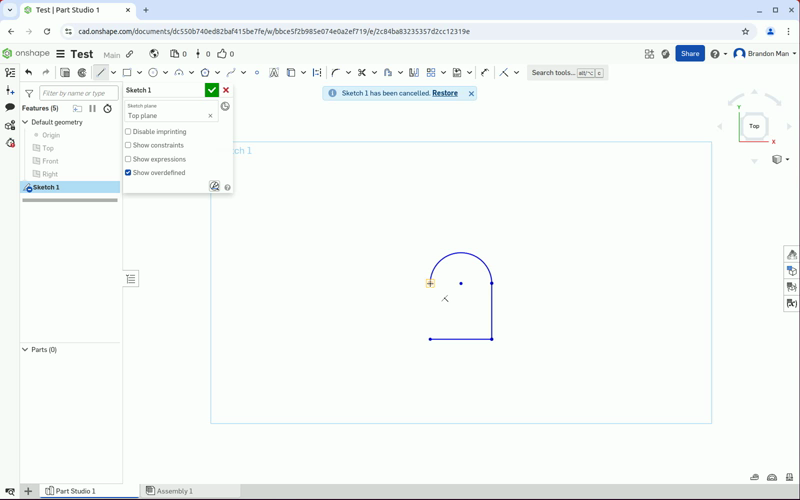
click(430, 283)
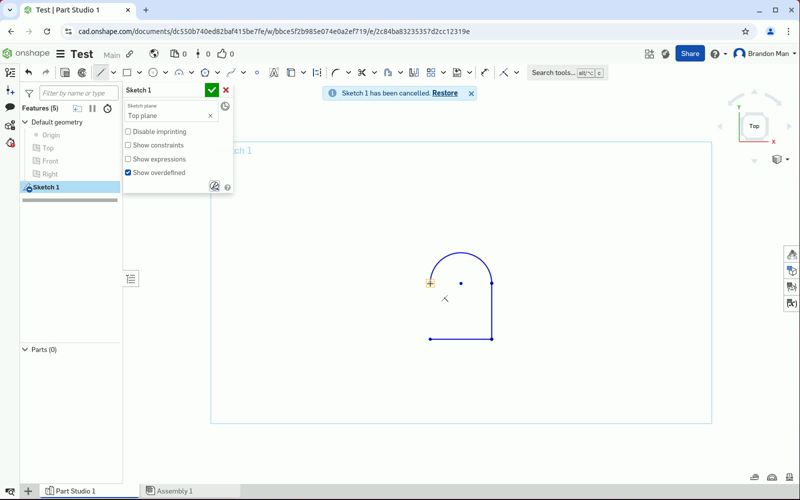
mouse_move(460, 283)
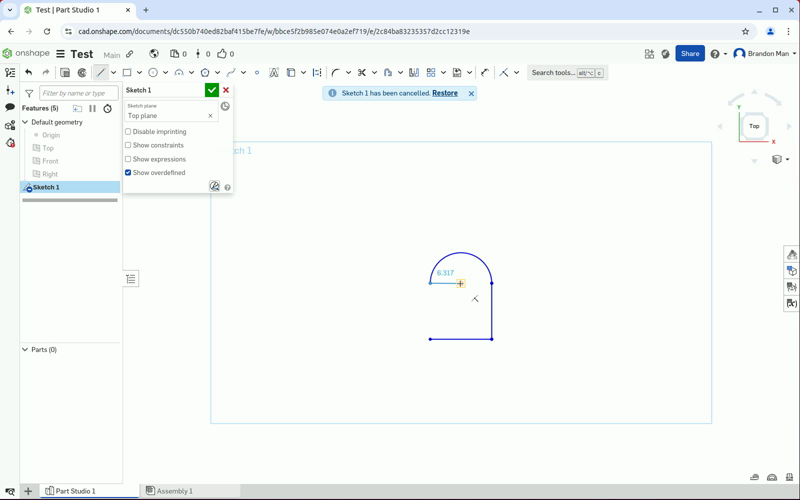
key_down(shift)
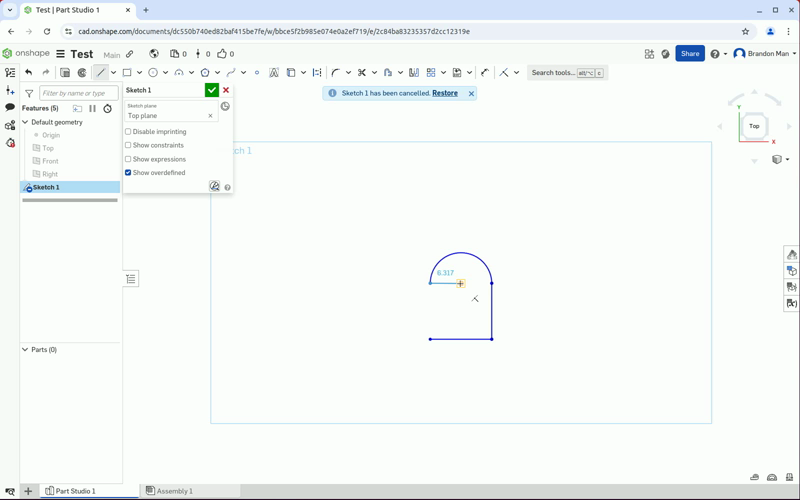
mouse_move(430, 339)
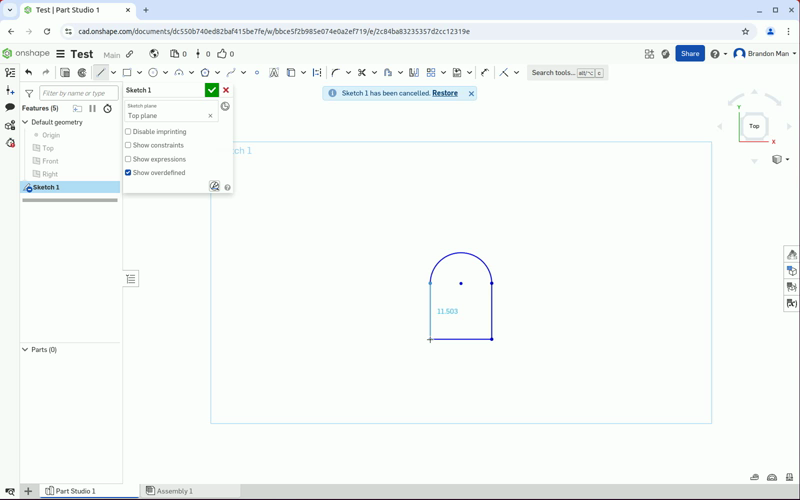
key_up(shift)
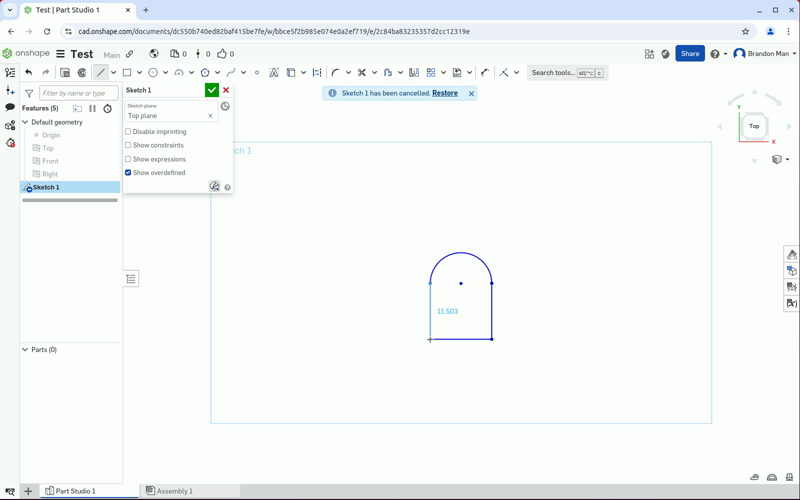
click(430, 339)
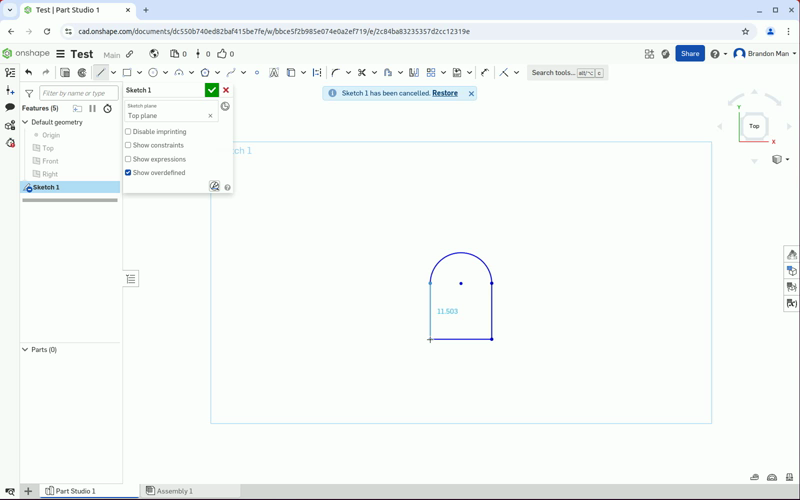
key(esc)
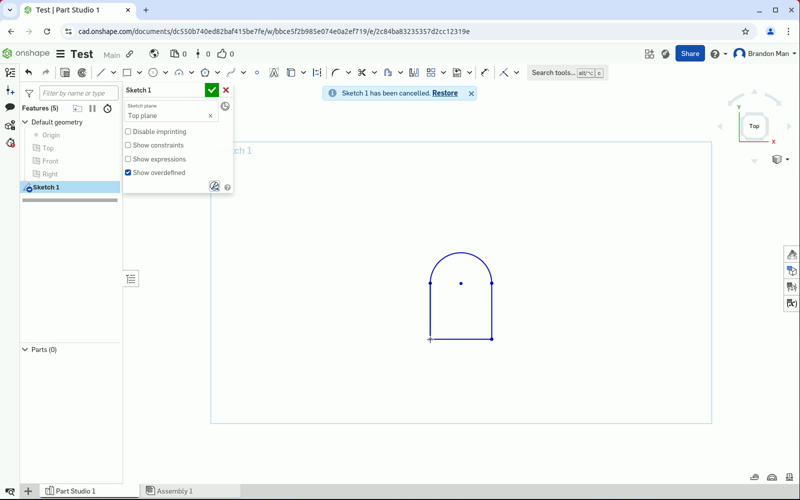
mouse_move(481, 335)
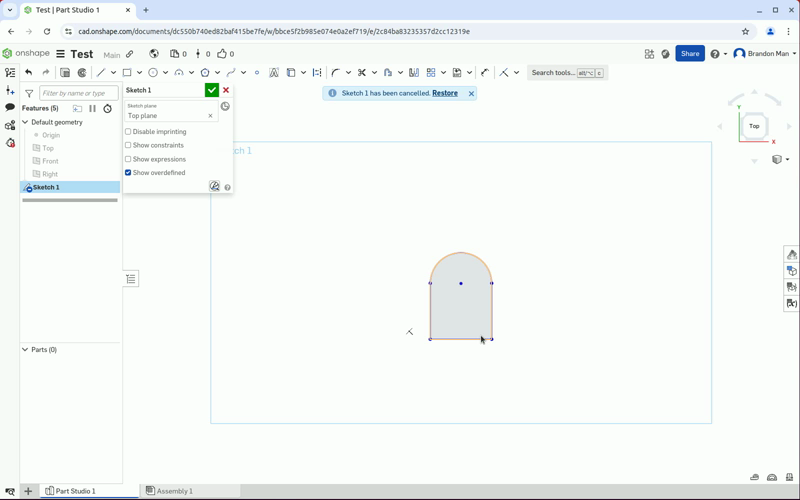
click(481, 335)
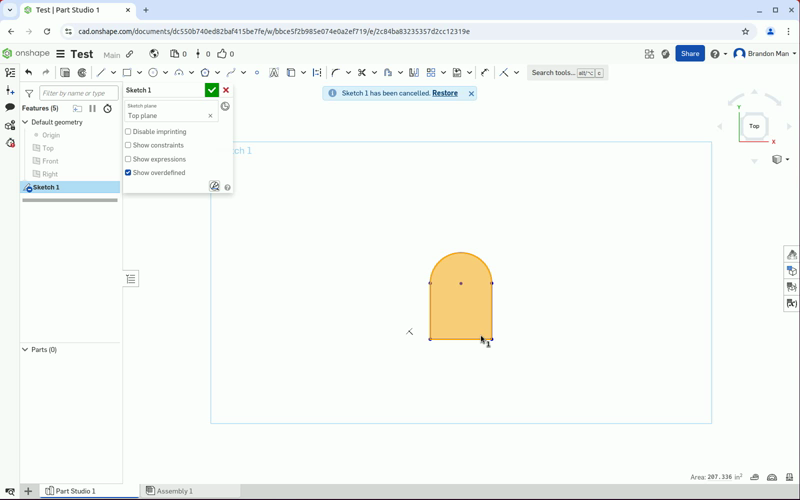
mouse_move(73, 352)
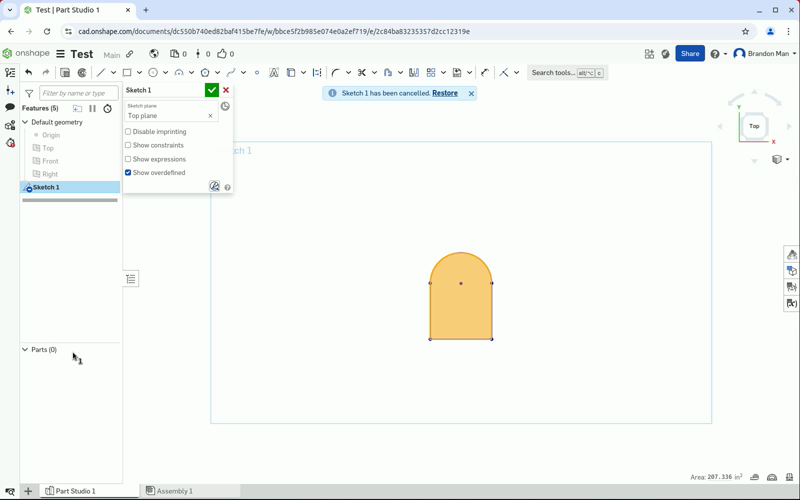
key(shift+y)
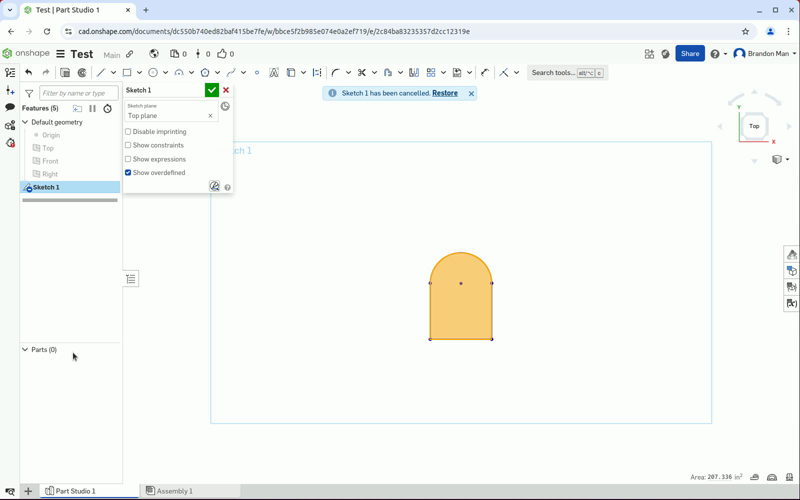
key(shift+e)
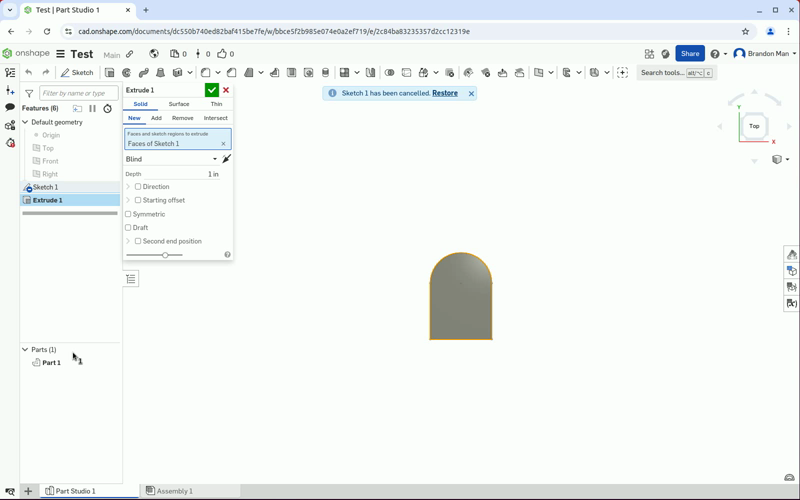
mouse_move(143, 106)
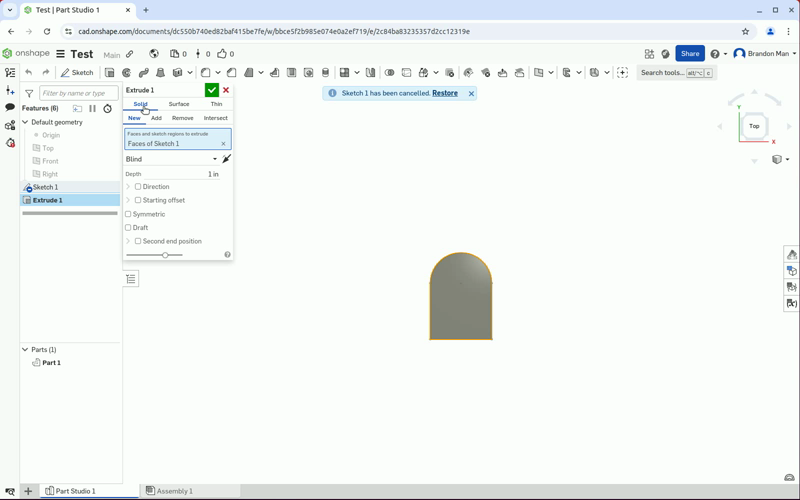
click(143, 106)
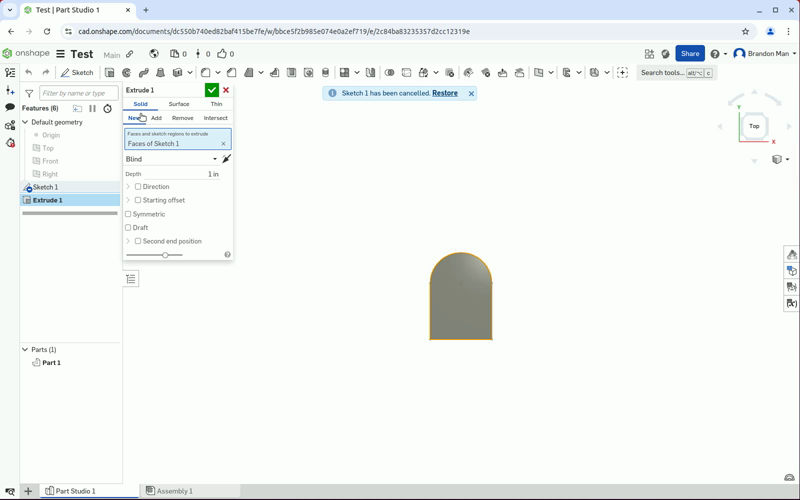
mouse_move(137, 120)
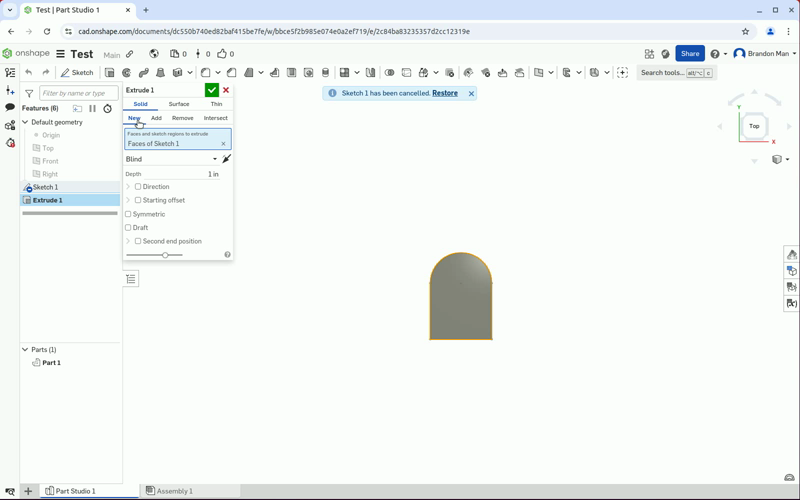
click(137, 120)
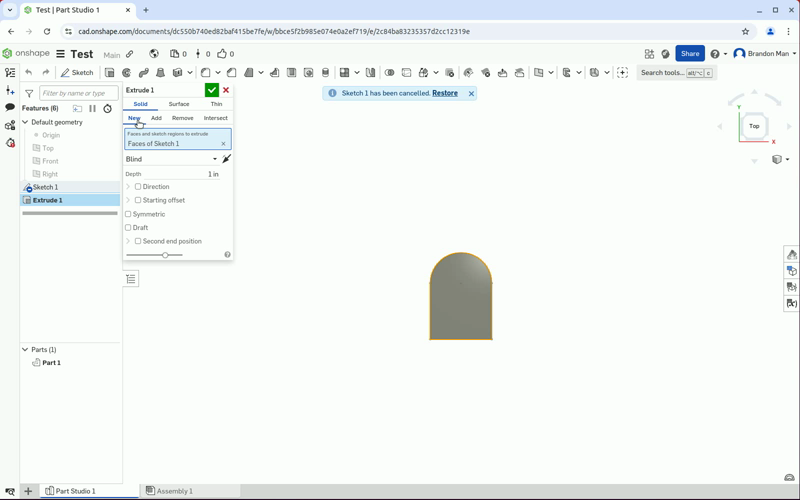
key(tab, 4)
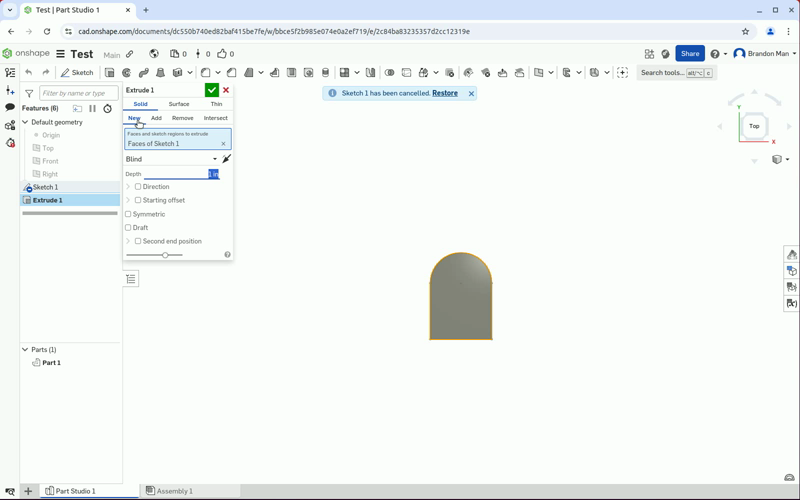
text(15.646)
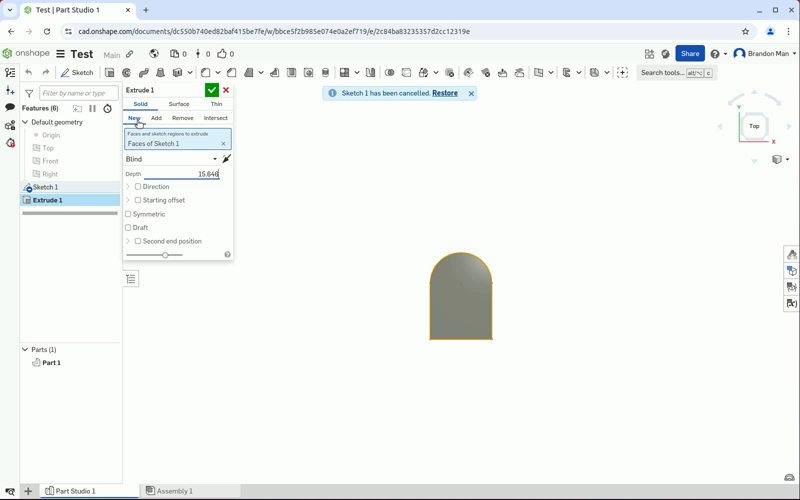
key(enter)
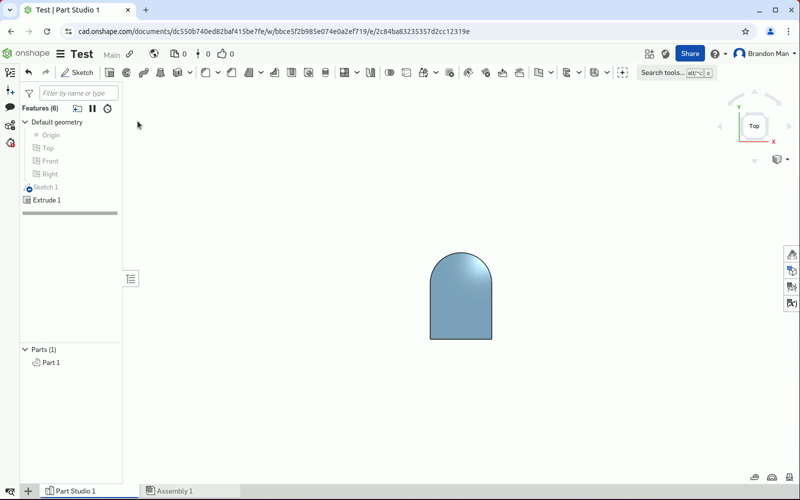
key(shift+h)
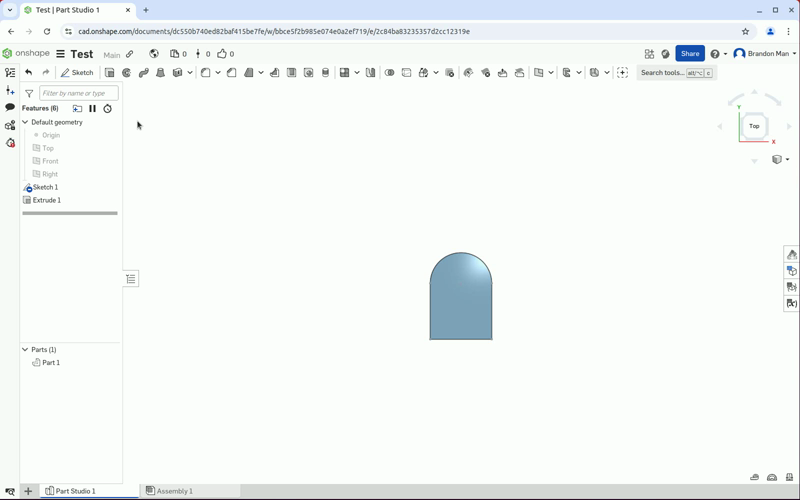
key(shift+h)
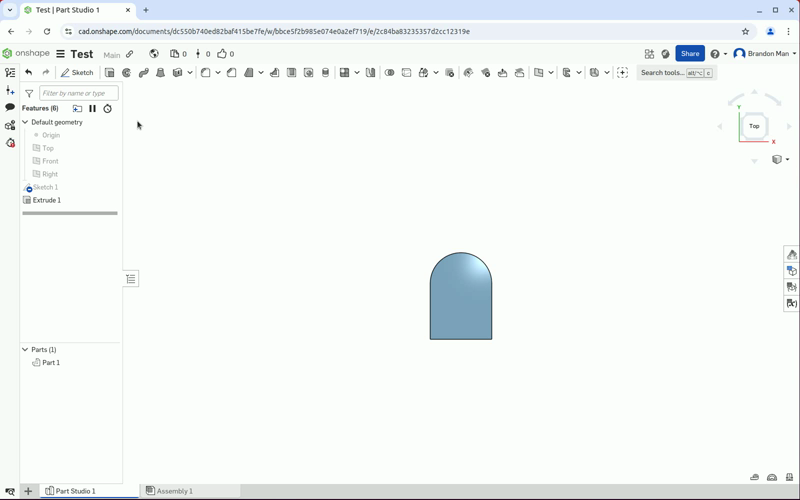
mouse_move(73, 189)
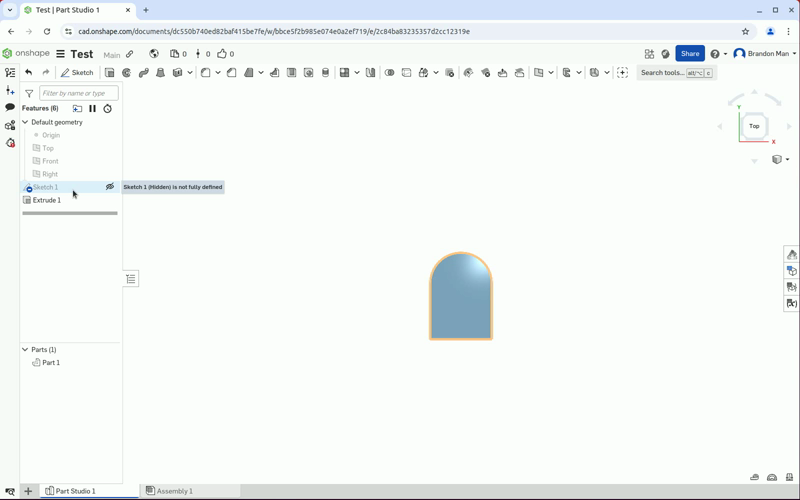
click(73, 189)
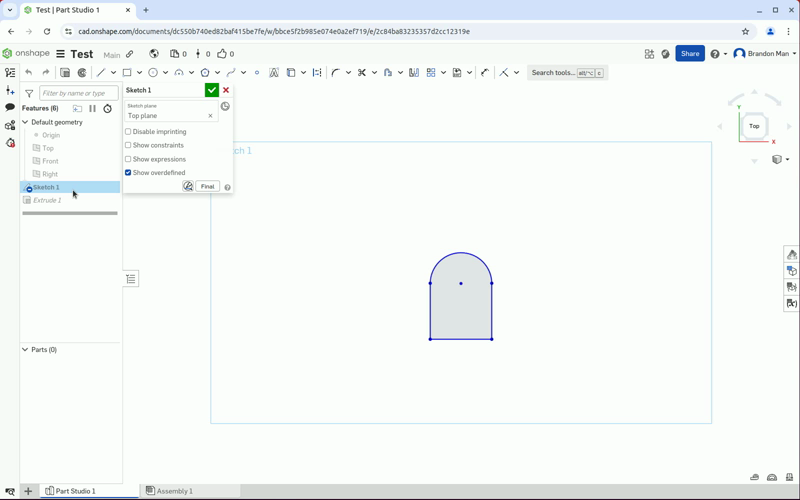
mouse_move(229, 92)
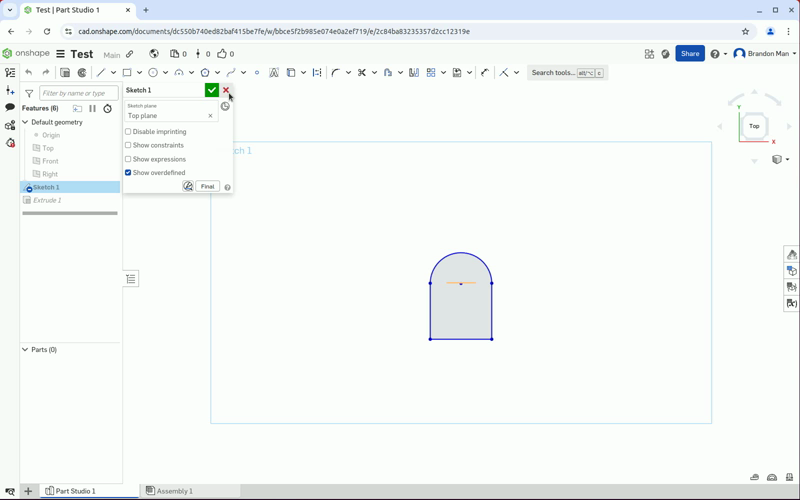
click(229, 92)
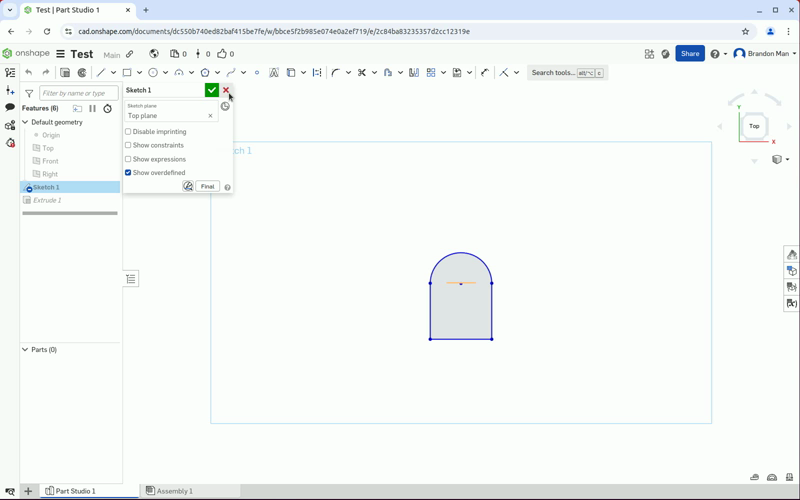
key(shift+s)
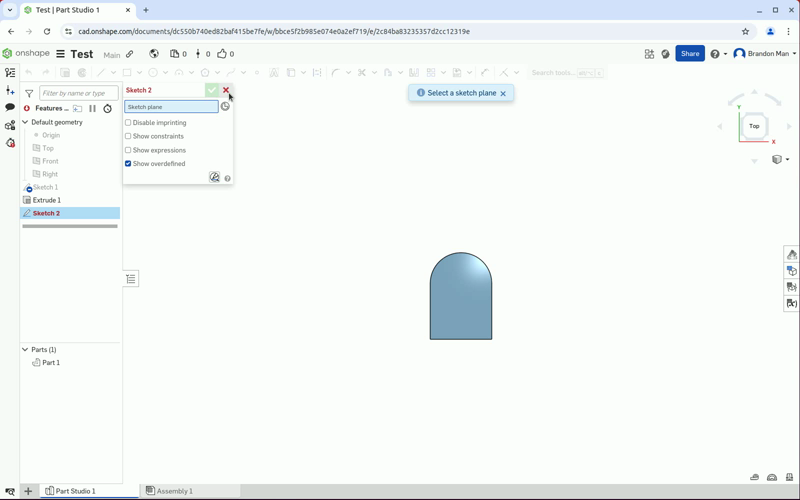
mouse_move(73, 150)
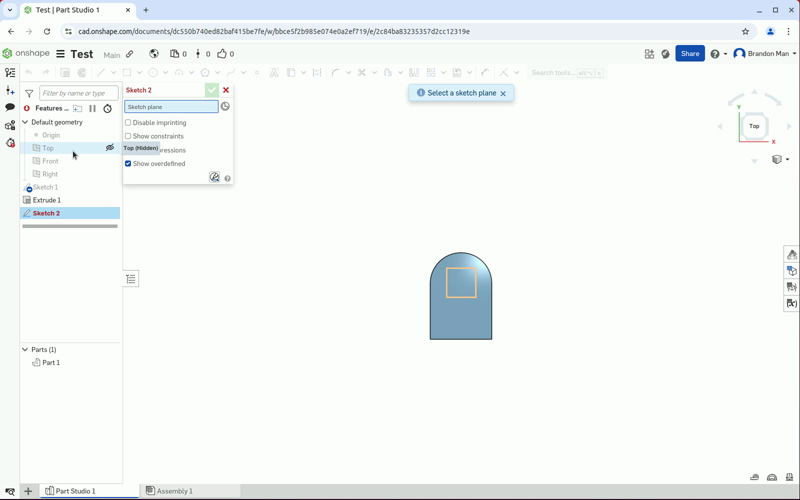
click(73, 150)
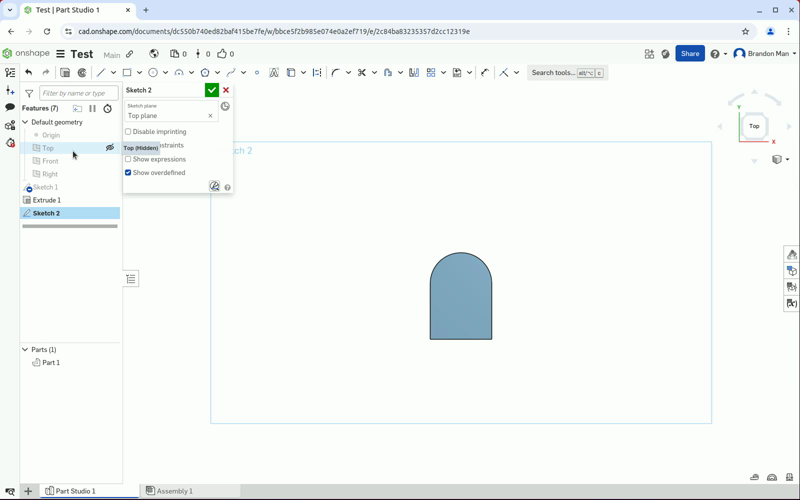
mouse_move(73, 352)
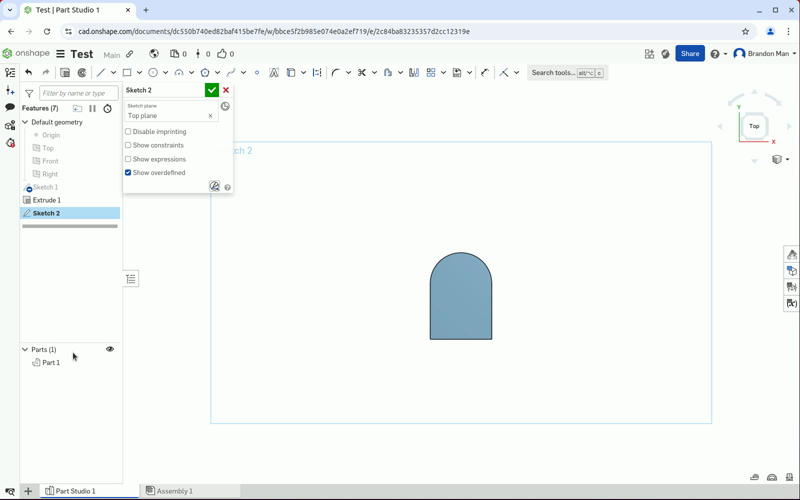
key(y)
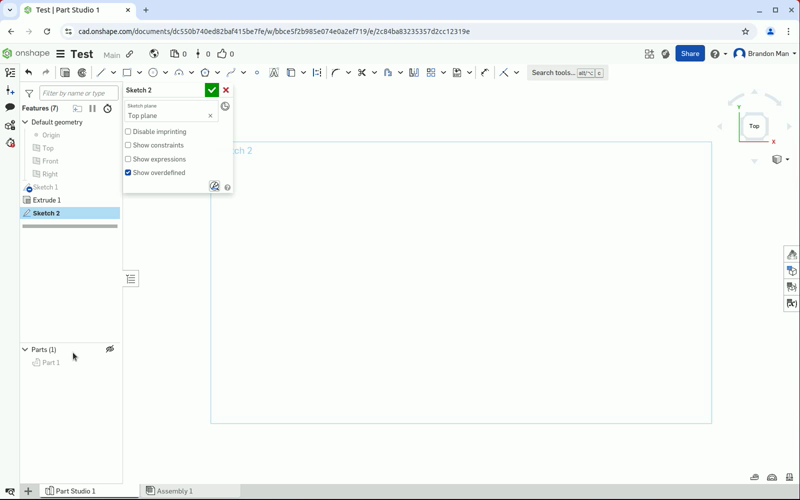
key(l)
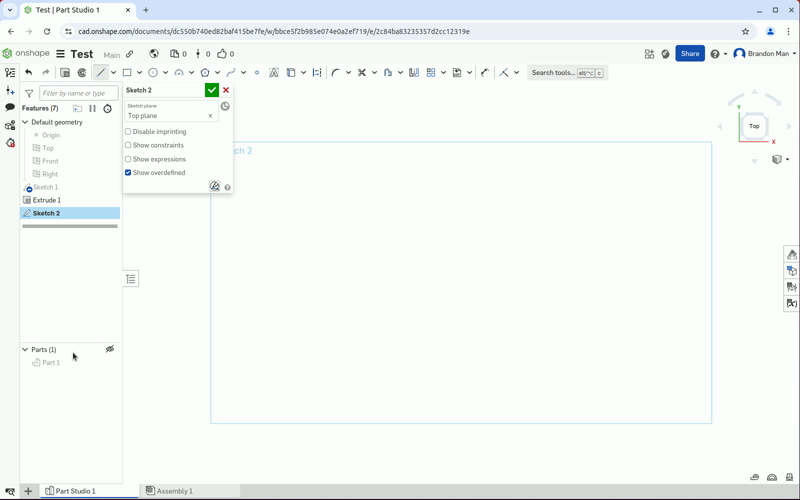
key_down(shift)
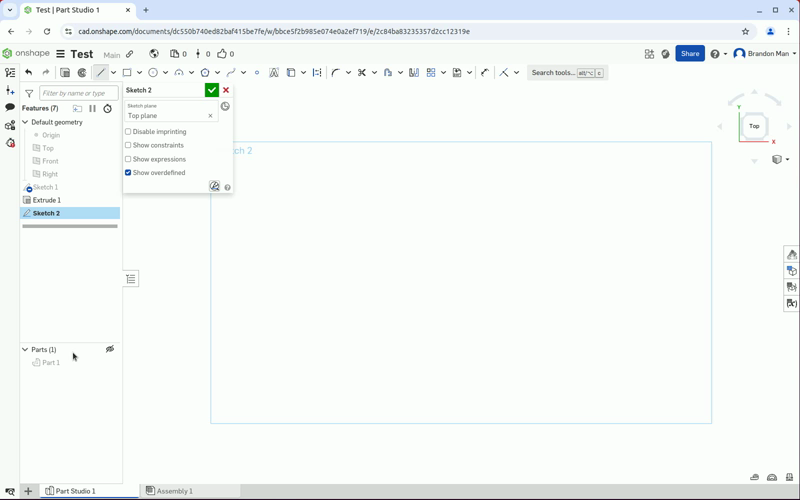
mouse_move(430, 395)
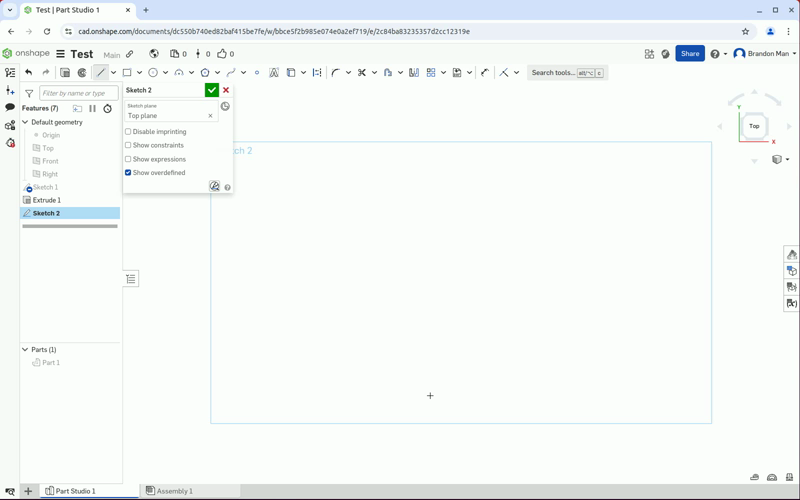
click(430, 395)
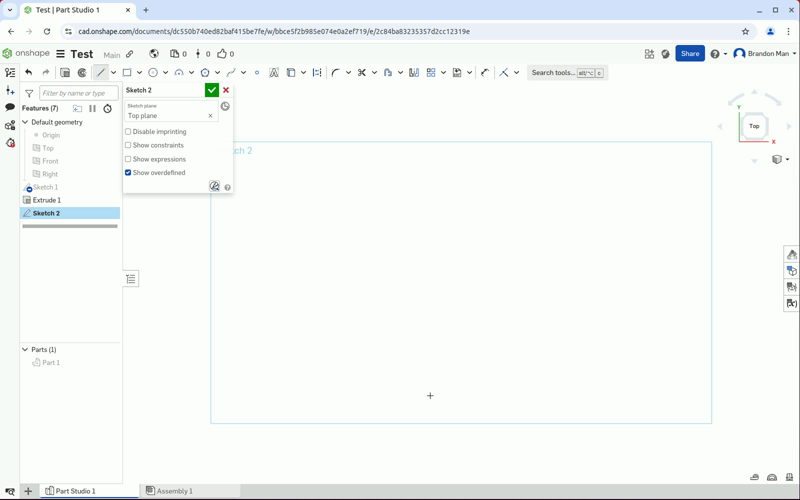
key_up(shift)
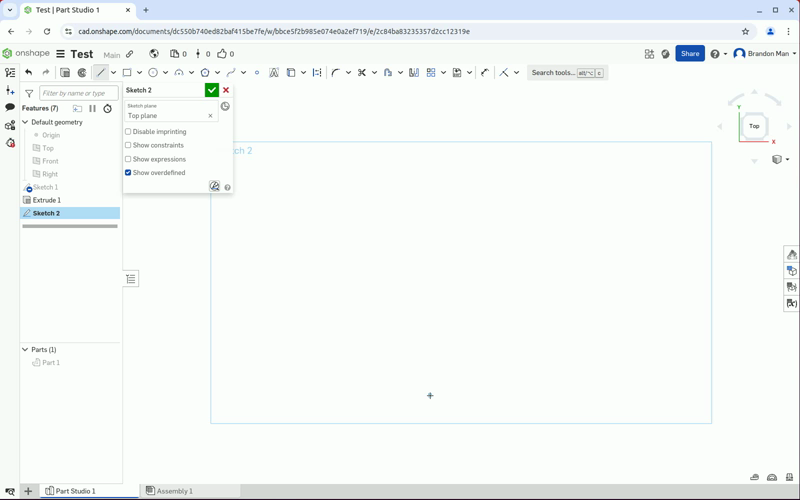
key_down(shift)
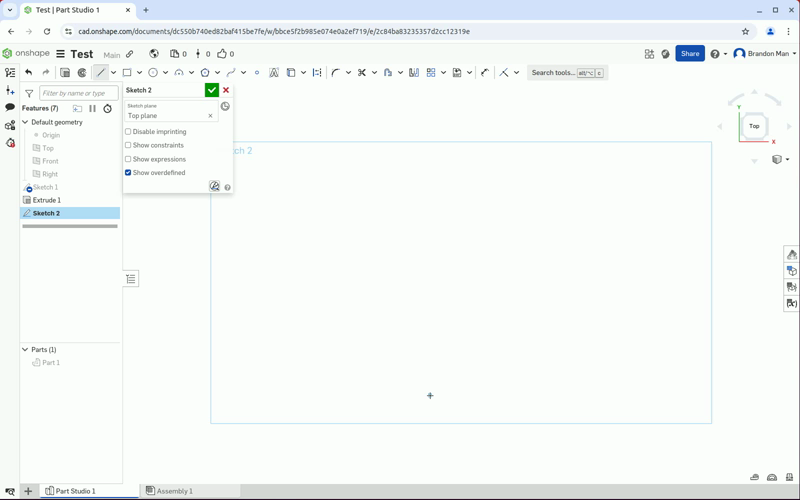
mouse_move(491, 395)
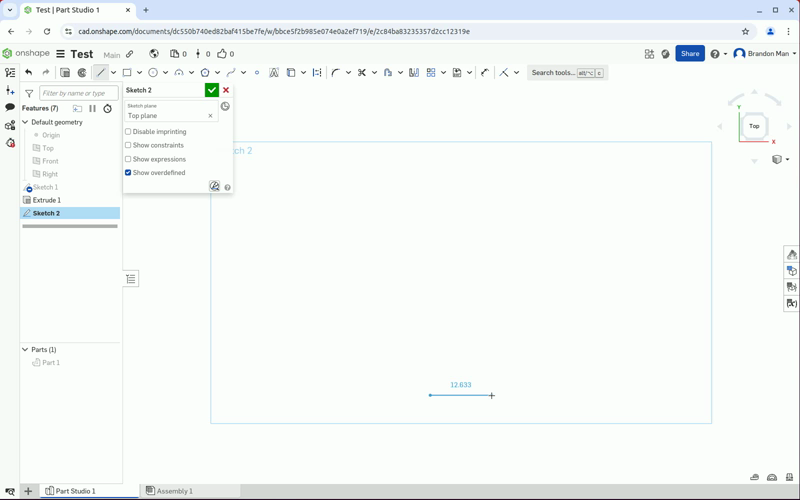
click(491, 395)
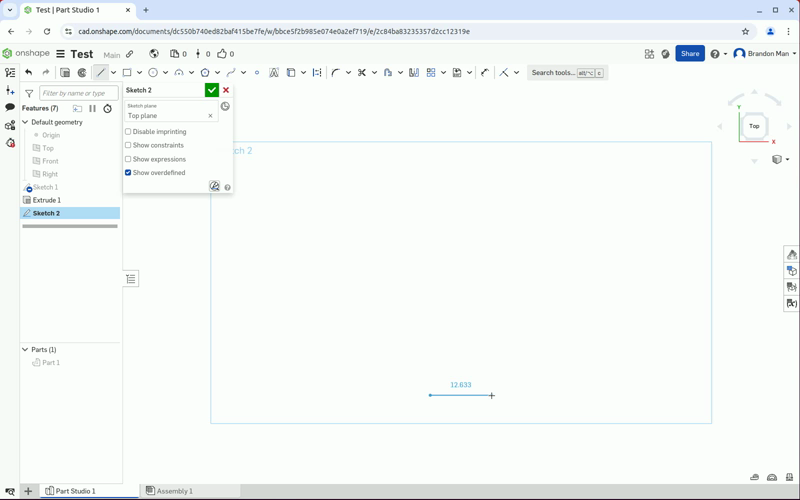
key_up(shift)
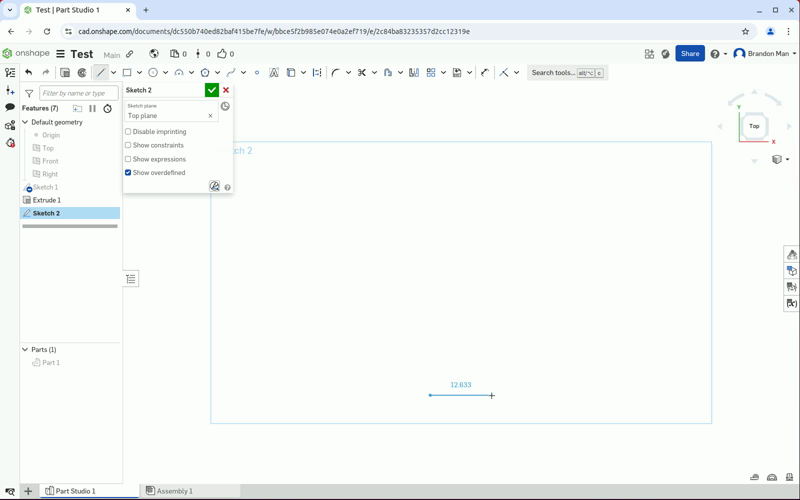
key_down(shift)
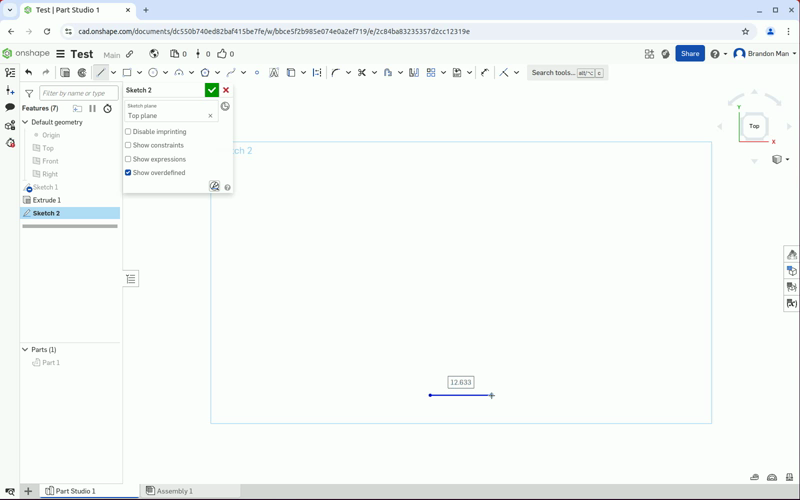
mouse_move(521, 395)
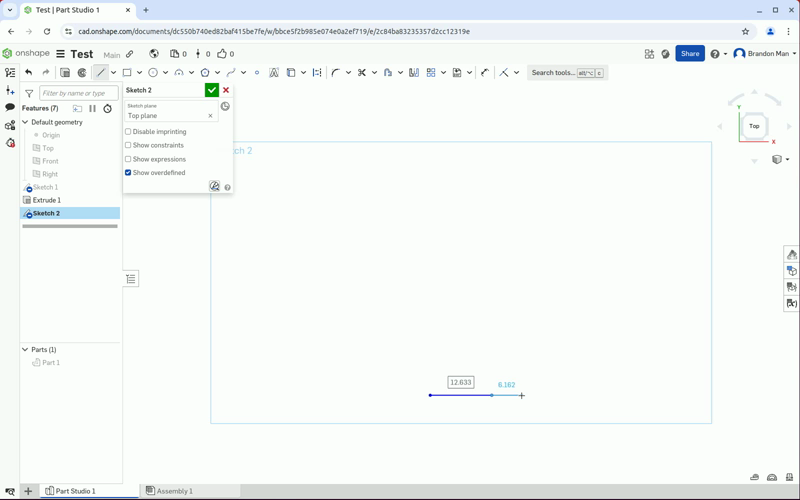
mouse_move(491, 338)
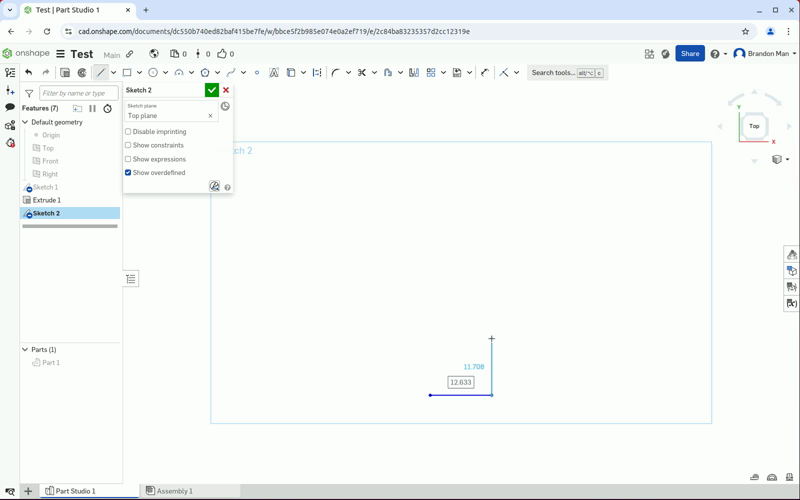
click(491, 338)
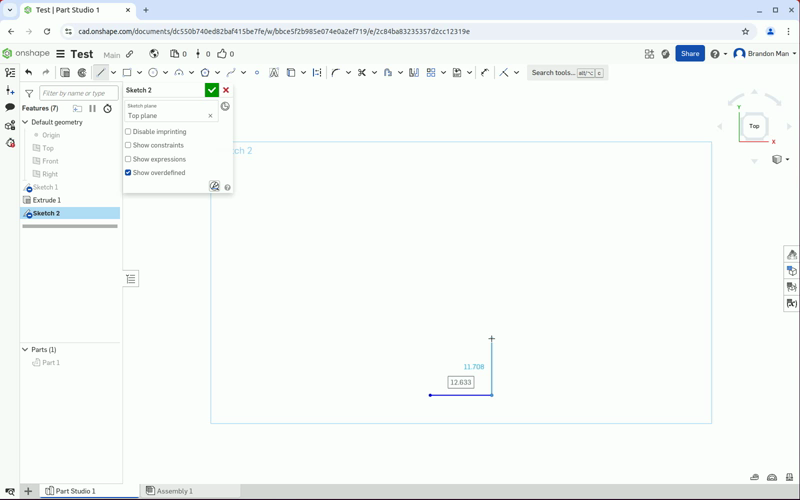
key_up(shift)
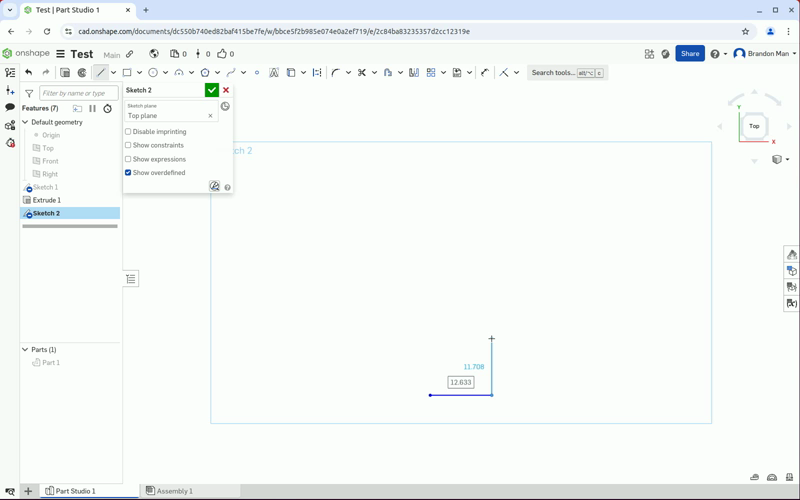
key_down(shift)
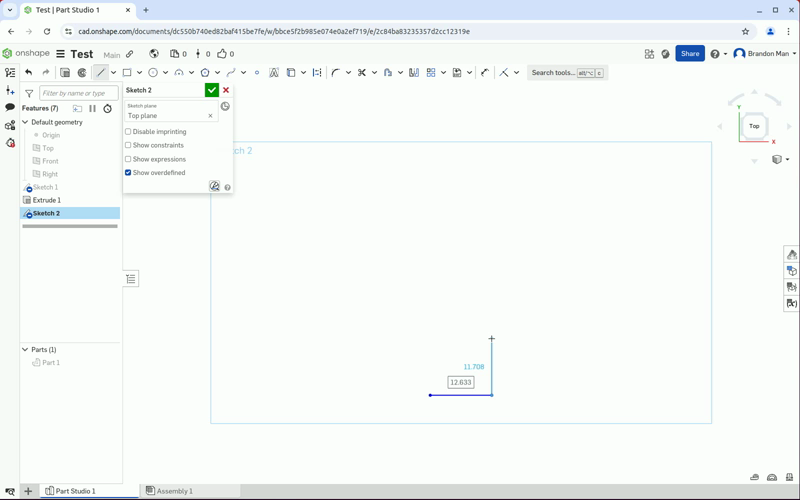
mouse_move(430, 338)
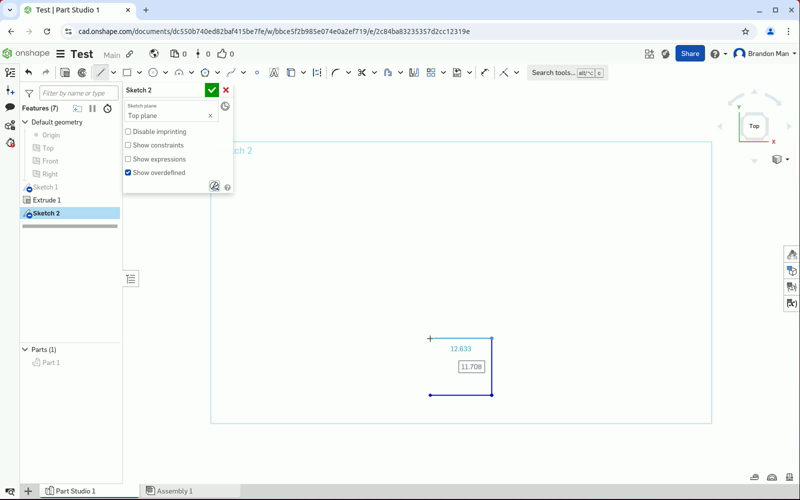
click(430, 338)
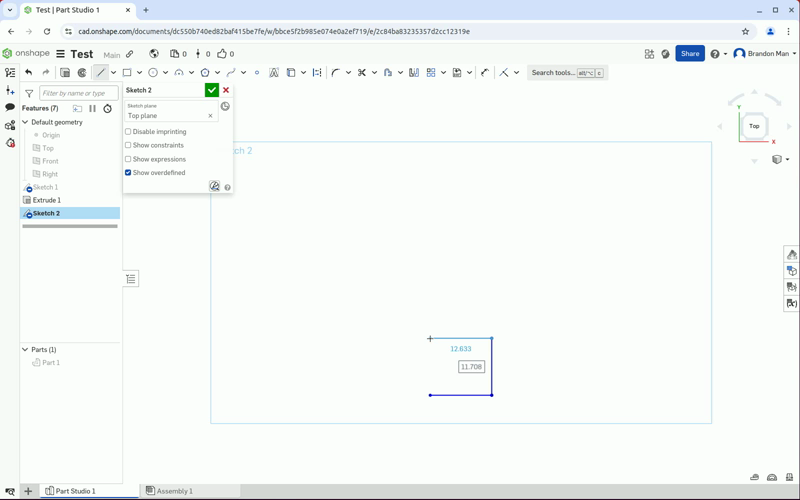
key_up(shift)
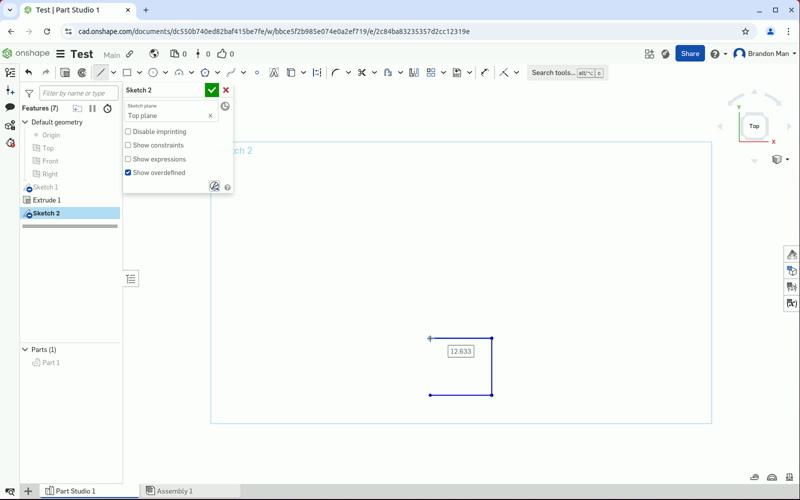
mouse_move(460, 338)
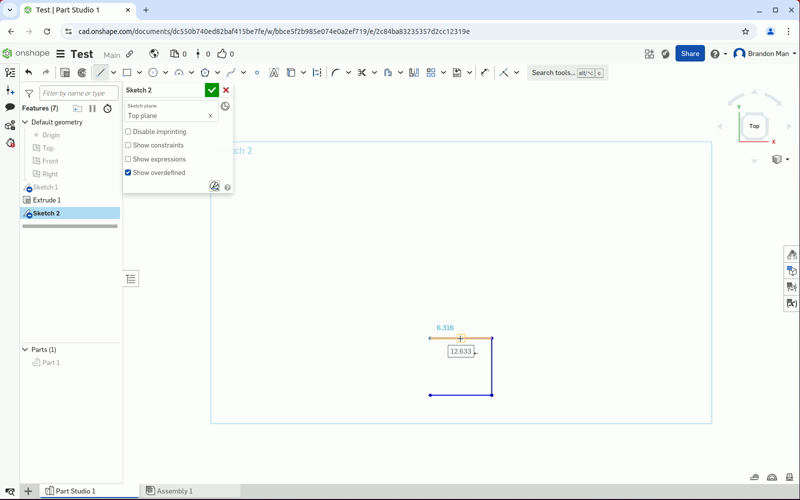
key_down(shift)
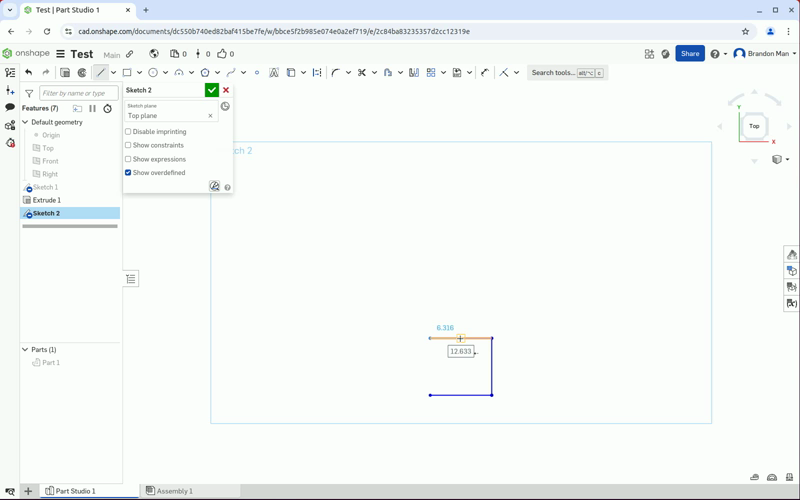
mouse_move(430, 395)
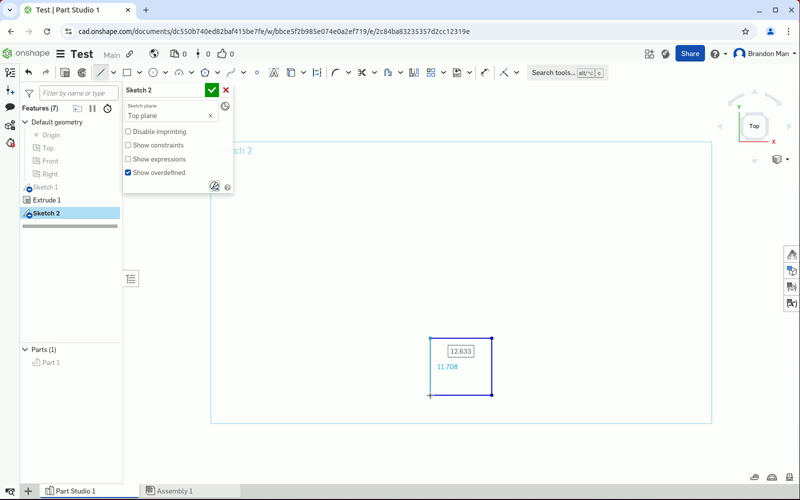
key_up(shift)
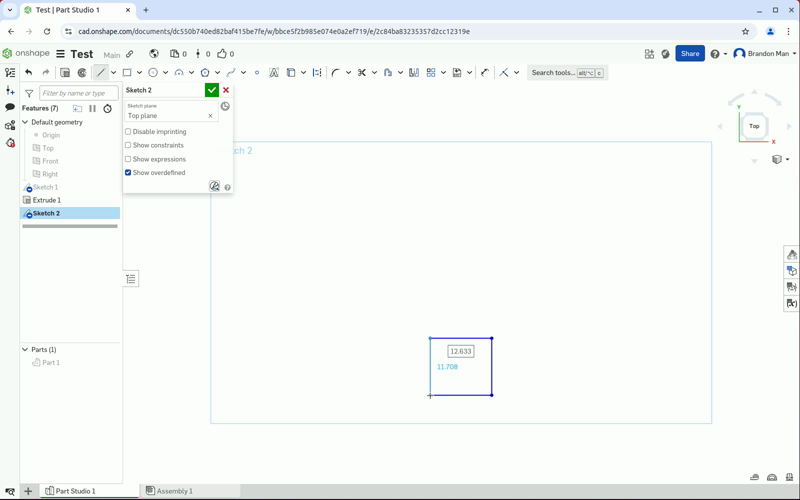
click(430, 395)
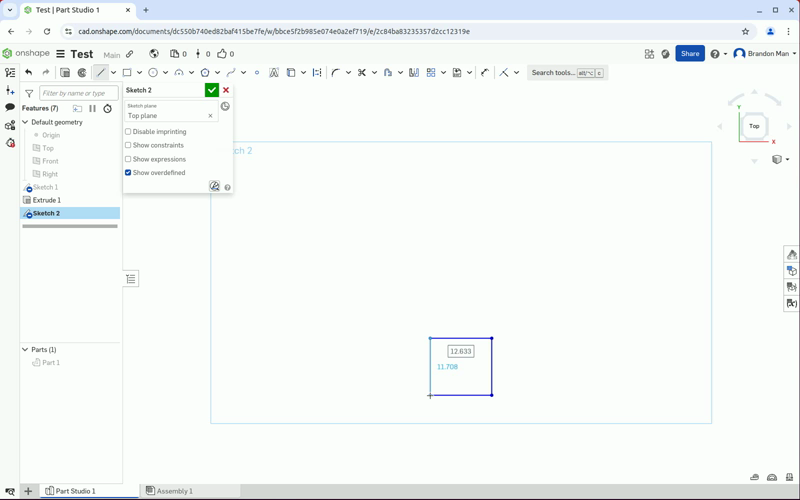
key(esc)
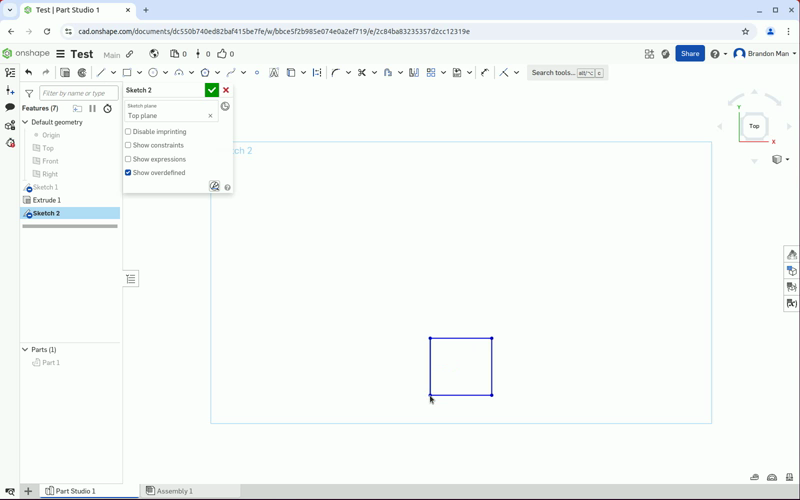
mouse_move(460, 361)
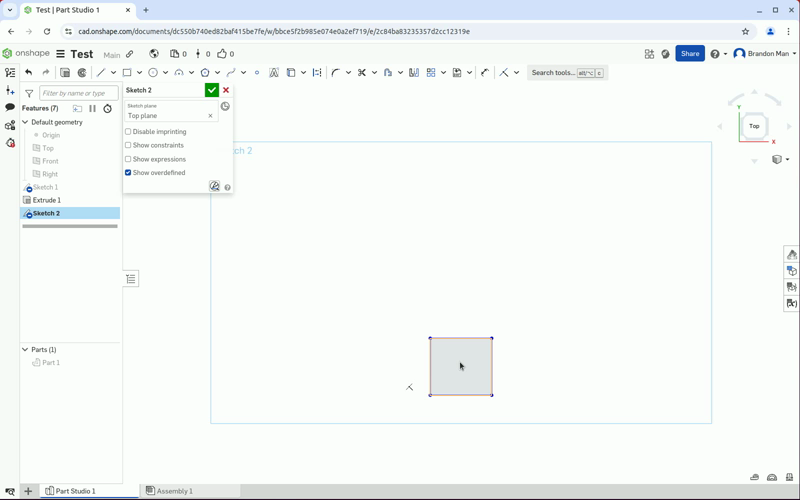
click(460, 361)
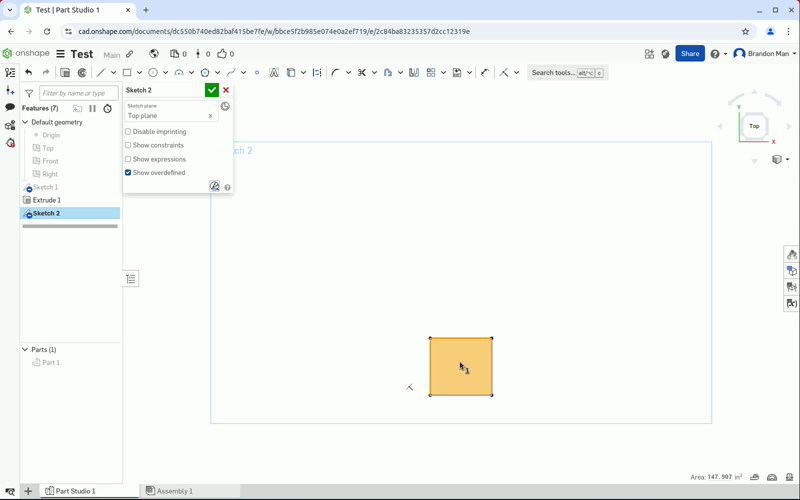
mouse_move(73, 352)
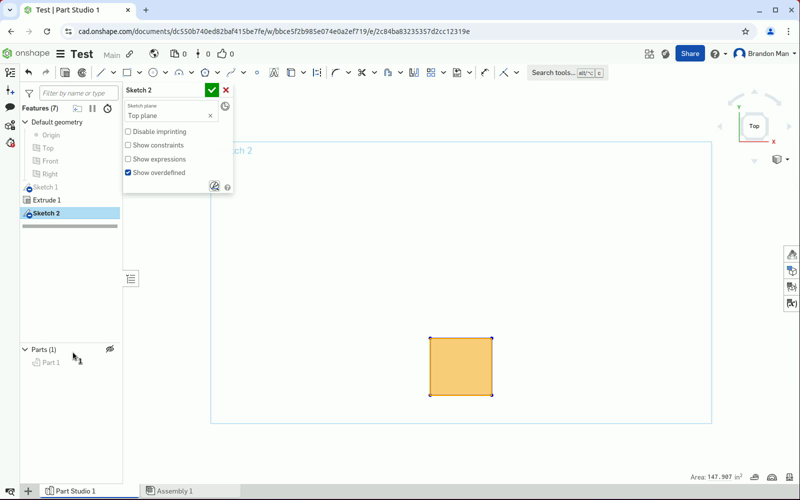
key(shift+y)
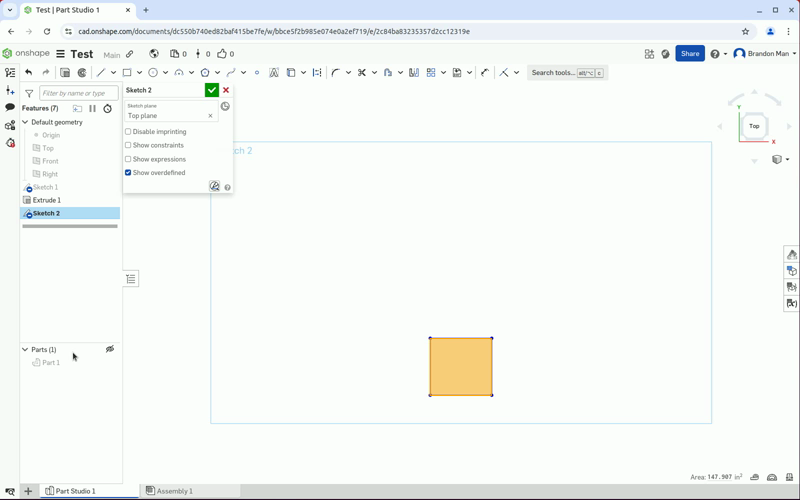
key(shift+e)
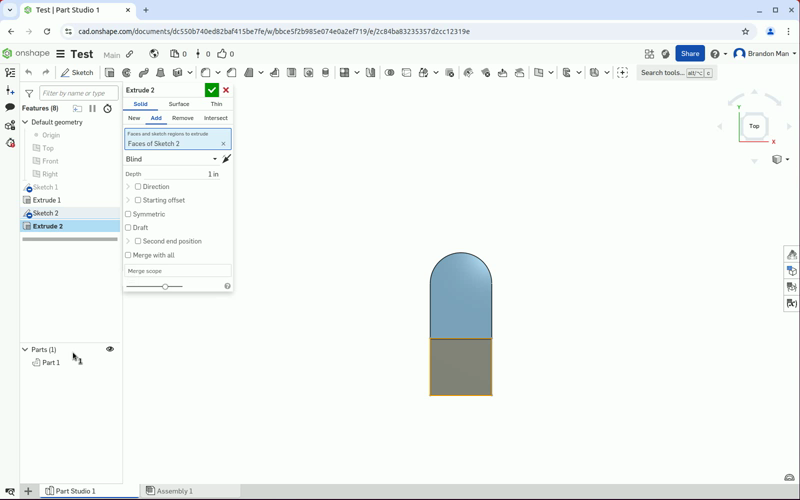
mouse_move(143, 106)
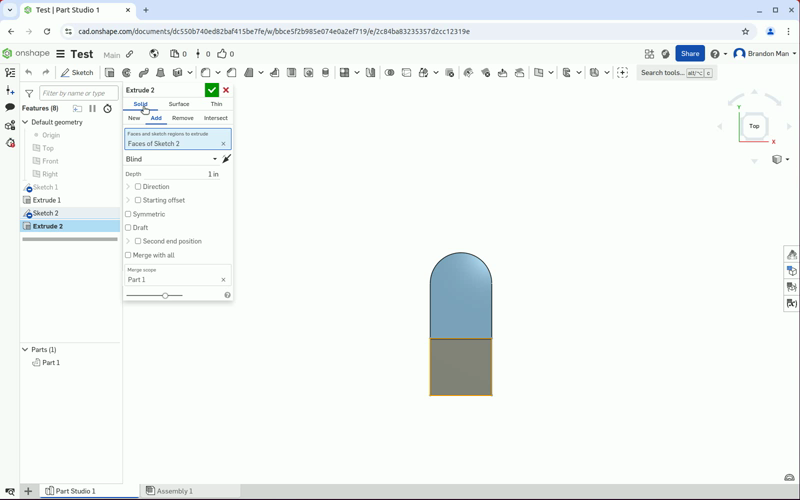
click(143, 106)
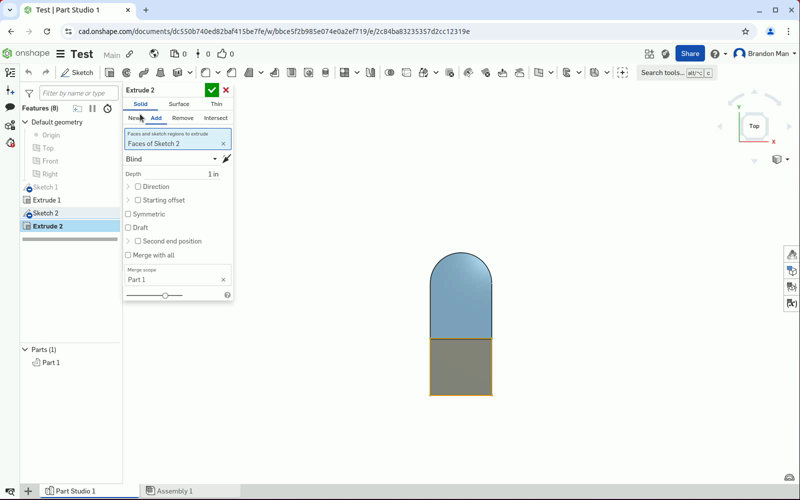
mouse_move(137, 120)
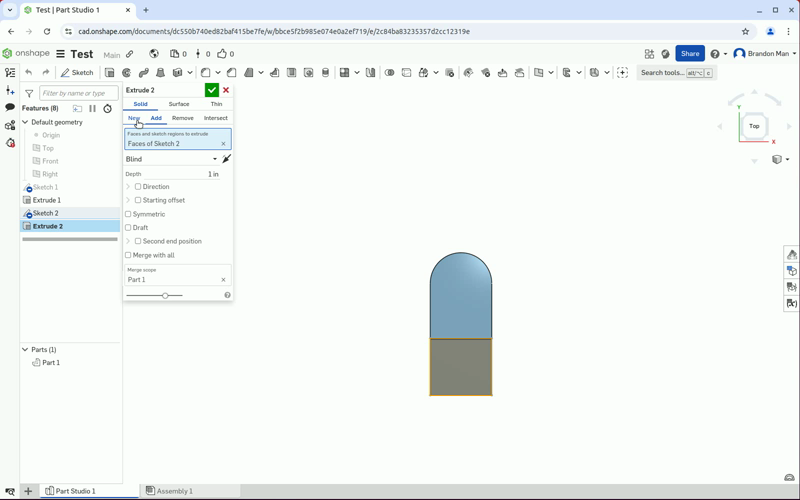
click(137, 120)
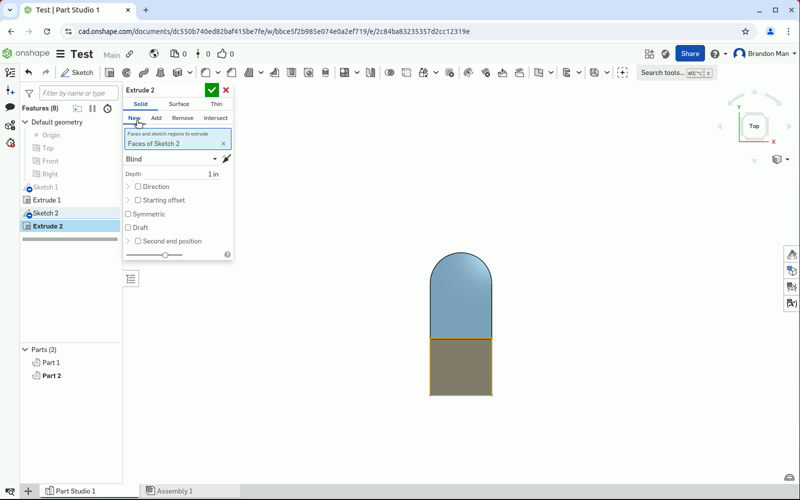
key(tab, 4)
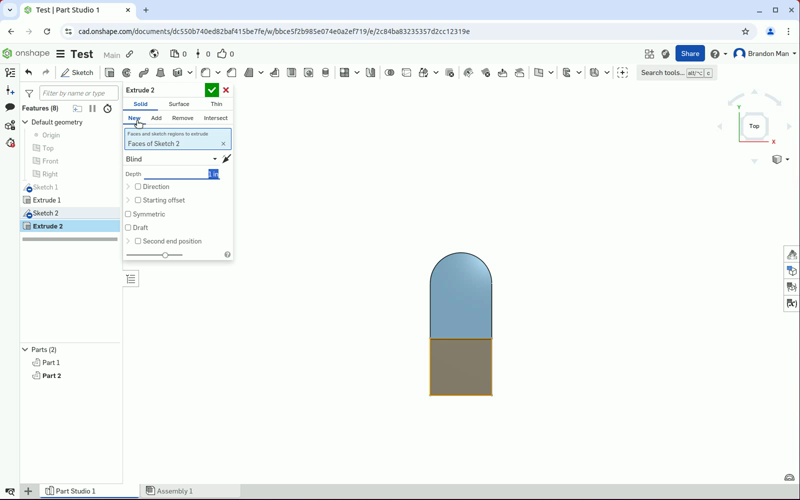
text(15.646)
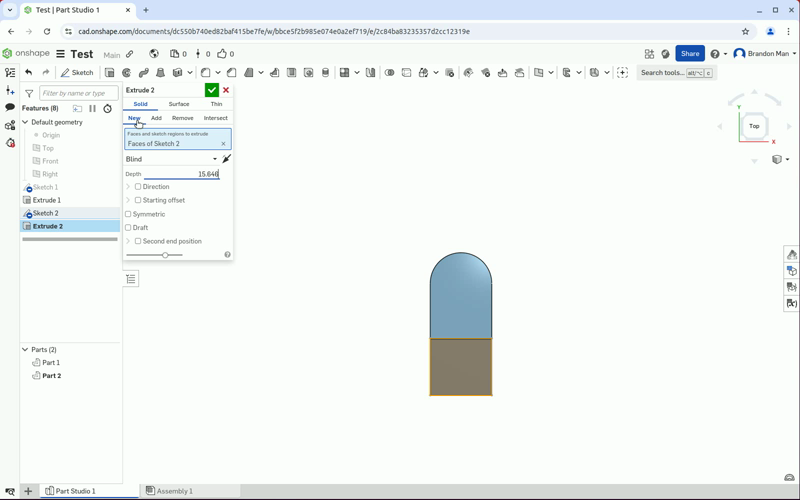
key(enter)
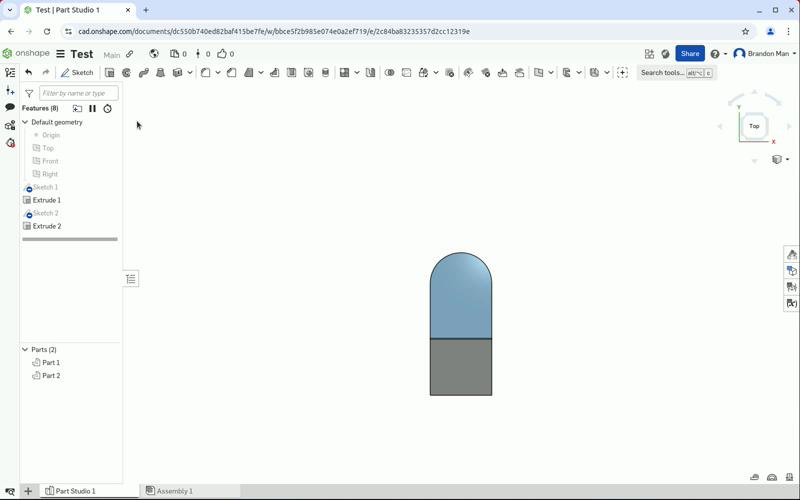
key(shift+h)
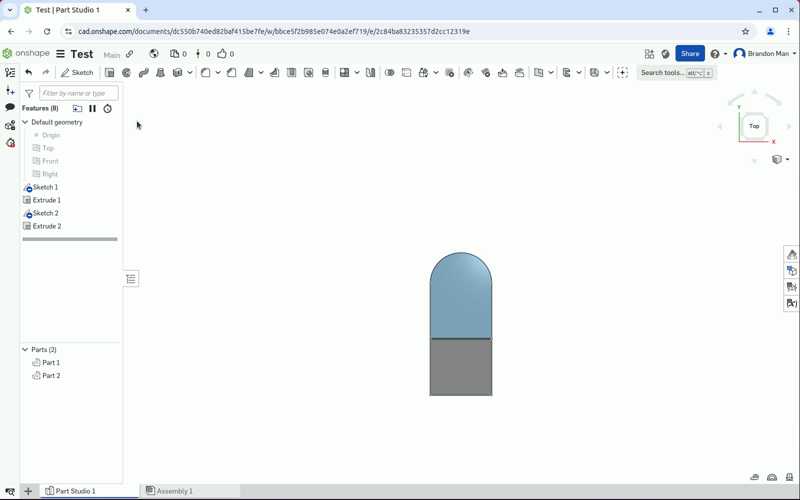
key(shift+h)
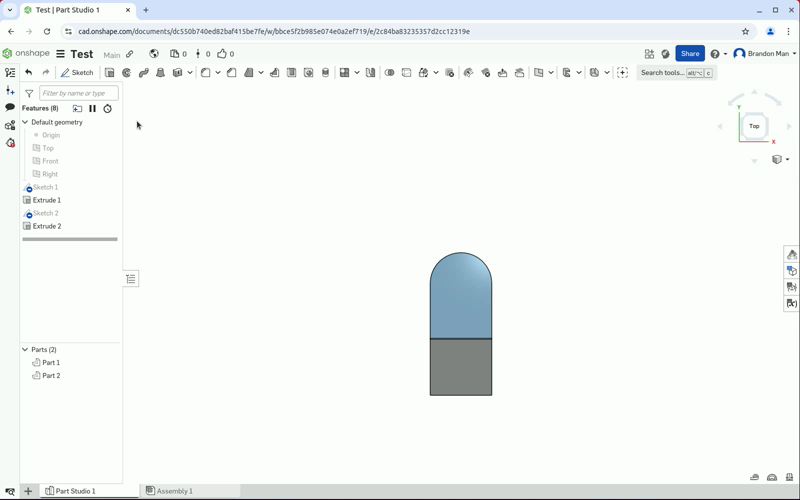
mouse_move(73, 189)
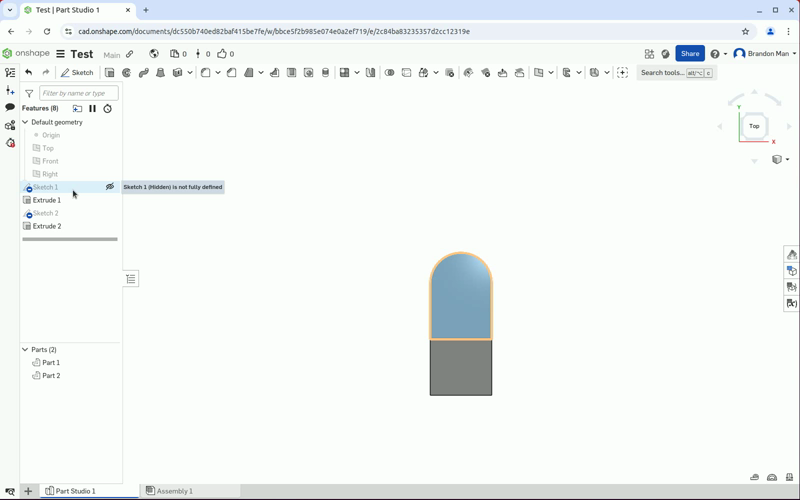
click(73, 189)
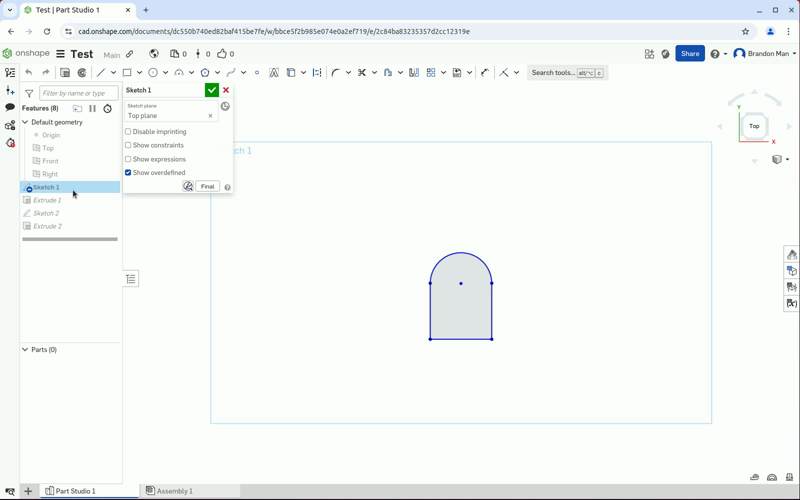
mouse_move(229, 92)
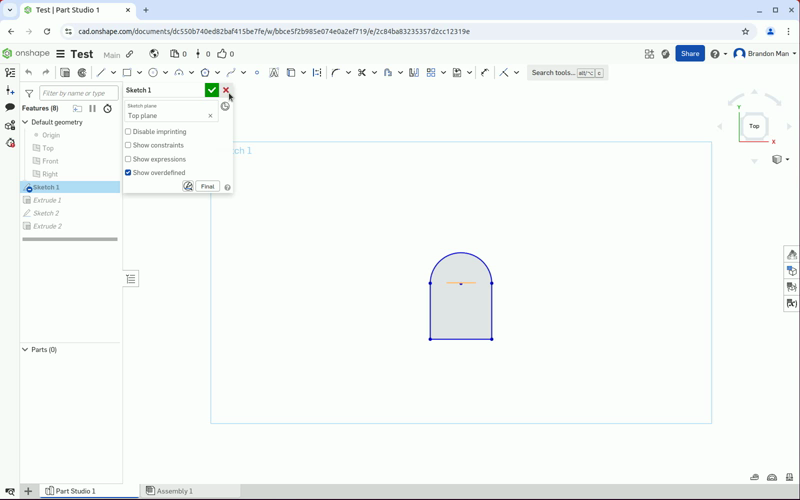
click(229, 92)
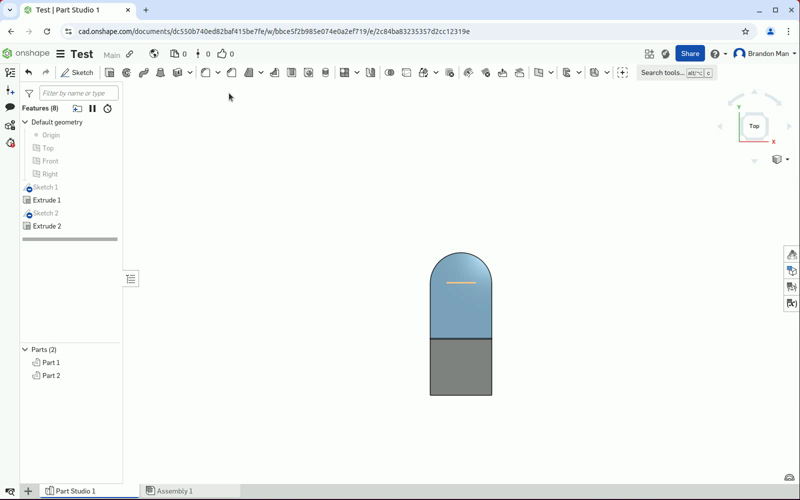
mouse_move(73, 352)
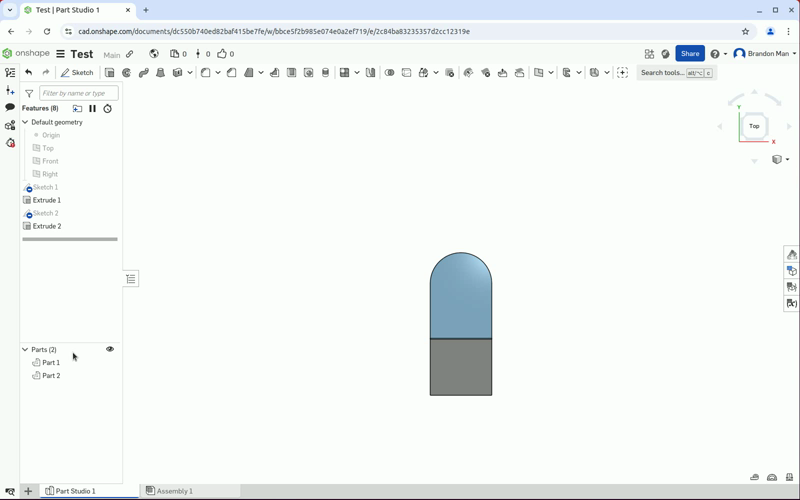
key(y)
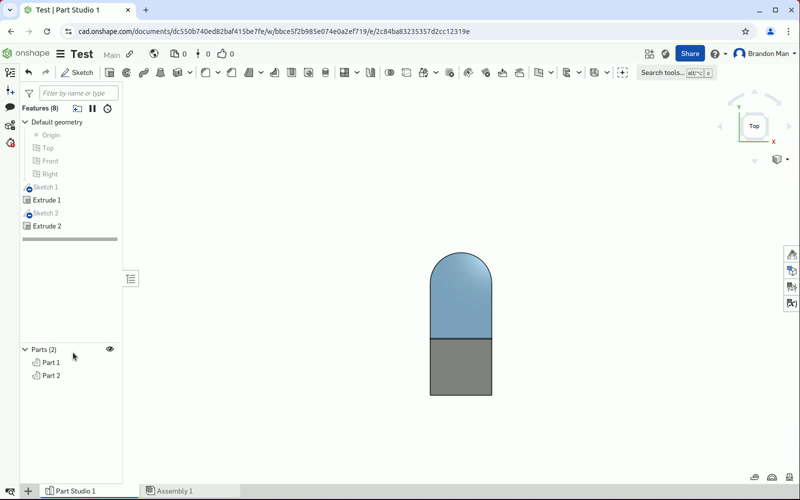
key(shift+p)
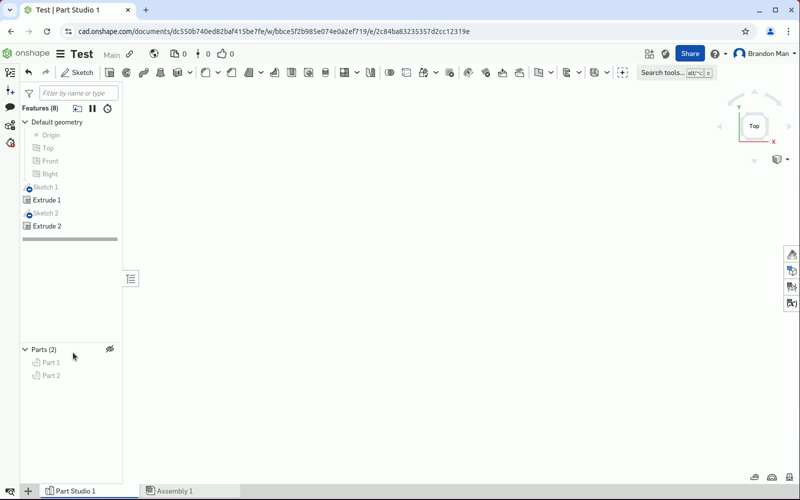
key(space)
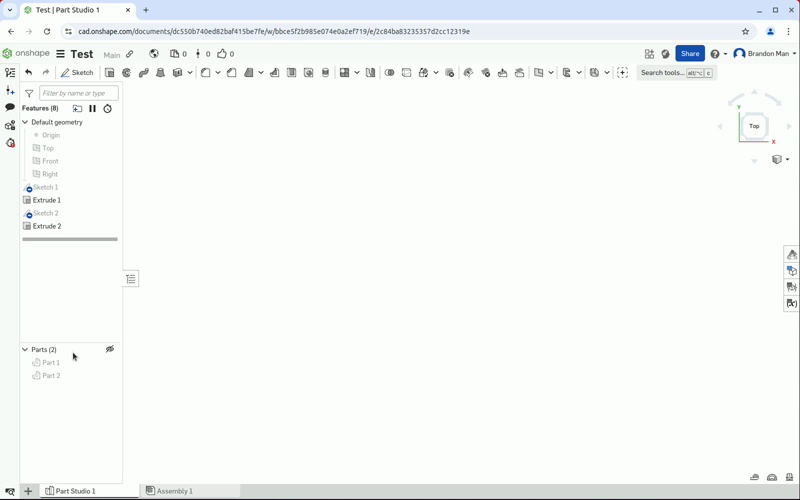
key_down(shift)
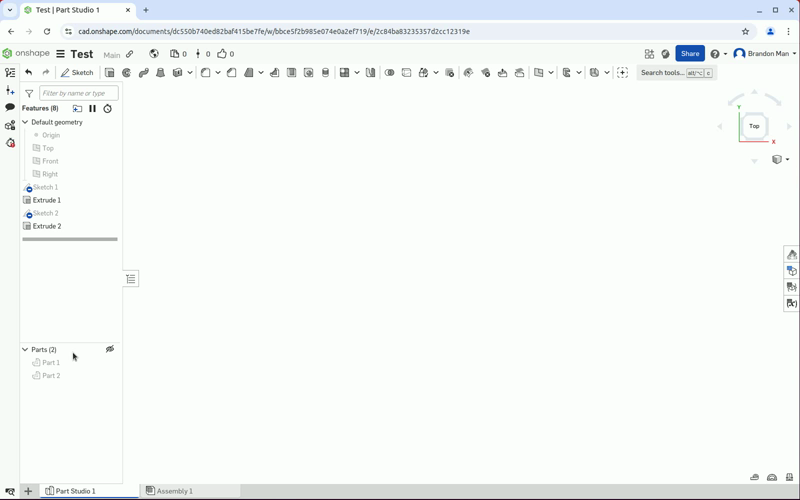
key(up)
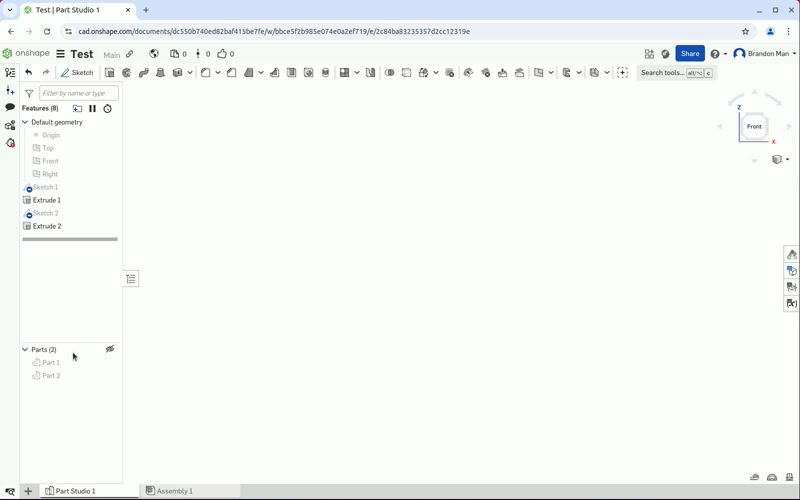
key_up(shift)
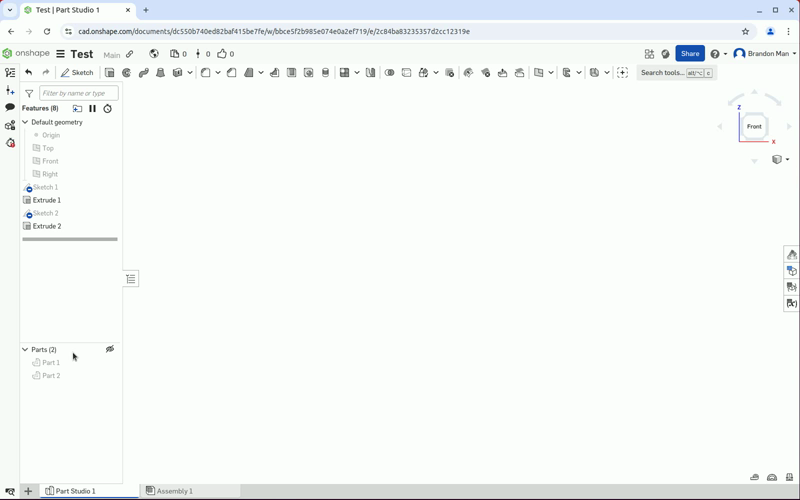
key(space)
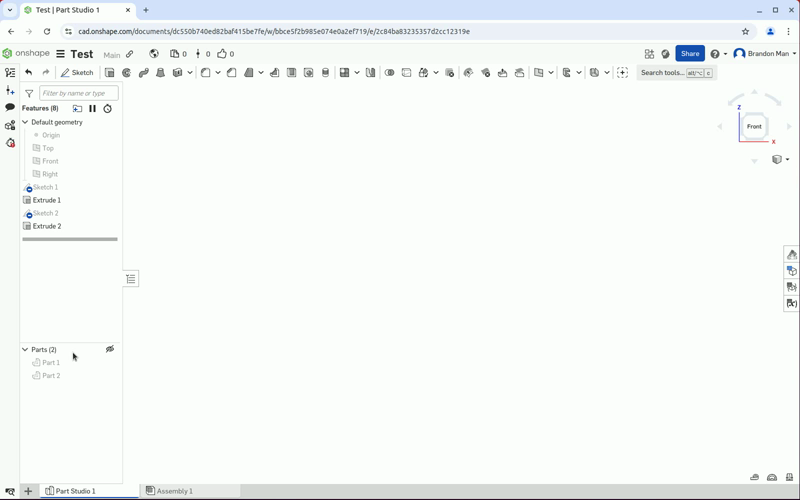
key_down(shift)
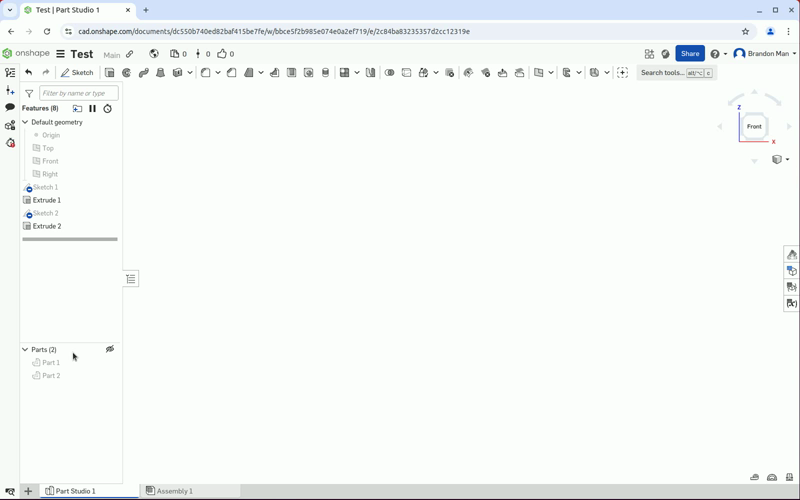
key(left)
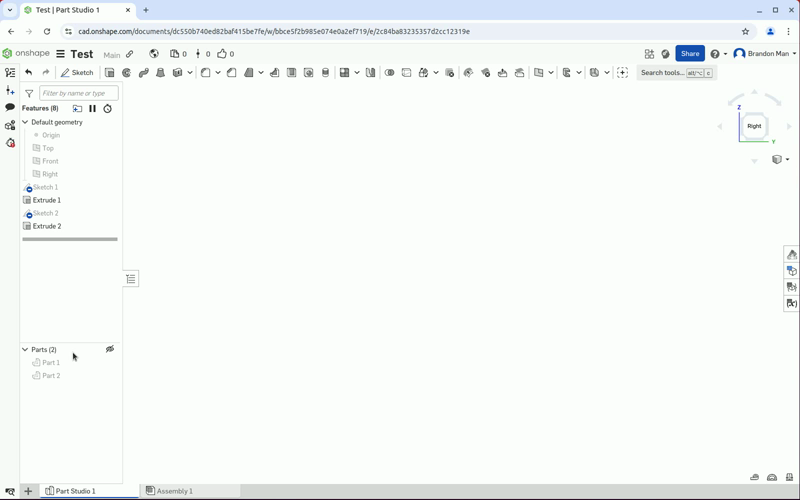
key_up(shift)
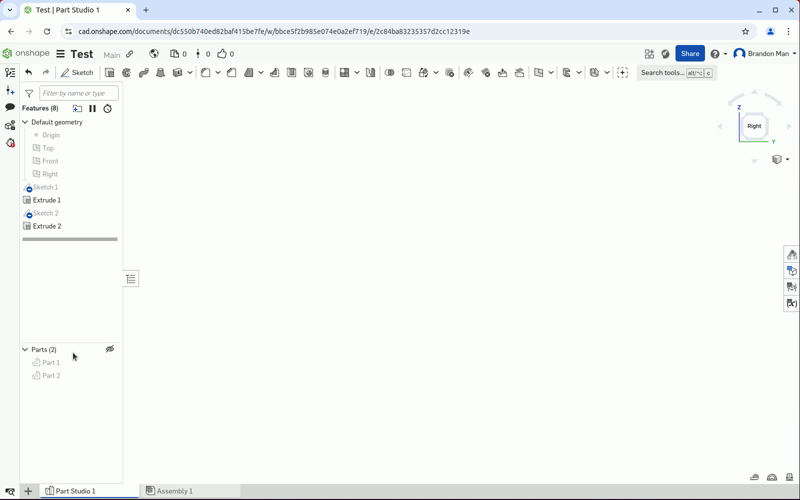
mouse_move(73, 352)
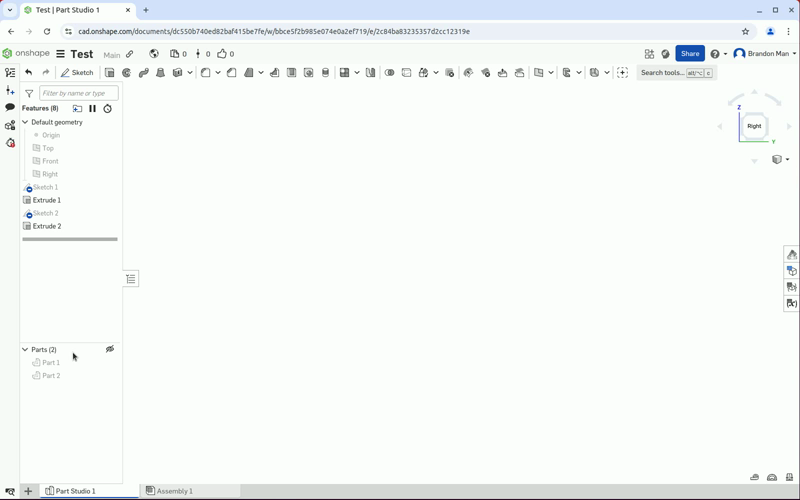
key(shift+y)
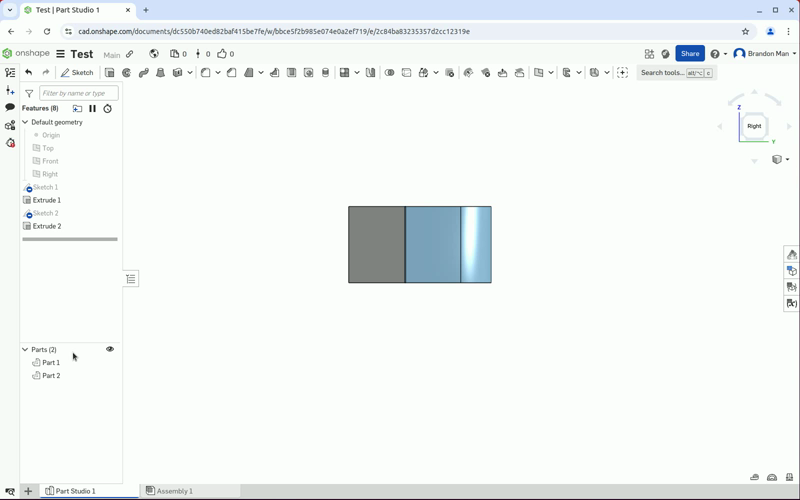
mouse_move(541, 75)
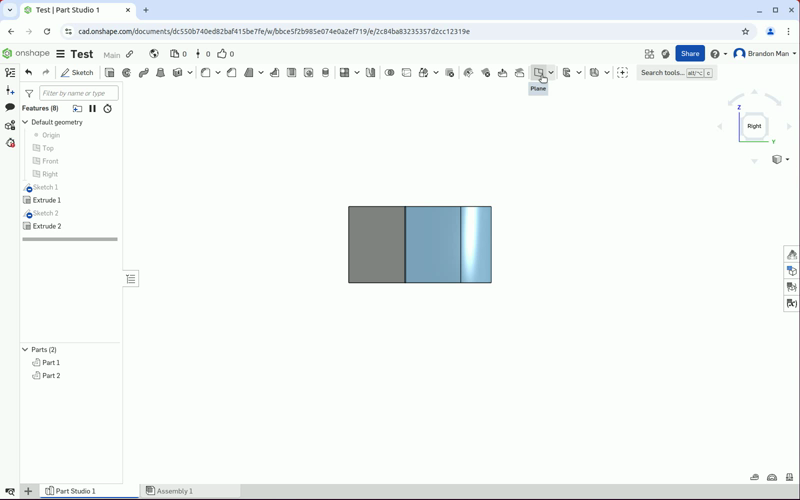
click(541, 75)
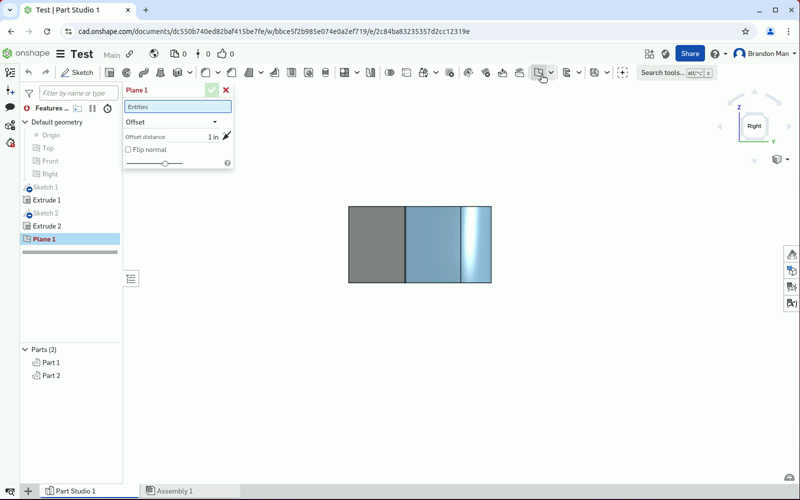
mouse_move(73, 176)
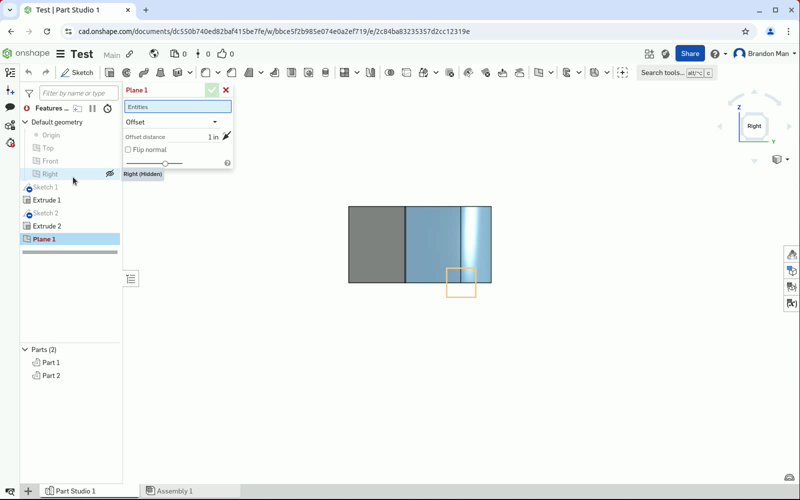
click(73, 176)
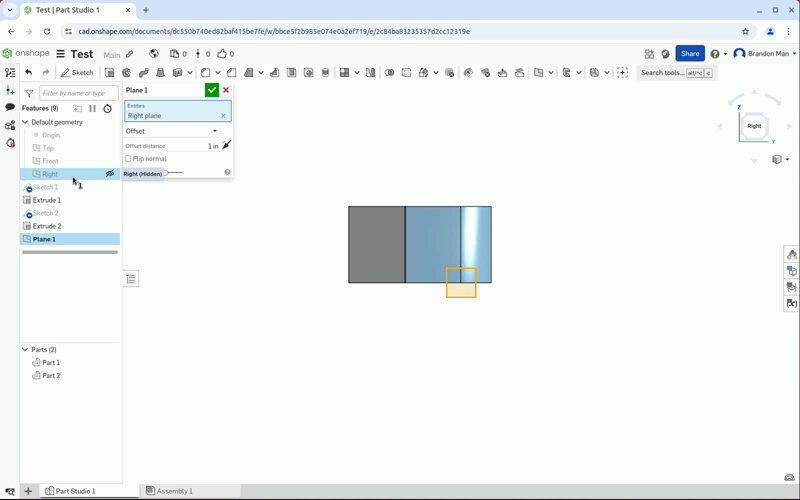
key(tab, 2)
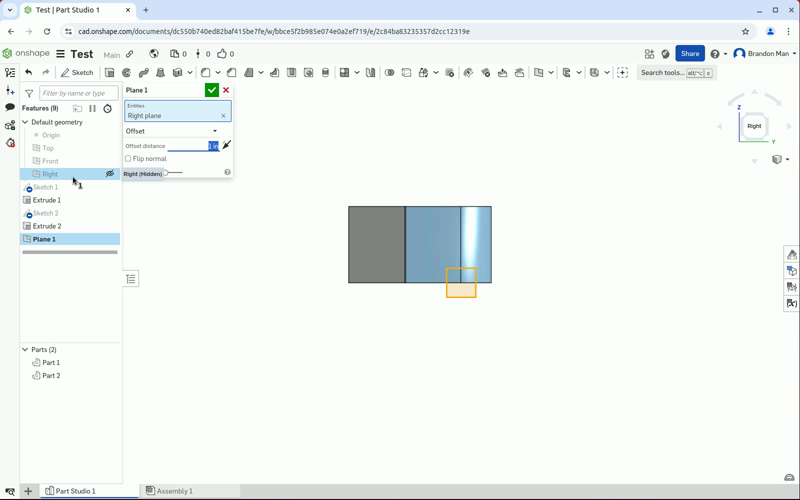
text(6.255)
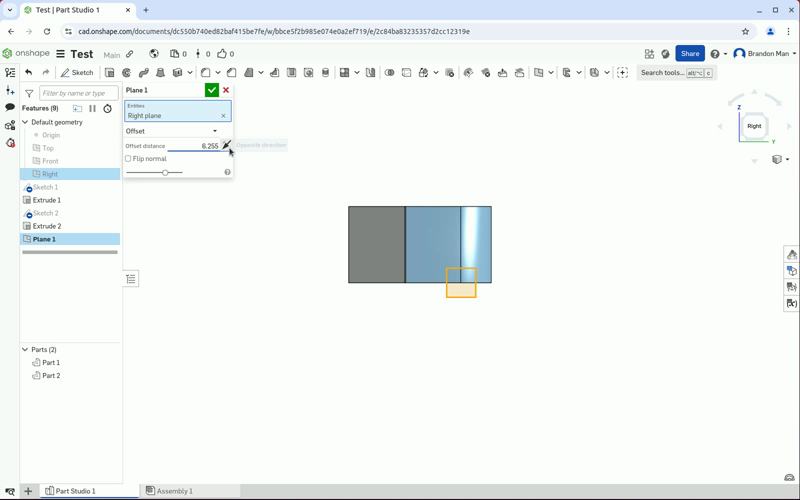
mouse_move(229, 147)
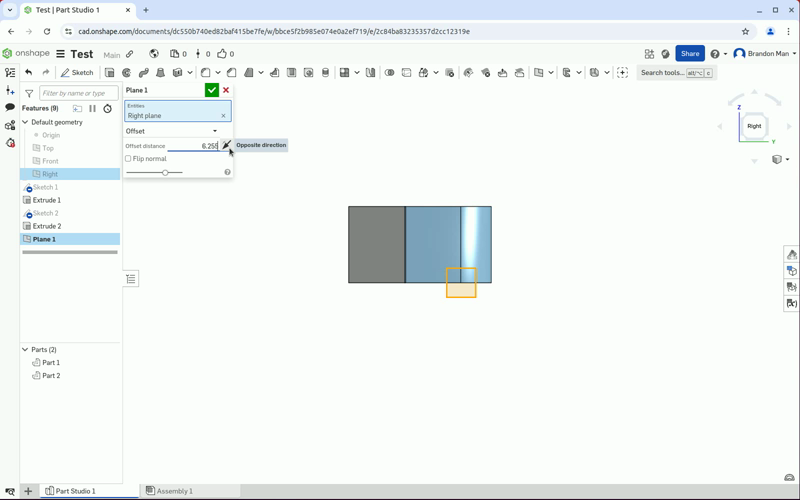
click(229, 147)
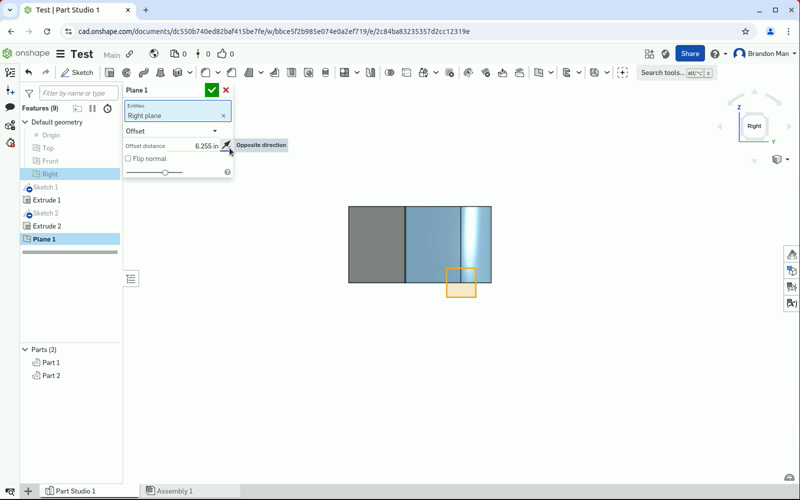
key(enter, 2)
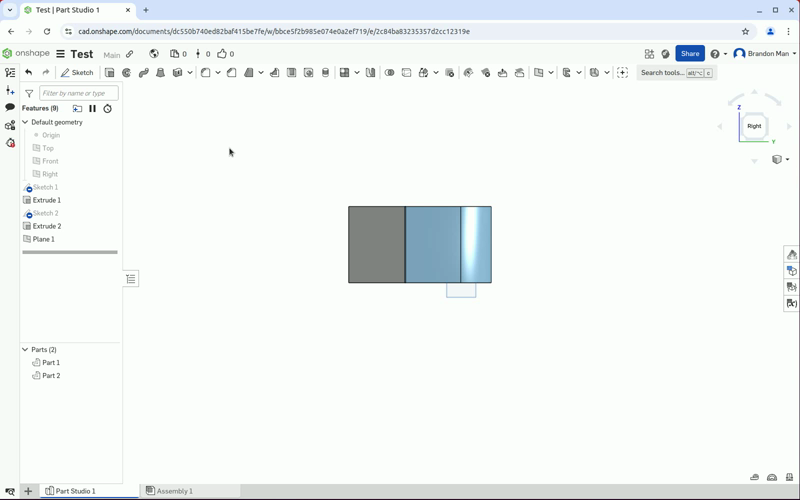
key(shift+s)
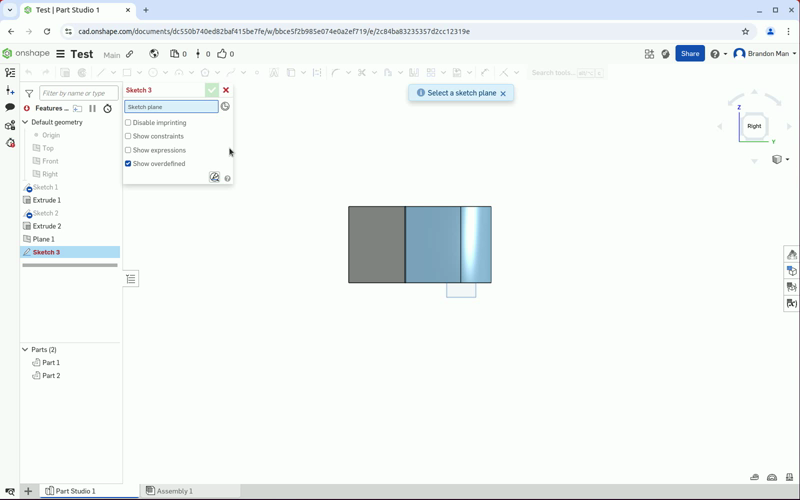
mouse_move(73, 241)
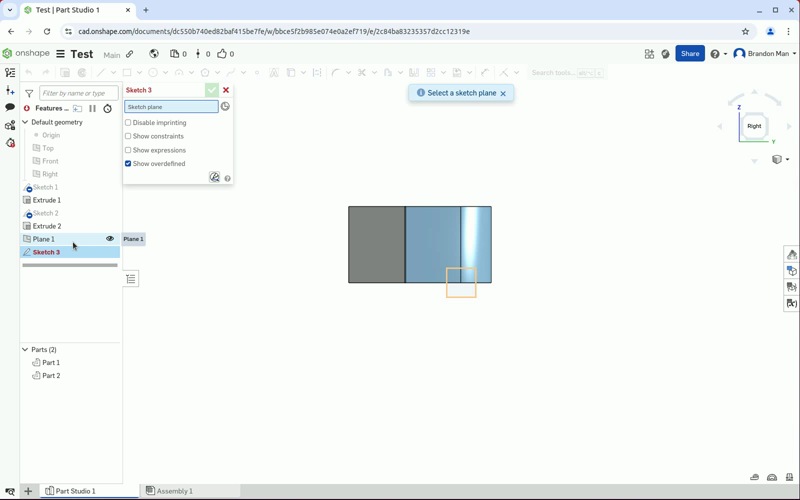
click(73, 241)
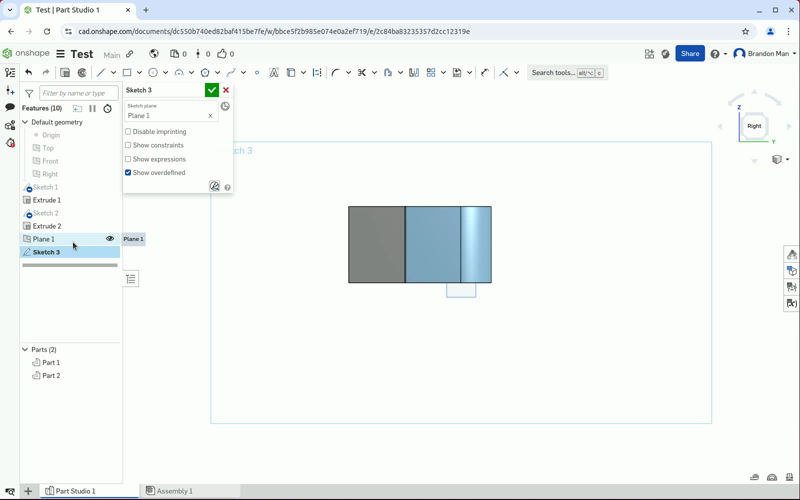
mouse_move(73, 352)
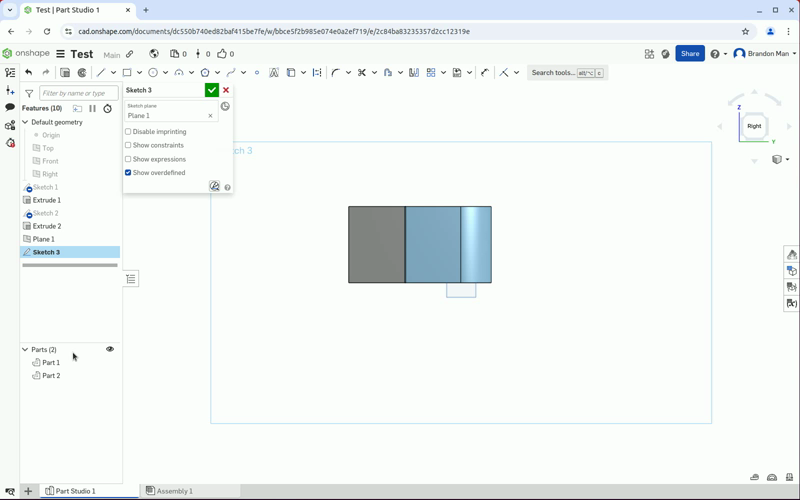
key(y)
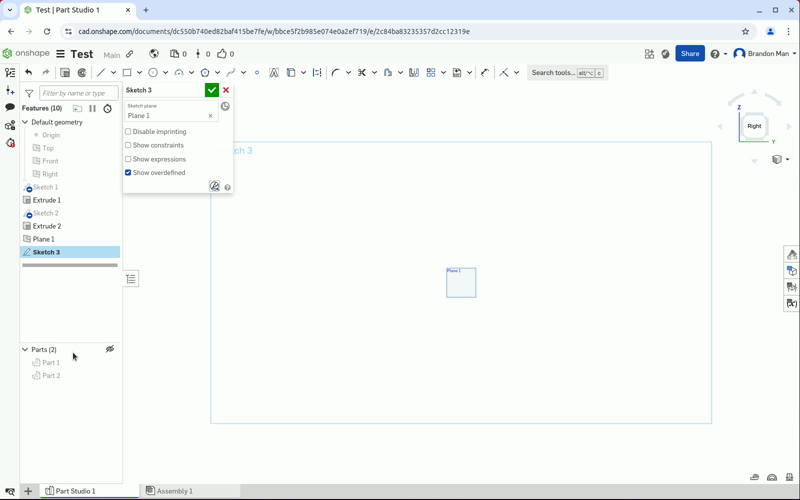
key(a)
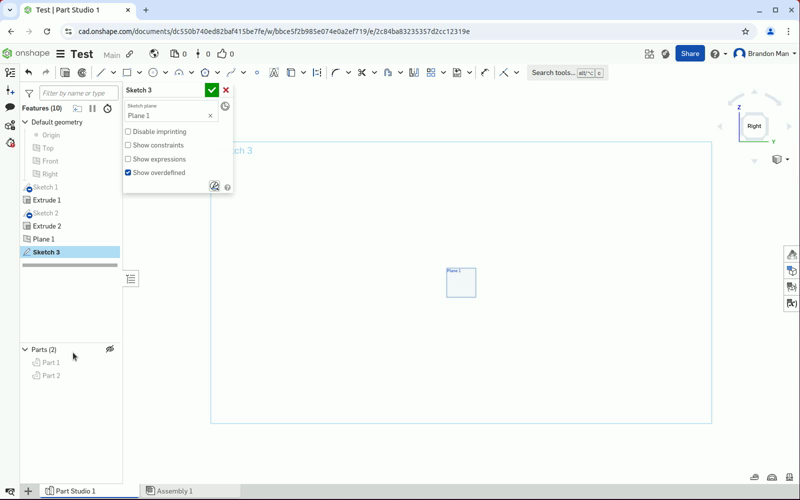
key_down(shift)
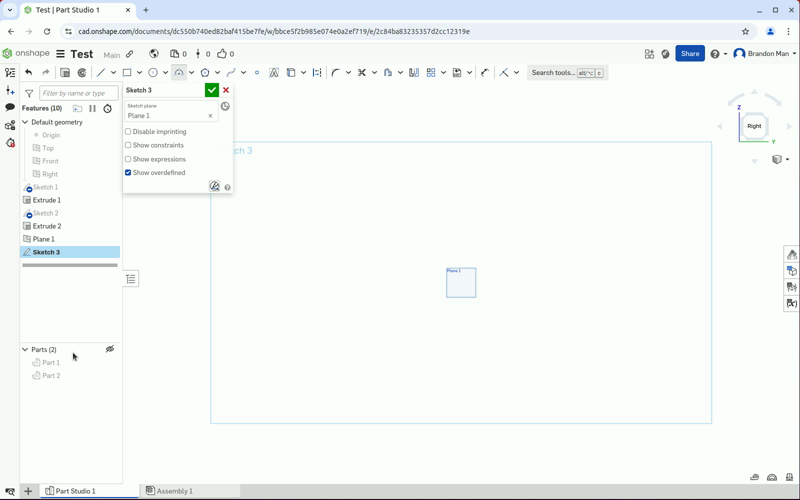
mouse_move(404, 206)
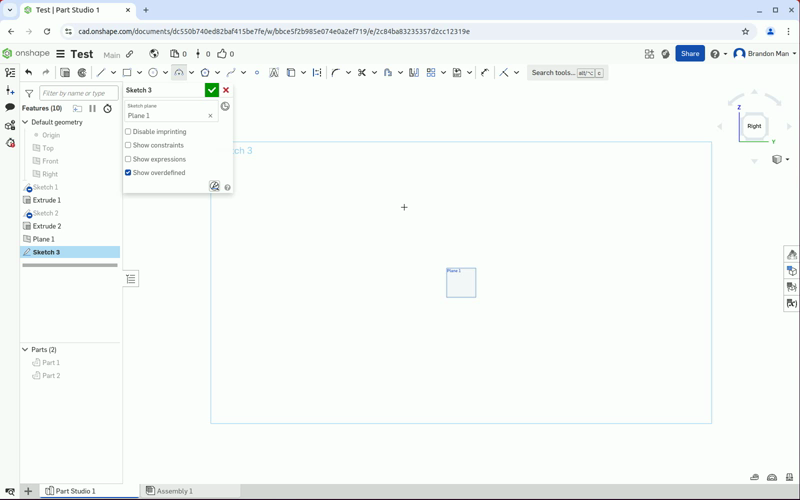
click(404, 206)
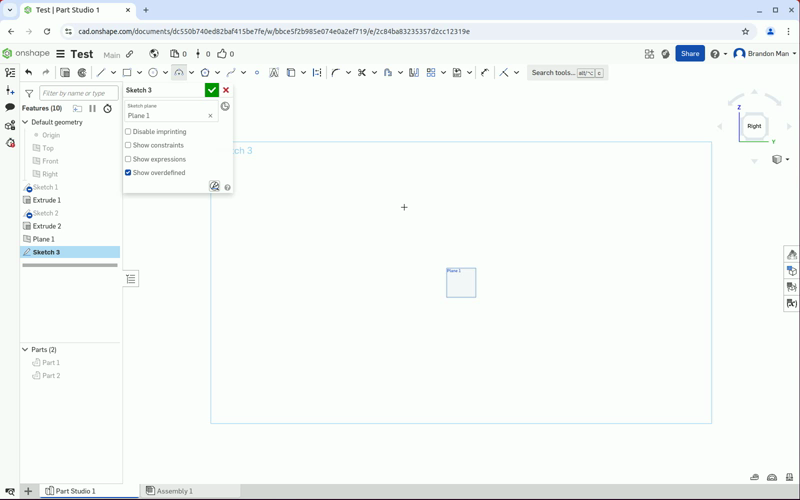
key_up(shift)
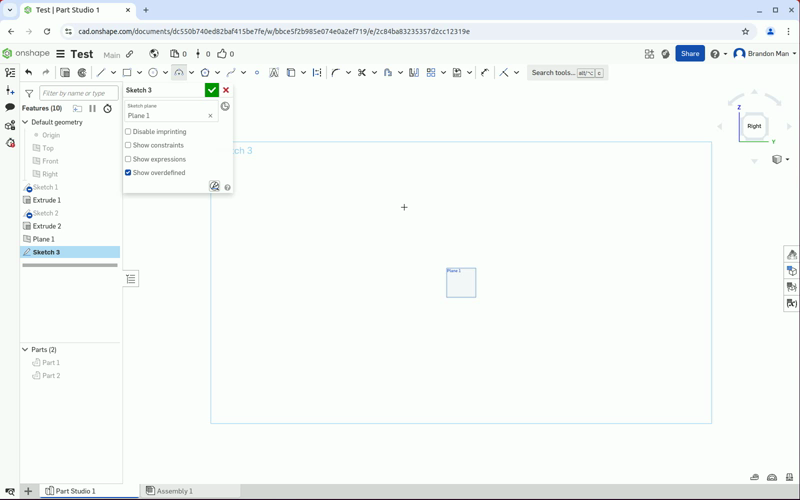
key_down(shift)
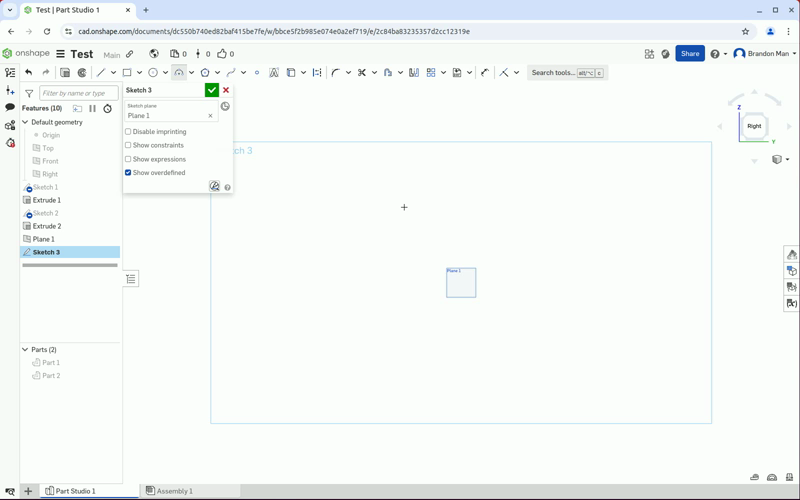
mouse_move(419, 221)
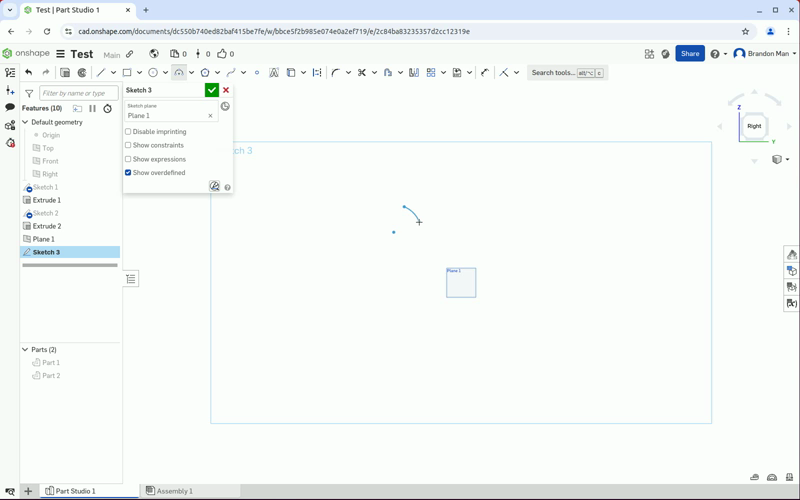
click(419, 221)
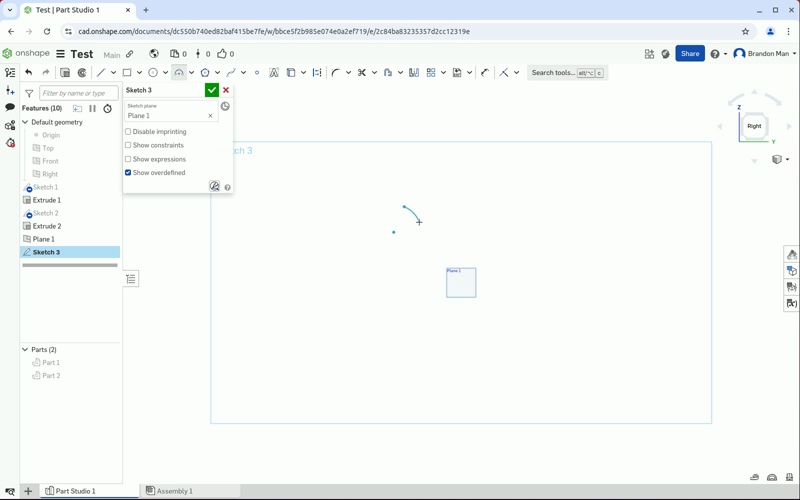
mouse_move(408, 217)
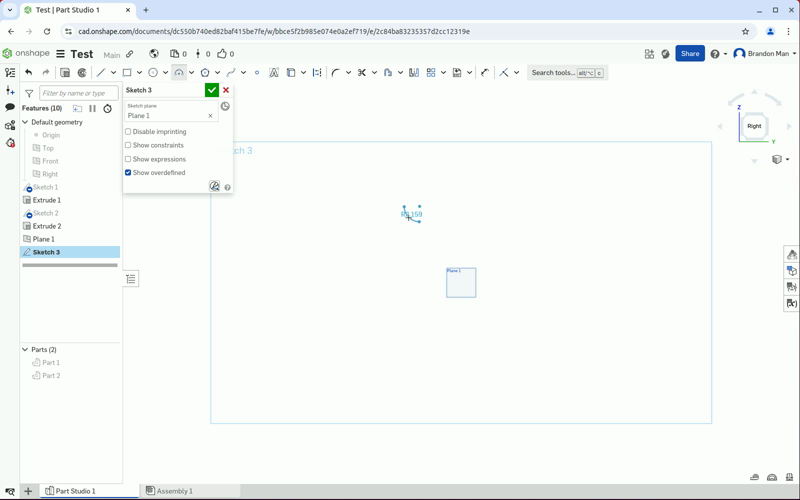
click(408, 217)
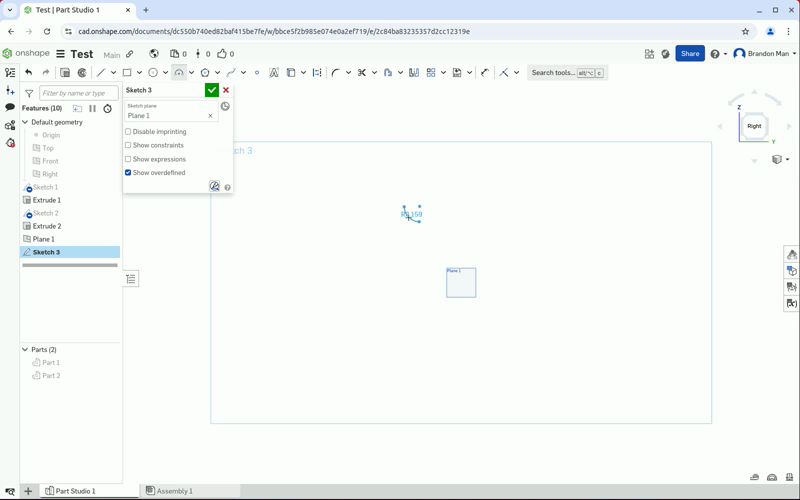
key_up(shift)
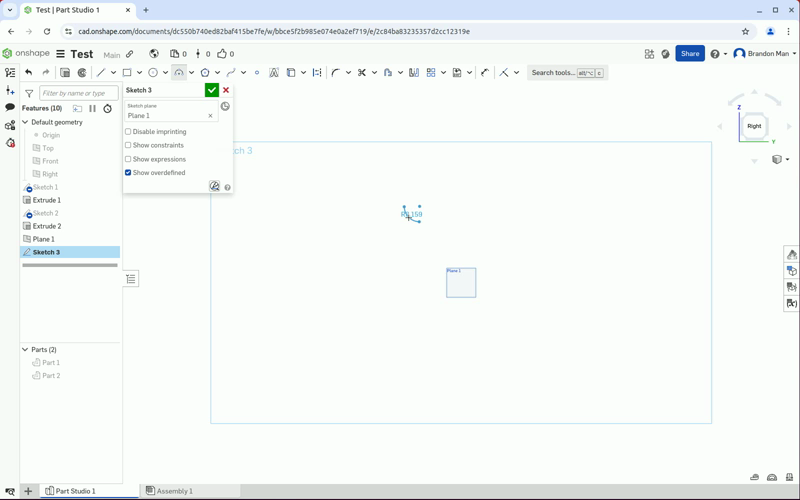
key(esc)
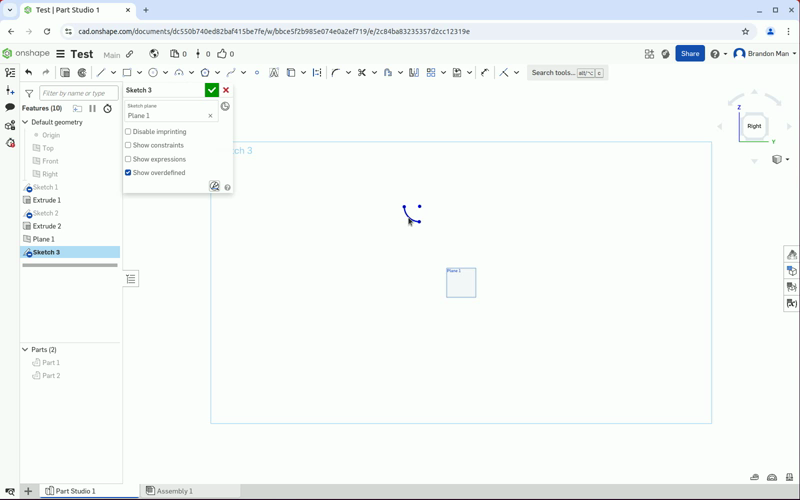
key(l)
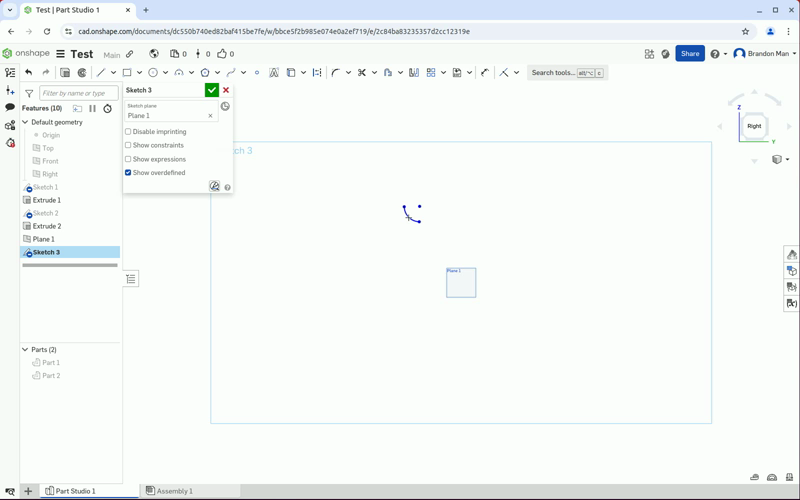
mouse_move(419, 221)
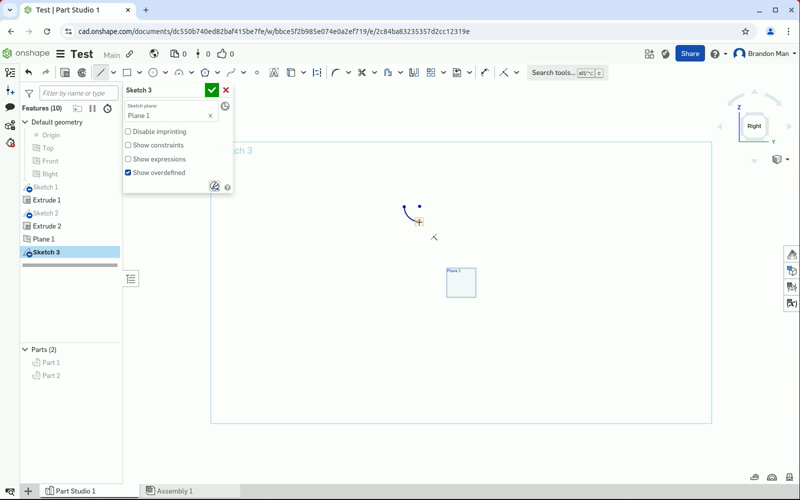
click(419, 221)
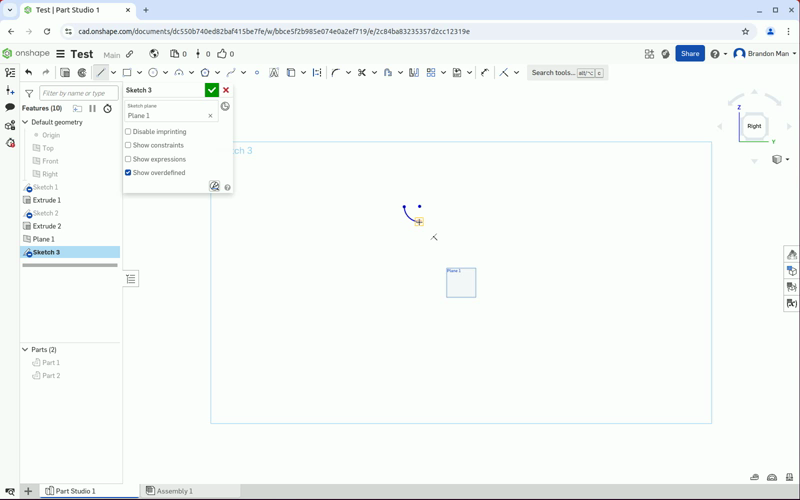
key_down(shift)
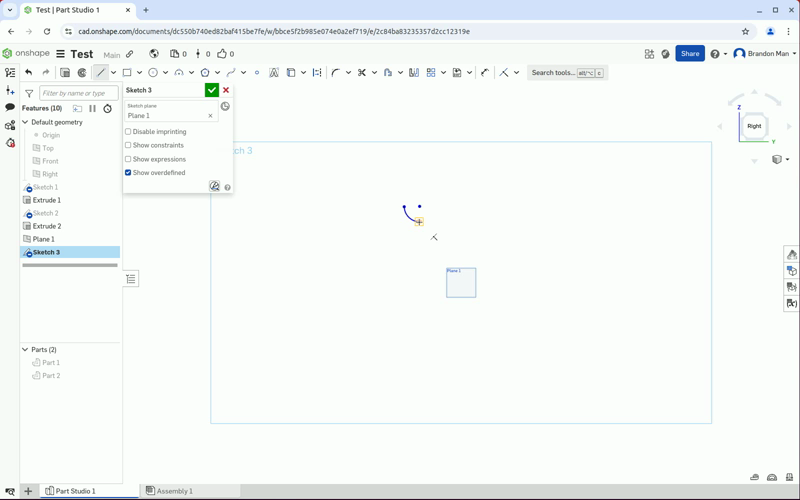
mouse_move(449, 221)
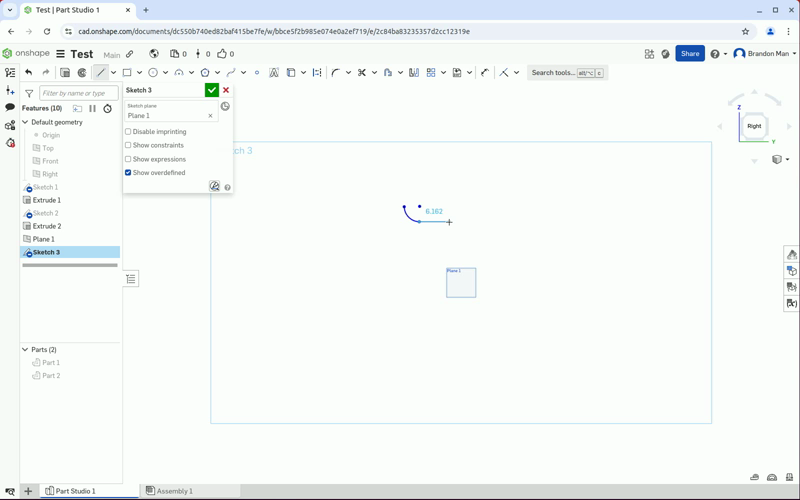
mouse_move(461, 221)
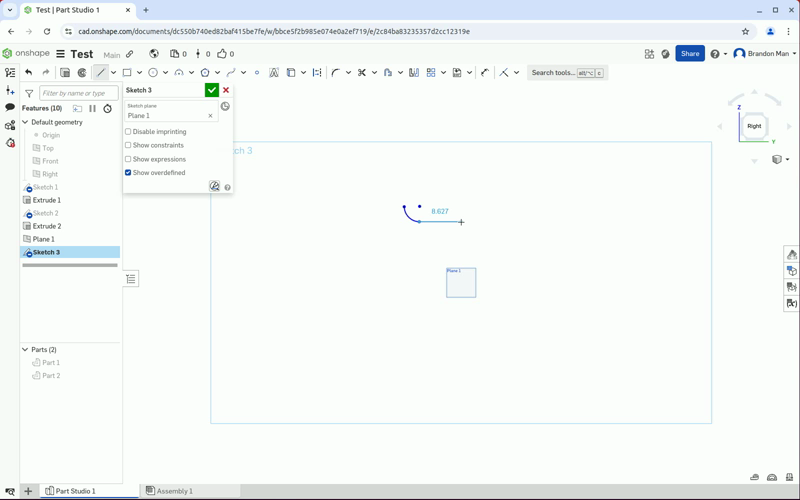
click(461, 221)
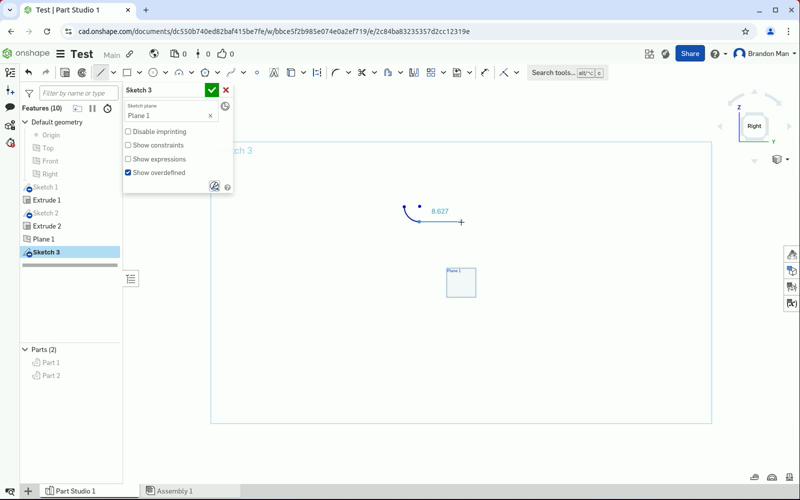
key_up(shift)
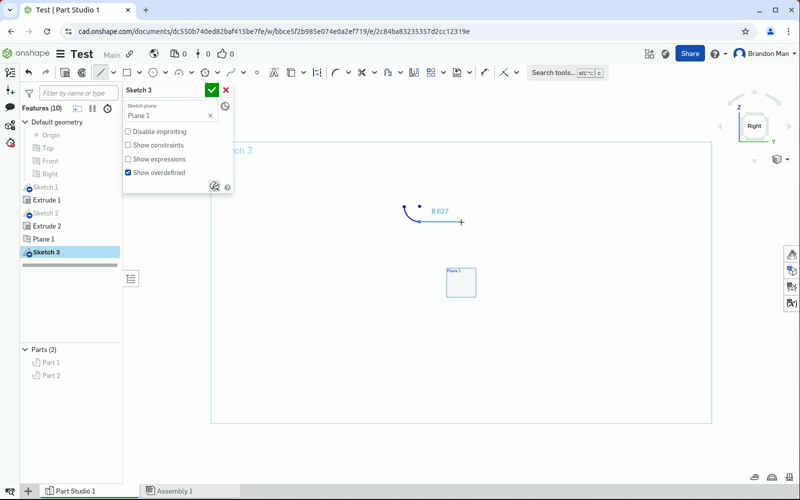
key_down(shift)
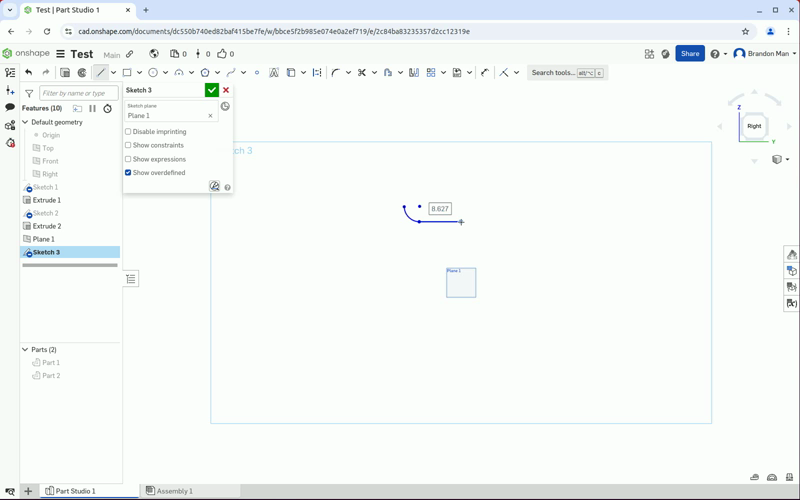
mouse_move(491, 221)
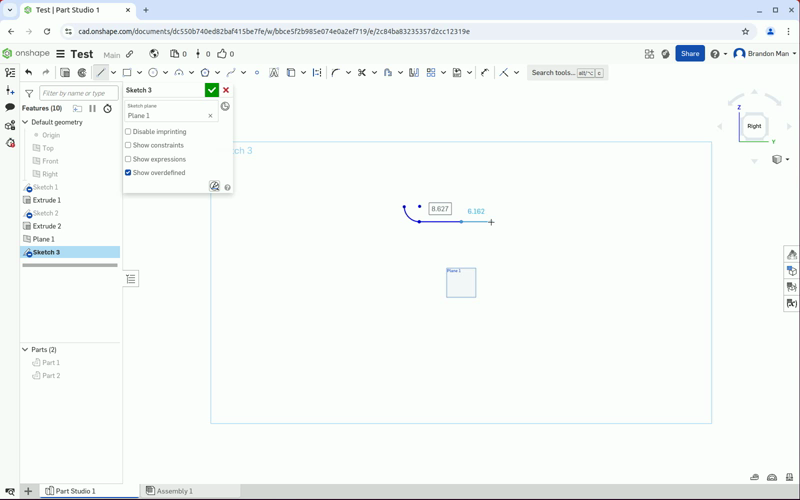
mouse_move(461, 206)
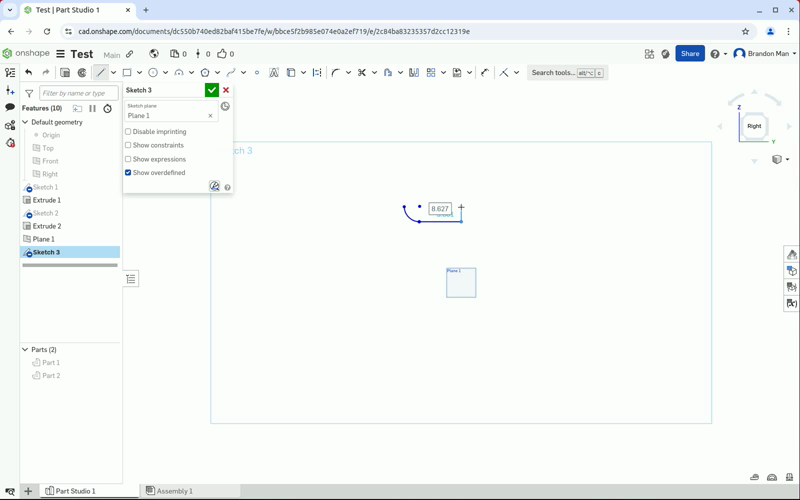
click(461, 206)
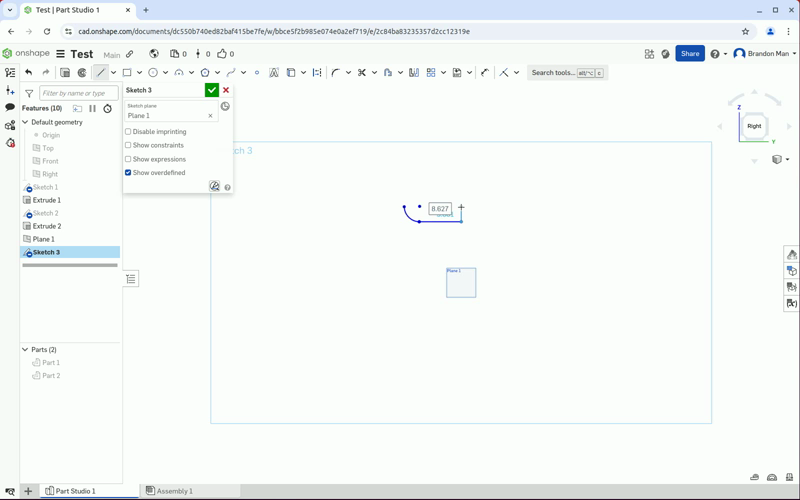
key_up(shift)
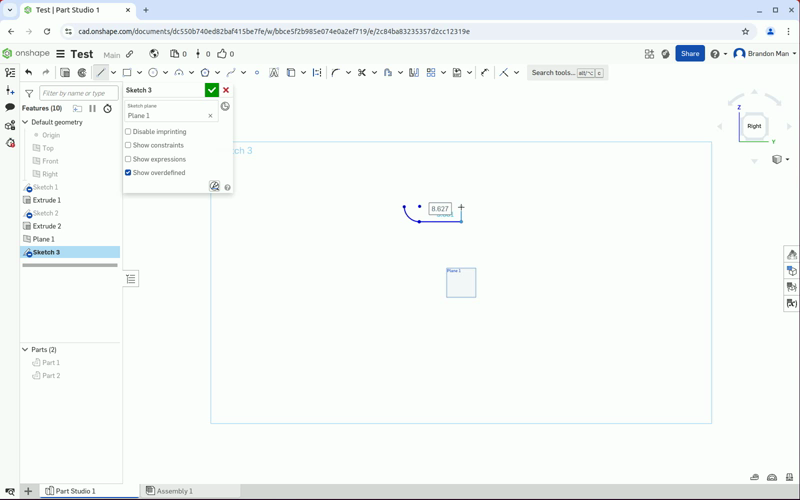
mouse_move(491, 206)
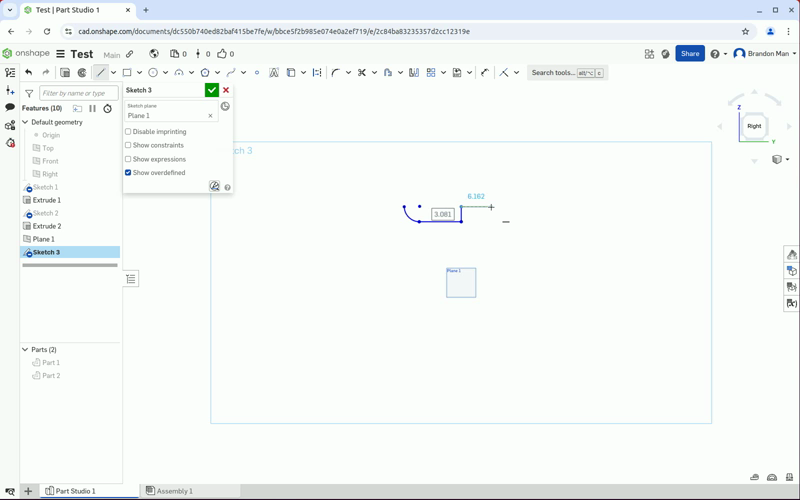
key_down(shift)
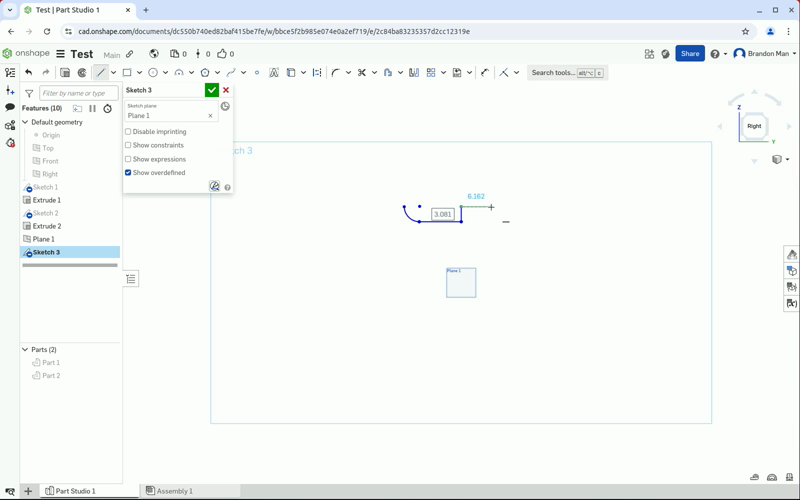
mouse_move(404, 206)
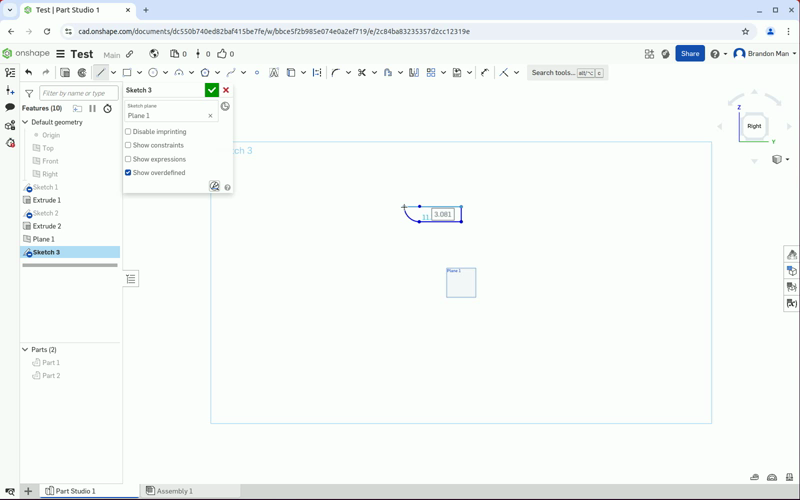
key_up(shift)
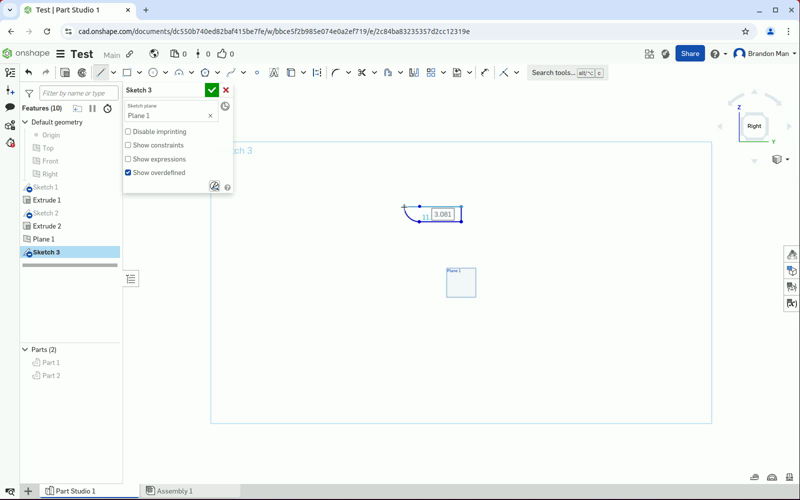
click(404, 206)
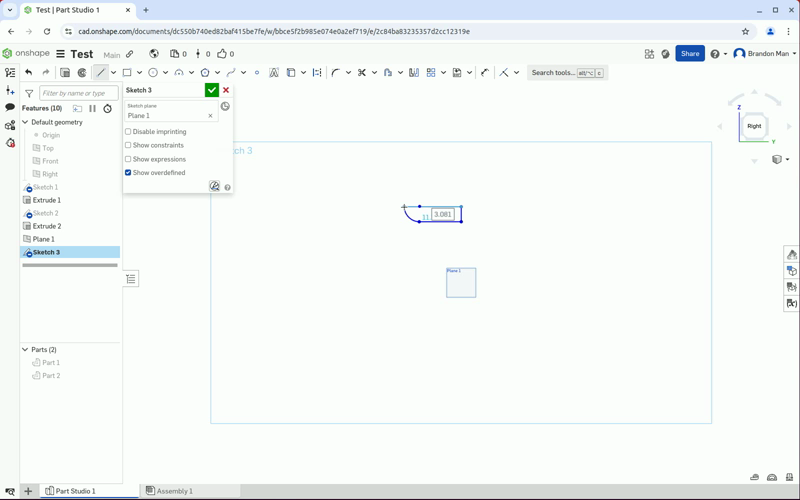
key(esc)
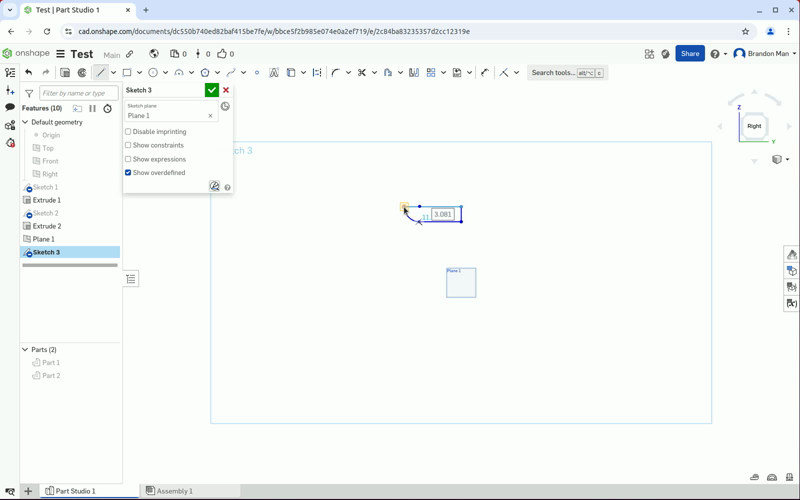
mouse_move(459, 215)
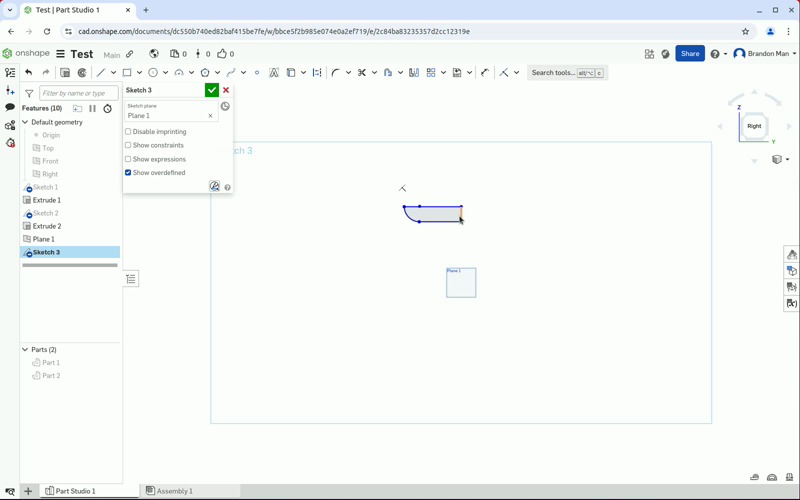
scroll(6)
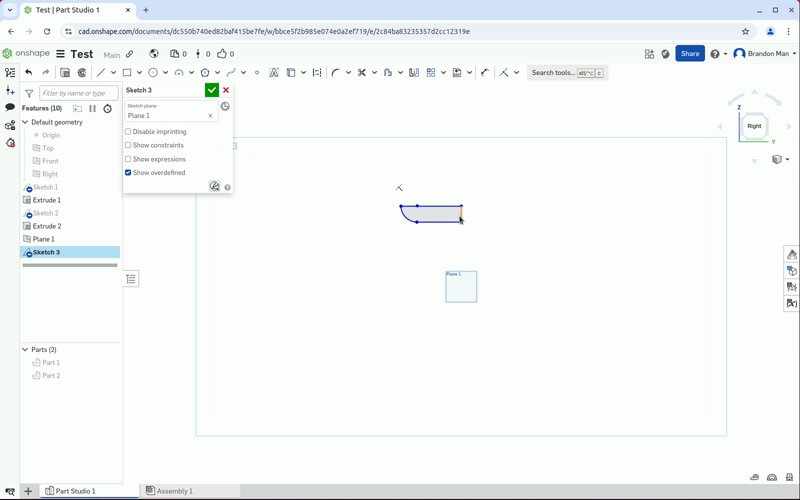
scroll(6)
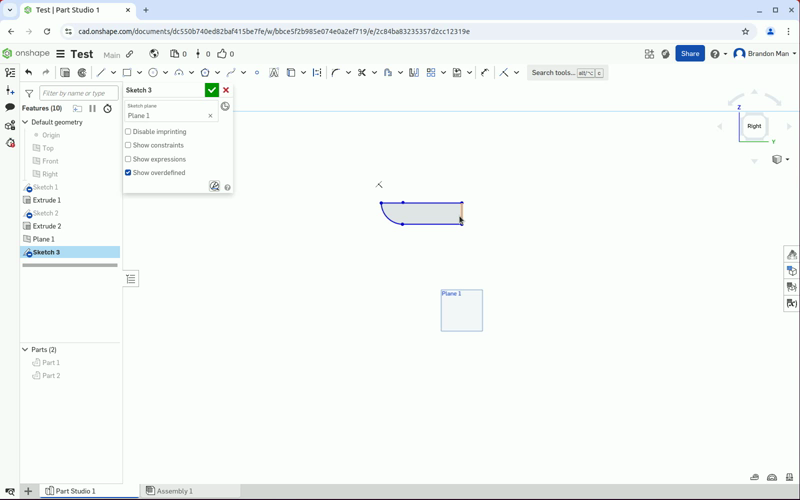
scroll(6)
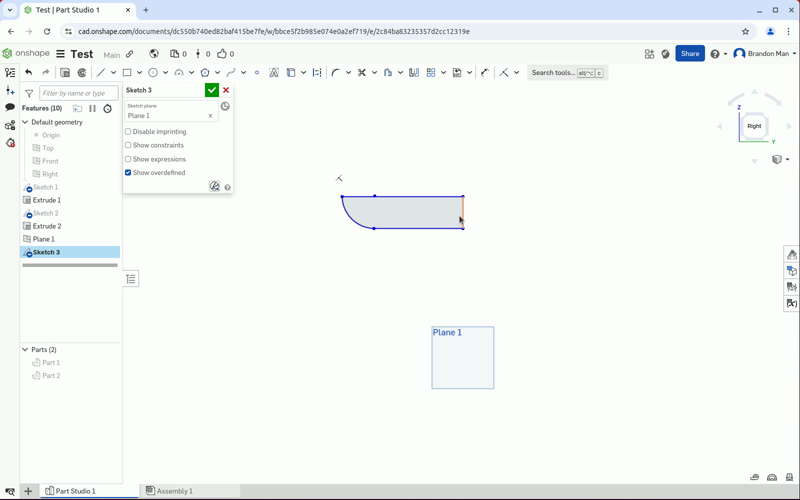
scroll(6)
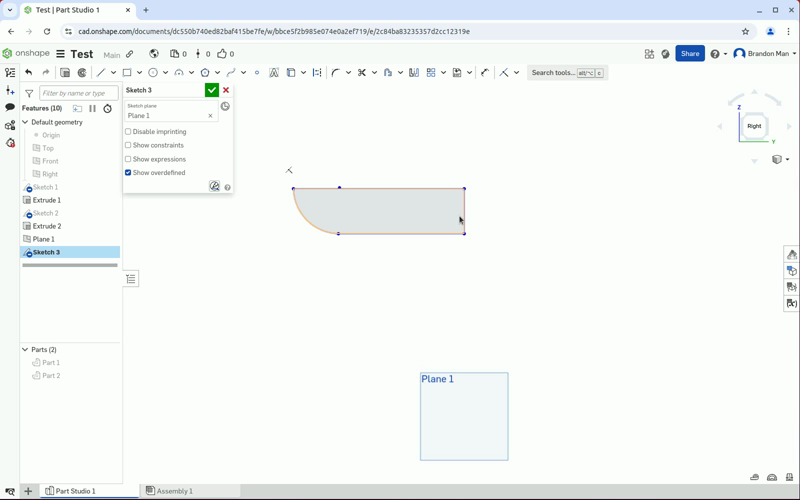
scroll(6)
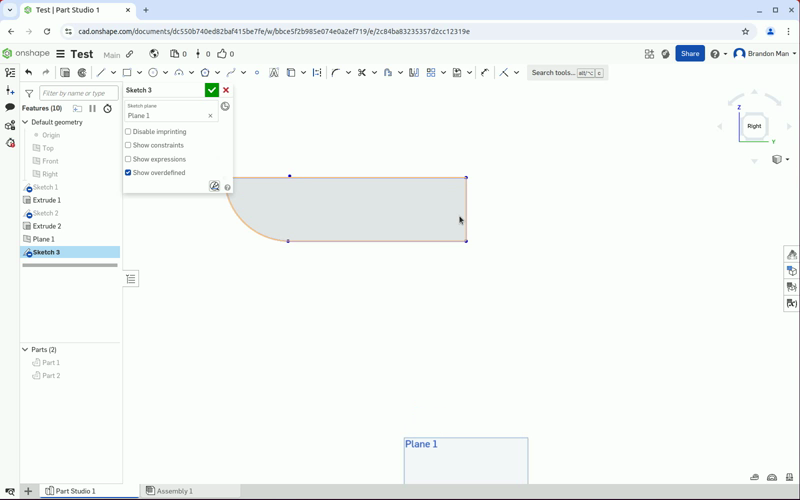
scroll(6)
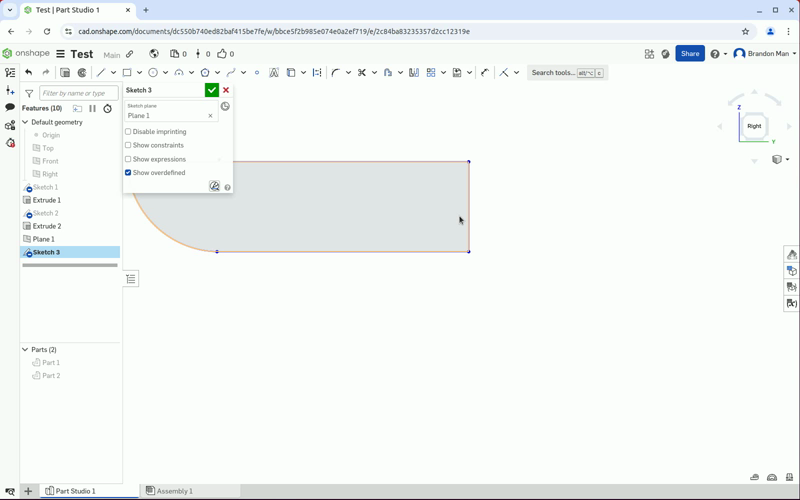
scroll(6)
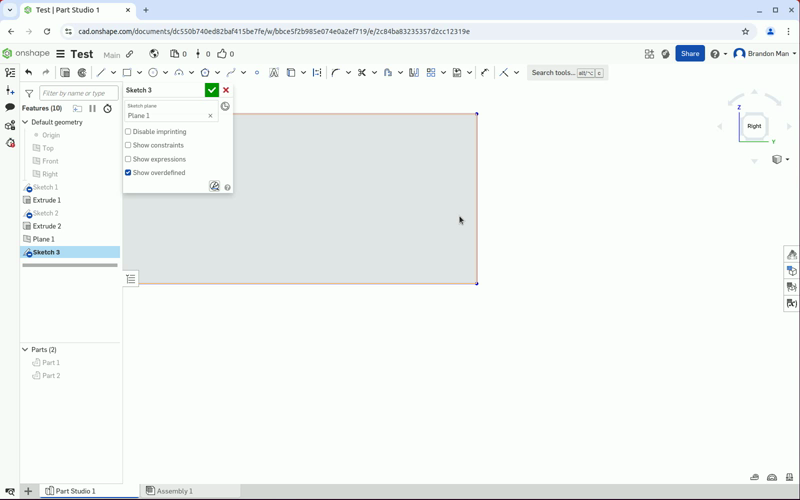
click(459, 215)
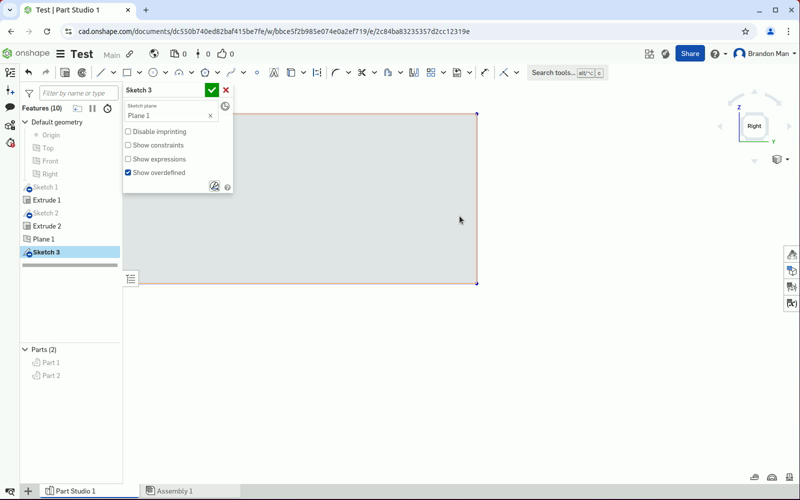
scroll(-6)
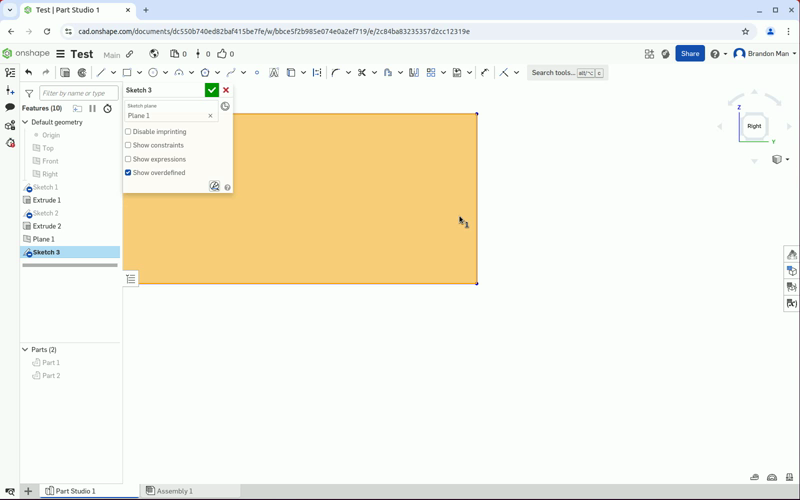
scroll(-6)
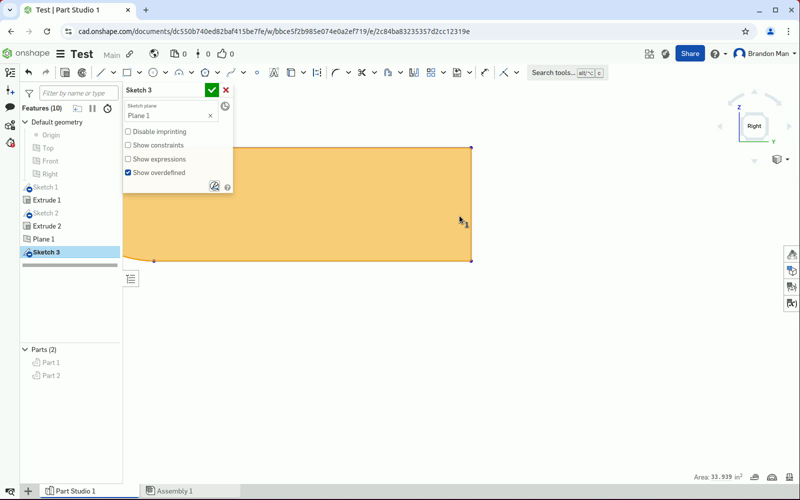
scroll(-6)
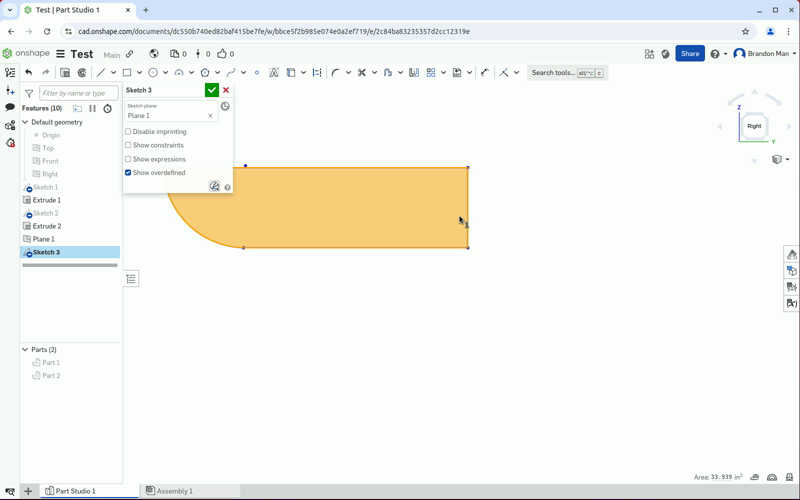
scroll(-6)
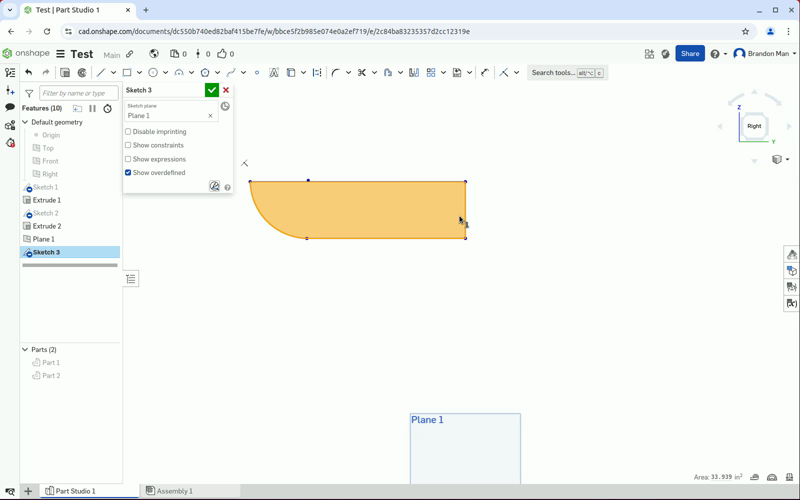
scroll(-6)
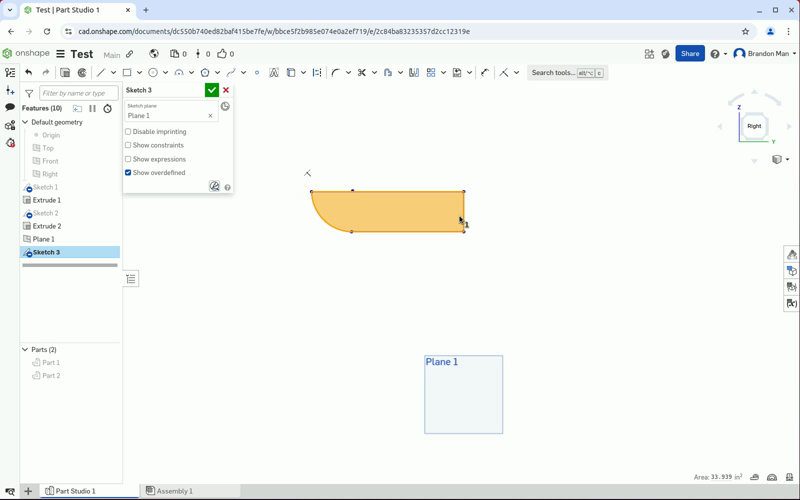
scroll(-6)
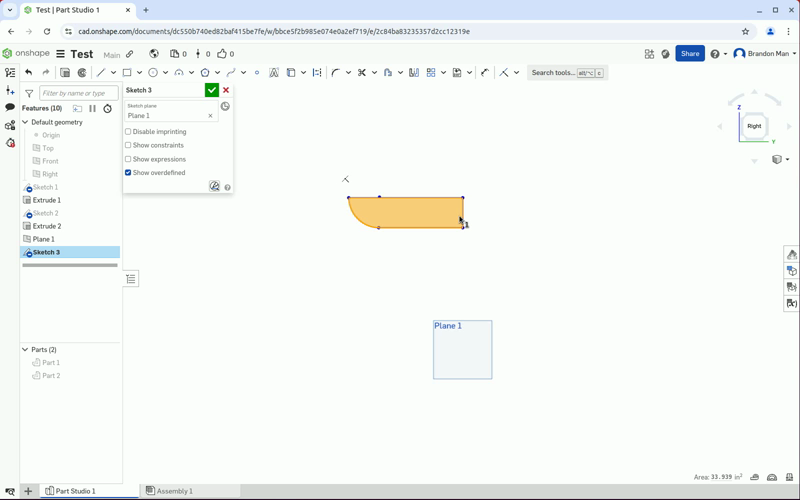
scroll(-6)
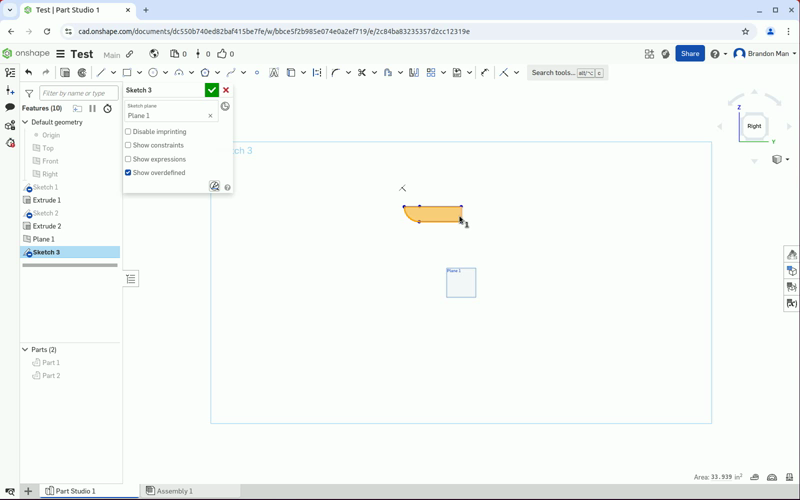
mouse_move(73, 352)
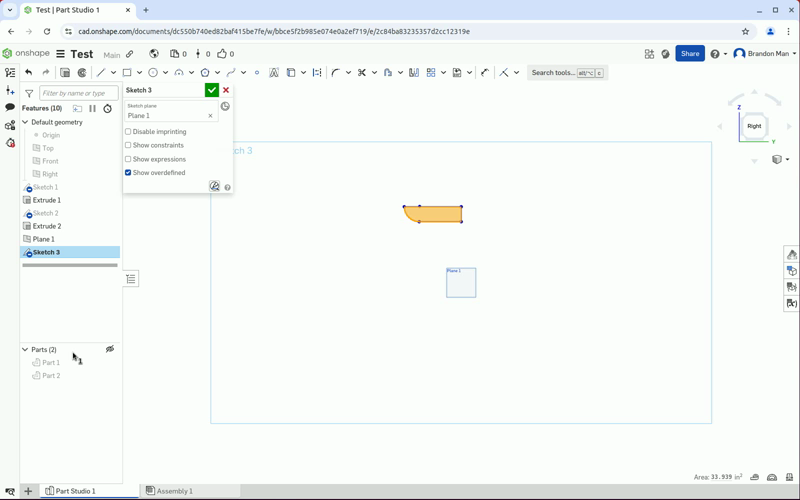
key(shift+y)
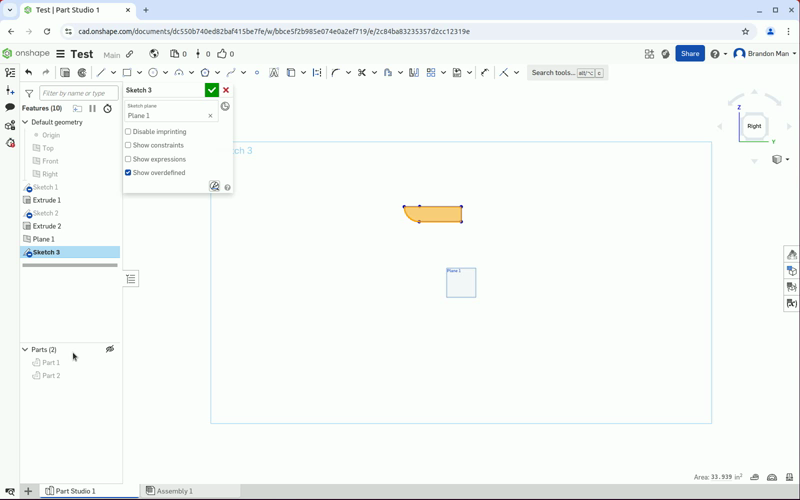
key(shift+e)
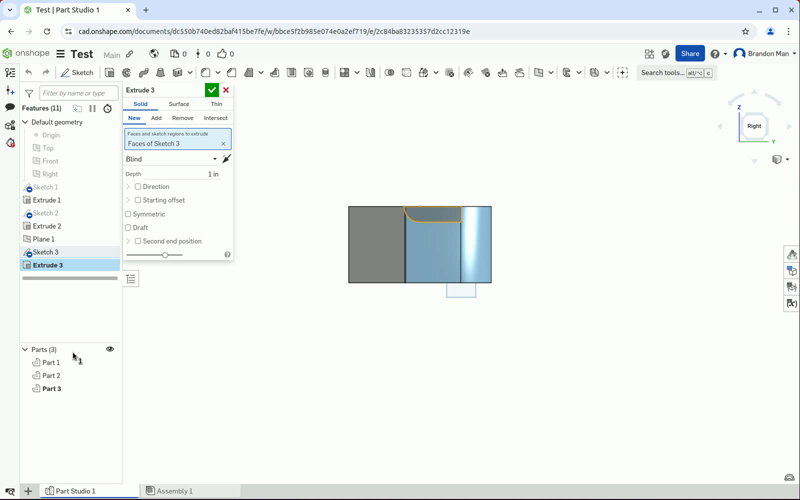
mouse_move(143, 106)
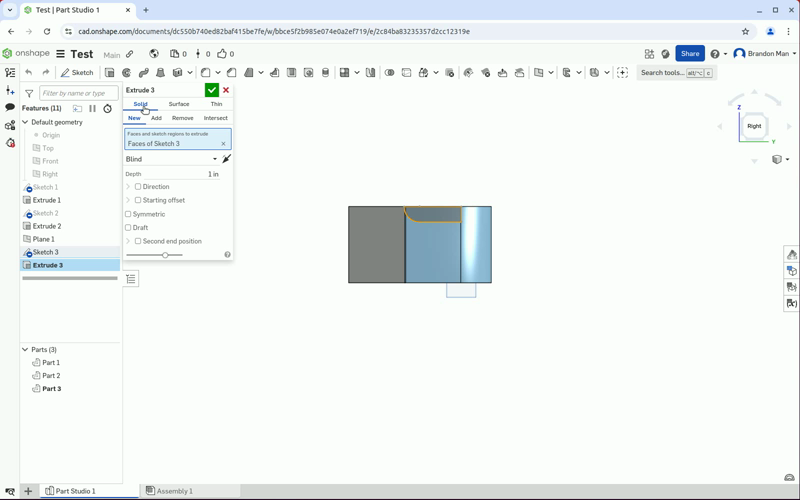
click(143, 106)
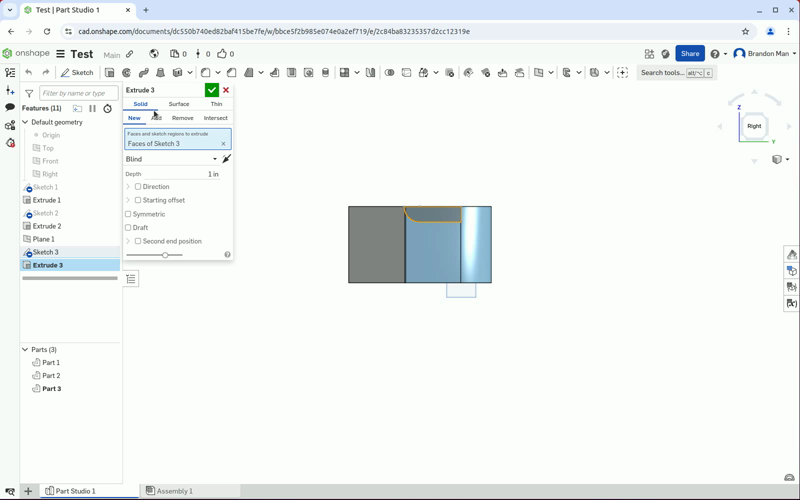
mouse_move(186, 120)
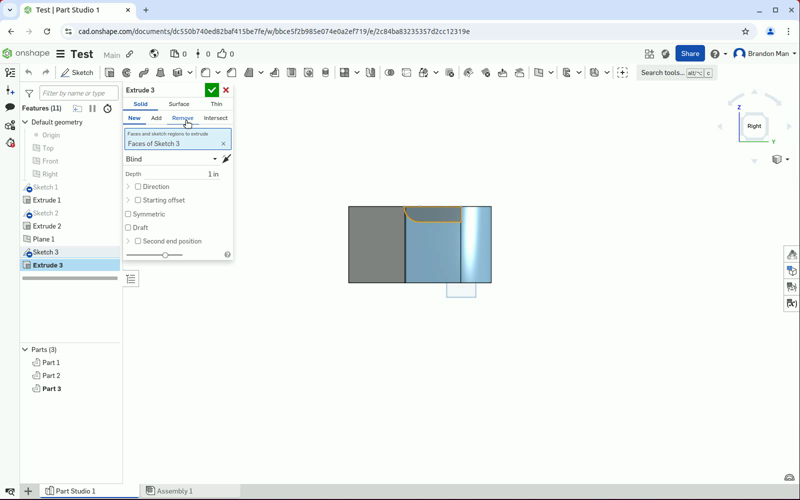
click(186, 120)
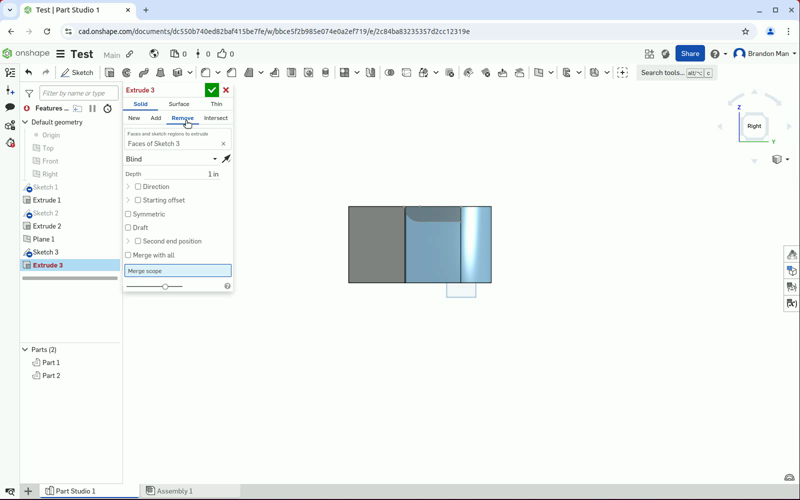
key(tab, 4)
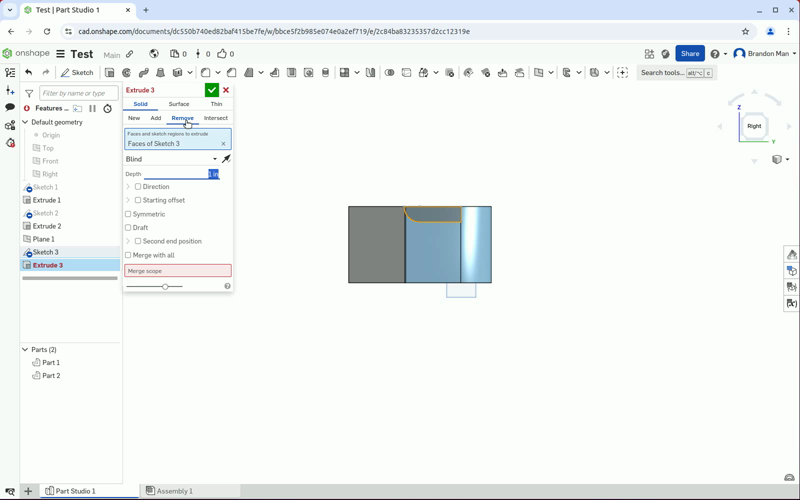
text(12.517)
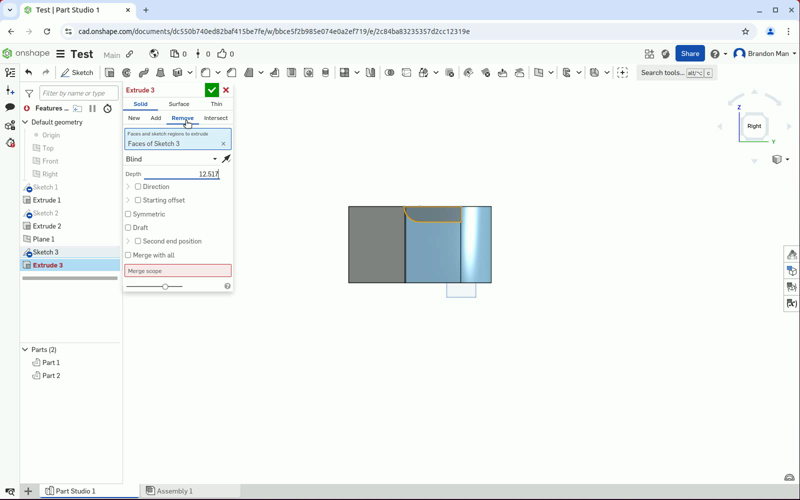
key(tab, 6)
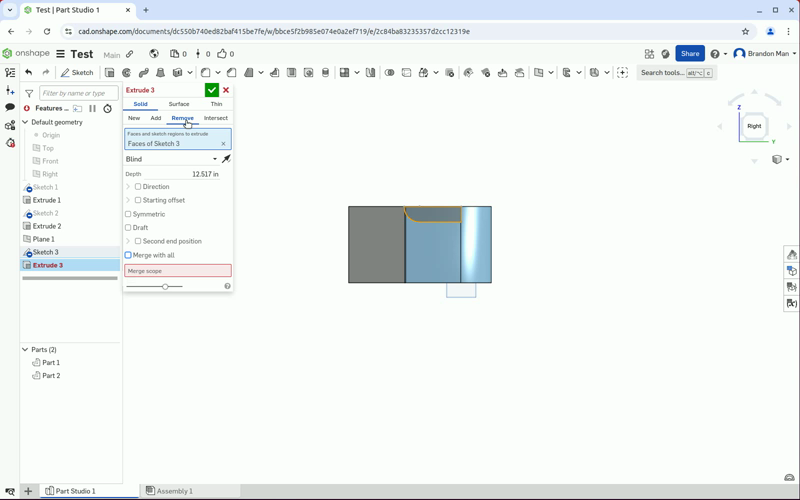
key(space)
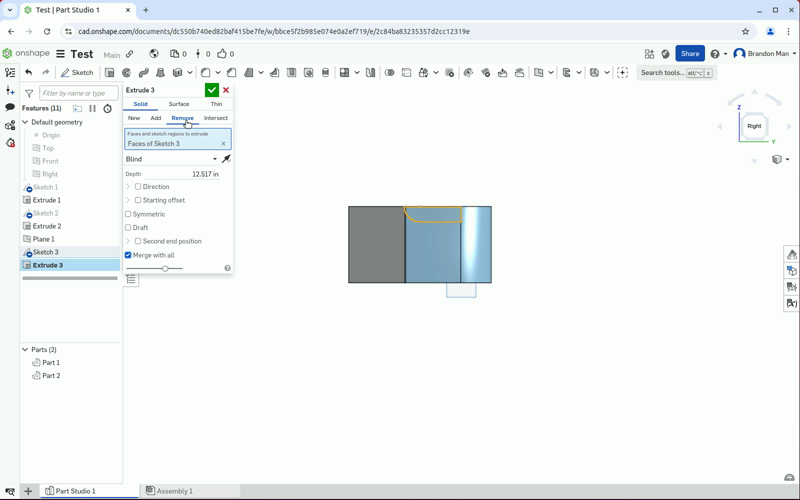
key(enter)
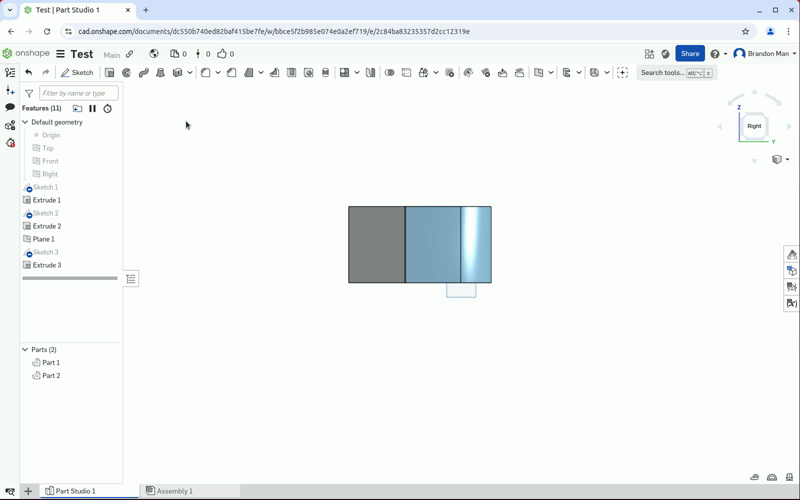
key(shift+h)
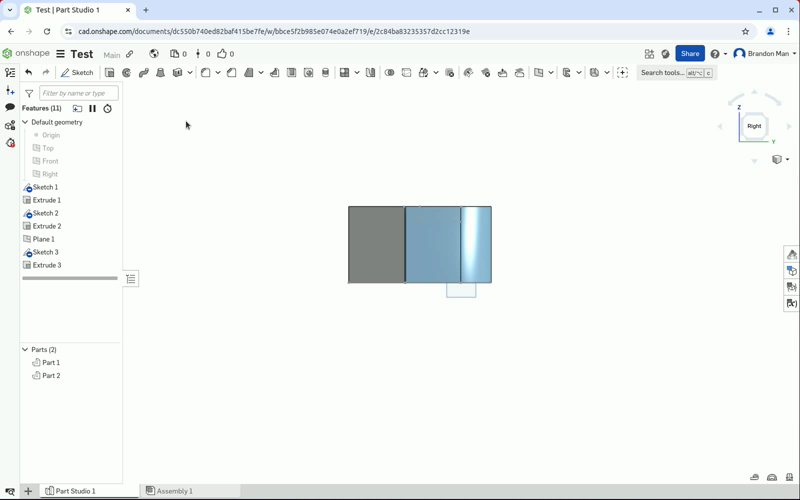
key(shift+h)
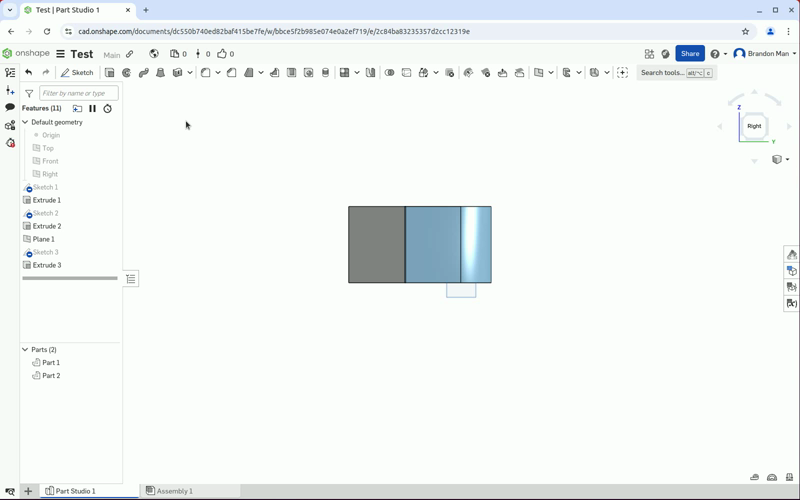
mouse_move(73, 189)
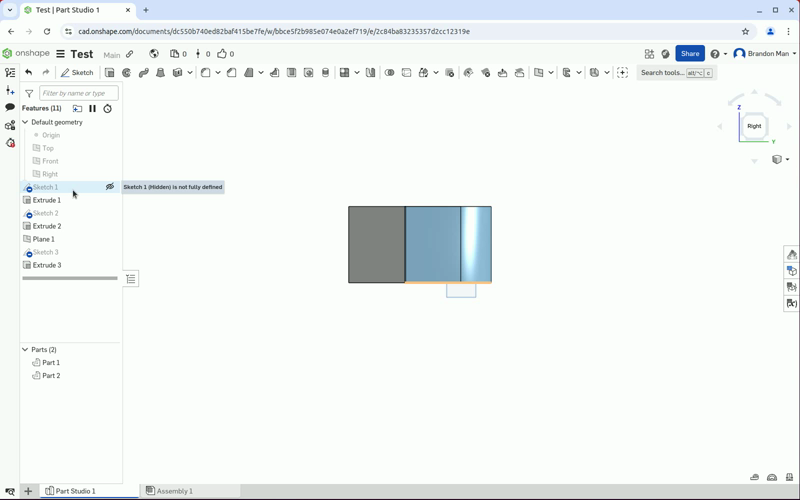
click(73, 189)
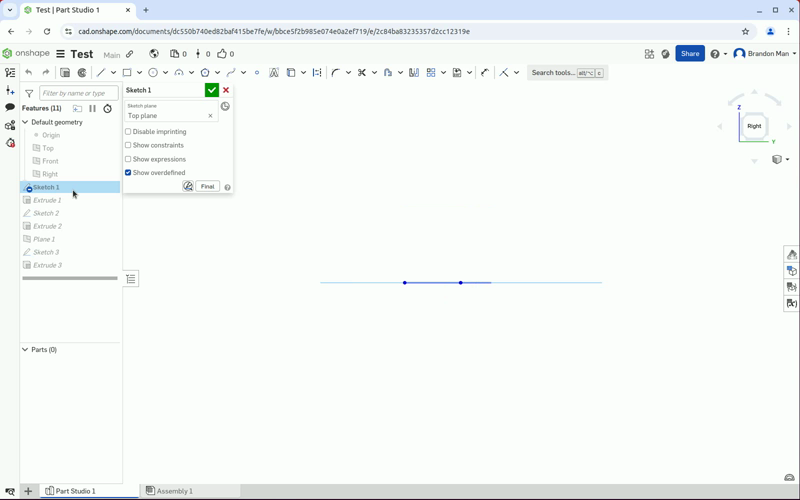
mouse_move(229, 92)
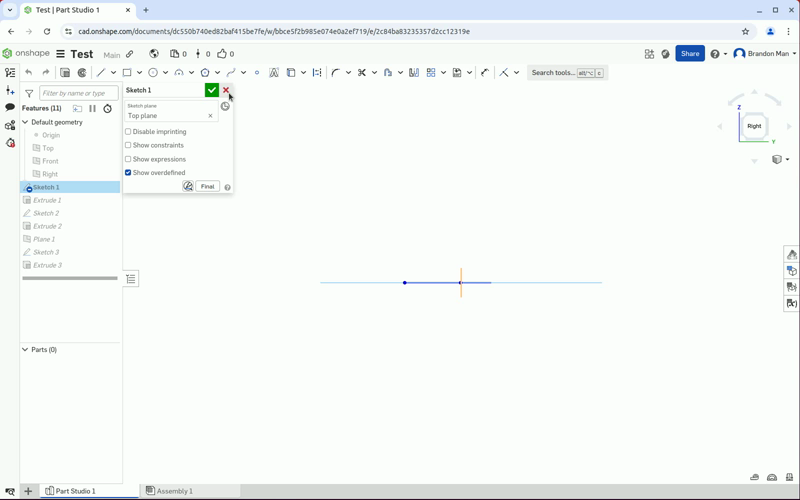
click(229, 92)
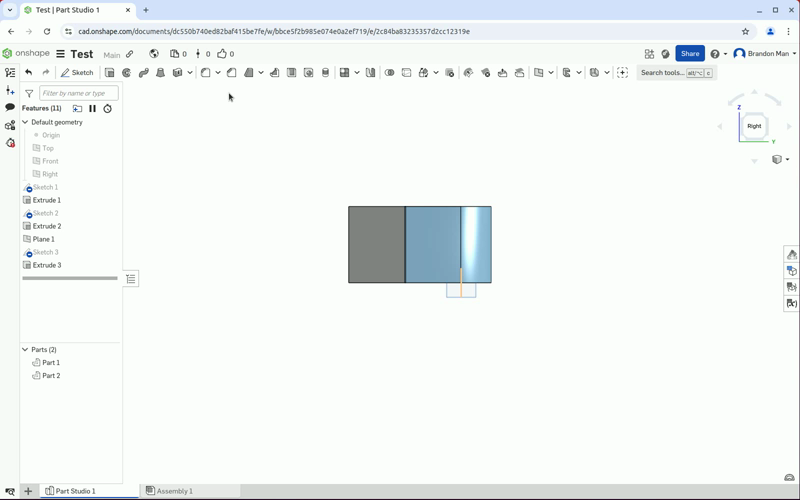
key(shift+s)
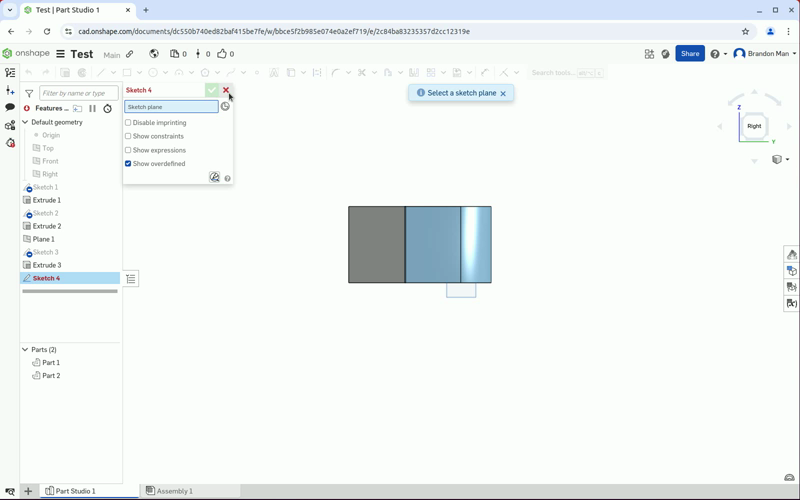
mouse_move(73, 241)
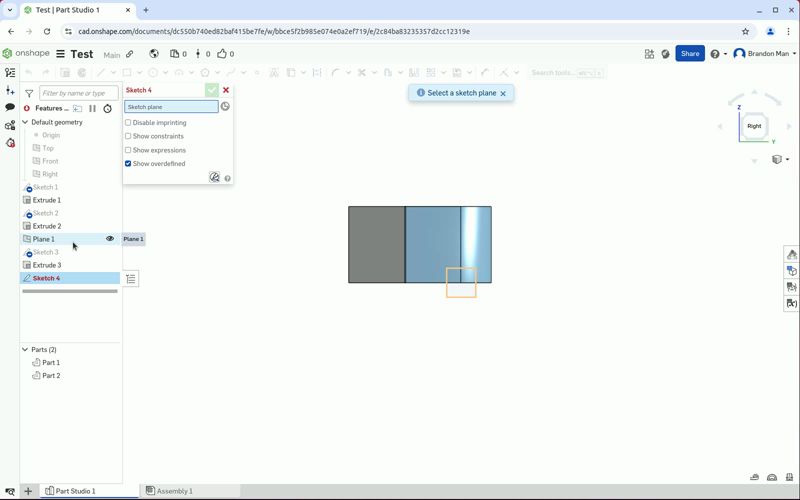
click(73, 241)
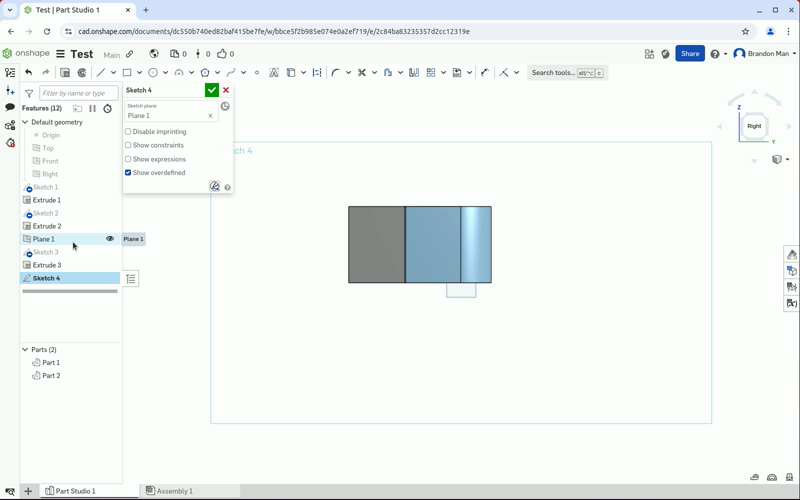
mouse_move(73, 352)
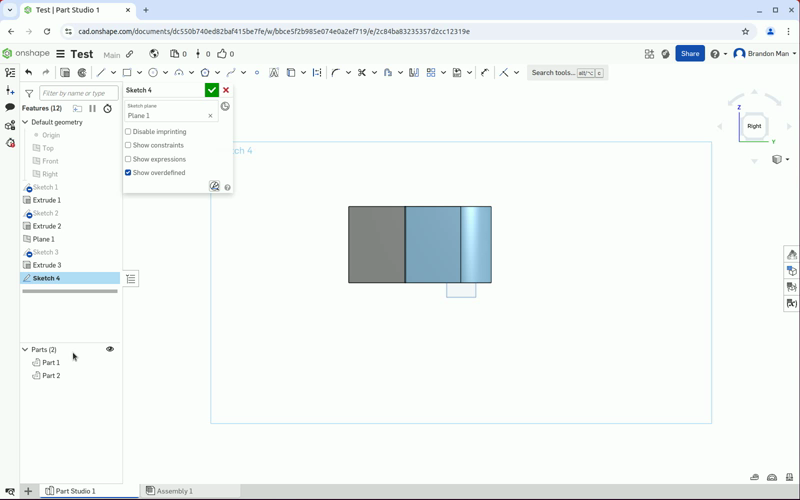
key(y)
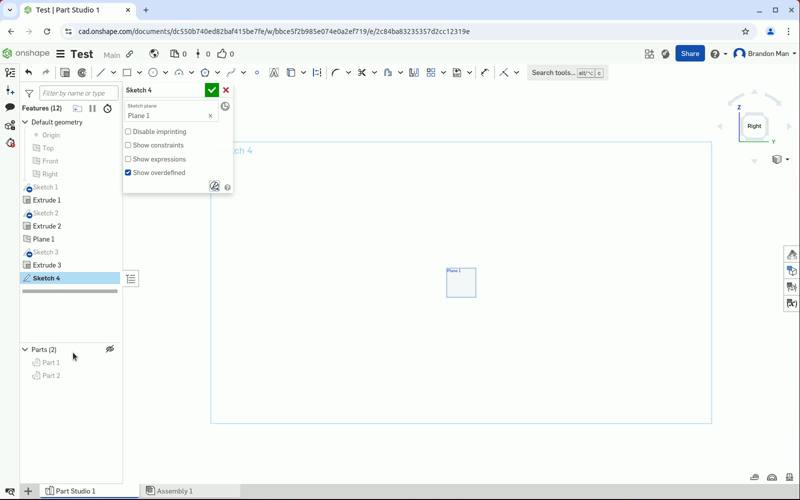
key(l)
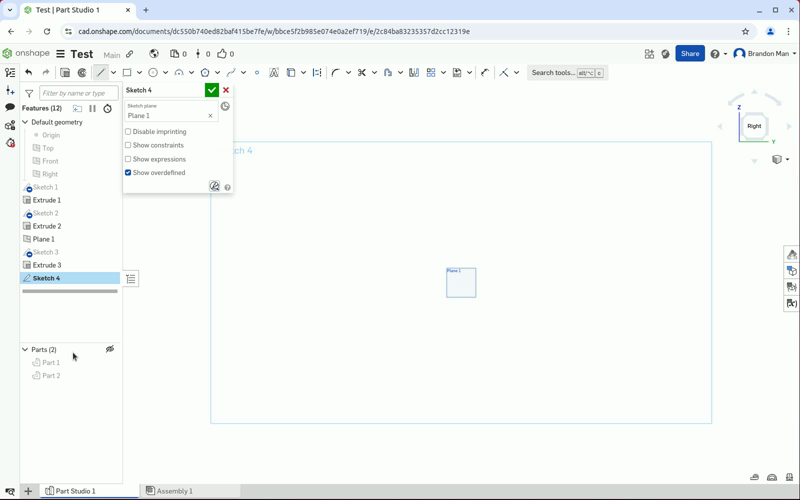
key_down(shift)
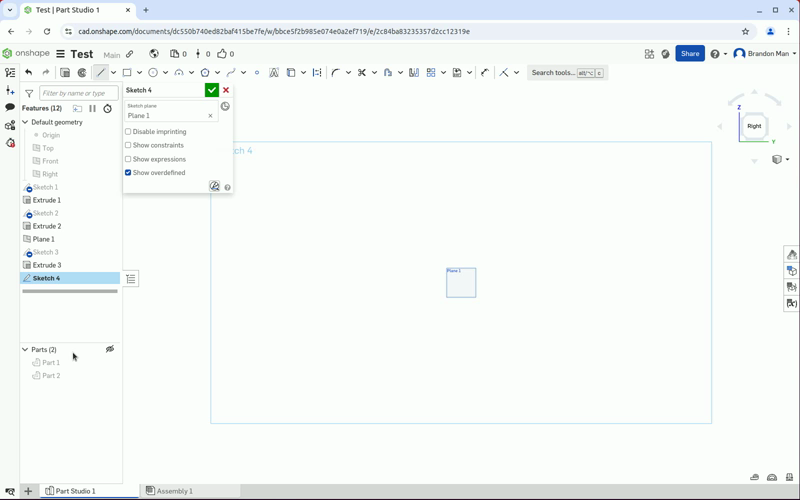
mouse_move(404, 282)
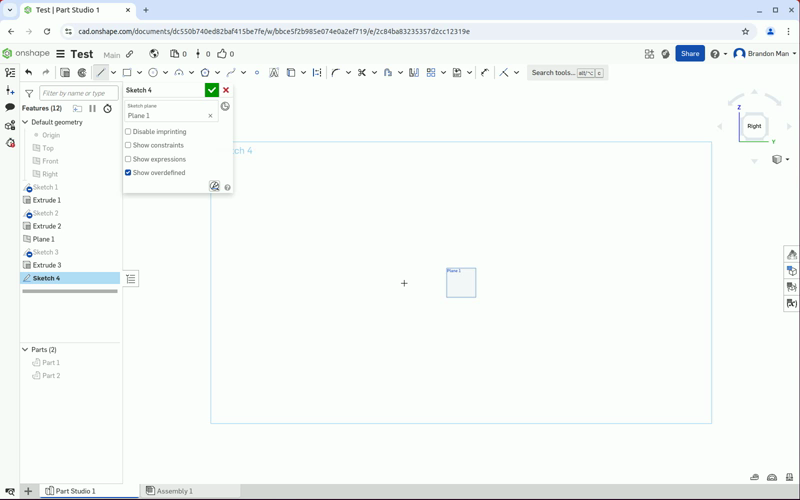
click(404, 282)
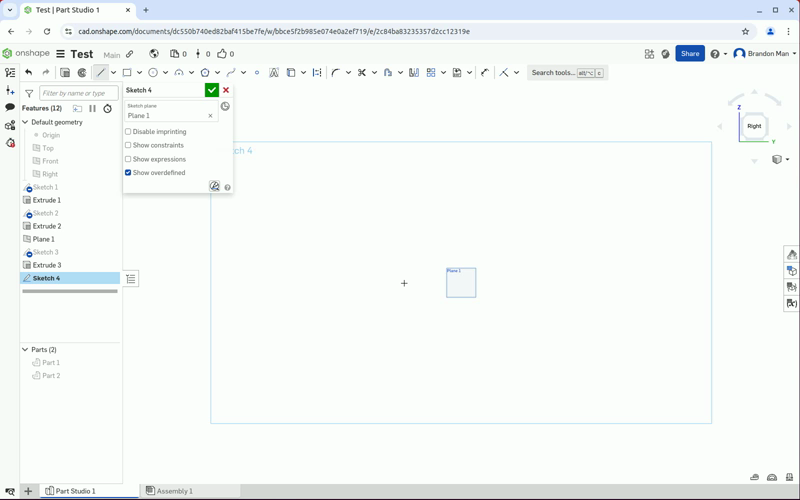
key_up(shift)
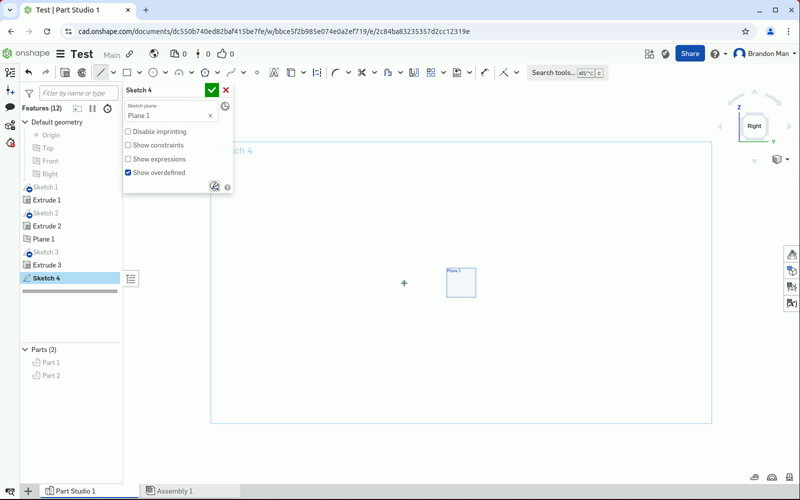
key_down(shift)
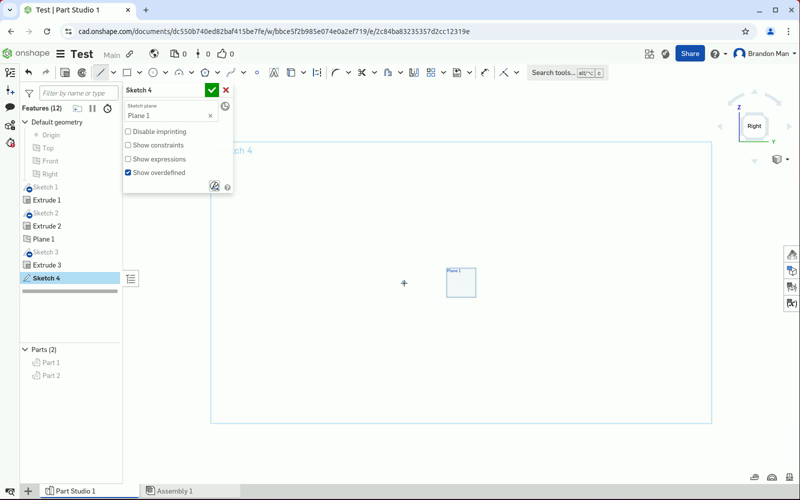
mouse_move(434, 282)
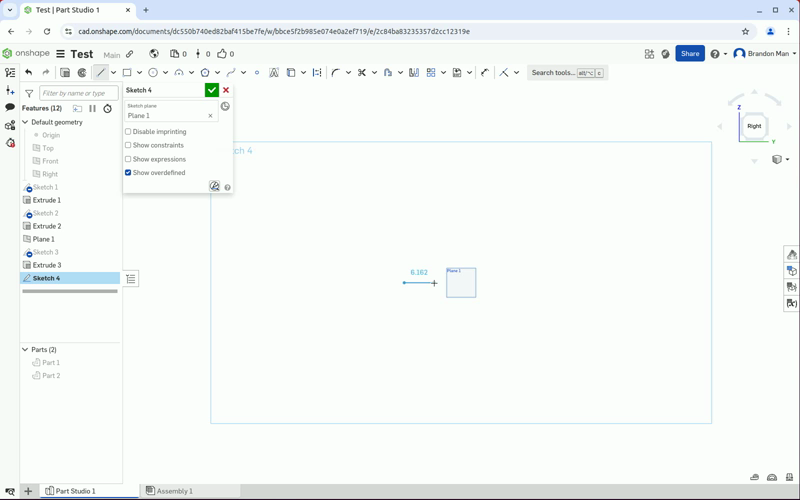
mouse_move(461, 282)
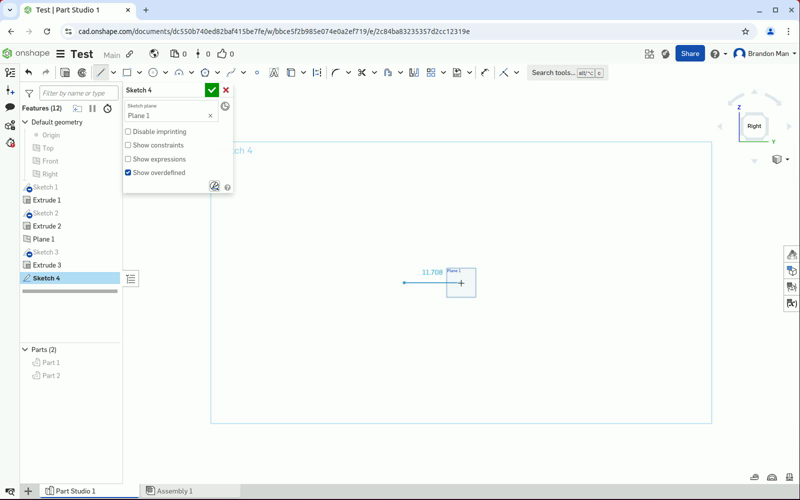
click(461, 282)
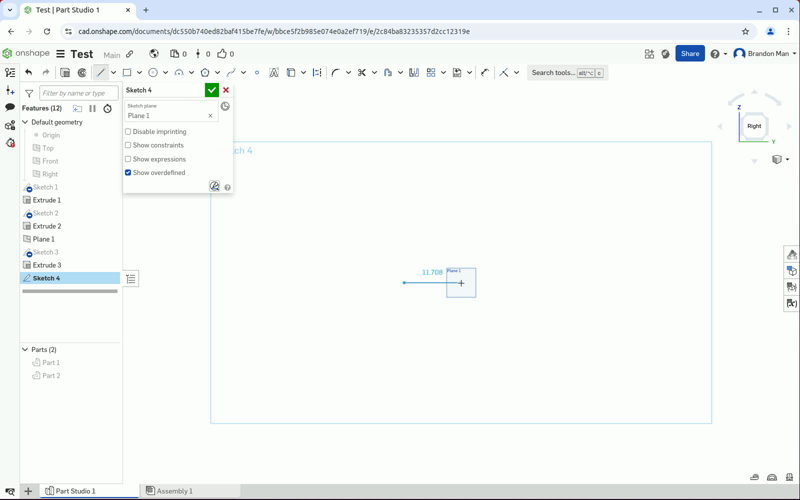
key_up(shift)
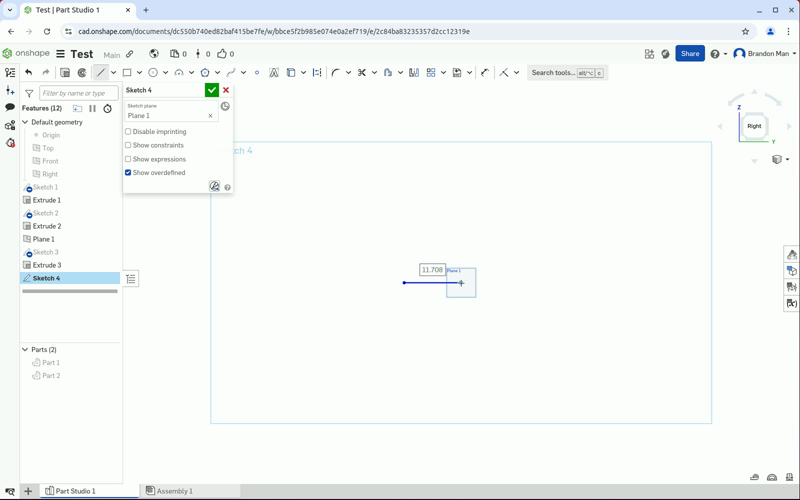
key_down(shift)
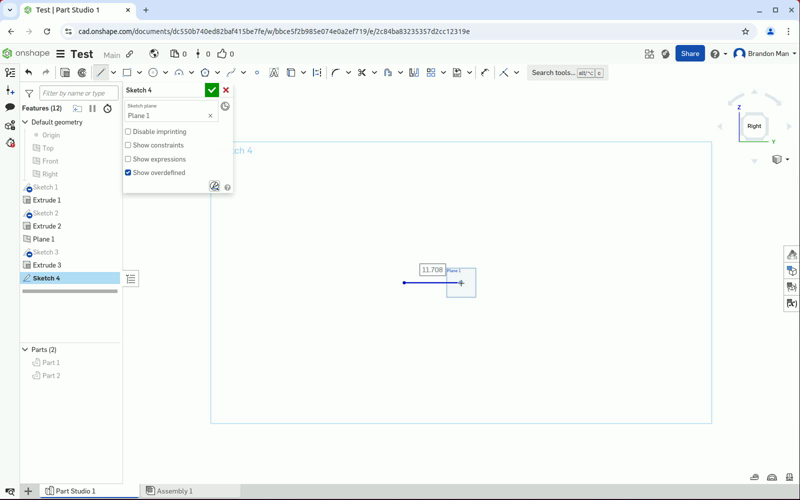
mouse_move(491, 282)
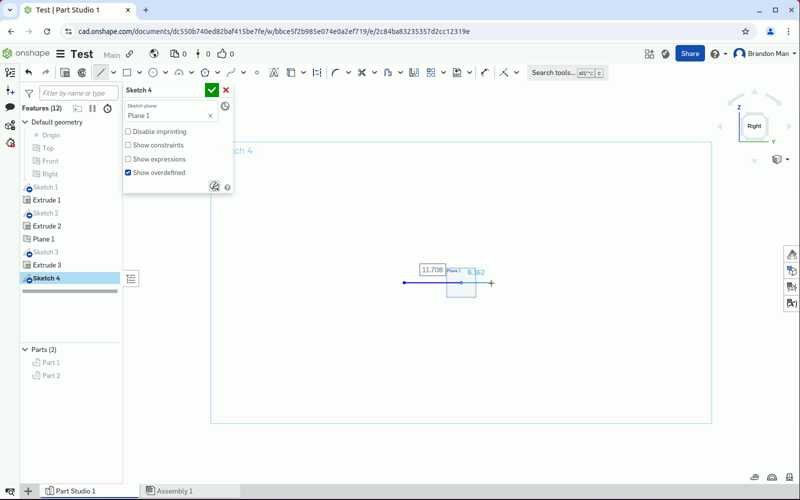
mouse_move(461, 267)
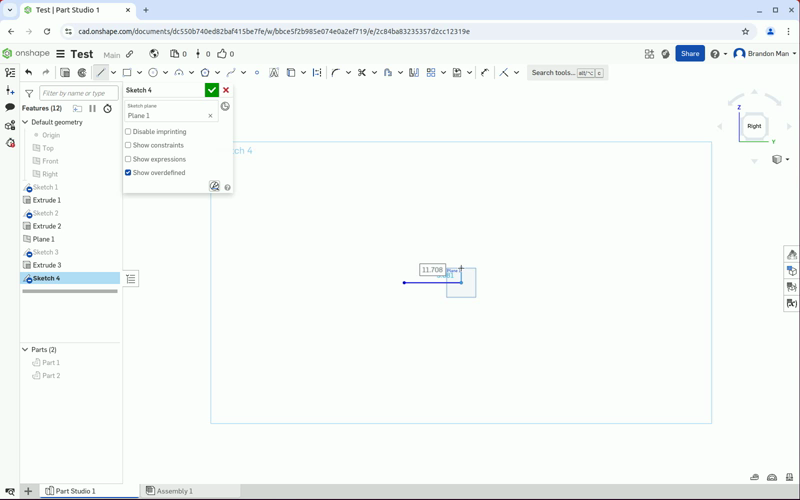
click(461, 267)
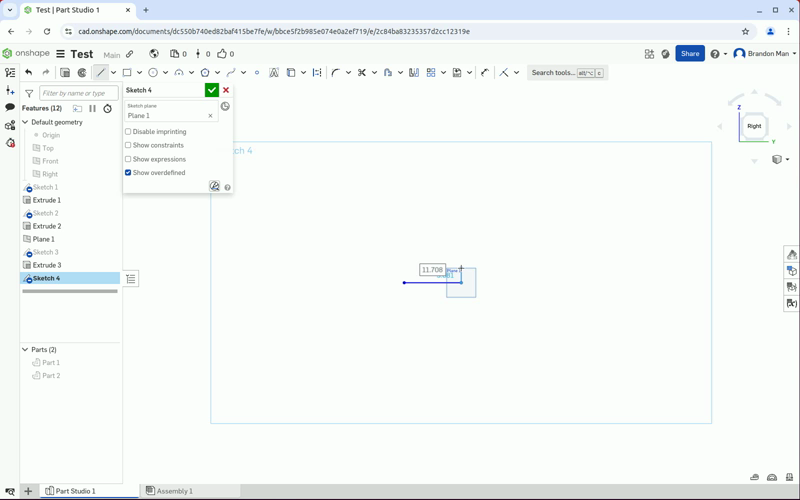
key_up(shift)
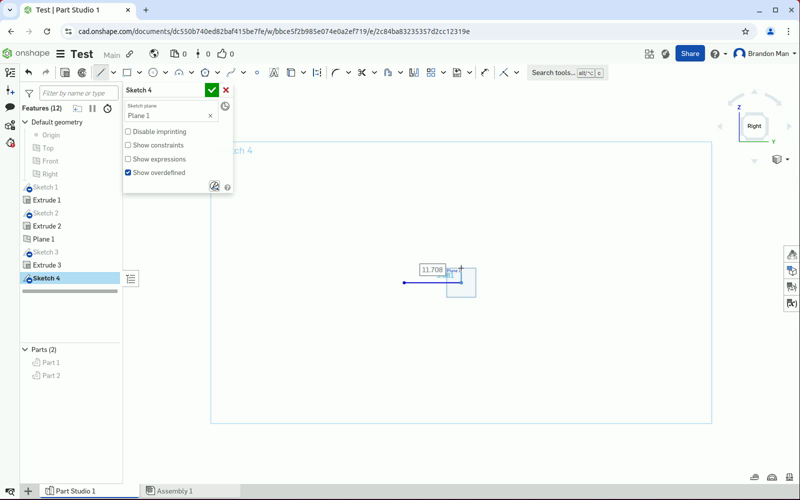
key_down(shift)
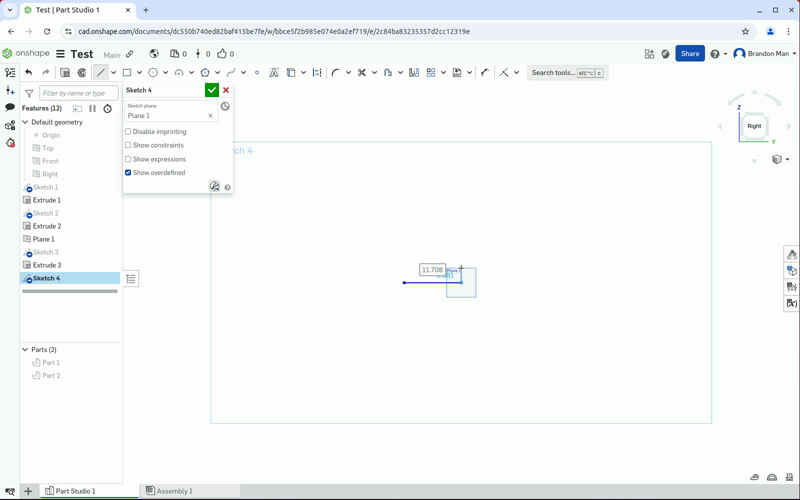
mouse_move(491, 267)
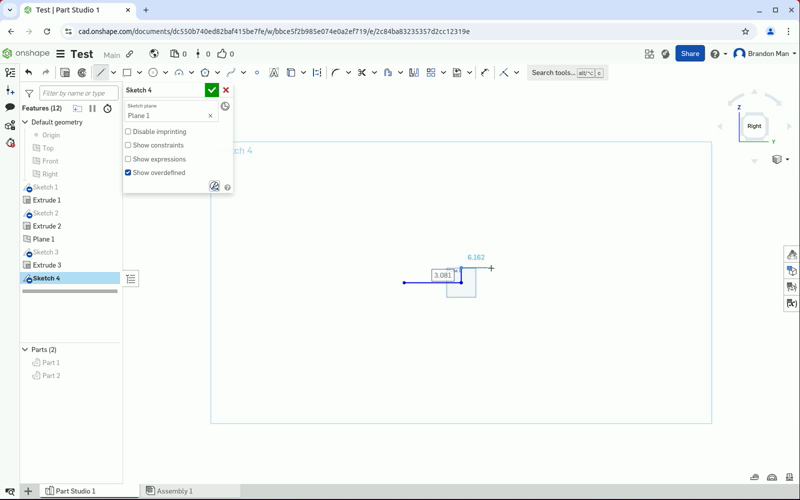
mouse_move(419, 267)
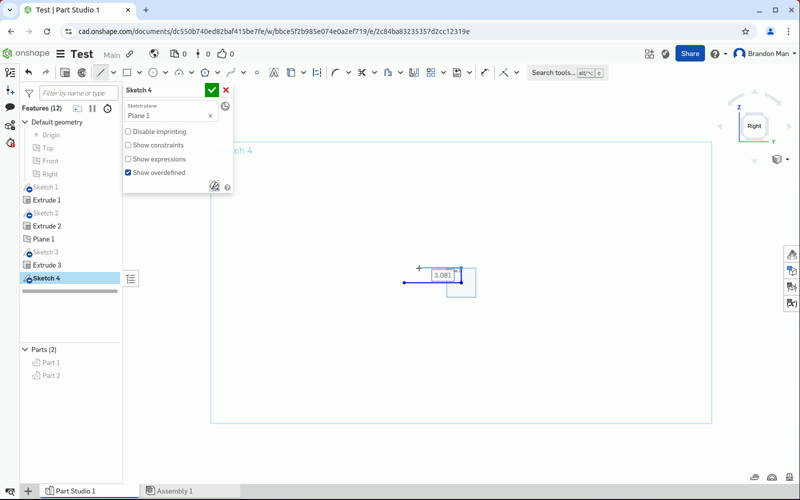
click(419, 267)
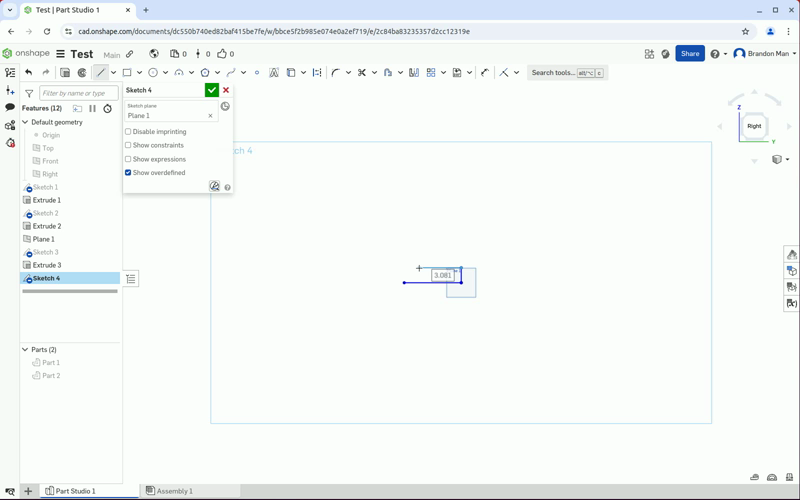
key_up(shift)
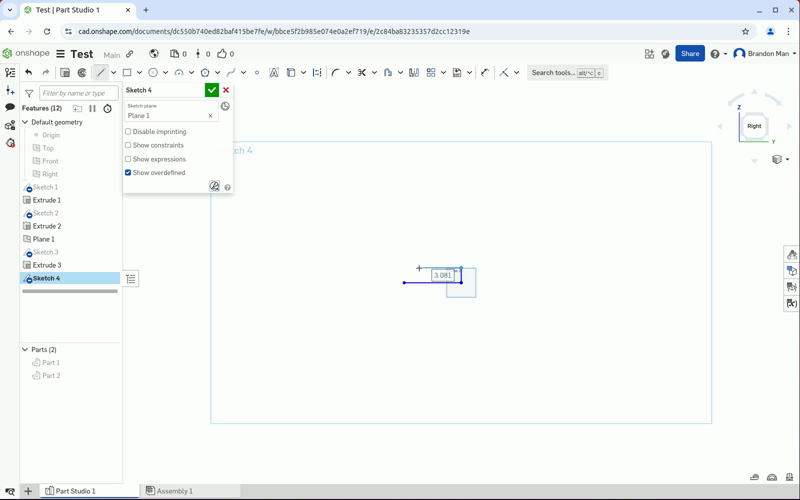
key(esc)
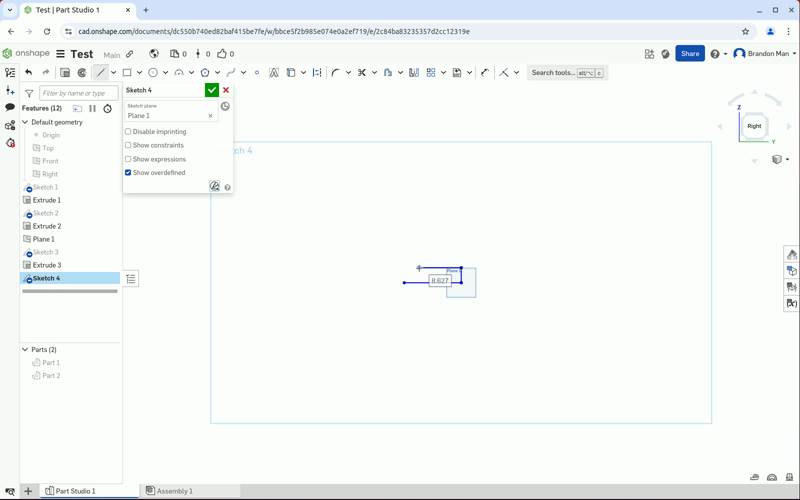
key(a)
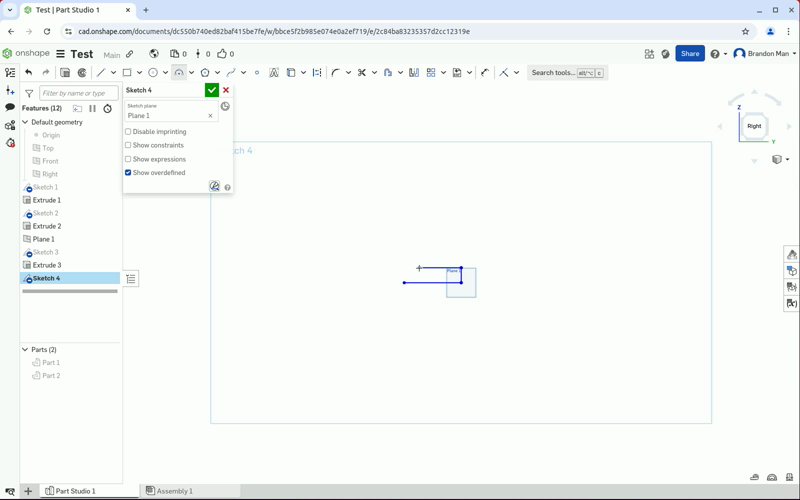
mouse_move(419, 267)
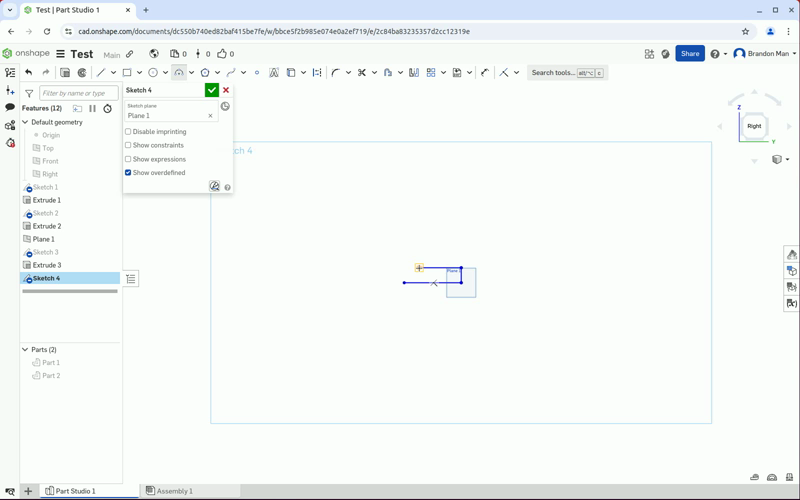
click(419, 267)
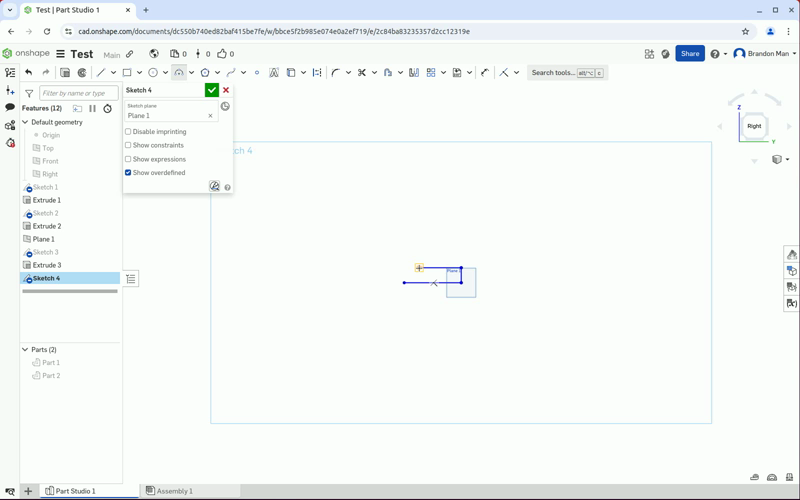
mouse_move(404, 282)
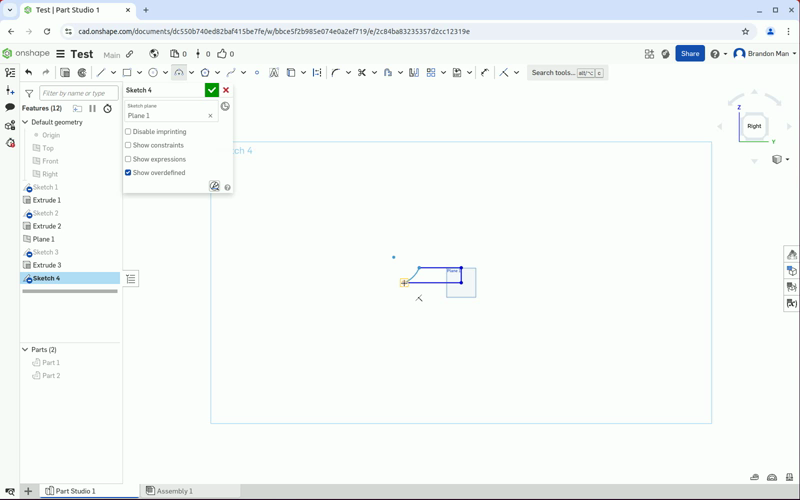
click(404, 282)
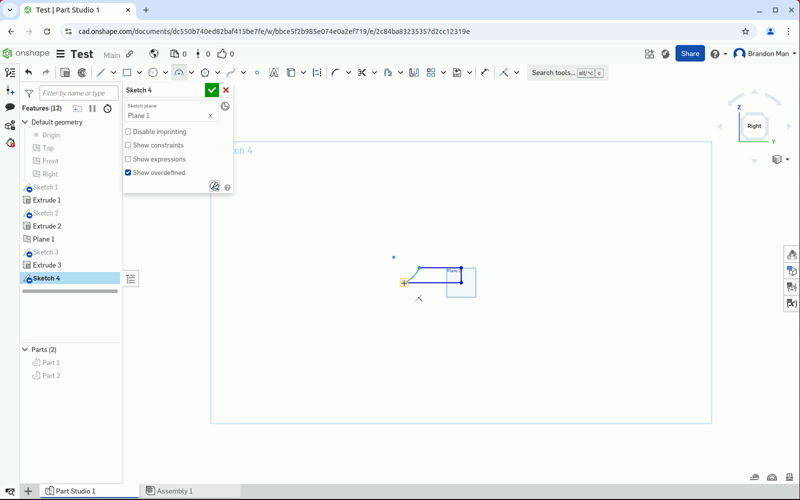
key_down(shift)
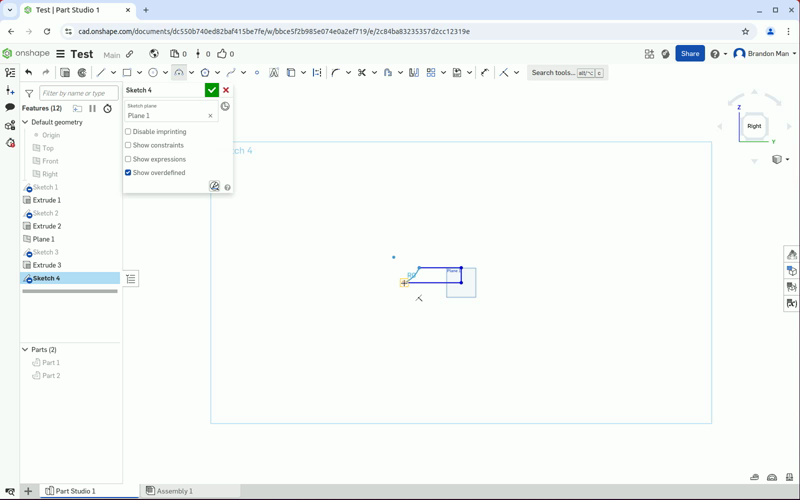
mouse_move(408, 272)
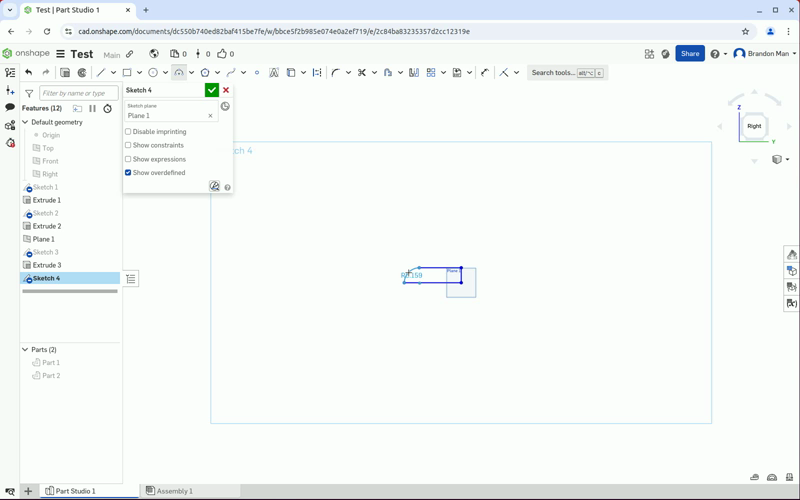
click(408, 272)
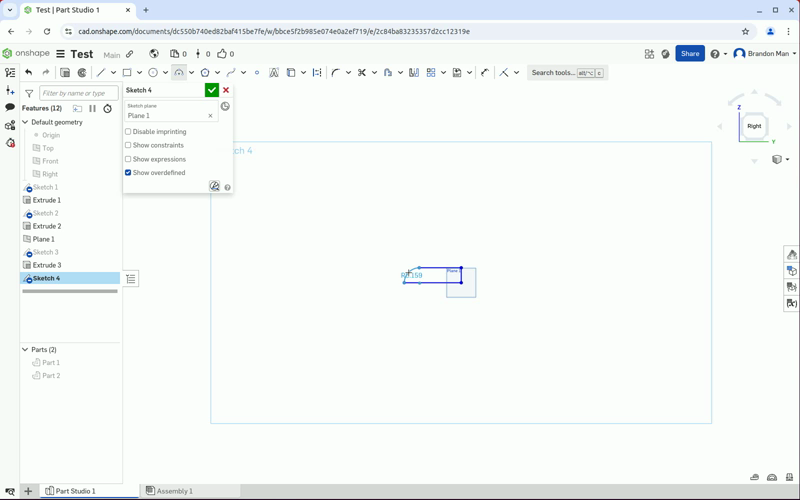
key_up(shift)
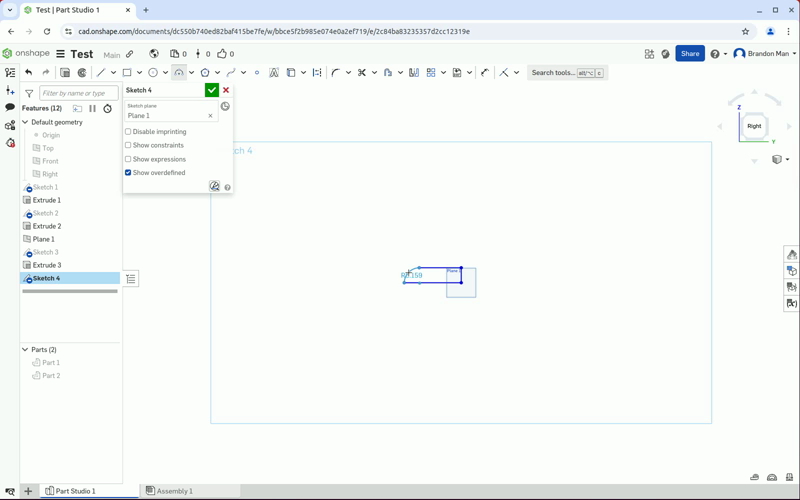
key(esc)
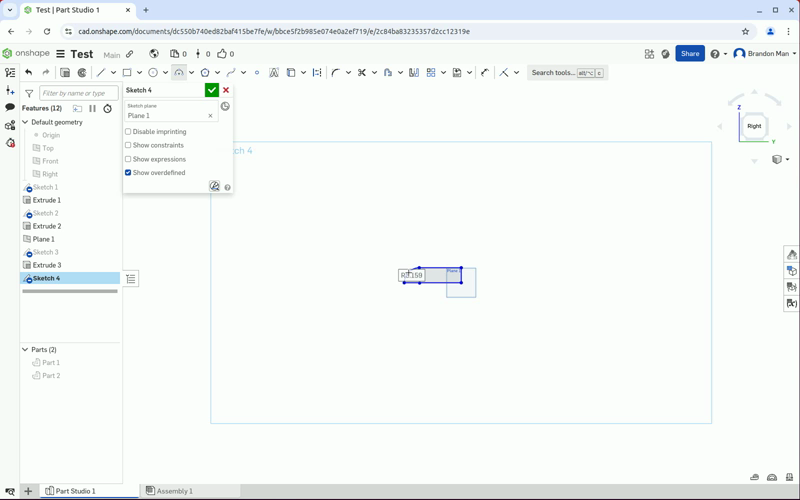
mouse_move(445, 276)
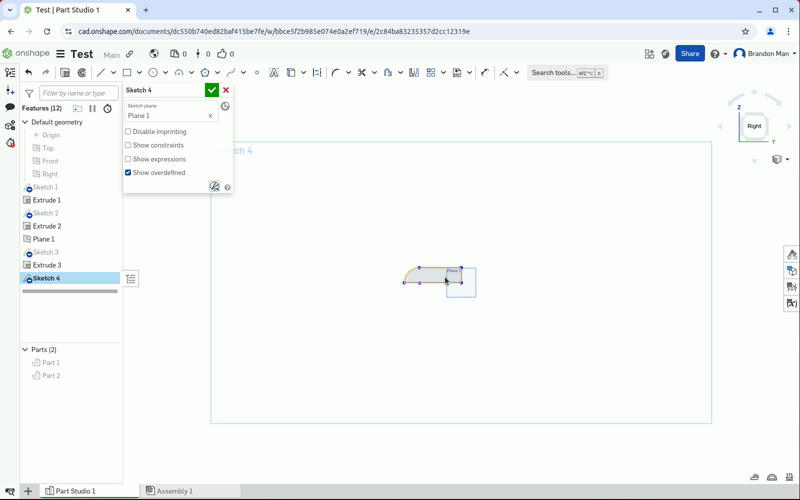
scroll(6)
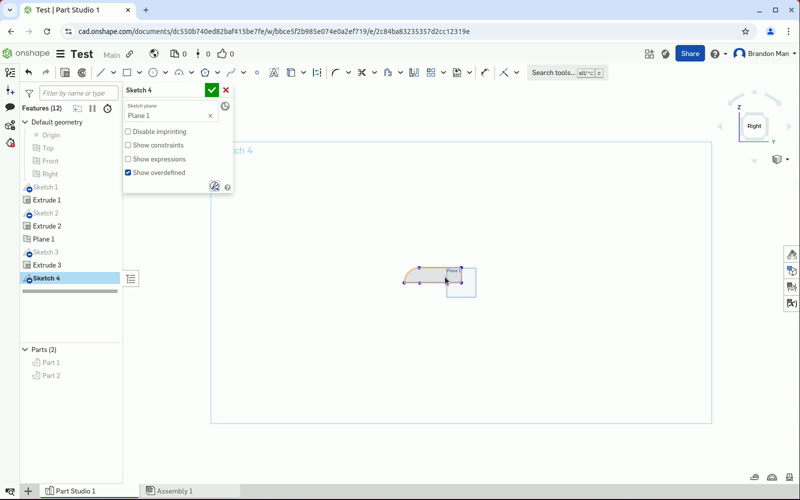
scroll(6)
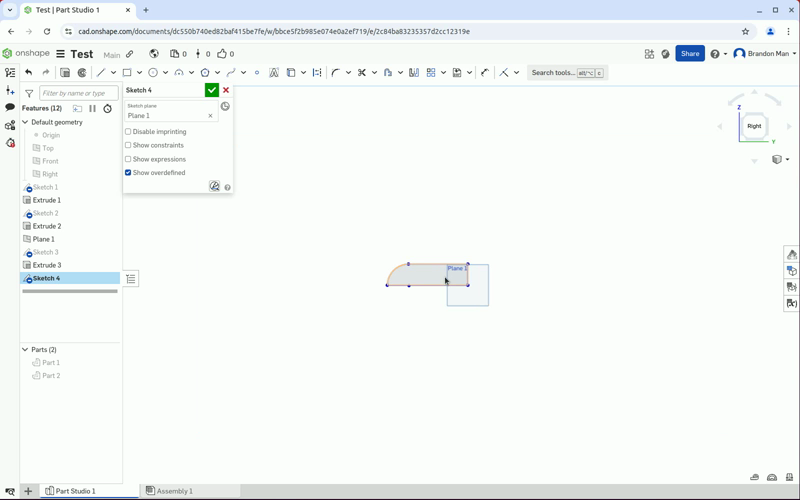
scroll(6)
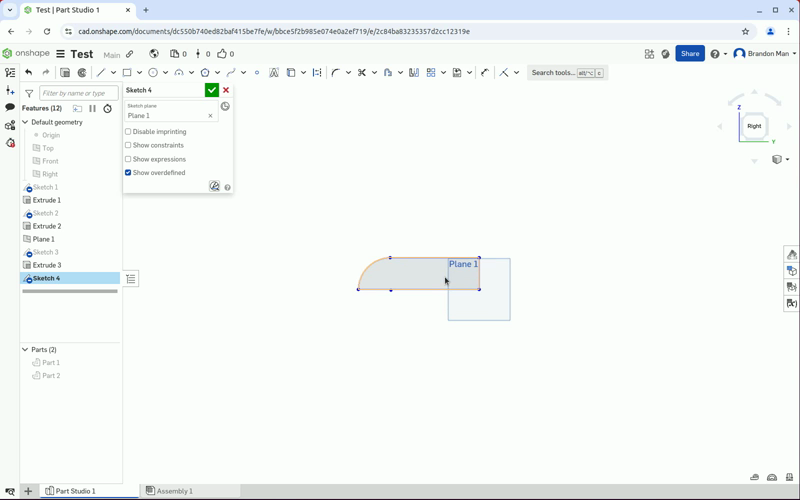
scroll(6)
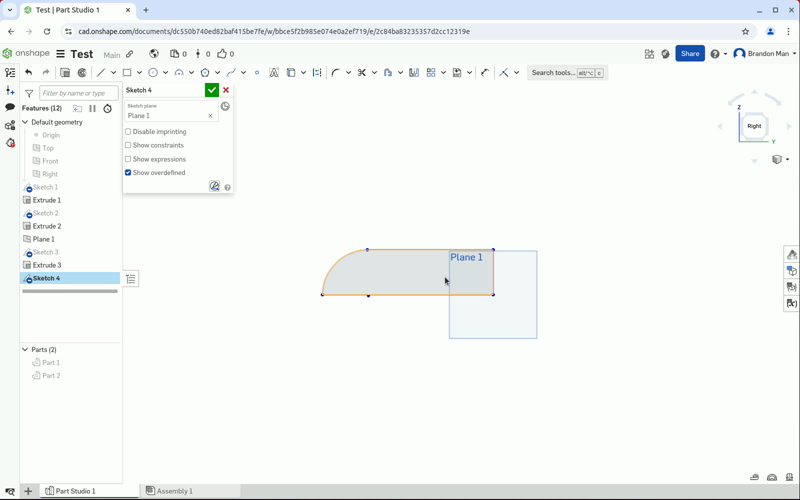
scroll(6)
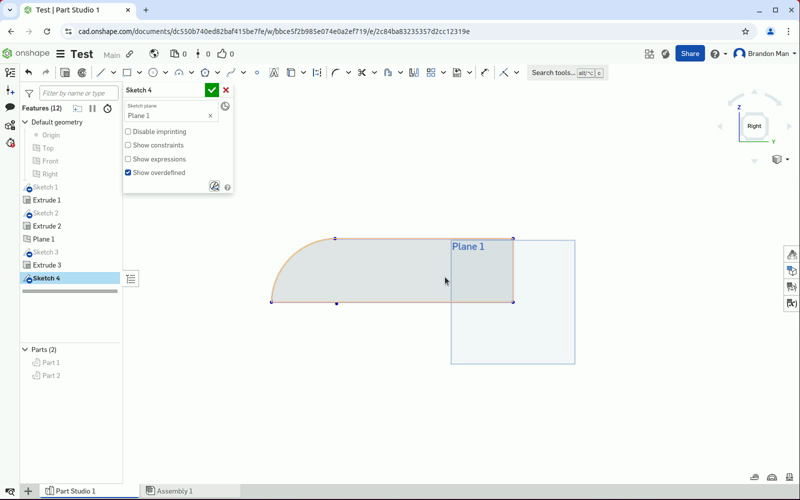
scroll(6)
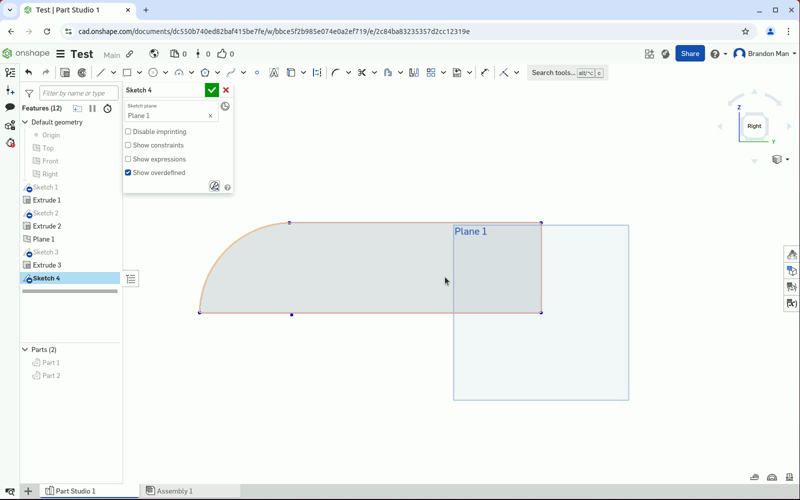
scroll(6)
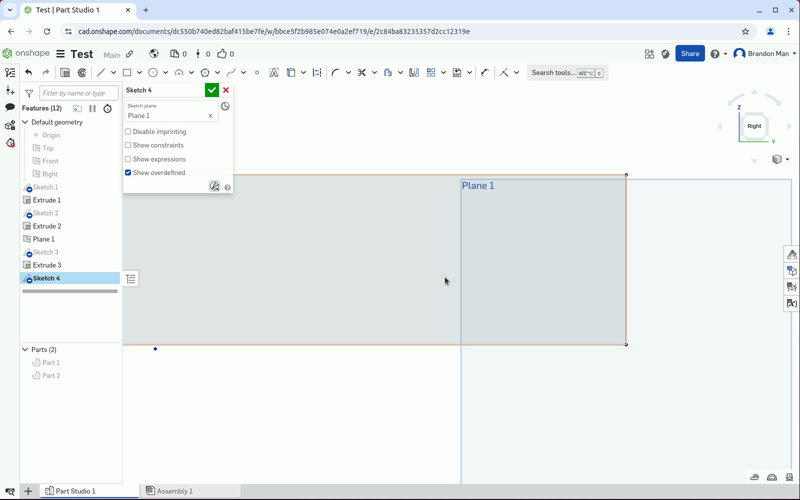
click(445, 276)
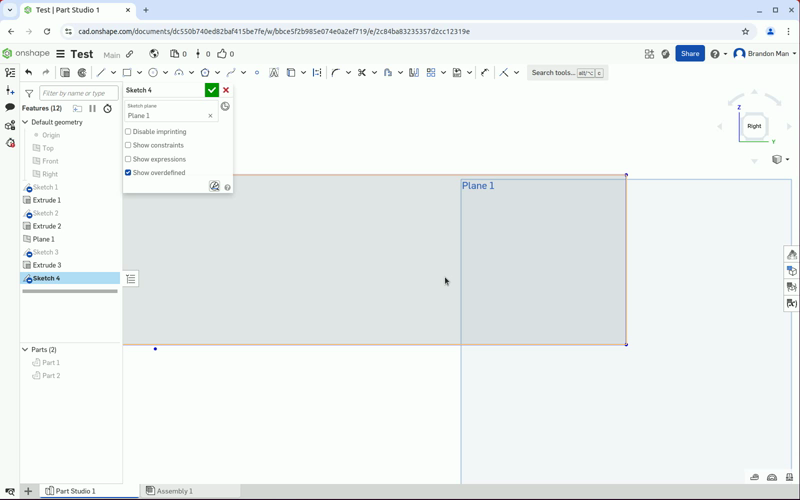
scroll(-6)
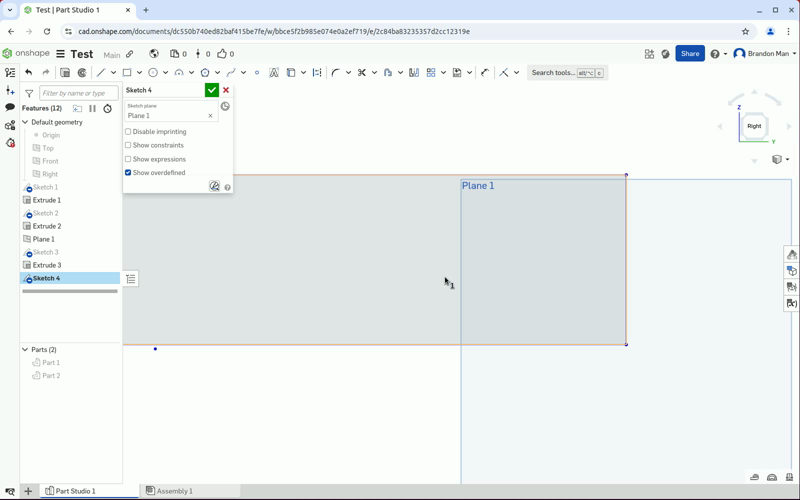
scroll(-6)
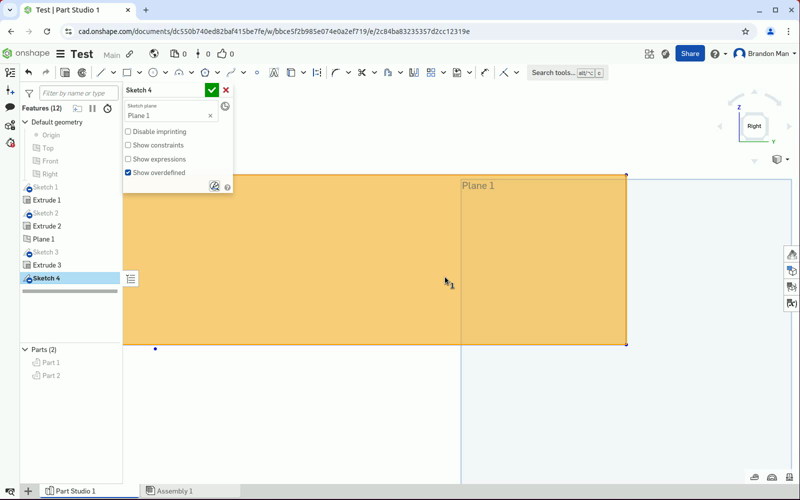
scroll(-6)
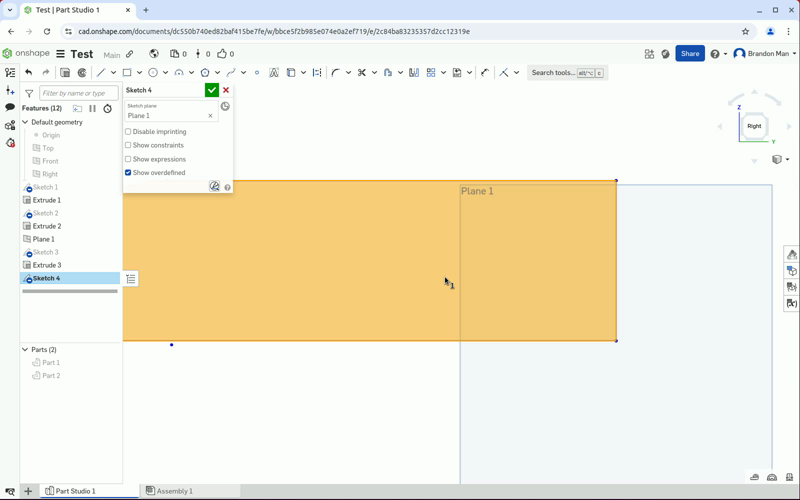
scroll(-6)
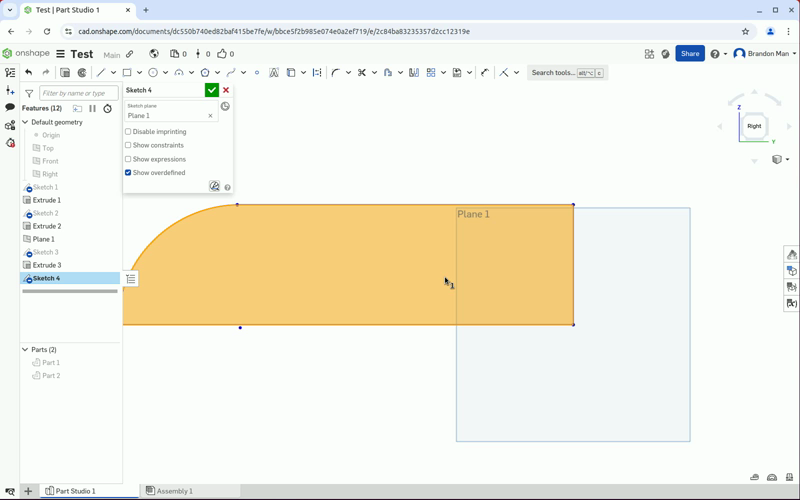
scroll(-6)
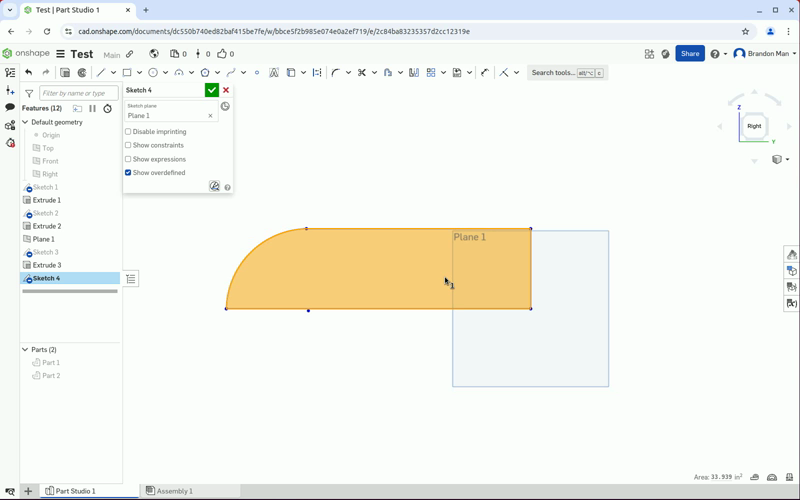
scroll(-6)
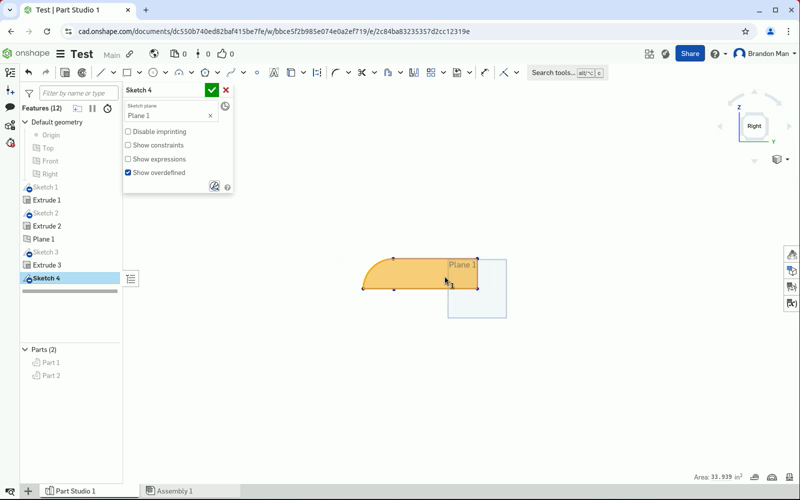
scroll(-6)
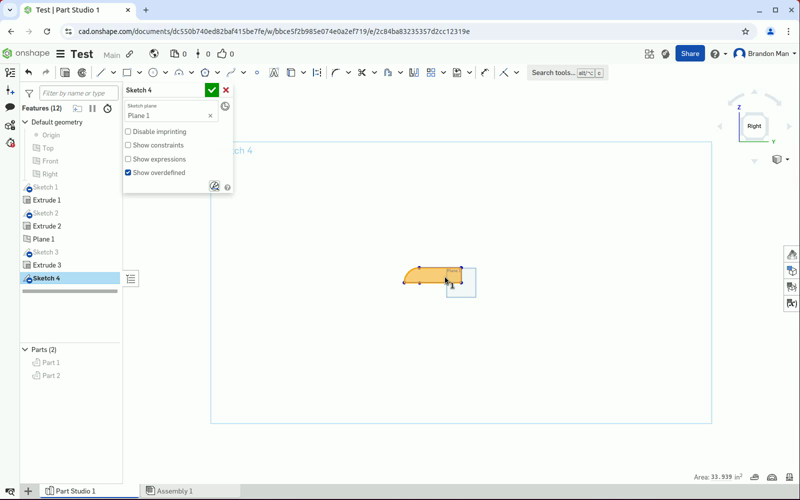
mouse_move(73, 352)
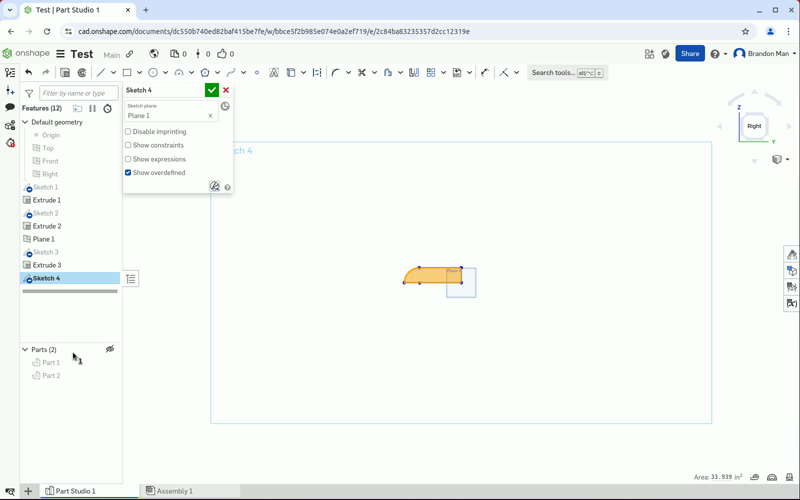
key(shift+y)
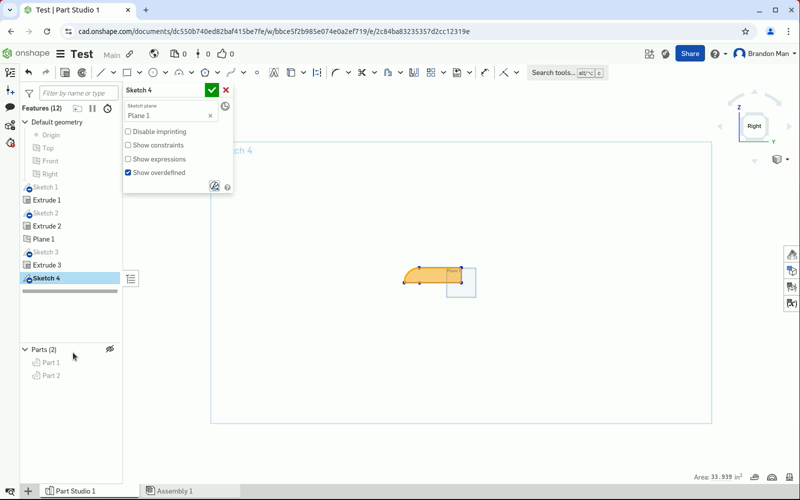
key(shift+e)
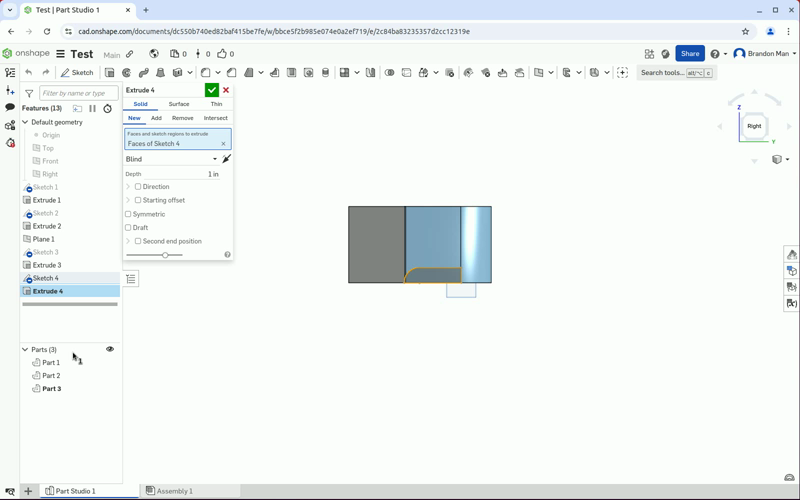
mouse_move(143, 106)
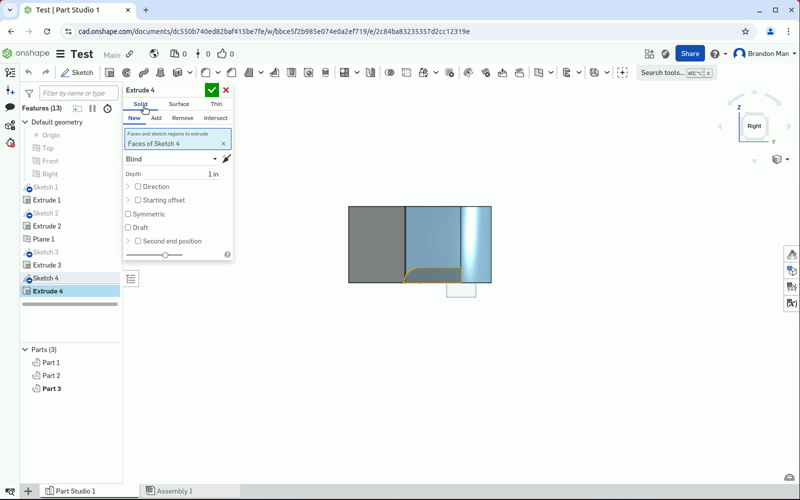
click(143, 106)
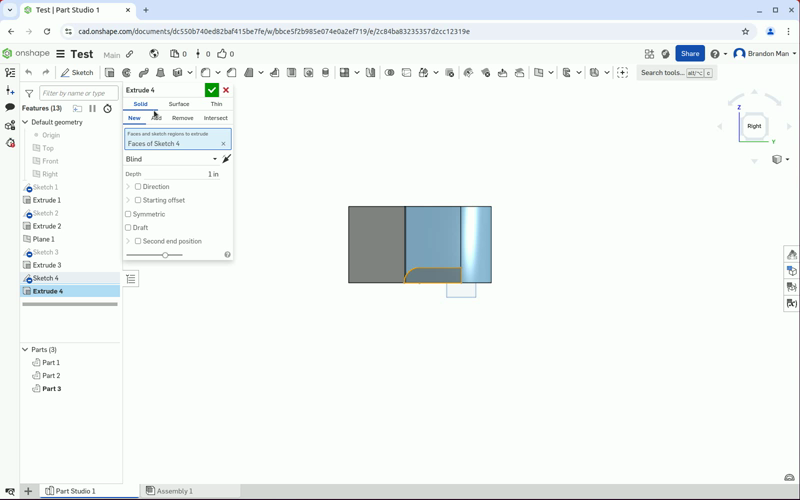
mouse_move(186, 120)
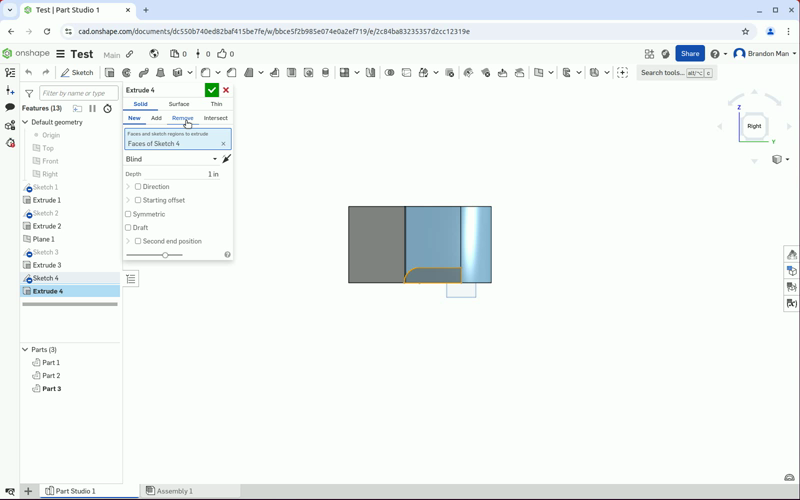
click(186, 120)
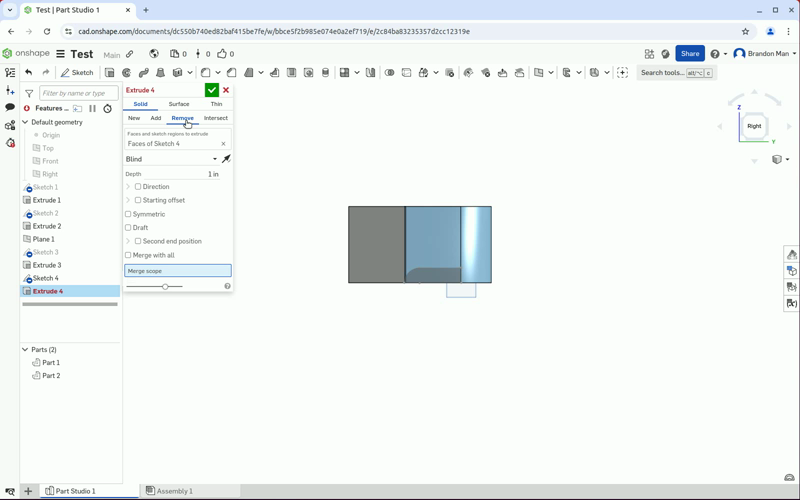
key(tab, 4)
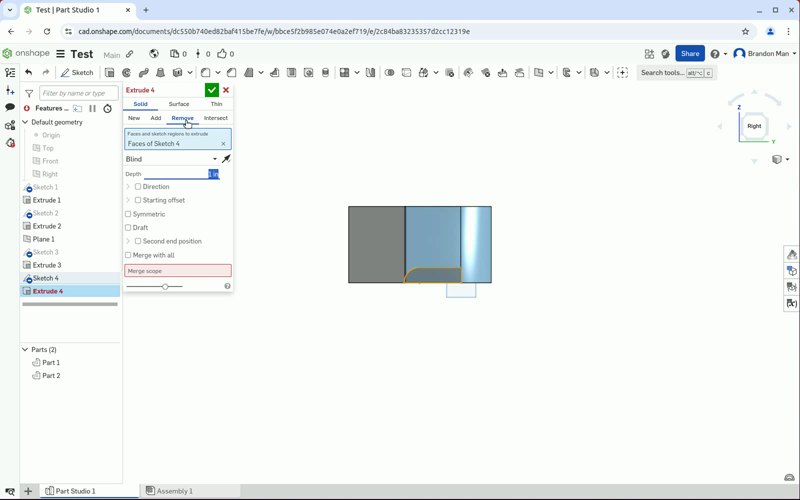
text(12.517)
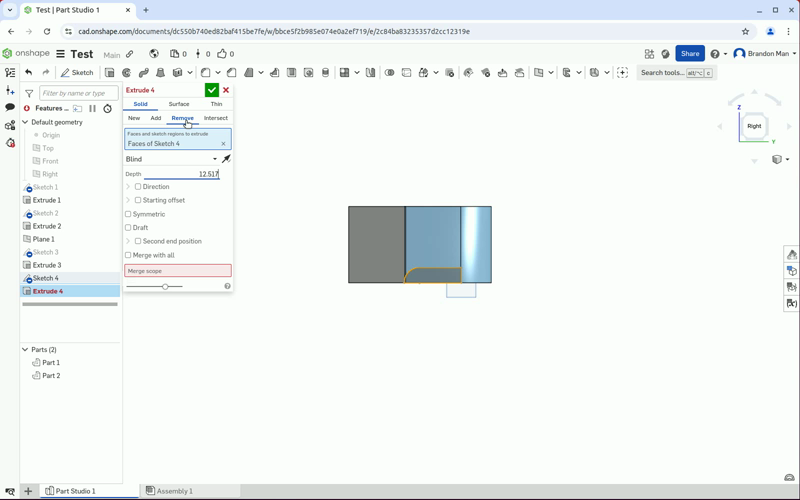
key(tab, 6)
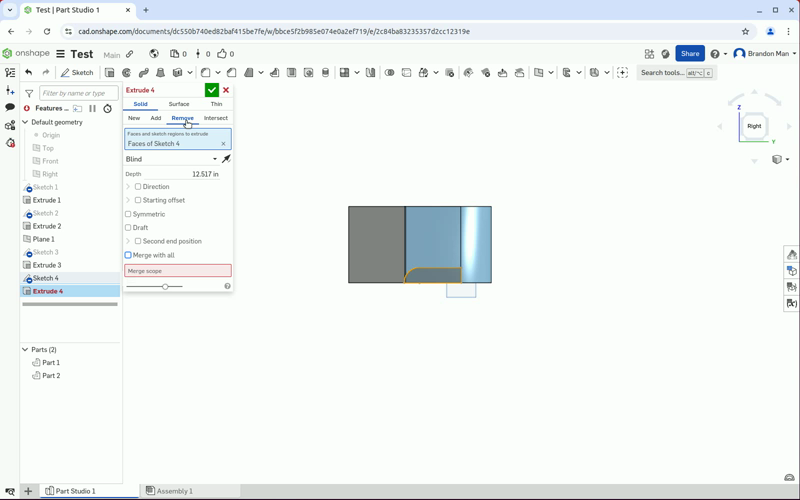
key(space)
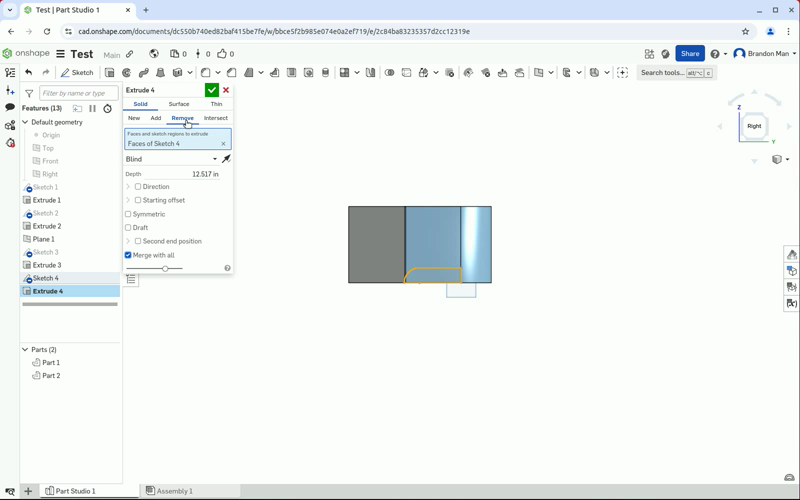
key(enter)
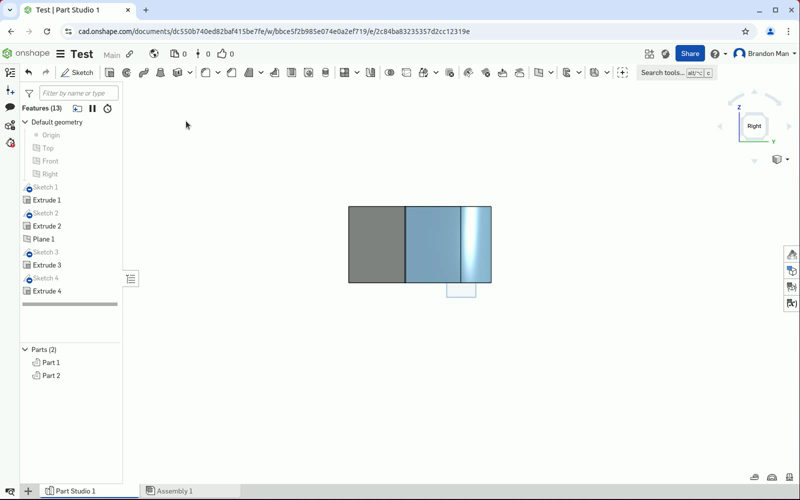
key(shift+h)
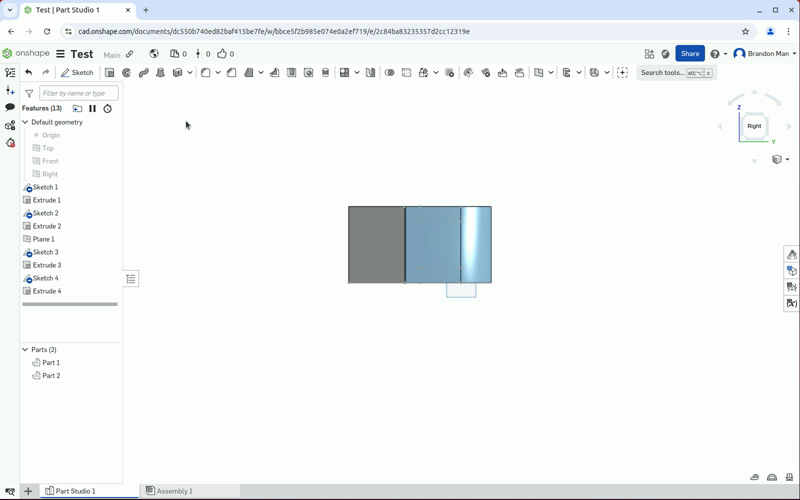
key(shift+h)
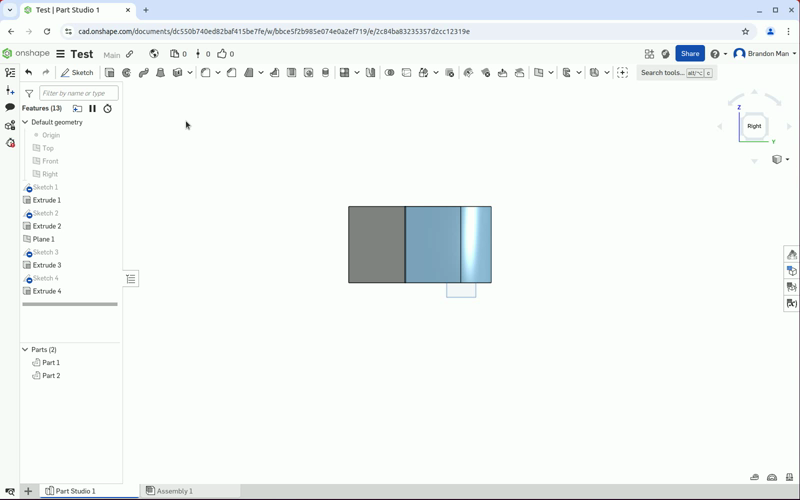
mouse_move(73, 189)
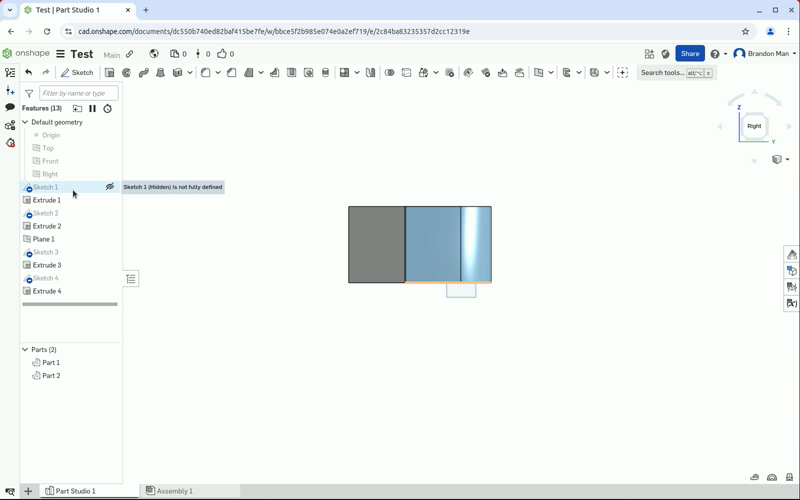
click(73, 189)
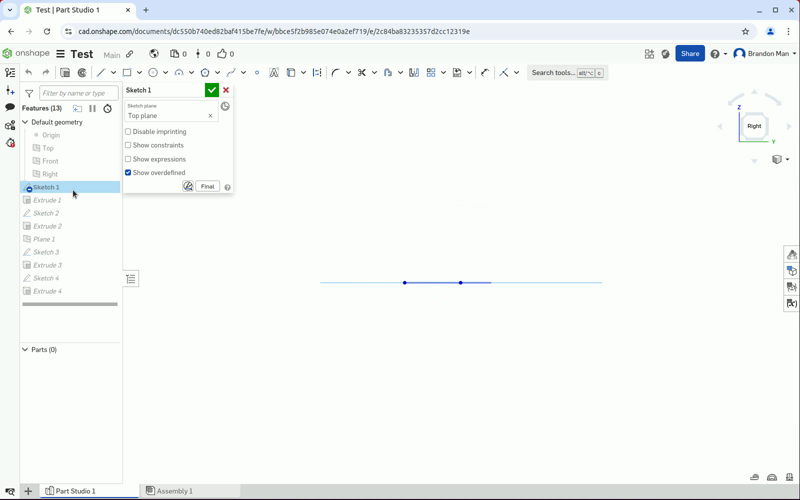
mouse_move(229, 92)
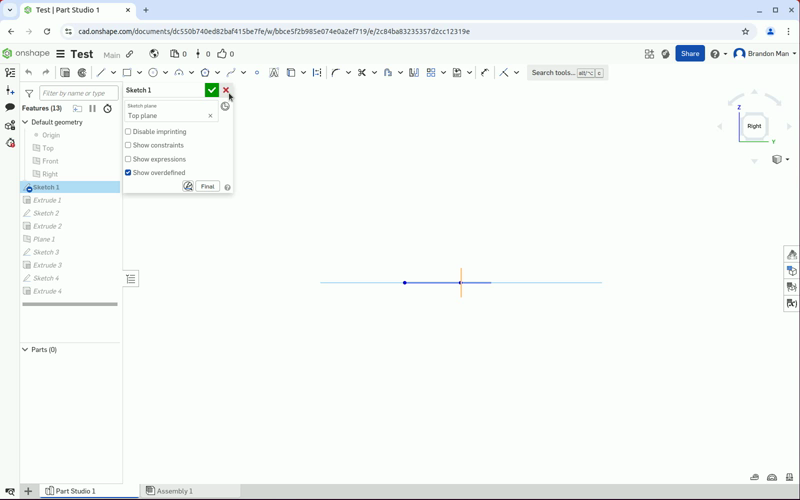
click(229, 92)
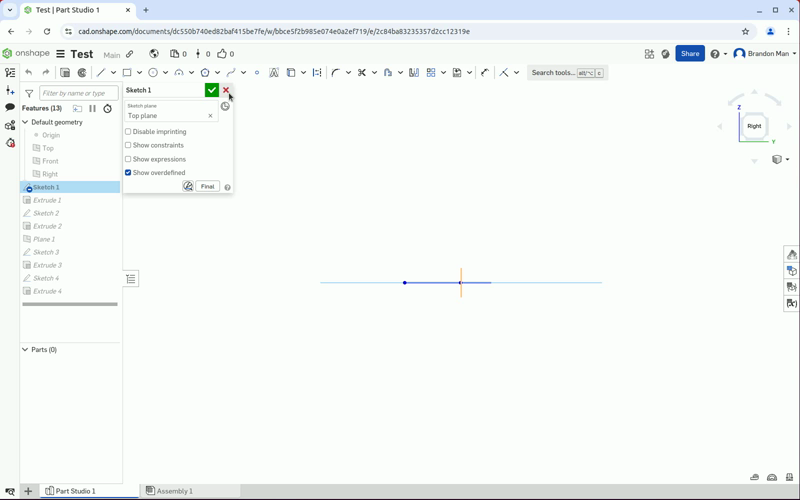
key(shift+s)
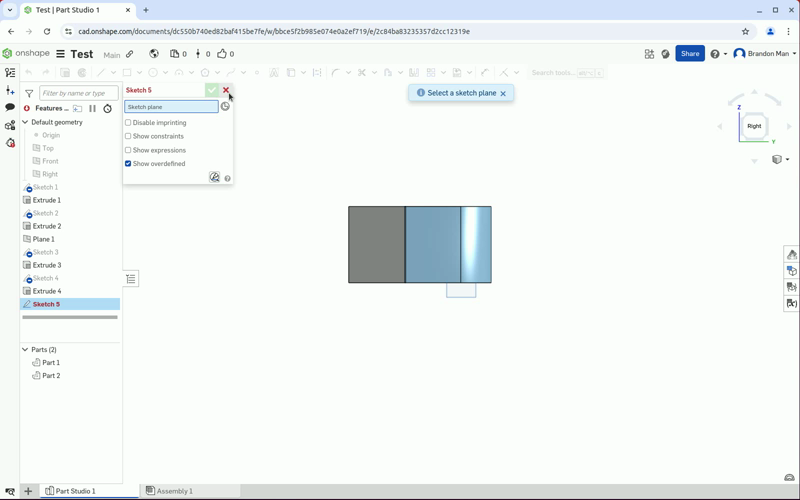
mouse_move(73, 241)
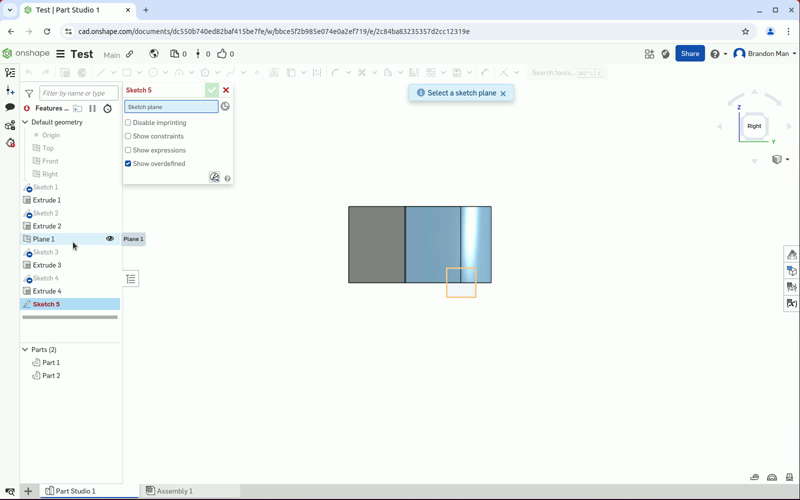
click(73, 241)
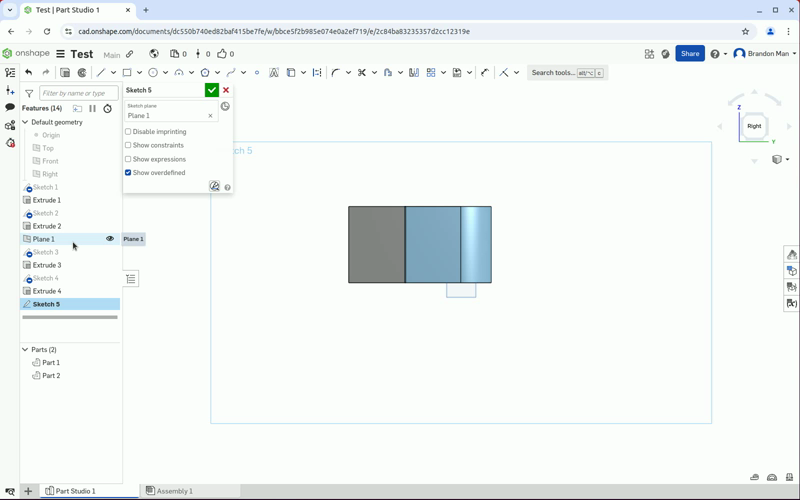
mouse_move(73, 352)
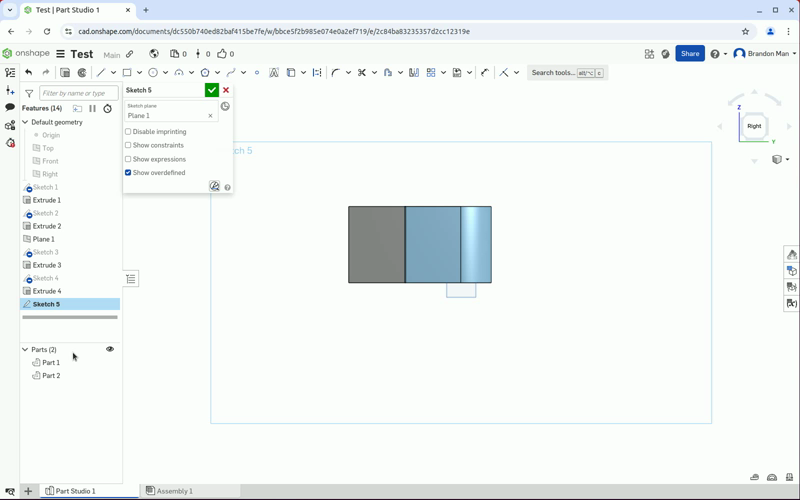
key(y)
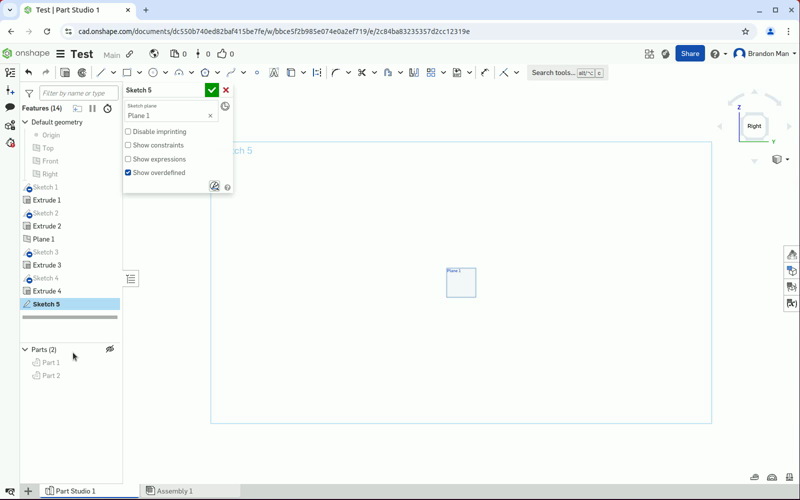
key(c)
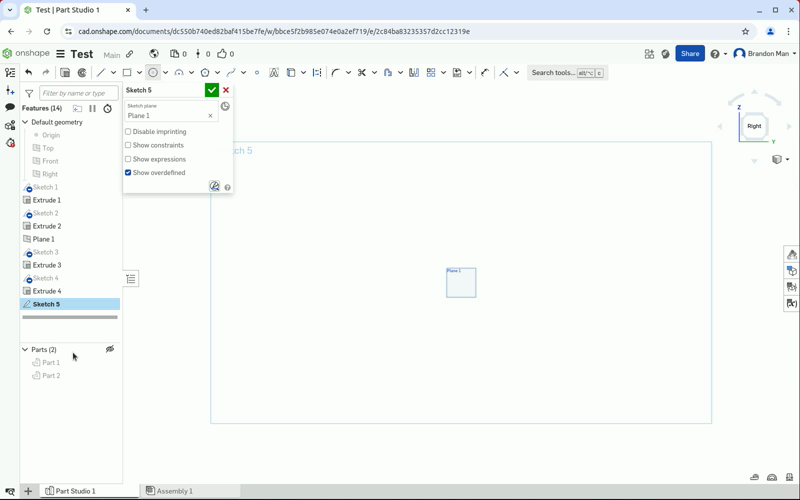
key_down(shift)
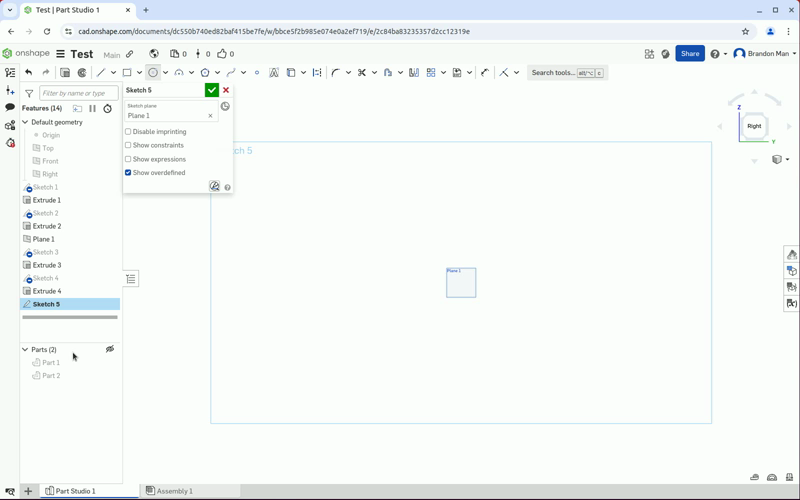
mouse_move(404, 244)
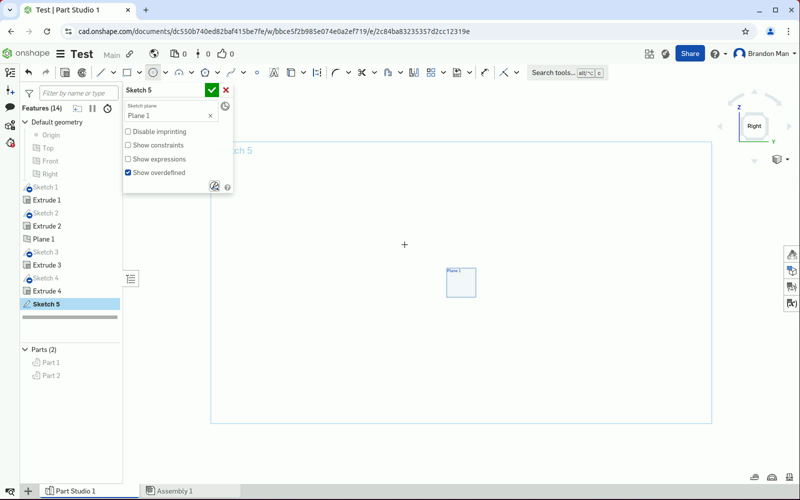
click(404, 244)
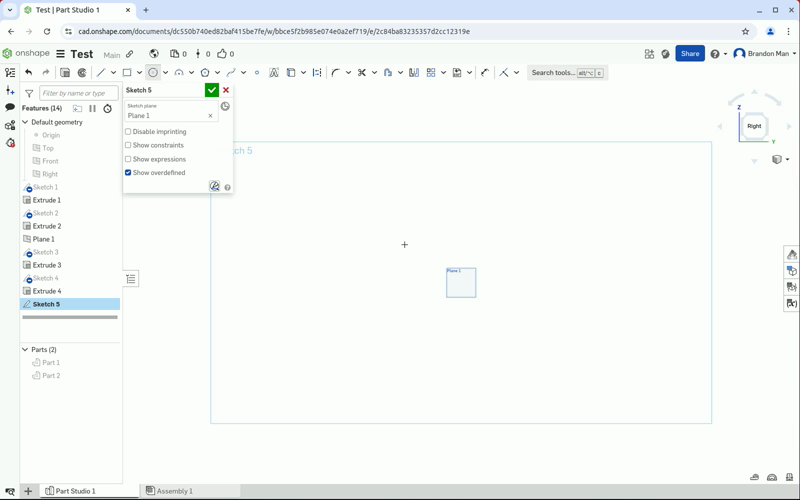
key_up(shift)
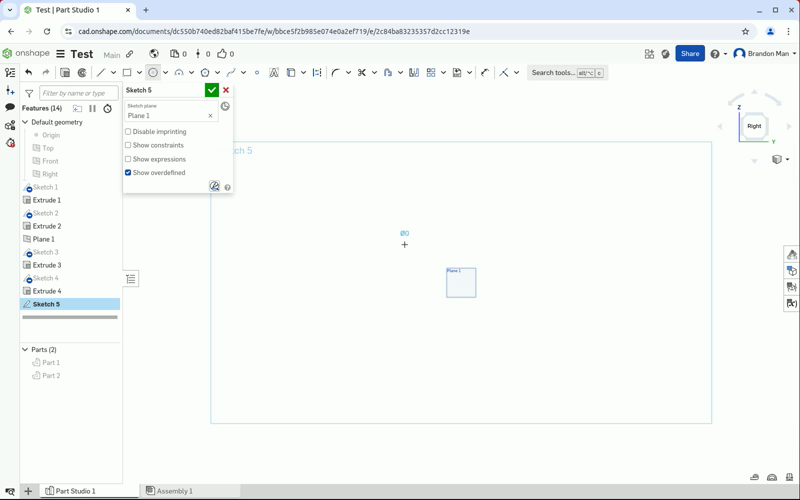
mouse_move(414, 244)
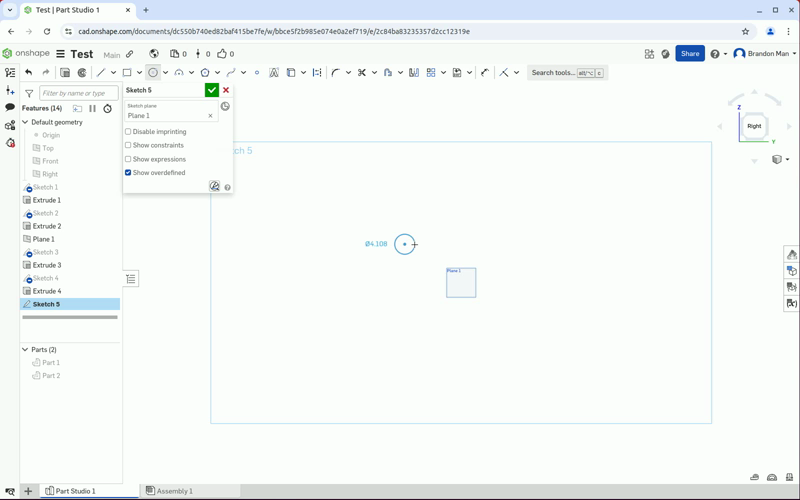
click(414, 244)
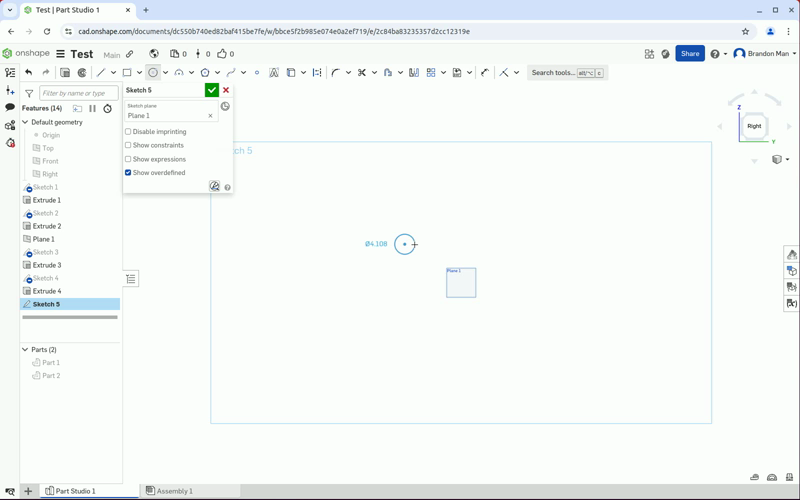
key(esc)
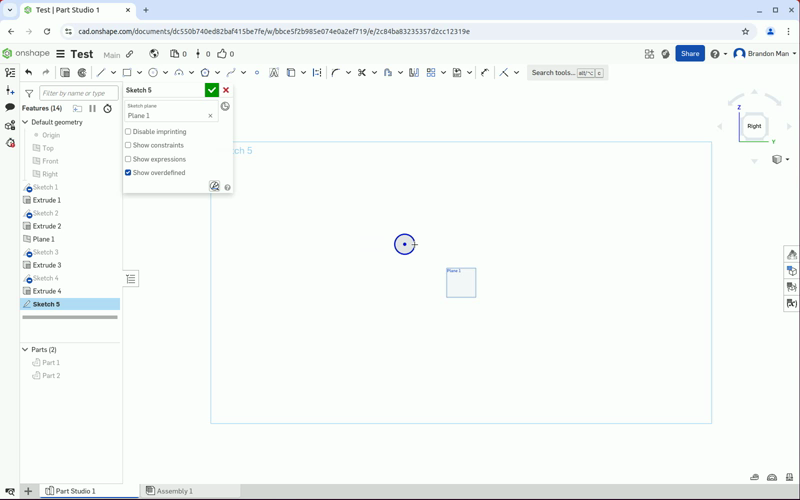
mouse_move(397, 245)
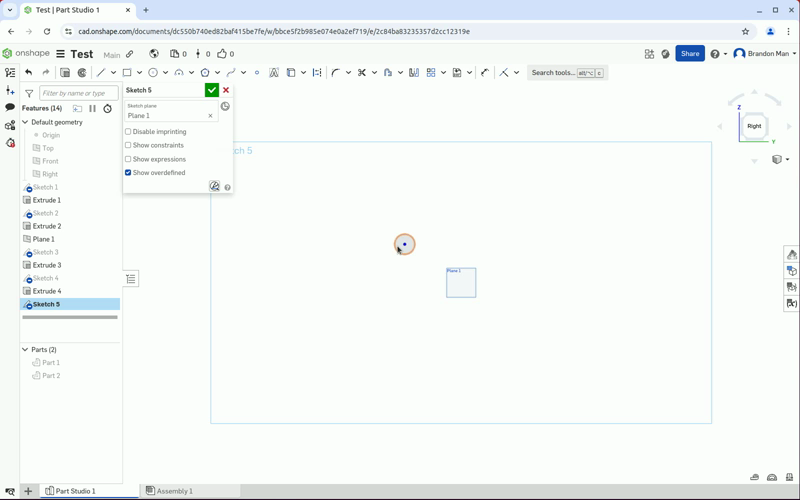
scroll(6)
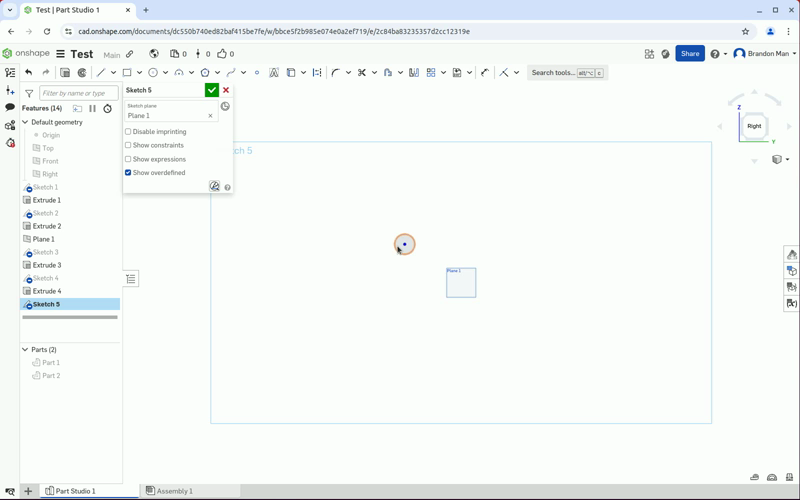
scroll(6)
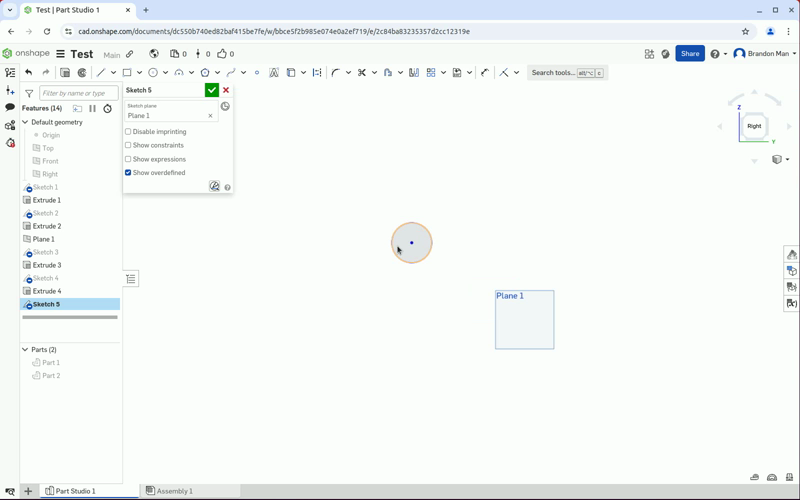
scroll(6)
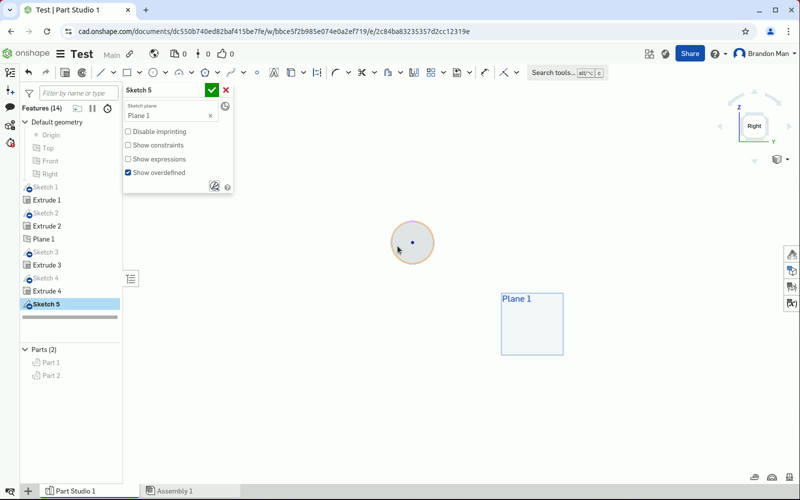
scroll(6)
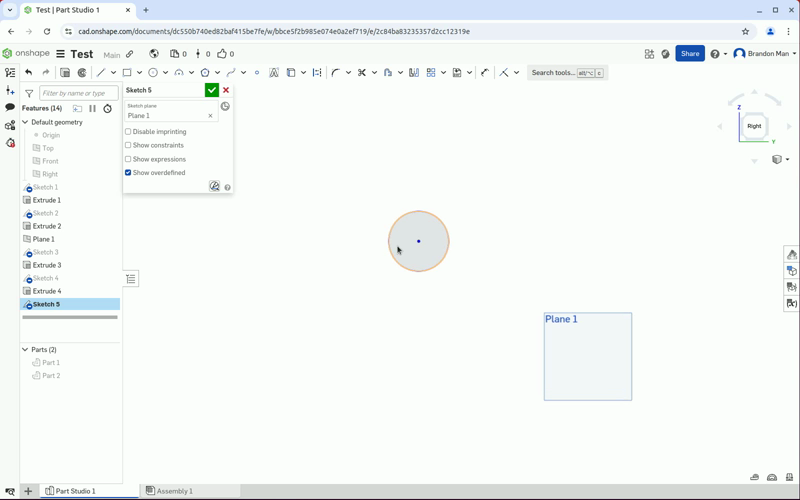
scroll(6)
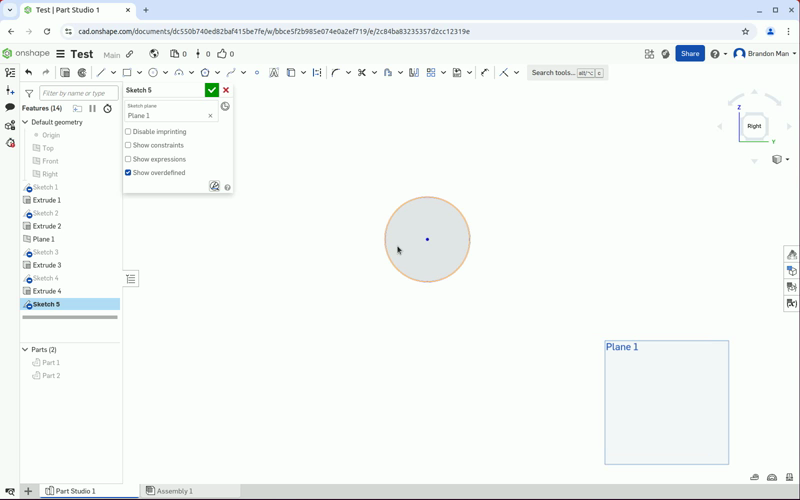
scroll(6)
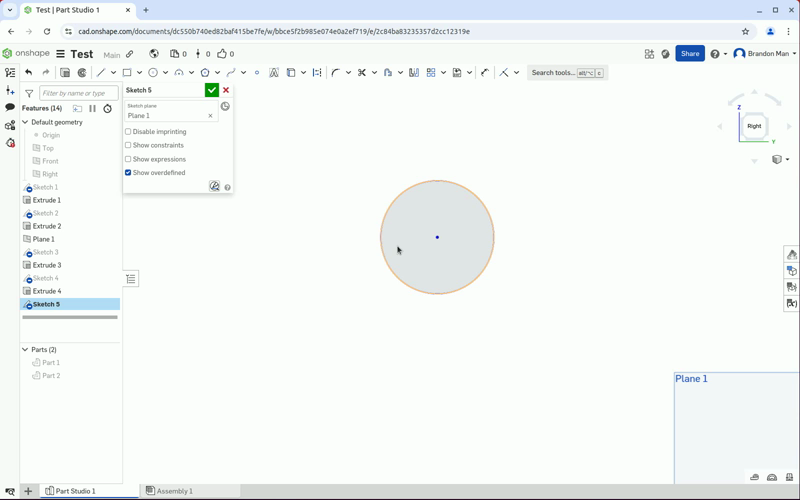
scroll(6)
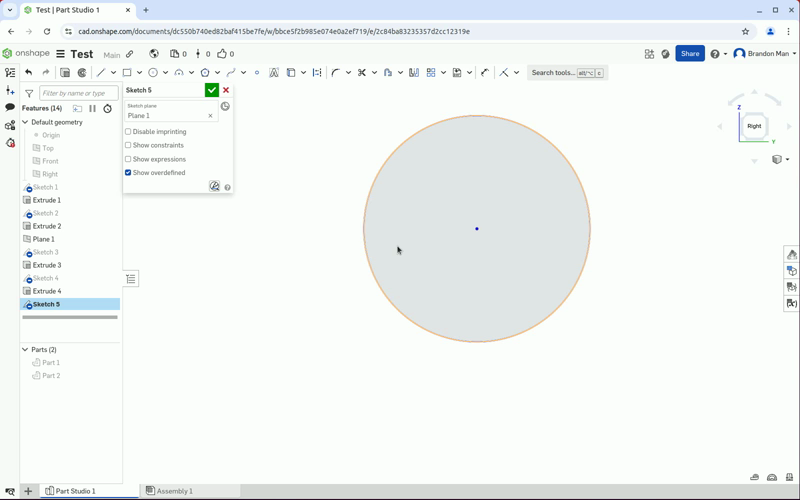
click(397, 245)
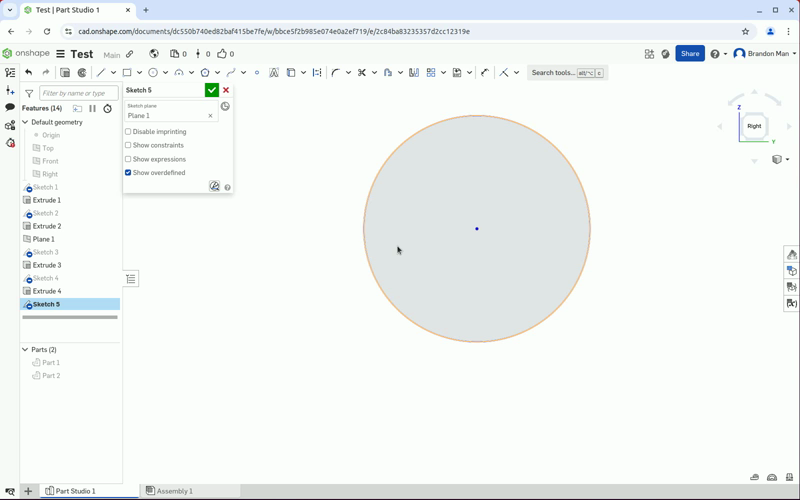
scroll(-6)
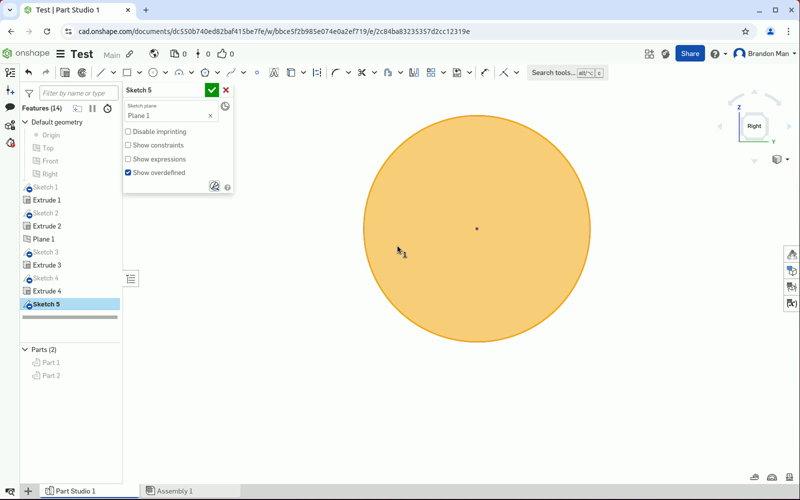
scroll(-6)
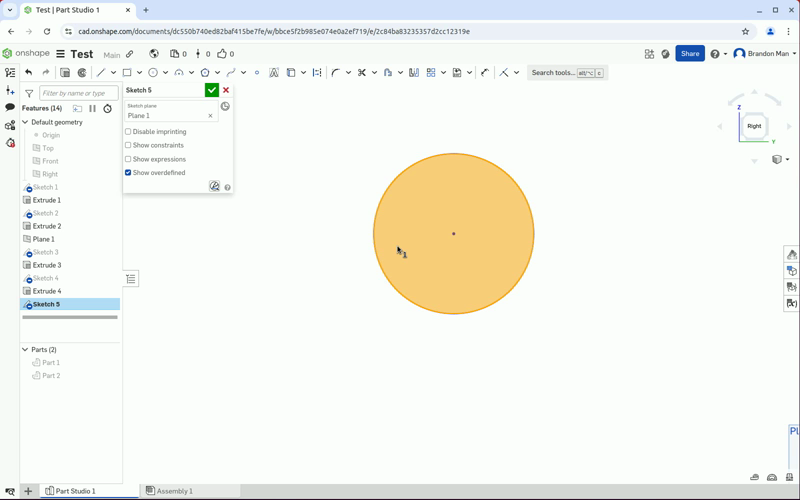
scroll(-6)
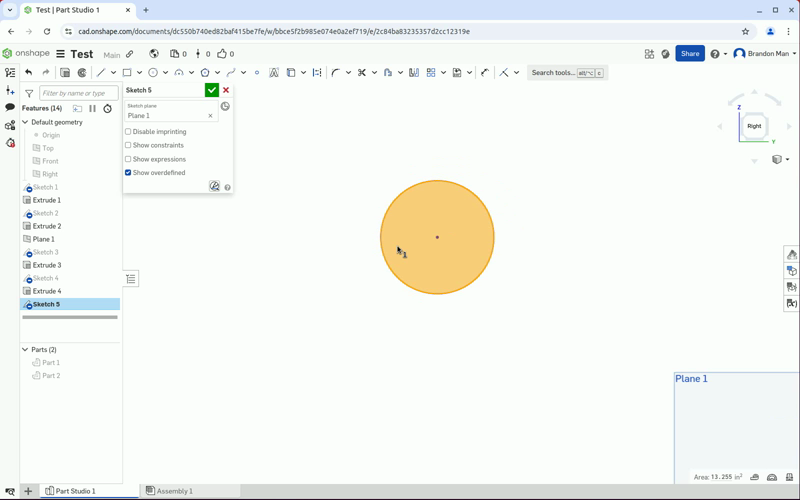
scroll(-6)
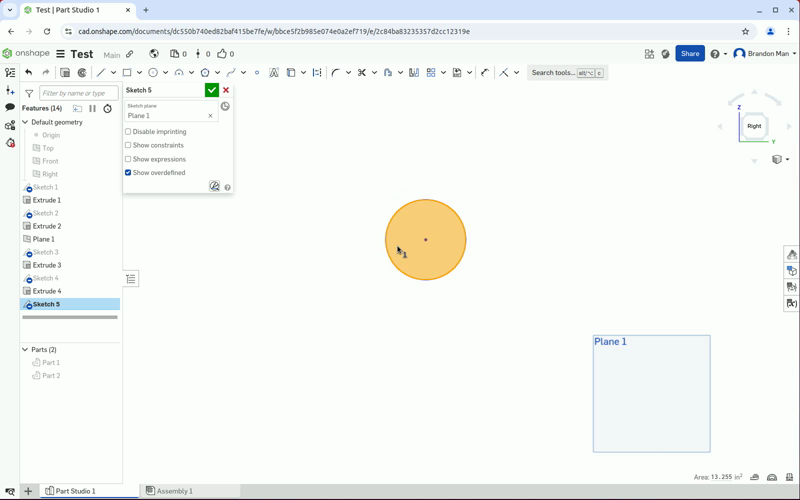
scroll(-6)
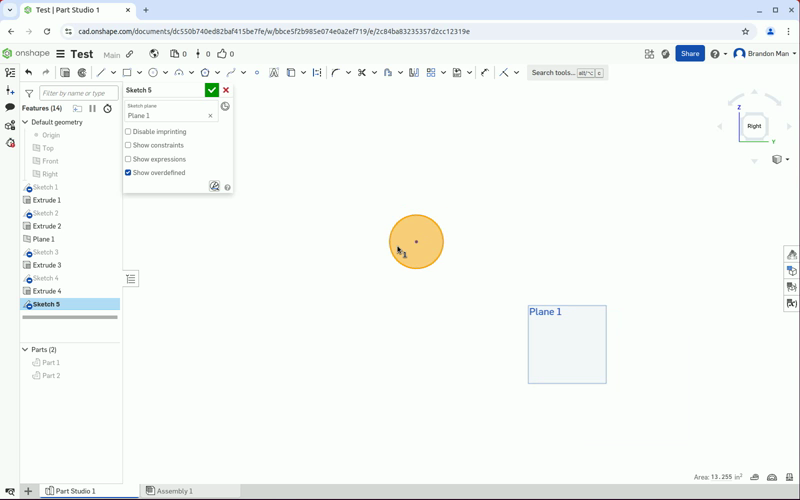
scroll(-6)
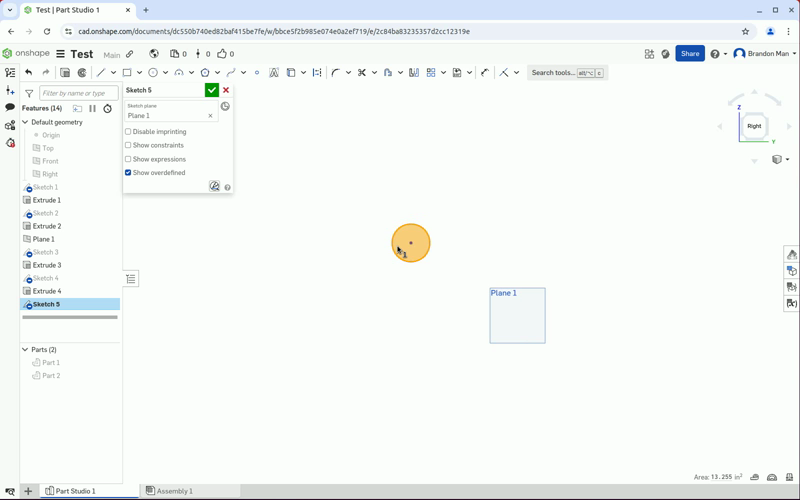
scroll(-6)
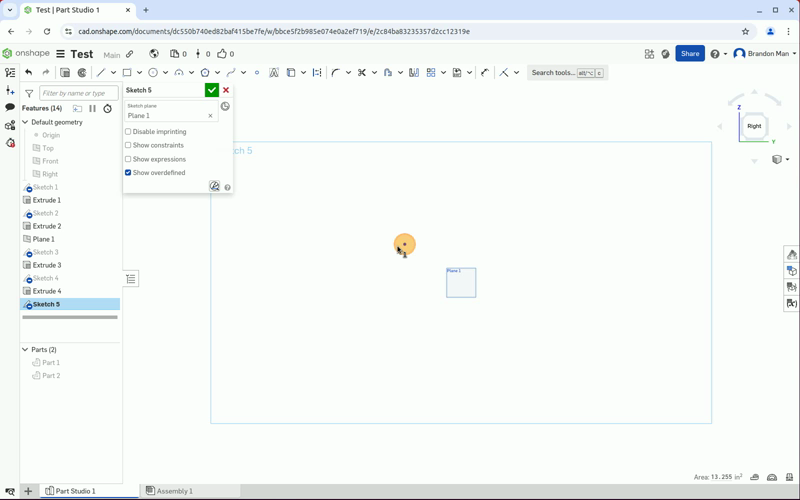
mouse_move(73, 352)
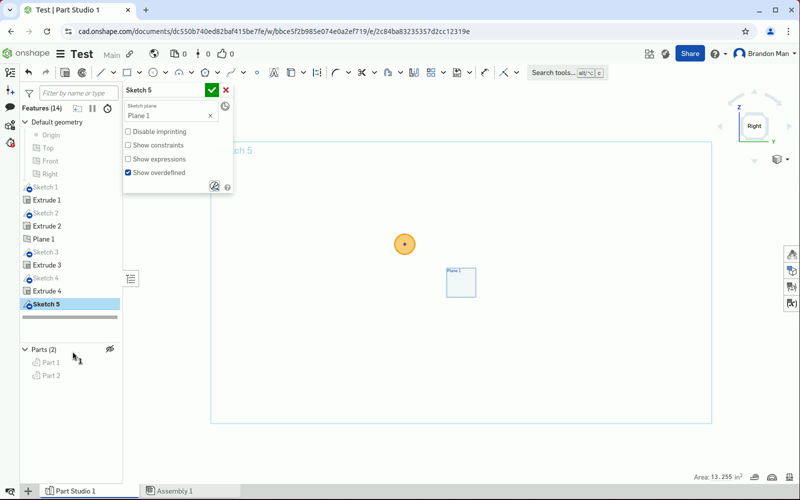
key(shift+y)
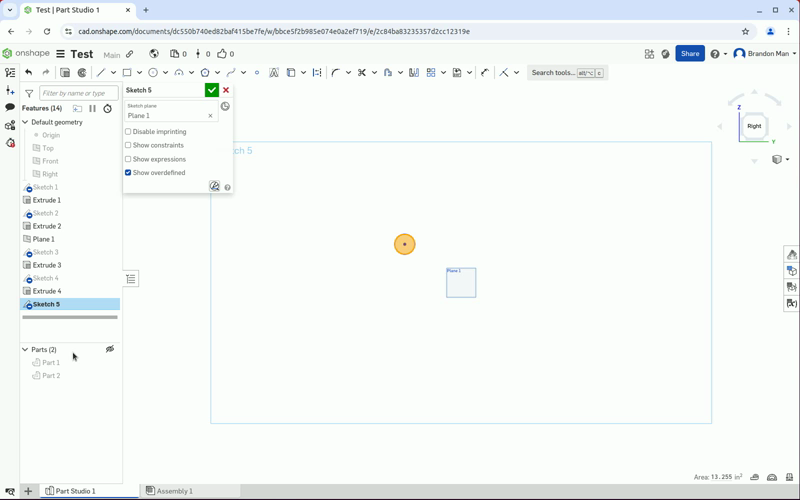
key(shift+e)
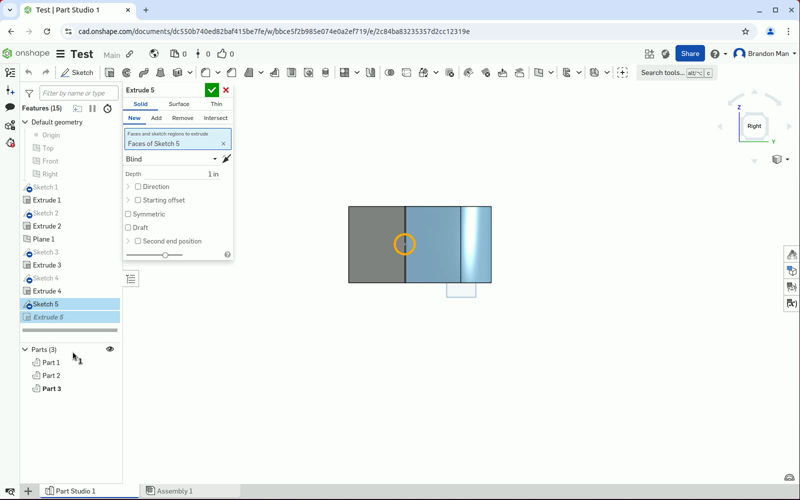
mouse_move(143, 106)
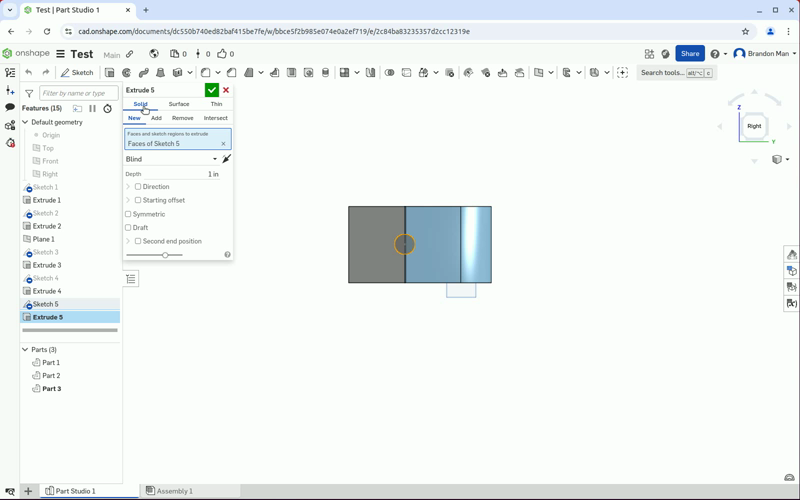
click(143, 106)
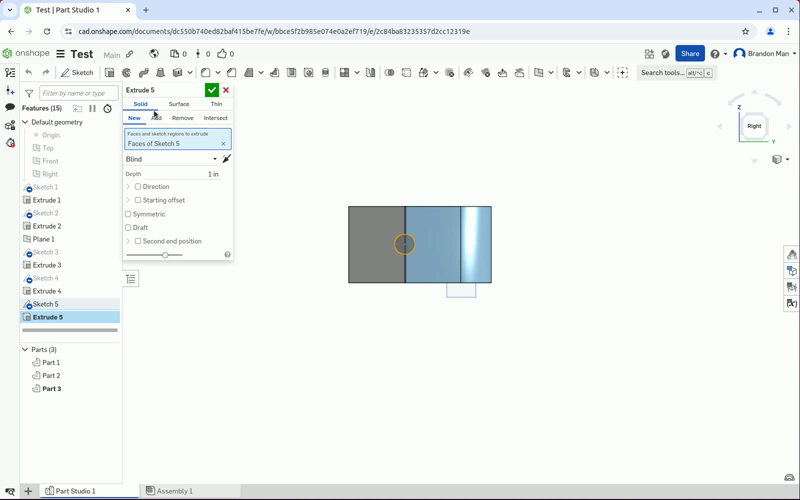
mouse_move(186, 120)
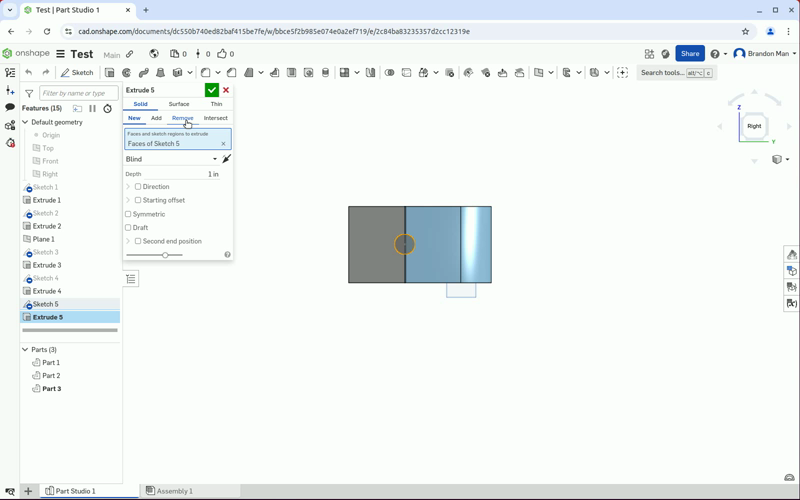
click(186, 120)
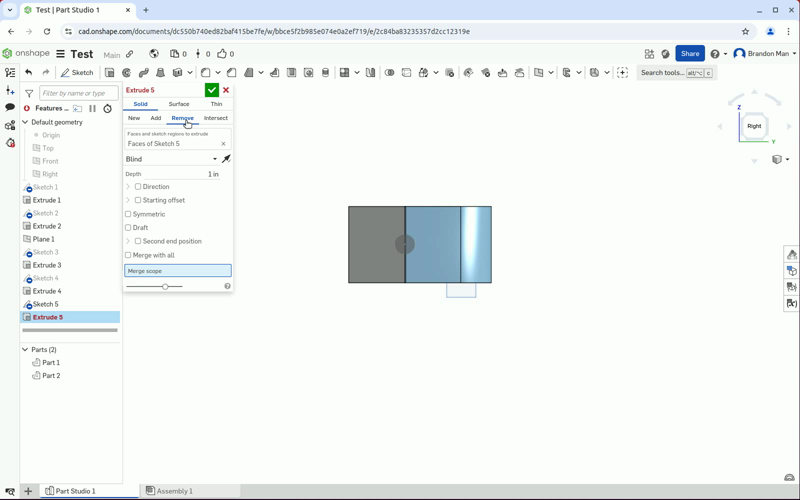
key(tab, 4)
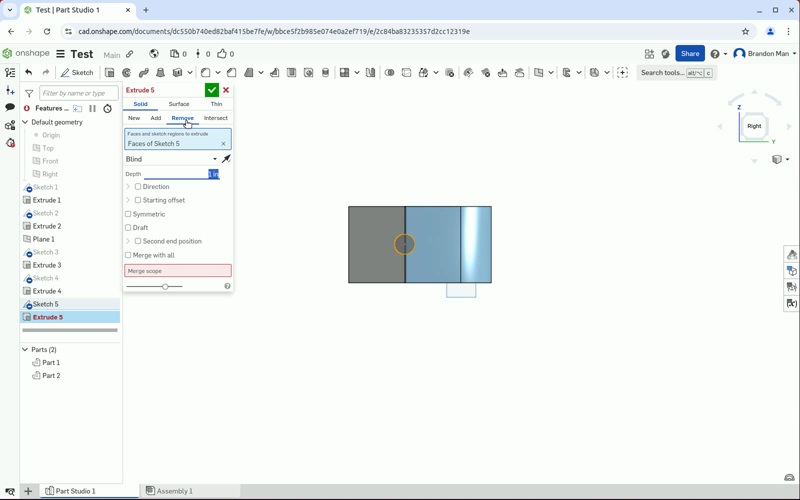
text(12.517)
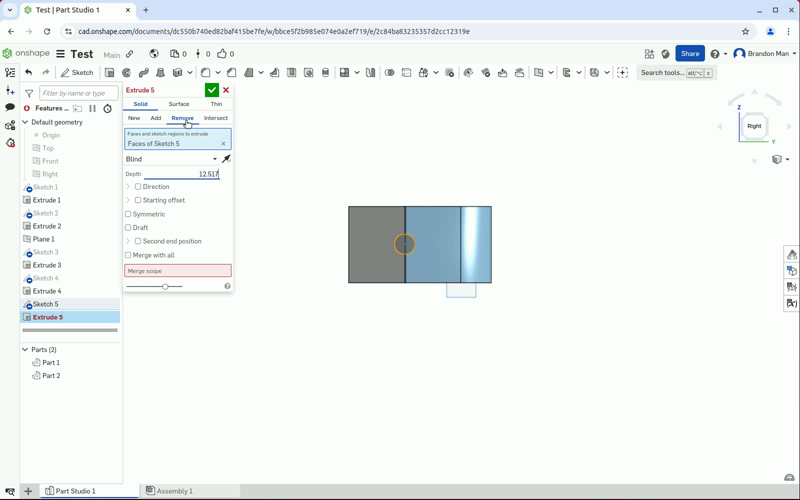
key(tab, 6)
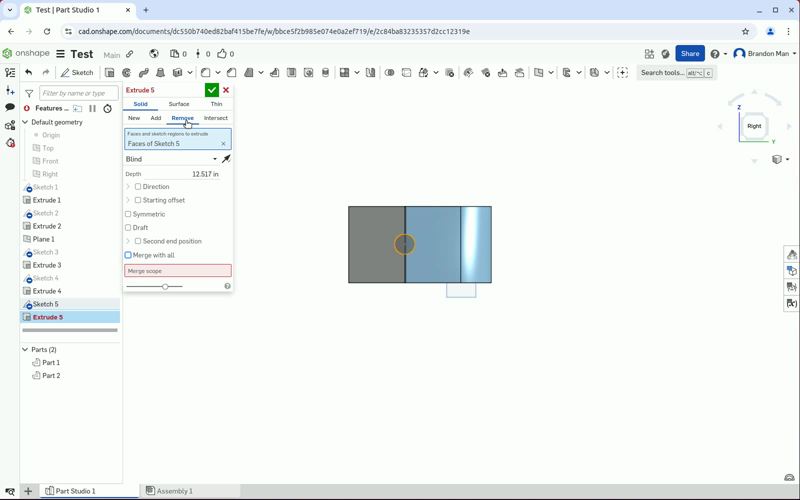
key(space)
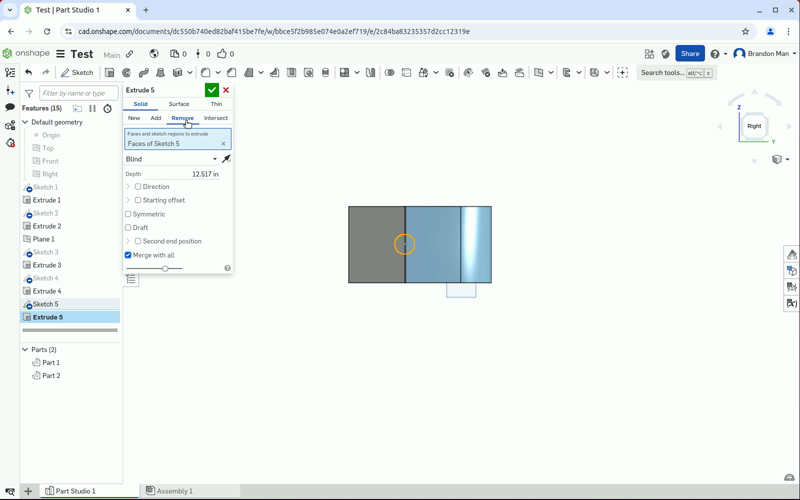
key(enter)
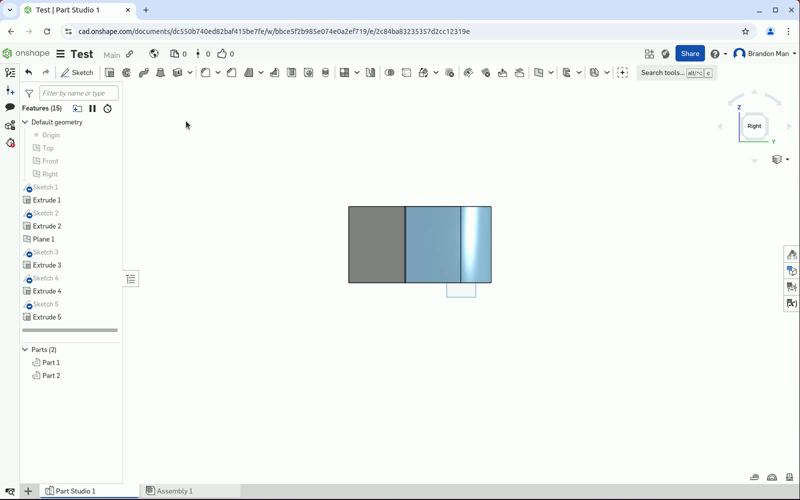
key(shift+h)
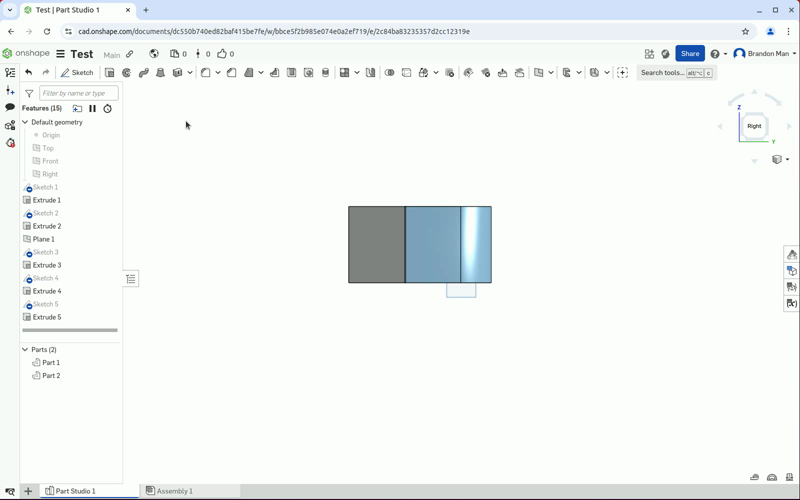
key(shift+h)
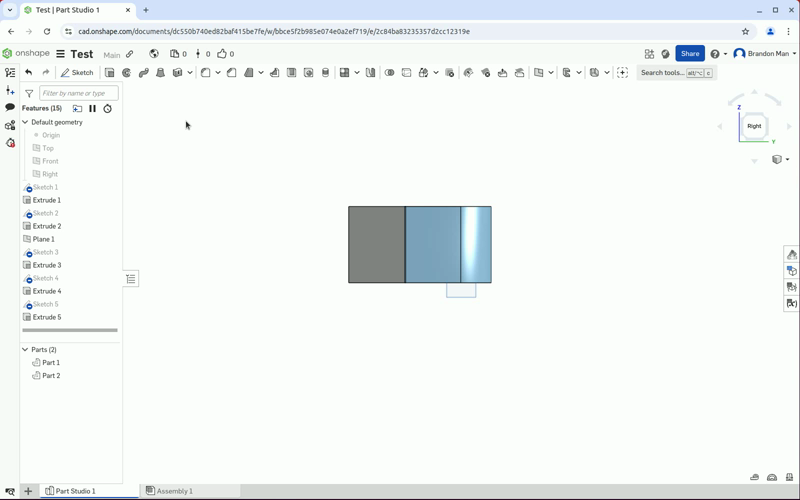
mouse_move(73, 189)
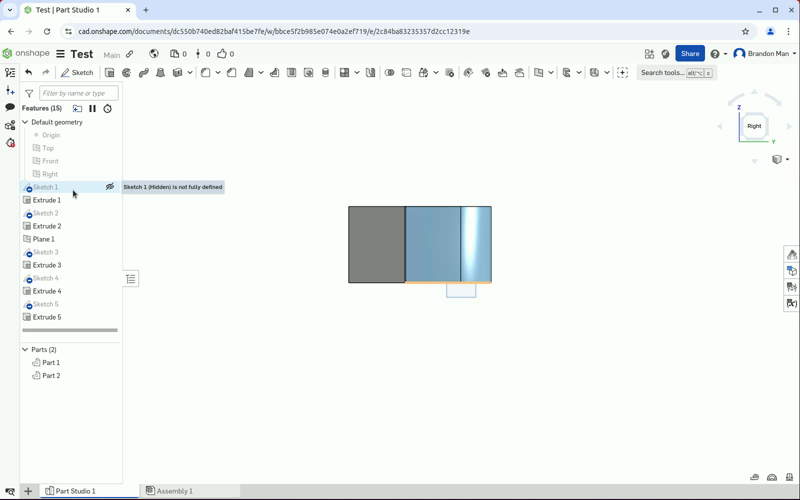
click(73, 189)
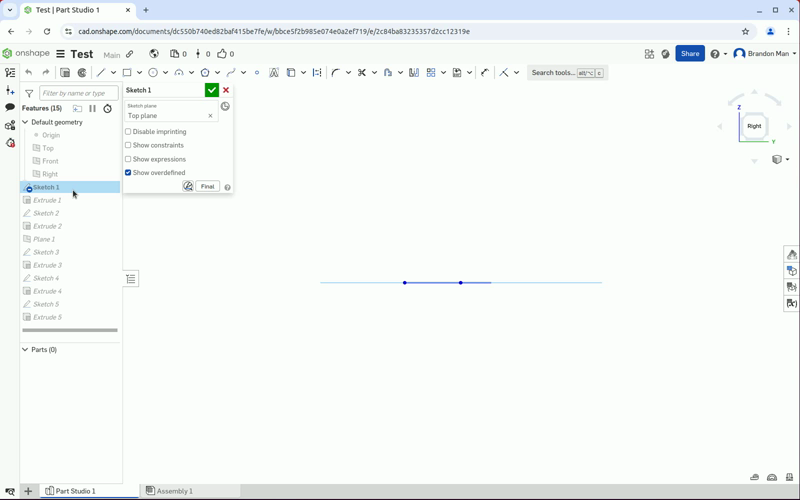
mouse_move(229, 92)
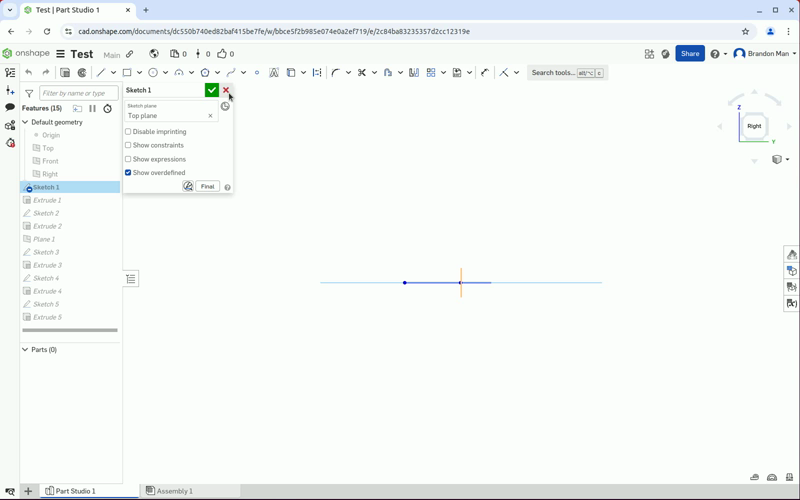
click(229, 92)
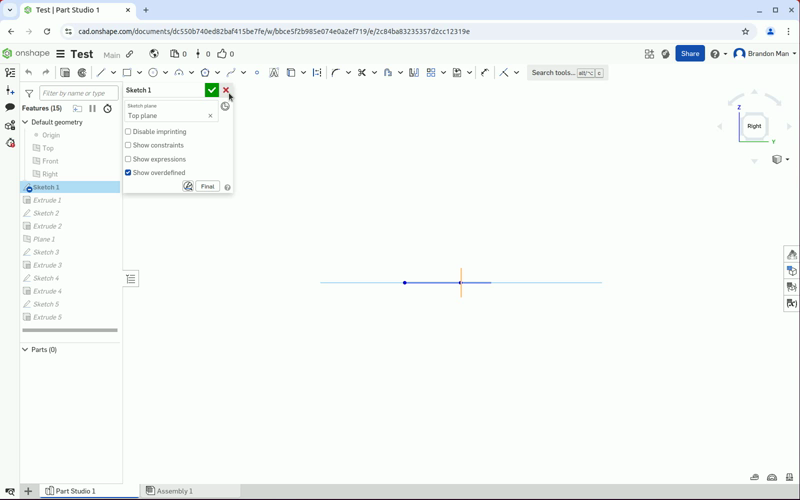
key(shift+s)
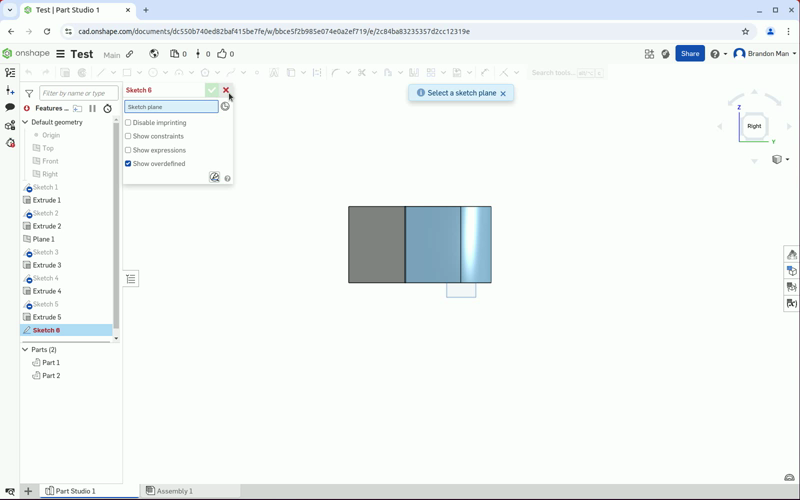
mouse_move(69, 241)
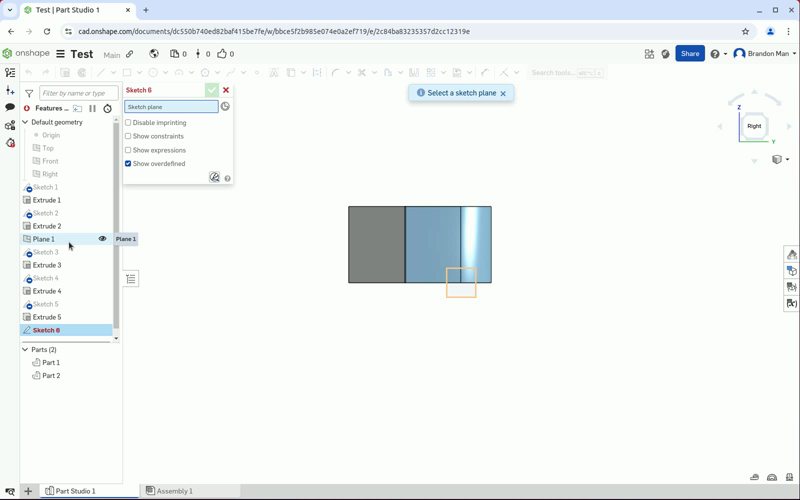
click(69, 241)
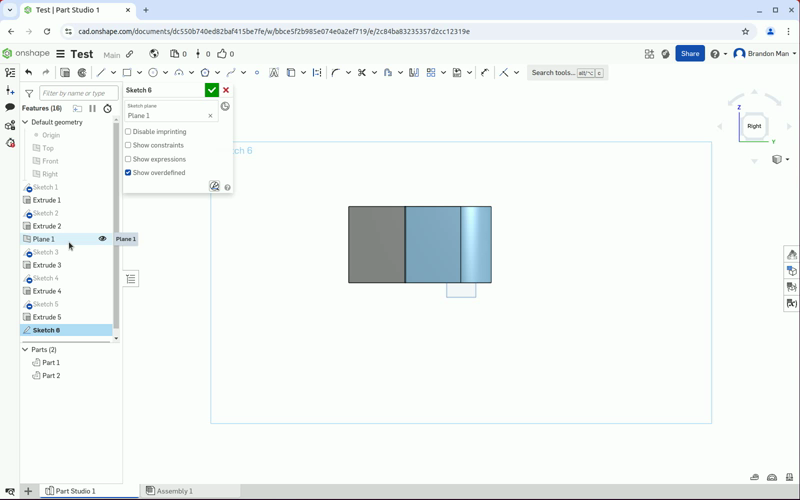
mouse_move(73, 352)
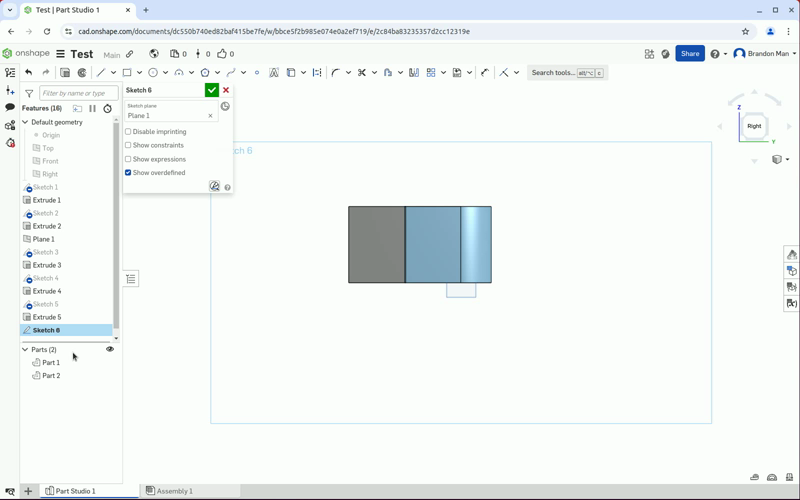
key(y)
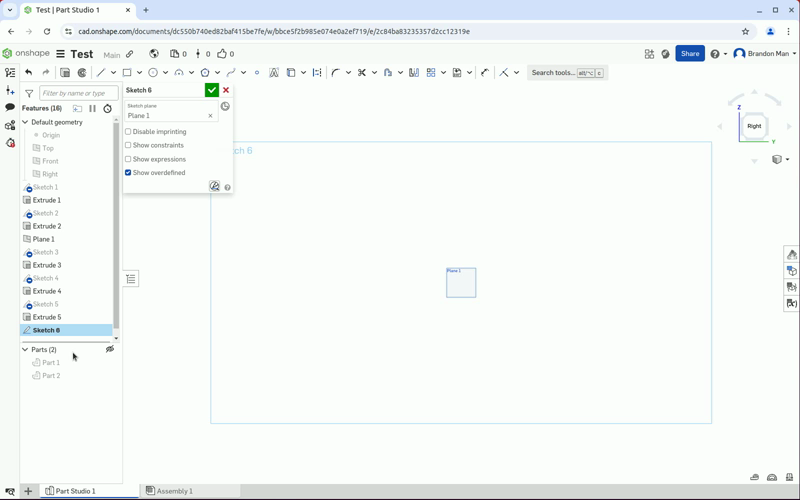
key(c)
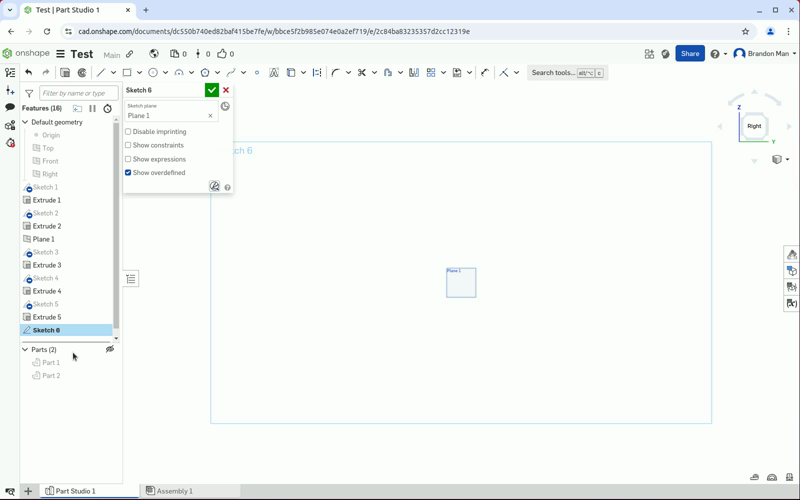
key_down(shift)
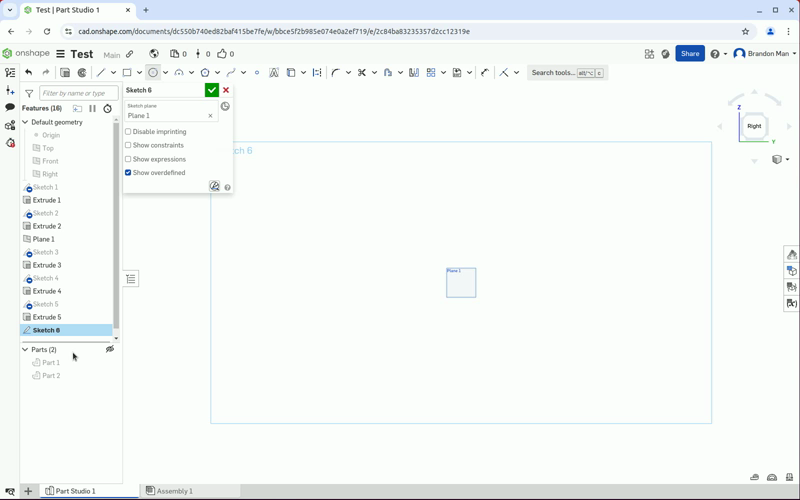
mouse_move(442, 244)
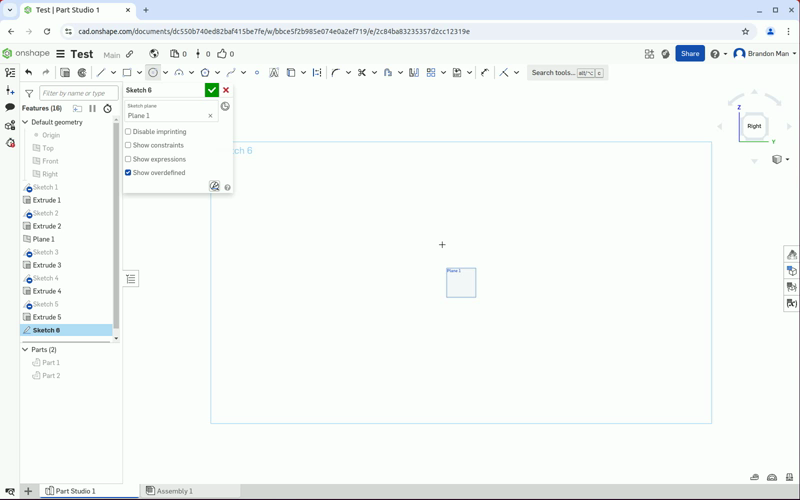
click(442, 244)
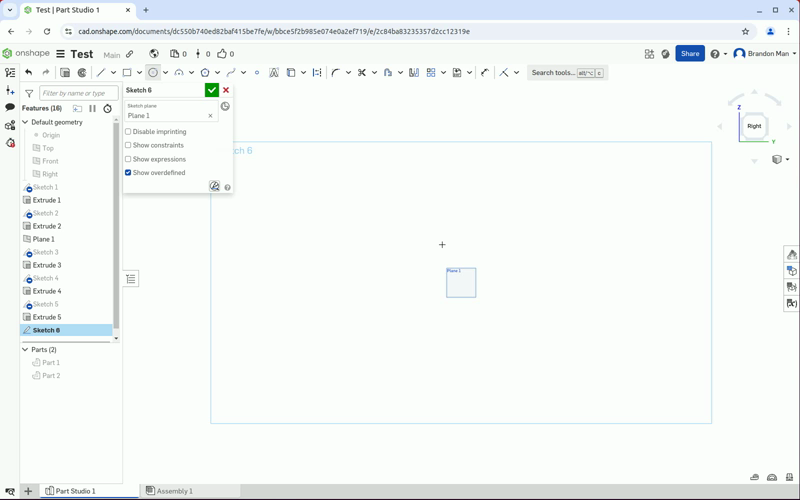
key_up(shift)
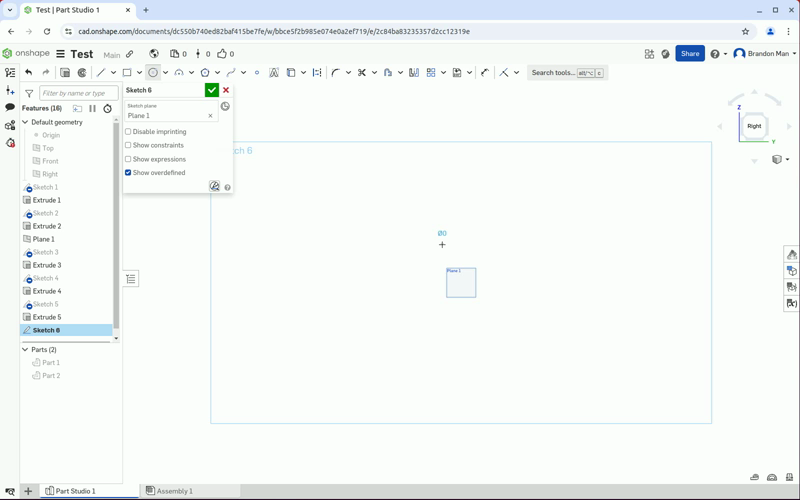
mouse_move(452, 244)
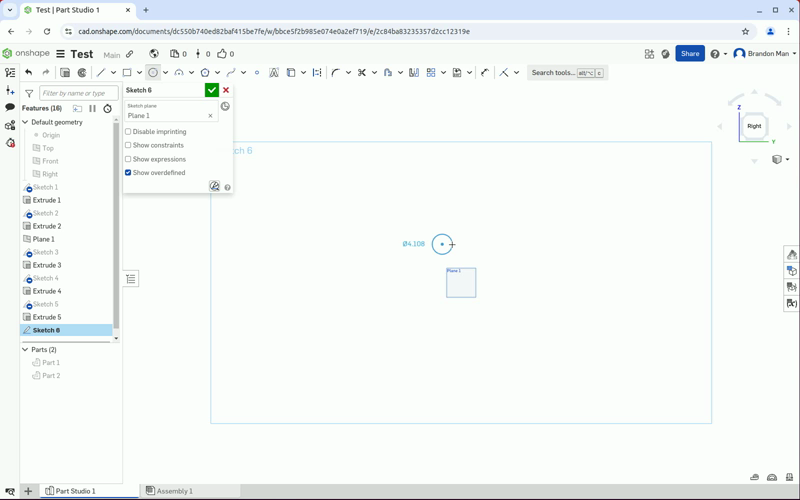
click(452, 244)
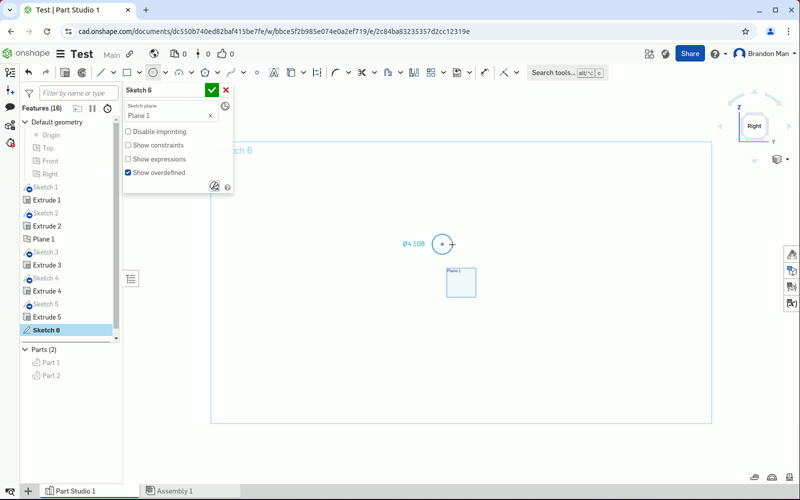
key(esc)
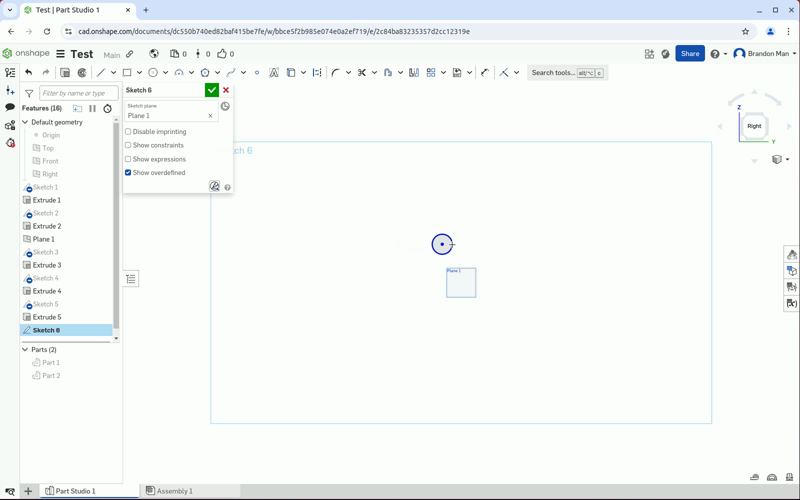
mouse_move(442, 243)
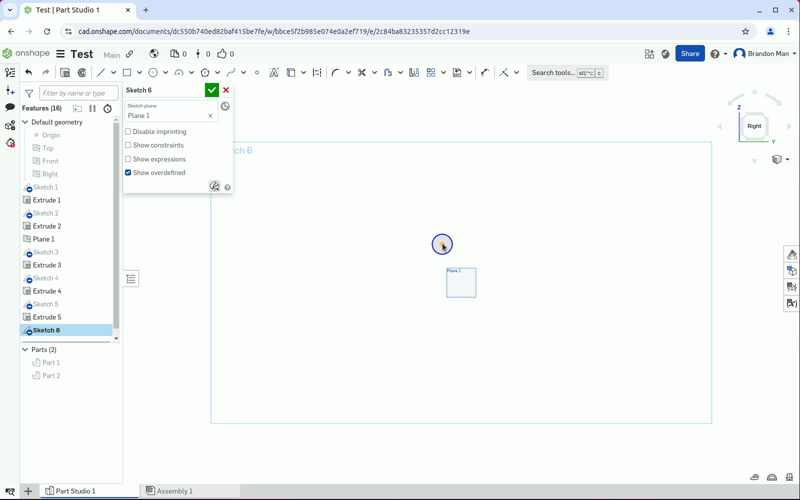
scroll(6)
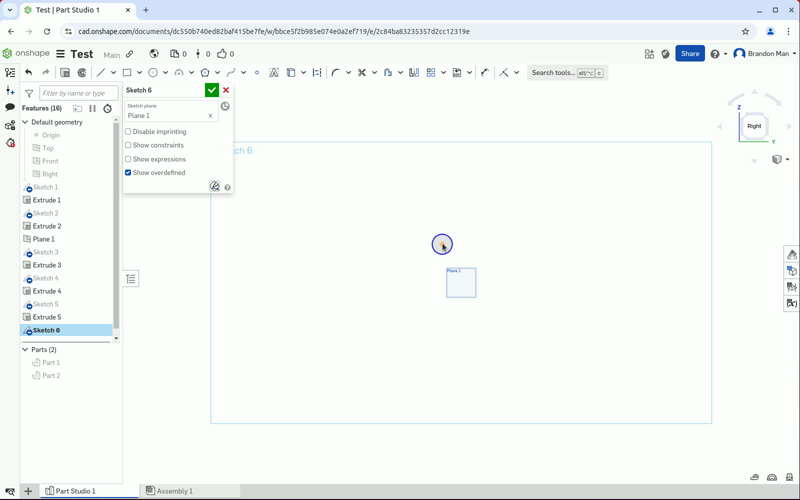
scroll(6)
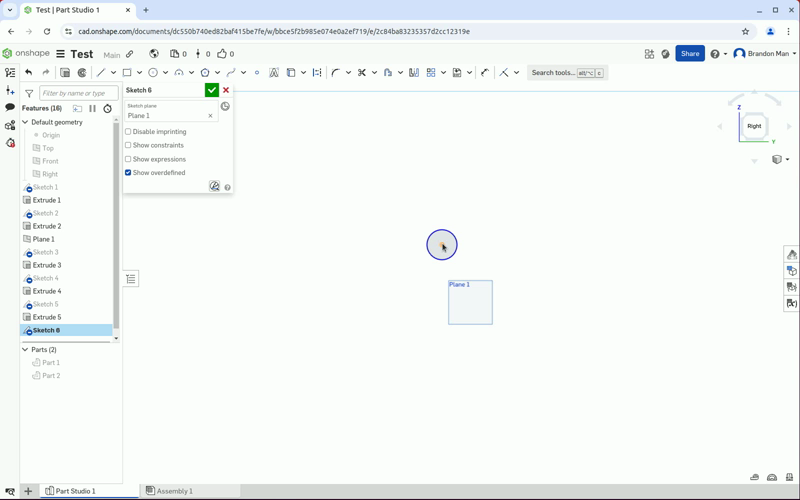
scroll(6)
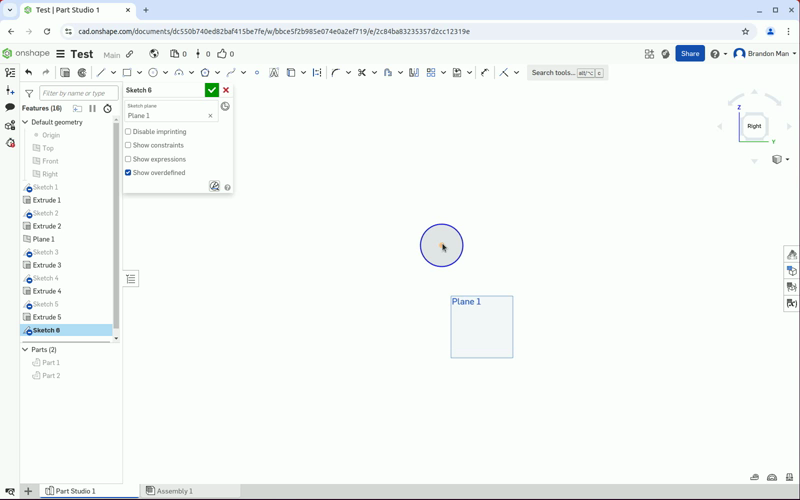
scroll(6)
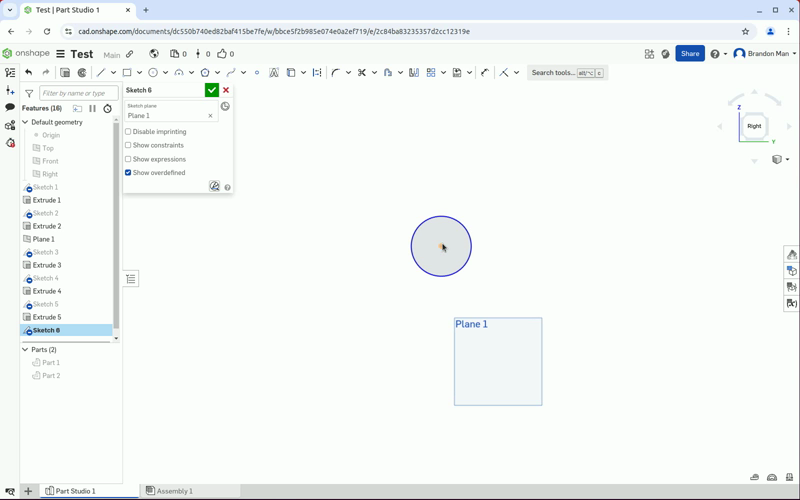
scroll(6)
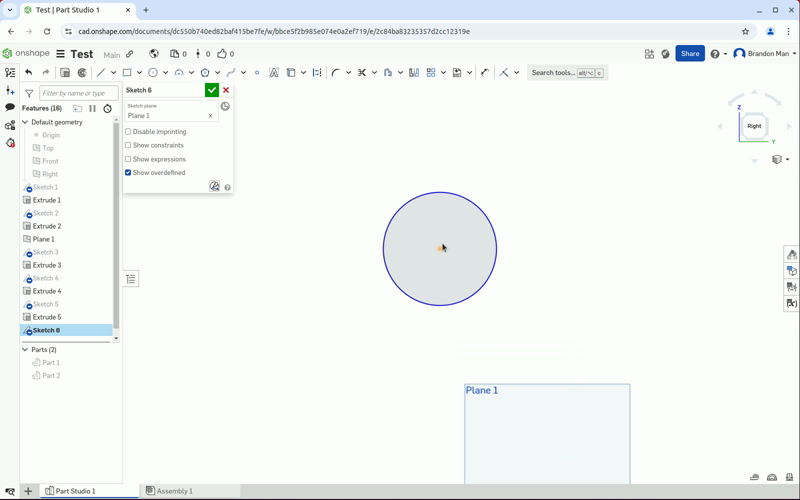
scroll(6)
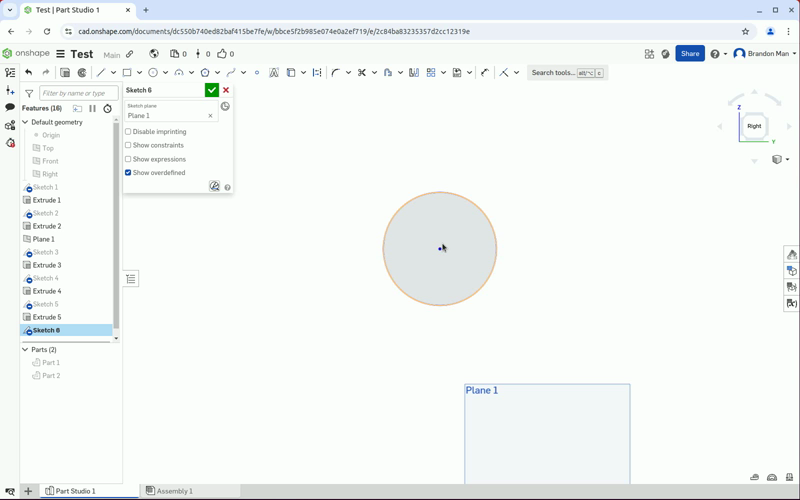
scroll(6)
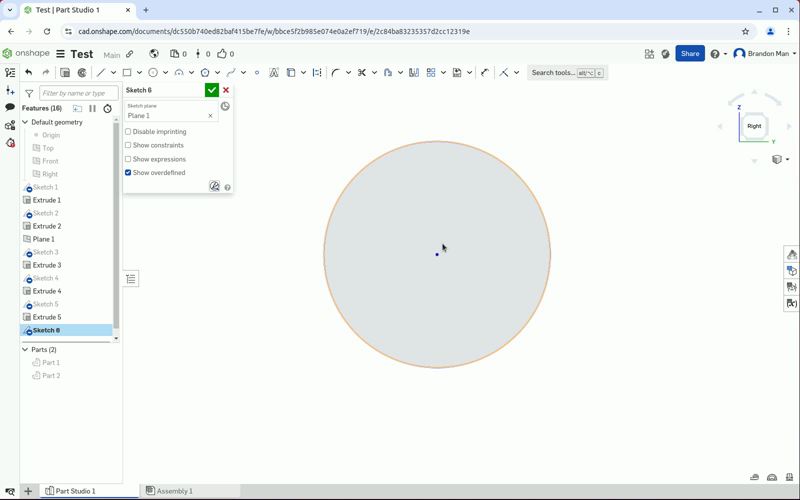
click(442, 243)
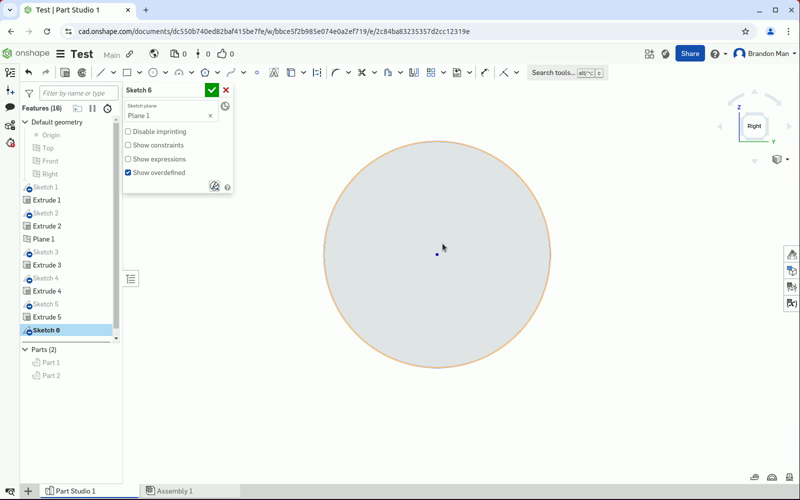
scroll(-6)
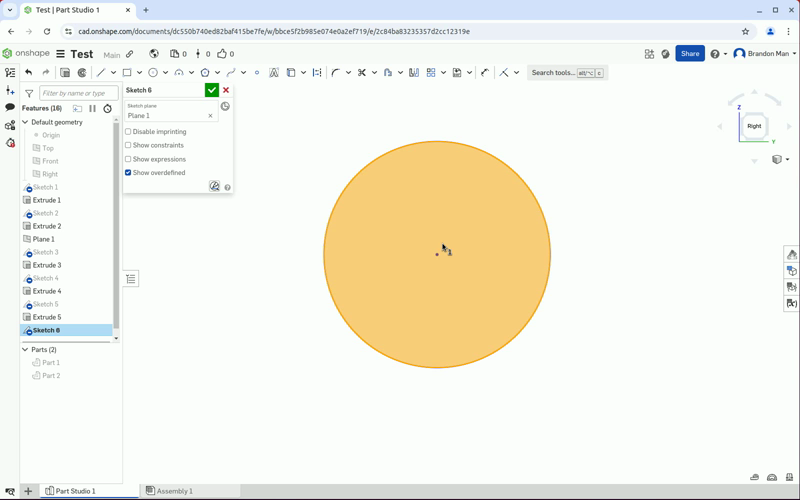
scroll(-6)
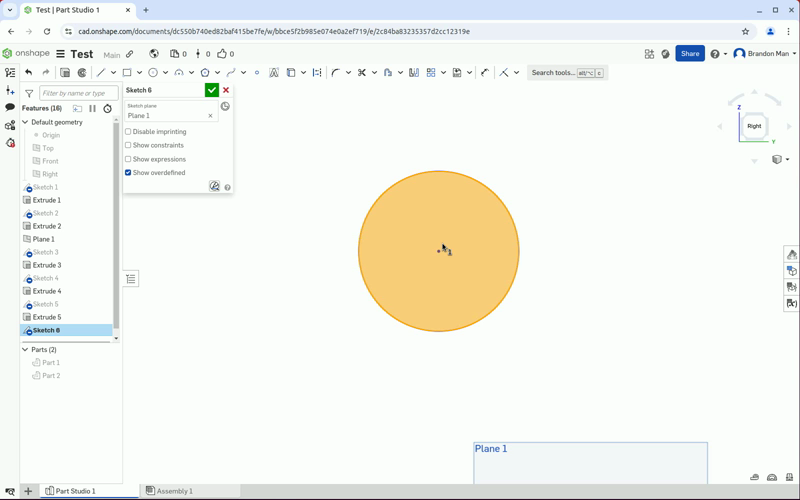
scroll(-6)
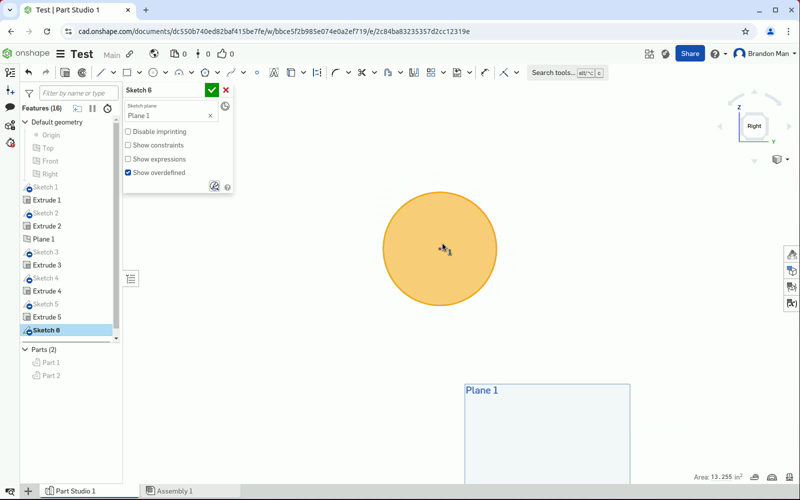
scroll(-6)
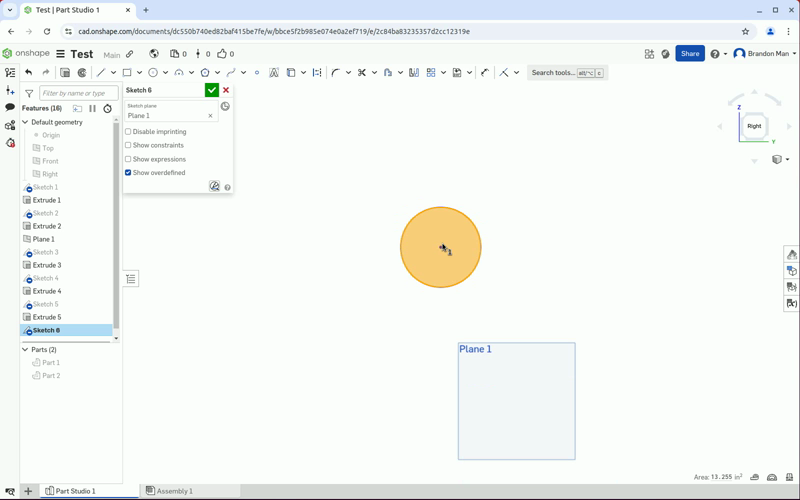
scroll(-6)
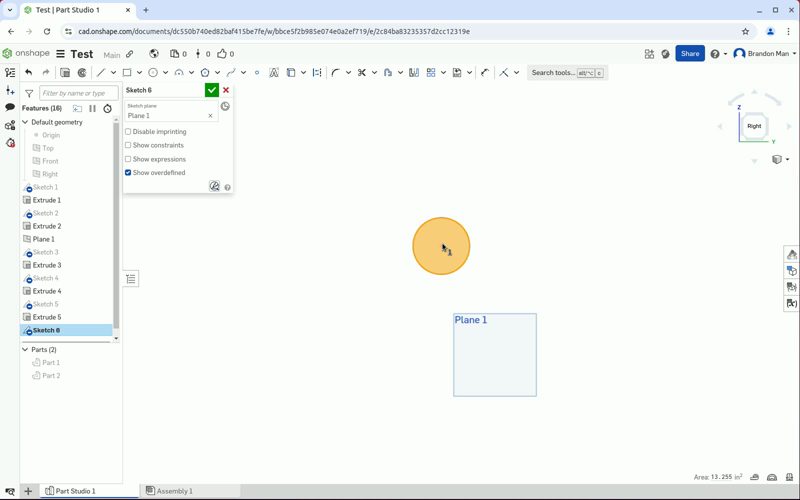
scroll(-6)
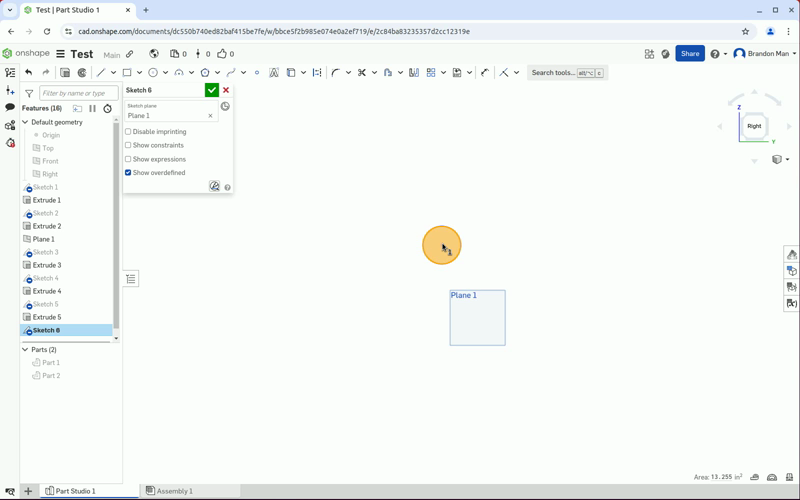
scroll(-6)
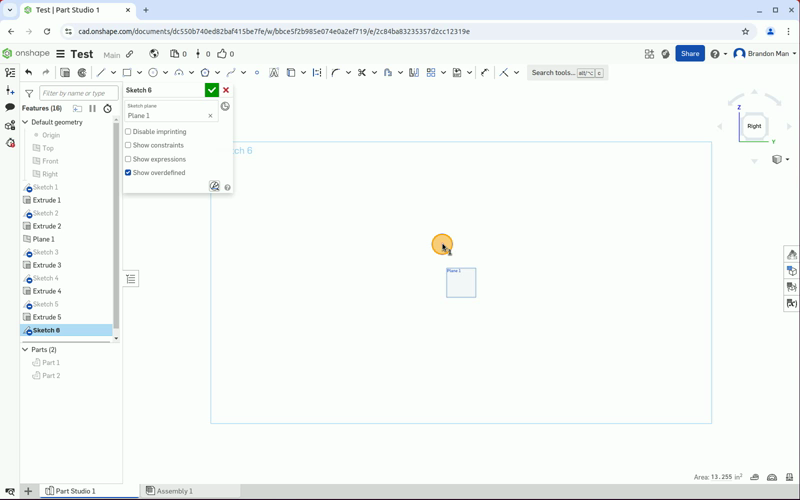
mouse_move(73, 352)
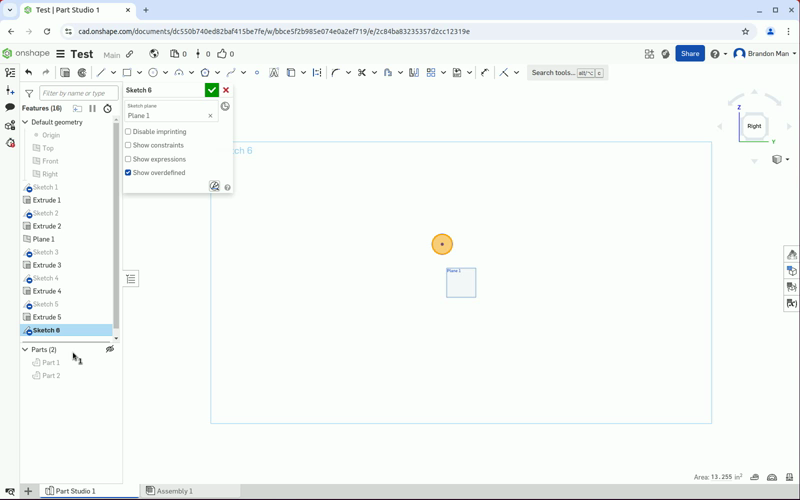
key(shift+y)
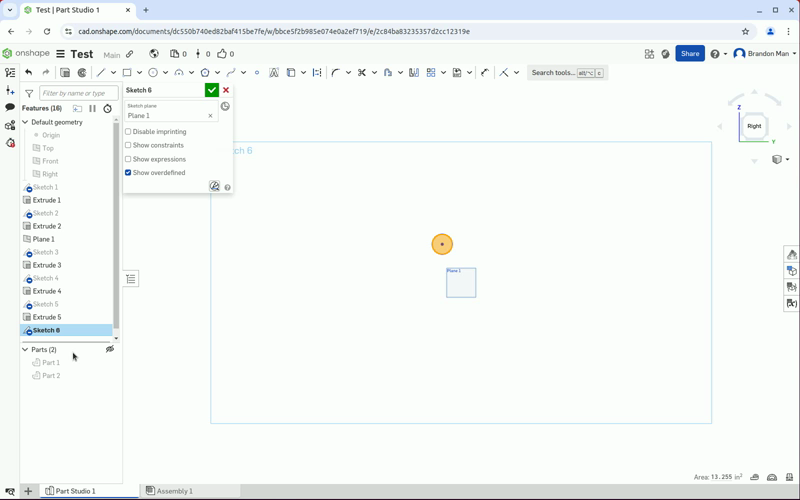
key(shift+e)
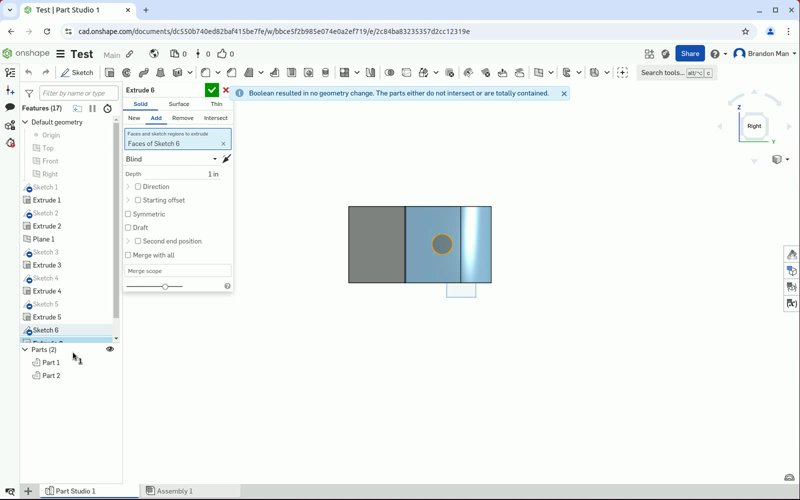
mouse_move(143, 106)
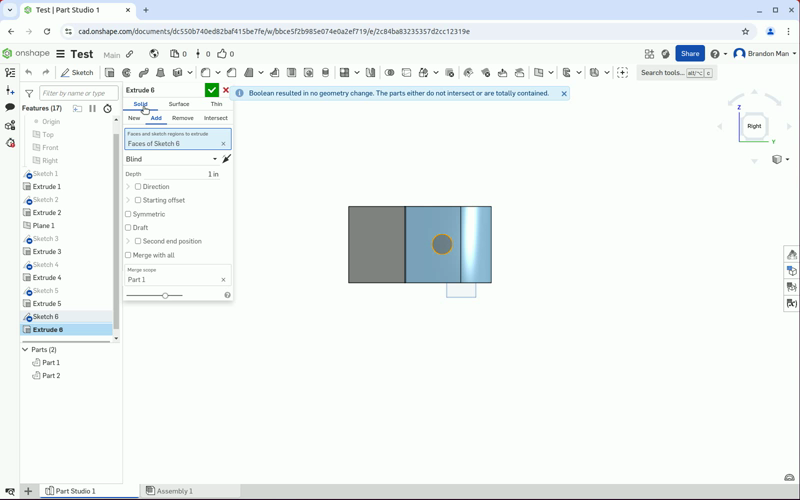
click(143, 106)
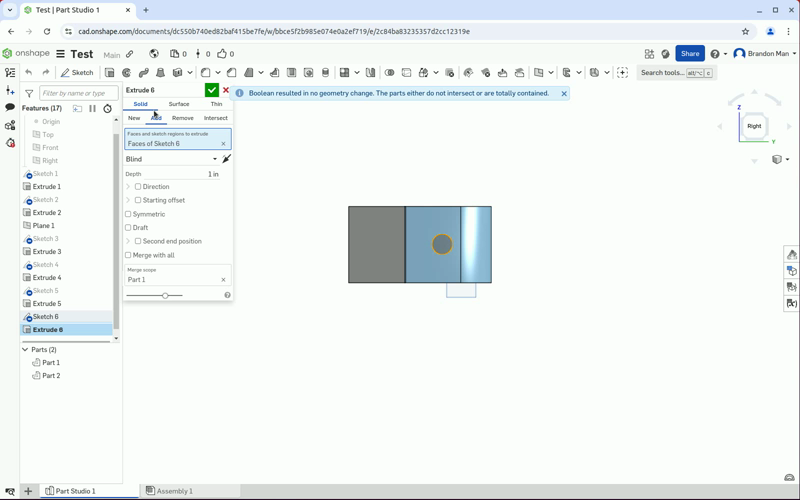
mouse_move(186, 120)
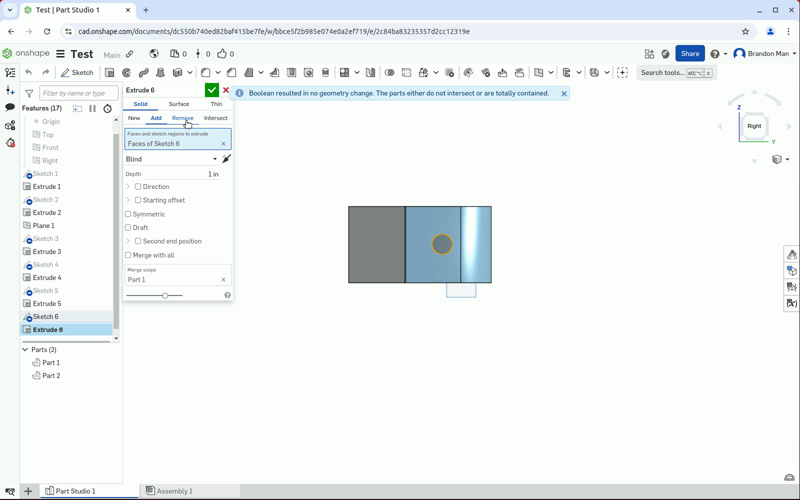
click(186, 120)
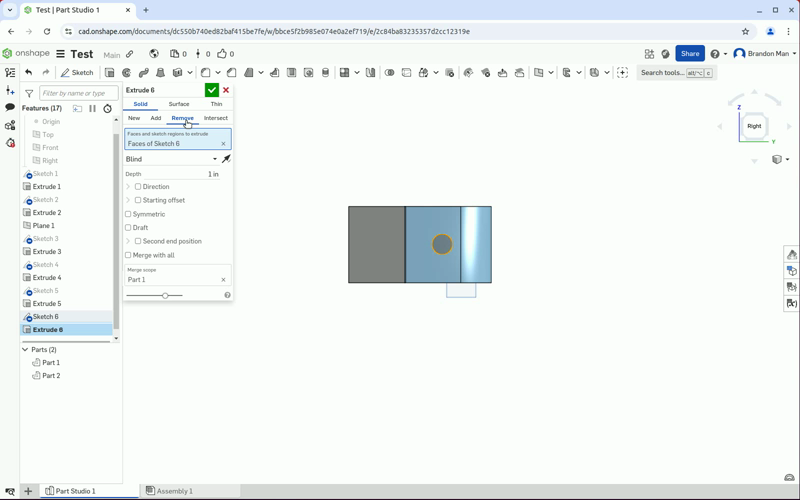
key(tab, 4)
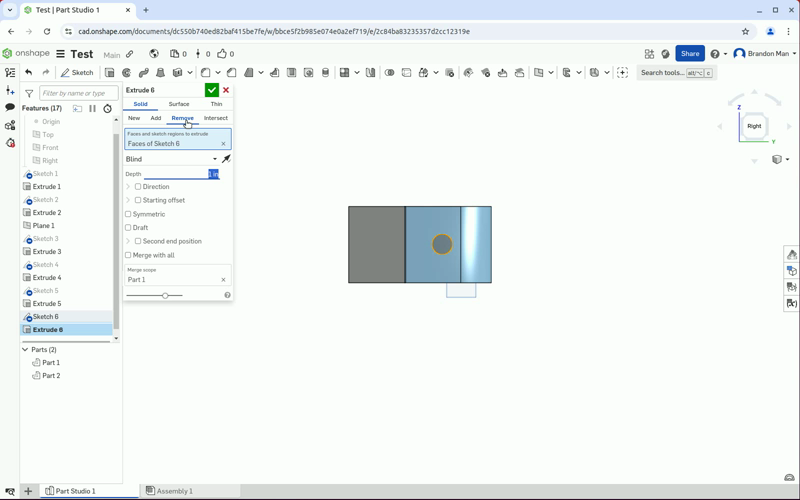
text(12.517)
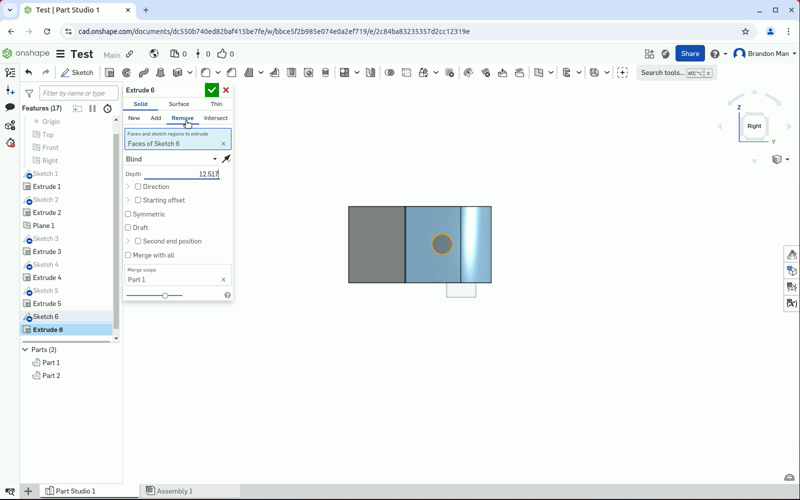
key(tab, 6)
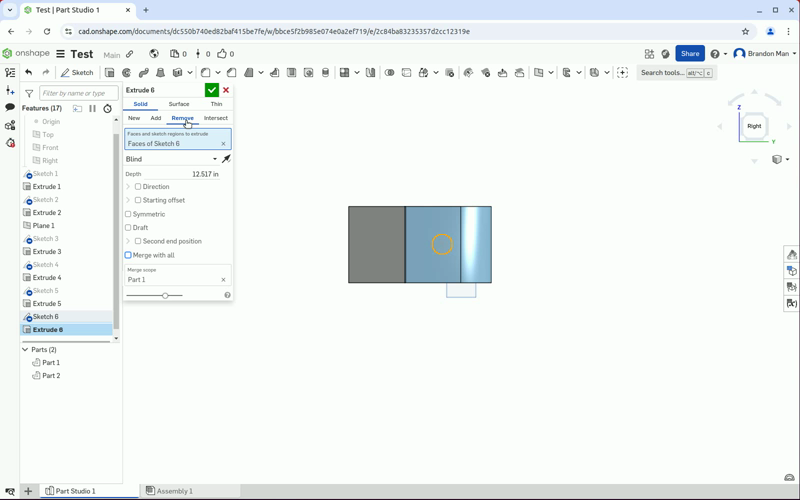
key(space)
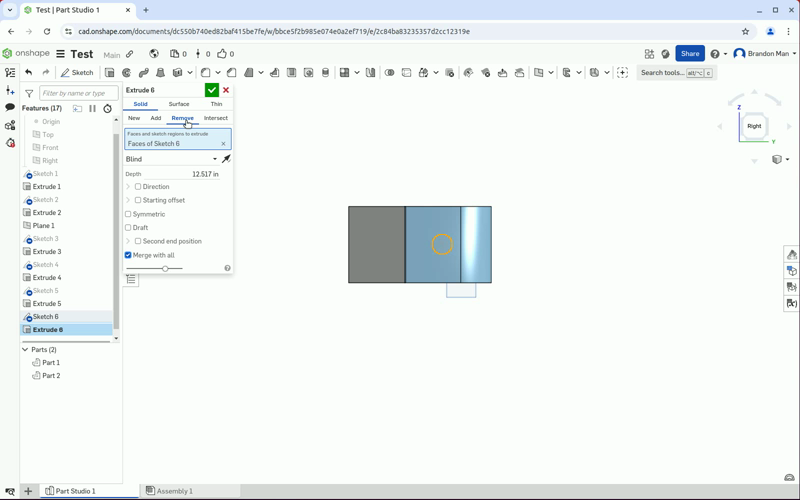
key(enter)
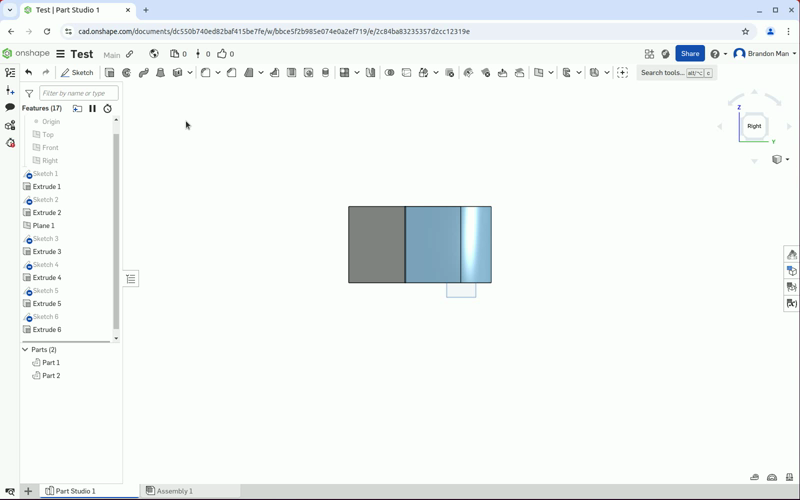
key(shift+h)
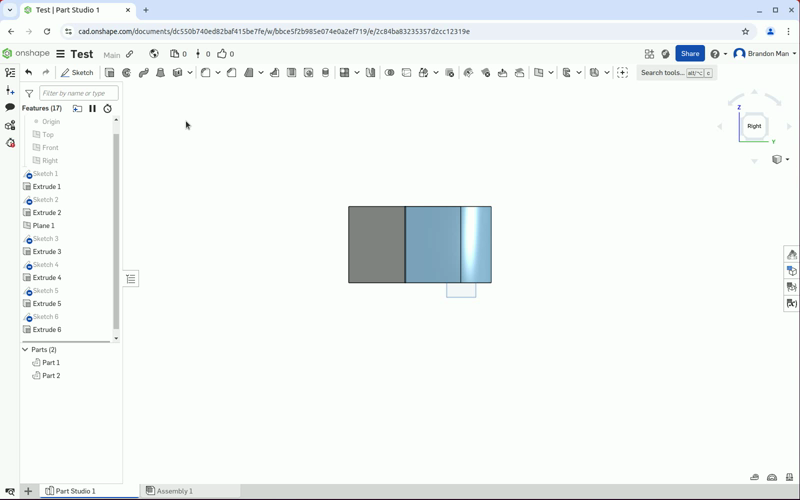
key(shift+h)
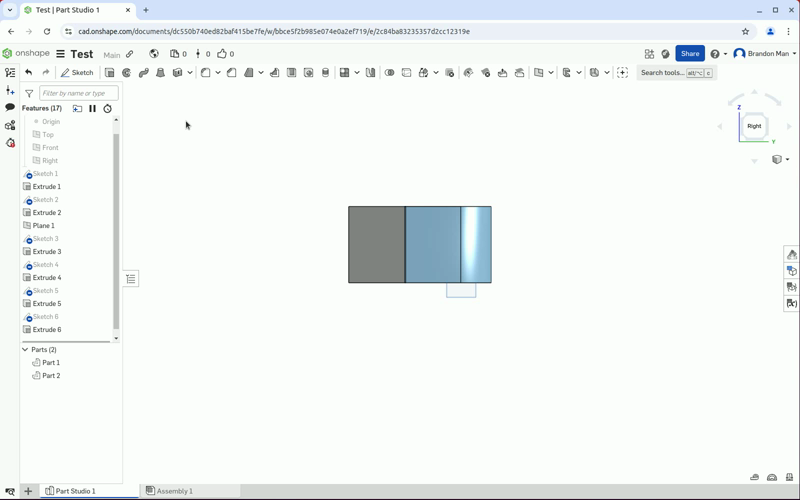
mouse_move(69, 176)
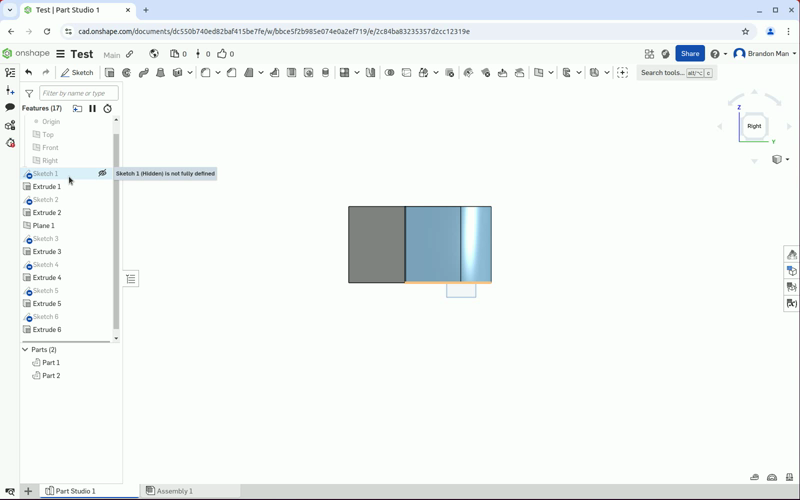
click(69, 176)
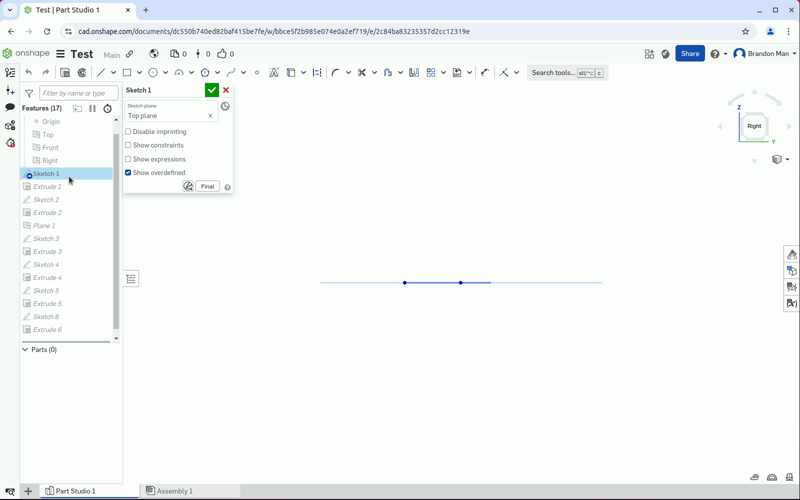
mouse_move(229, 92)
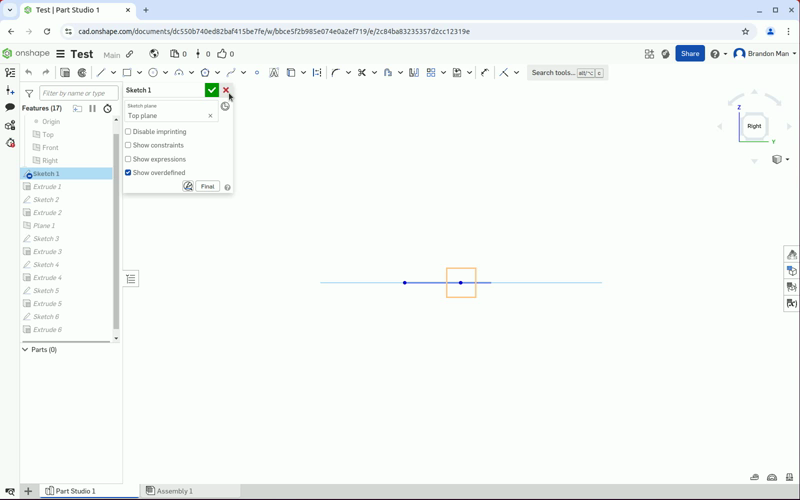
click(229, 92)
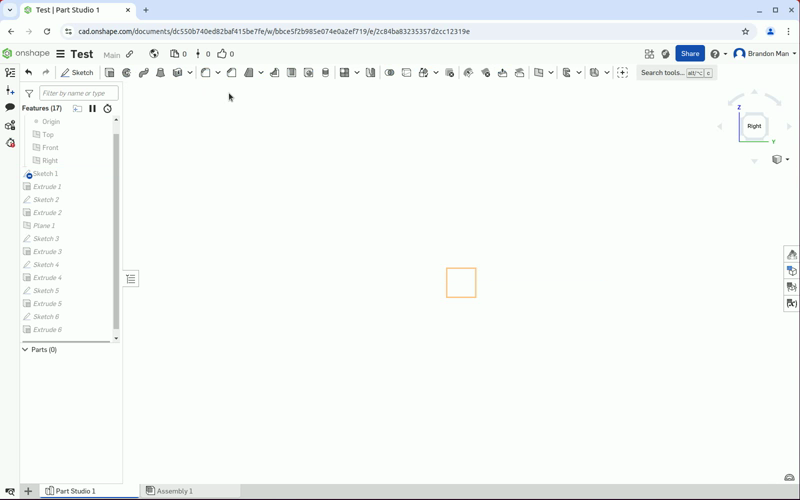
mouse_move(73, 352)
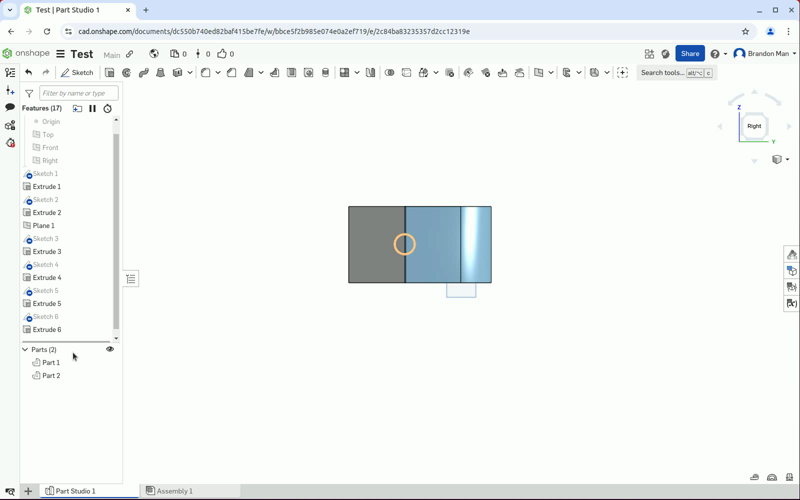
key(y)
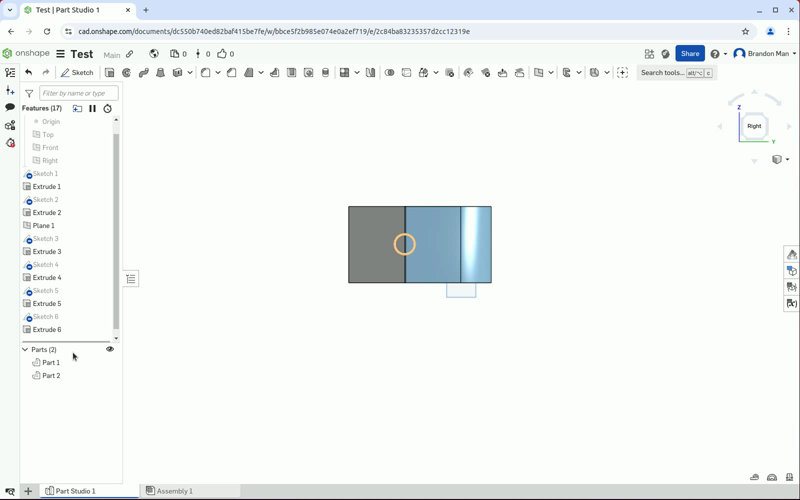
key(shift+p)
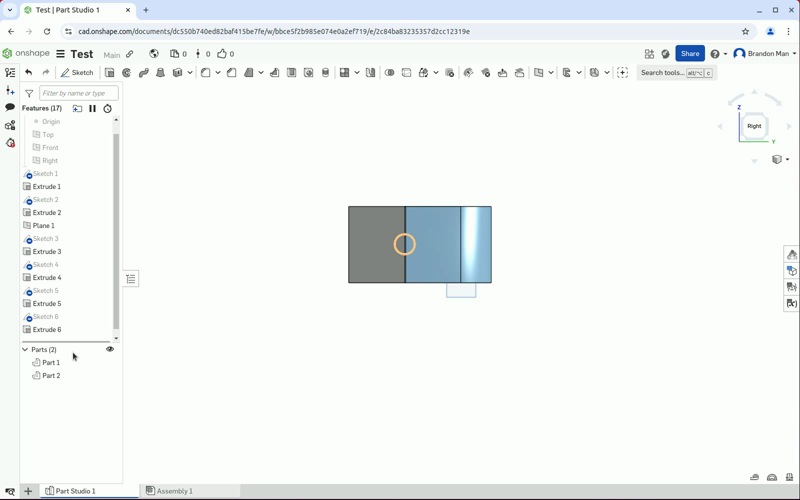
key(space)
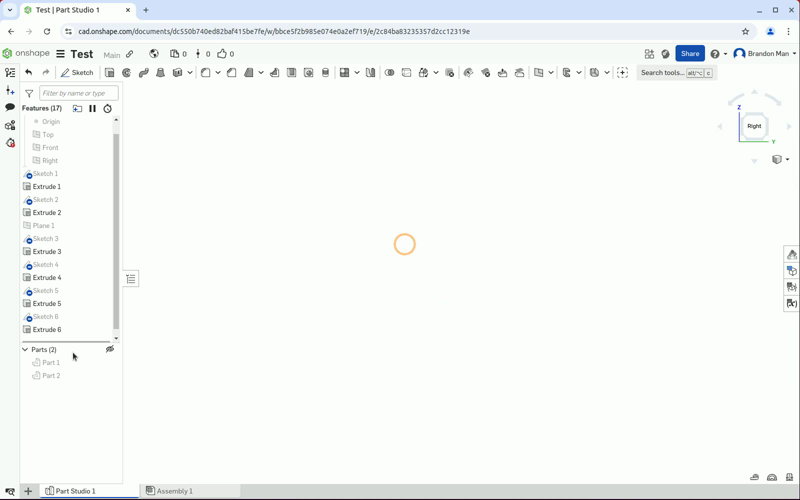
key_down(shift)
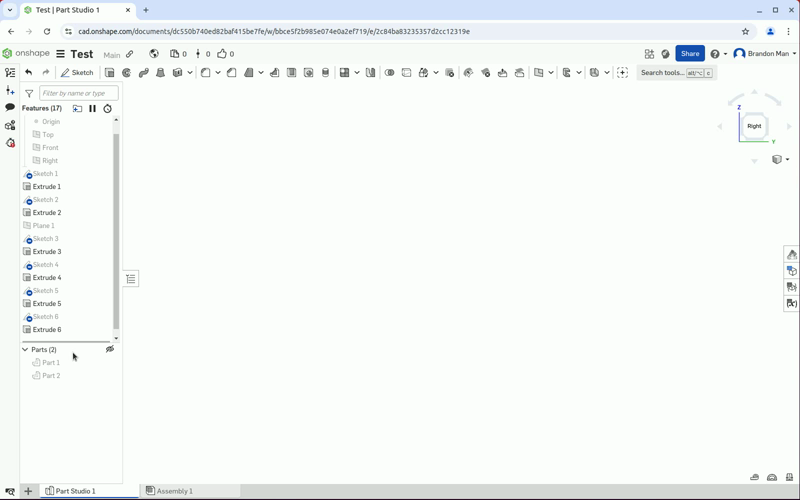
key(right)
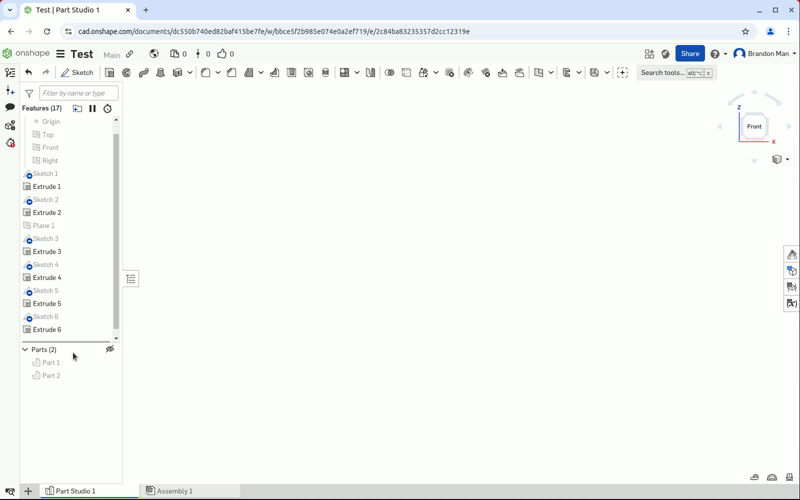
key_up(shift)
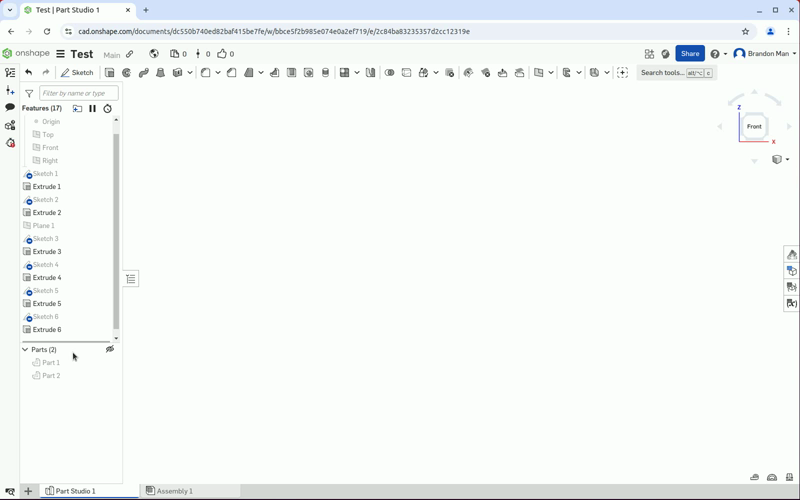
key(space)
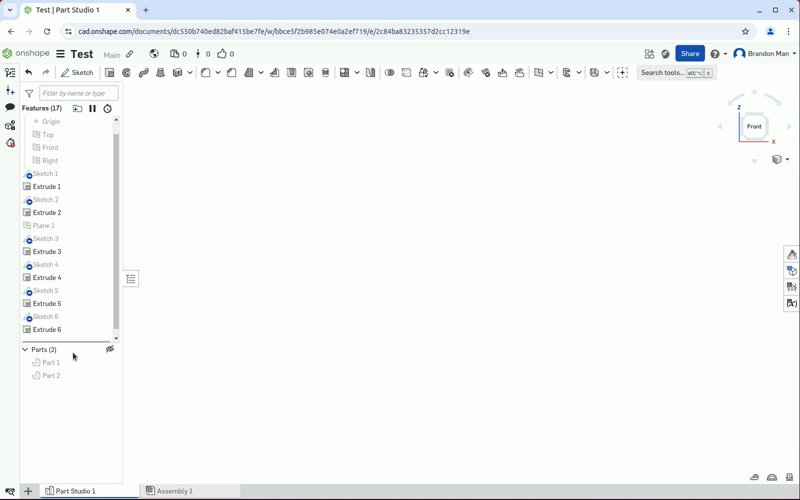
key_down(shift)
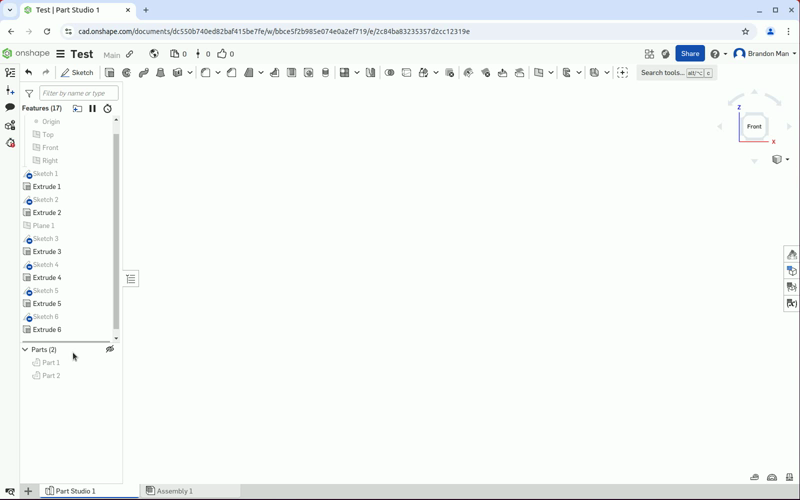
key(down)
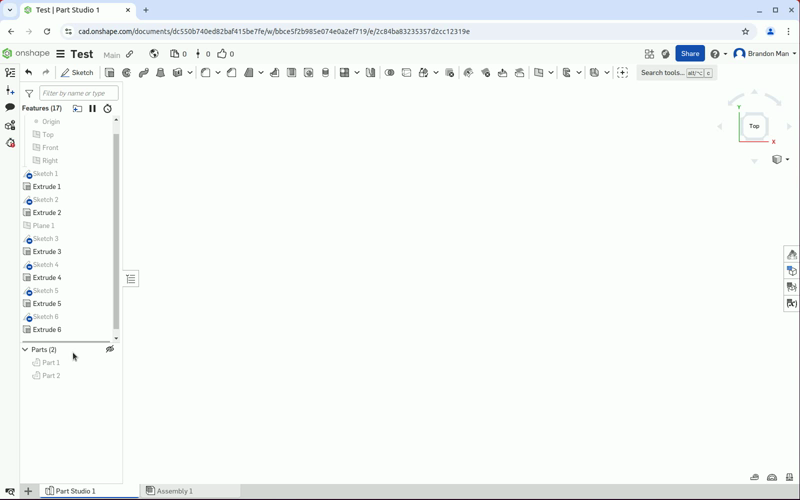
key_up(shift)
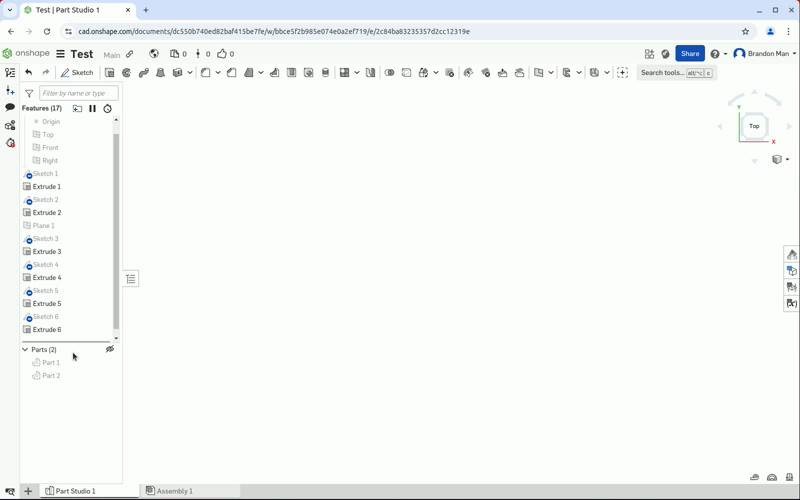
mouse_move(73, 352)
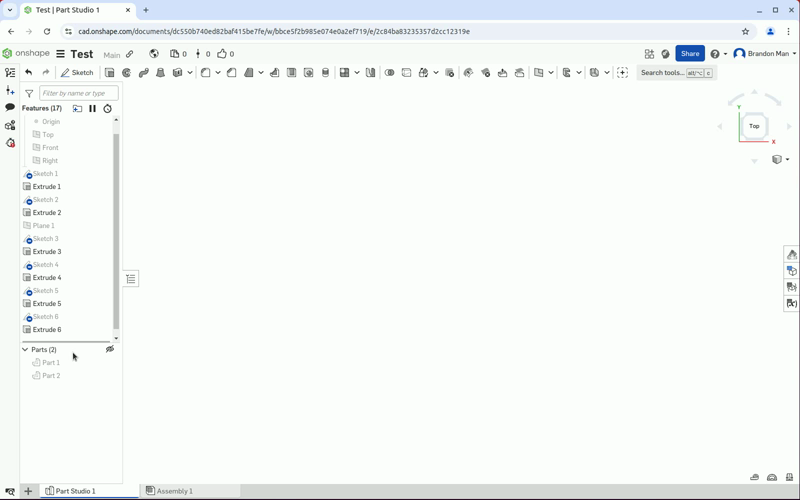
key(shift+y)
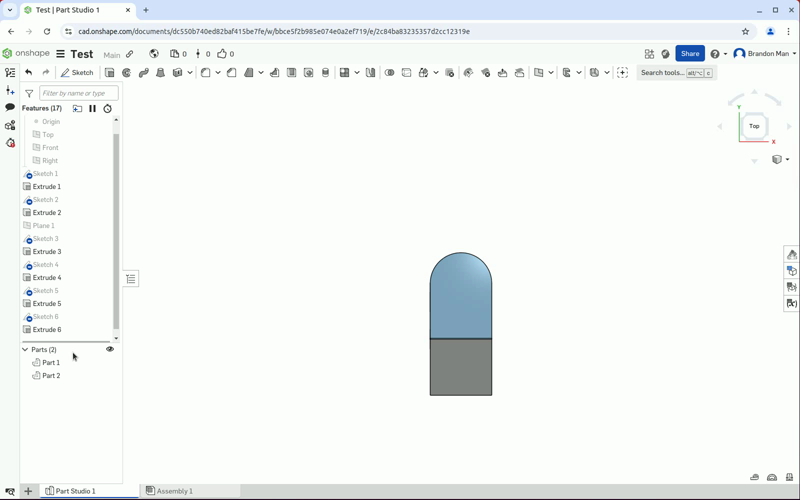
mouse_move(541, 75)
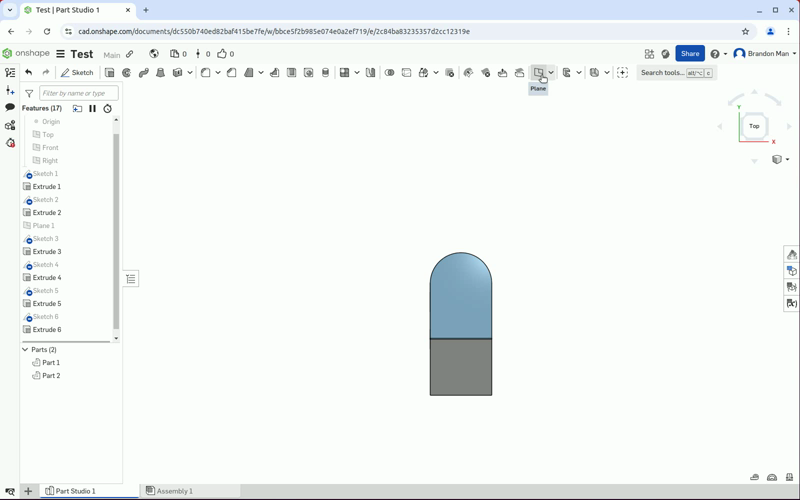
click(541, 75)
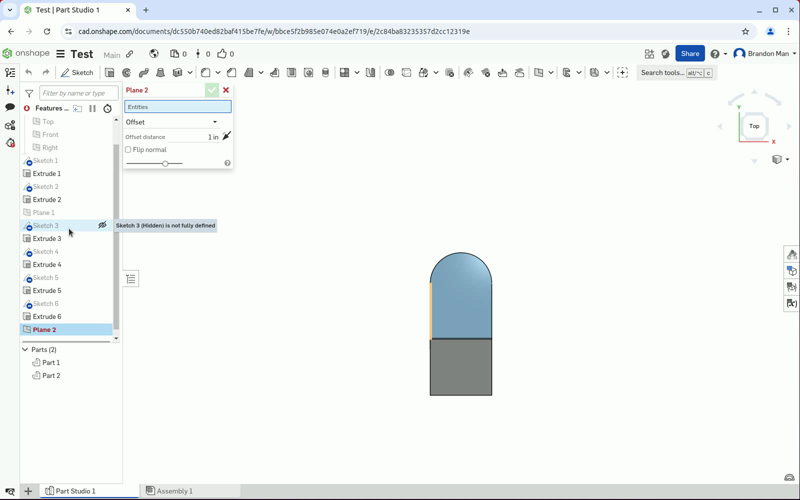
scroll(3)
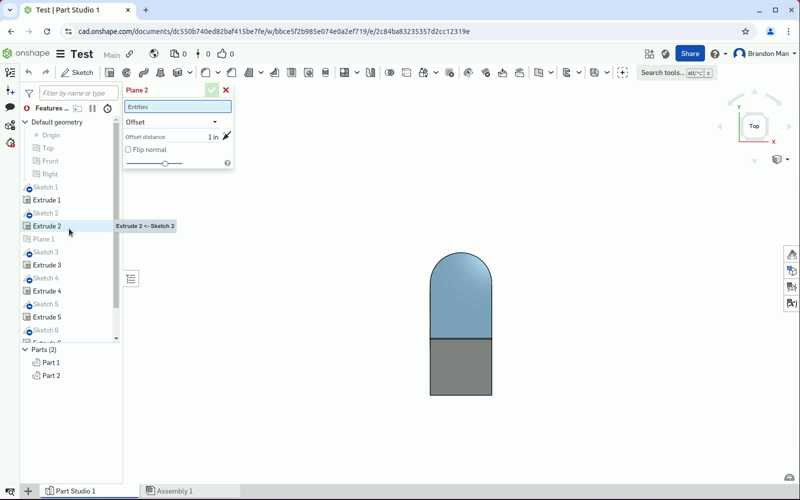
mouse_move(69, 150)
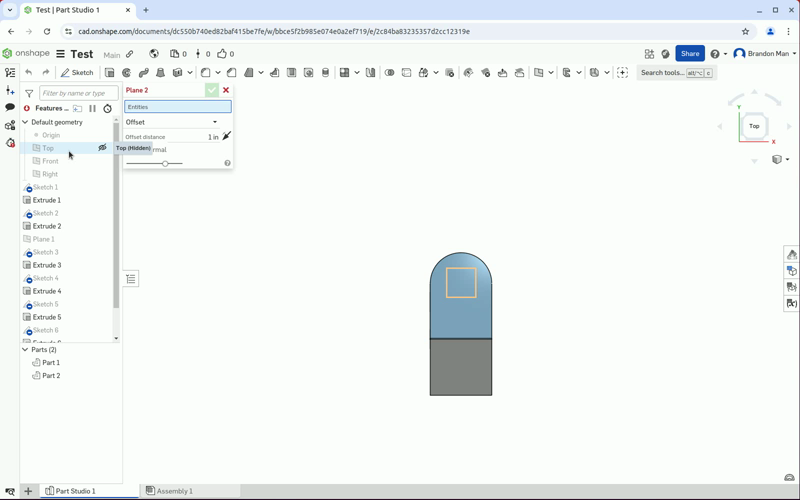
click(69, 150)
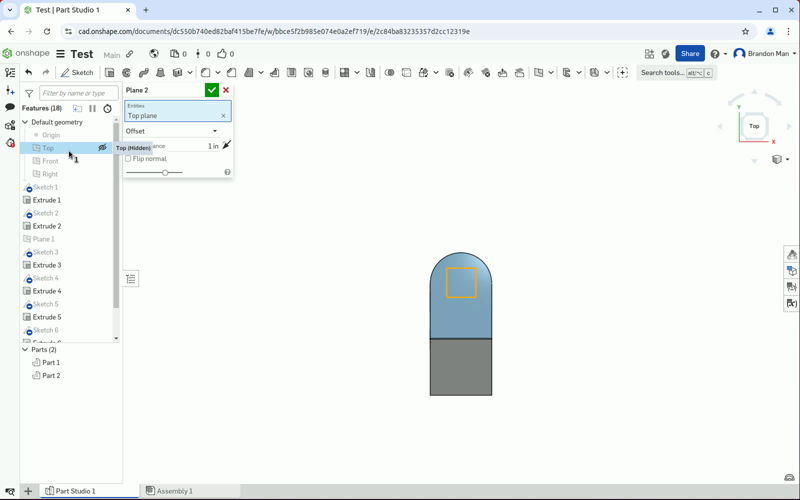
key(tab, 2)
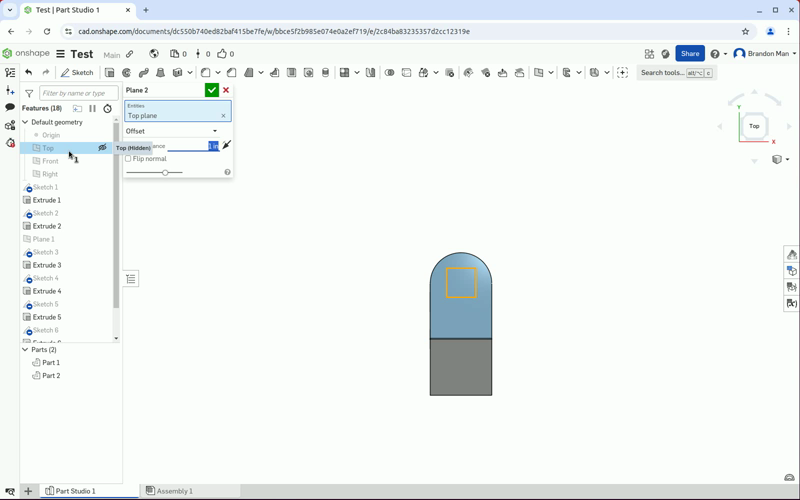
text(15.652)
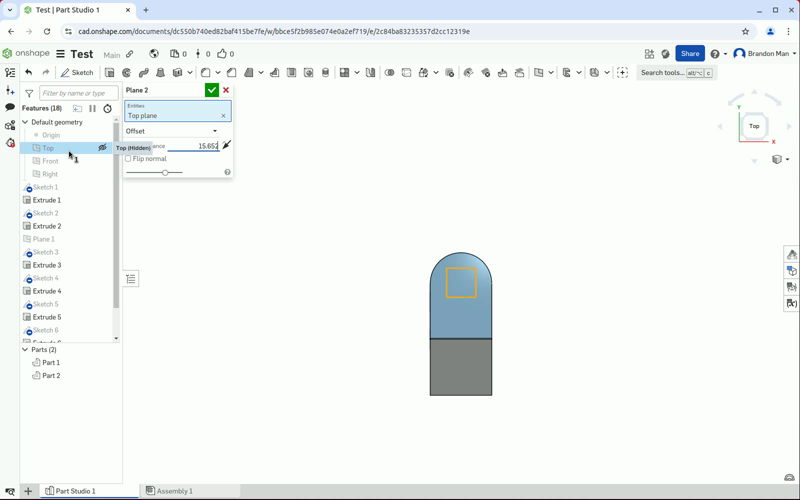
key(enter, 2)
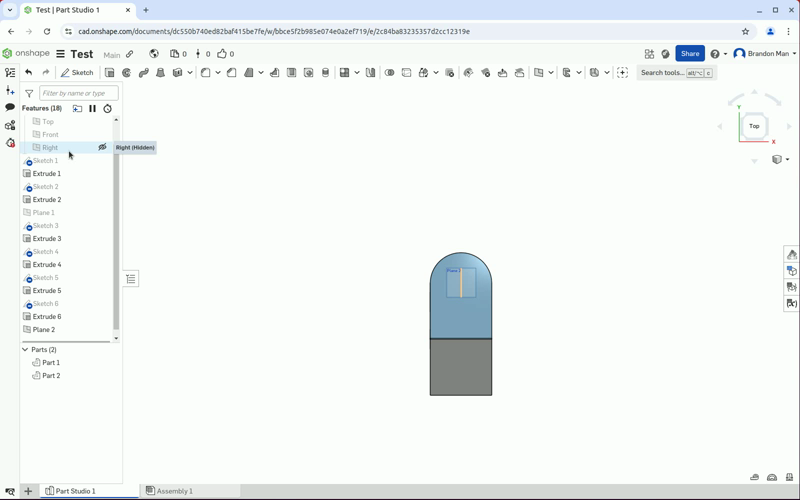
key(shift+s)
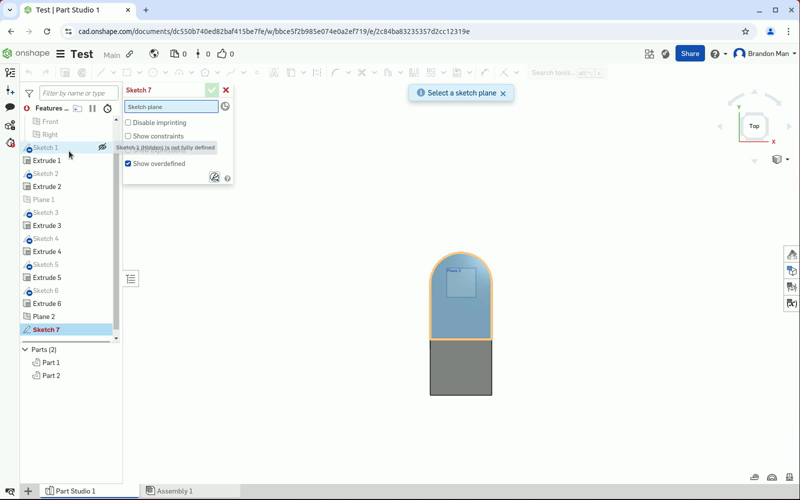
mouse_move(69, 319)
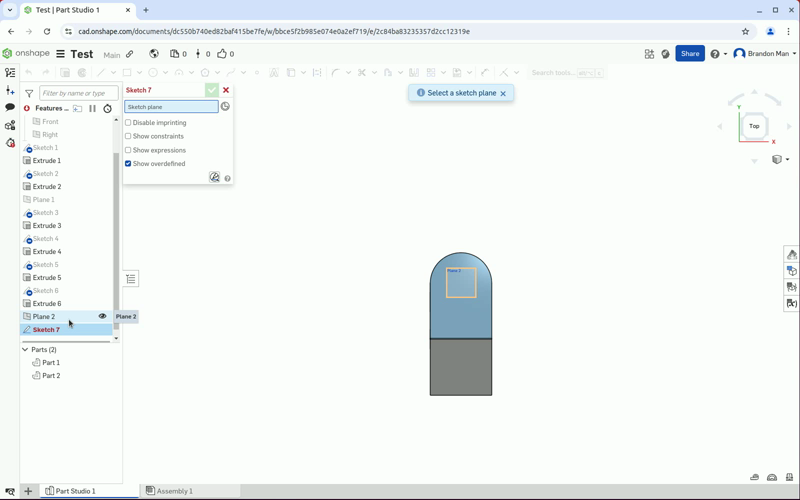
click(69, 319)
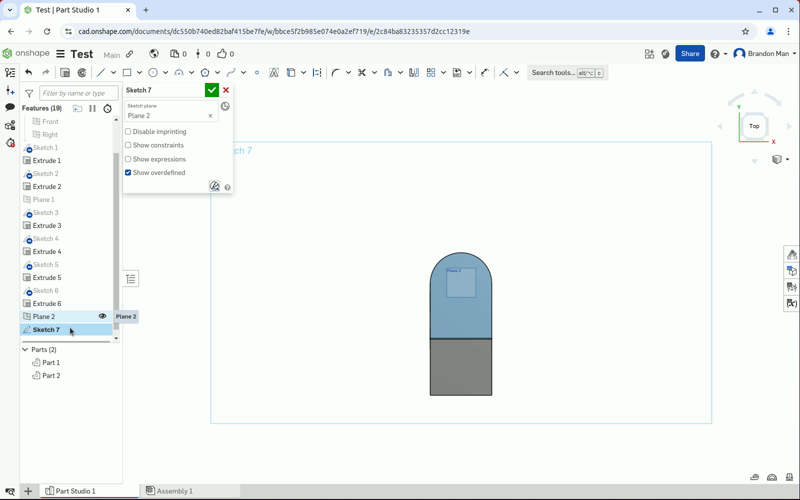
mouse_move(73, 352)
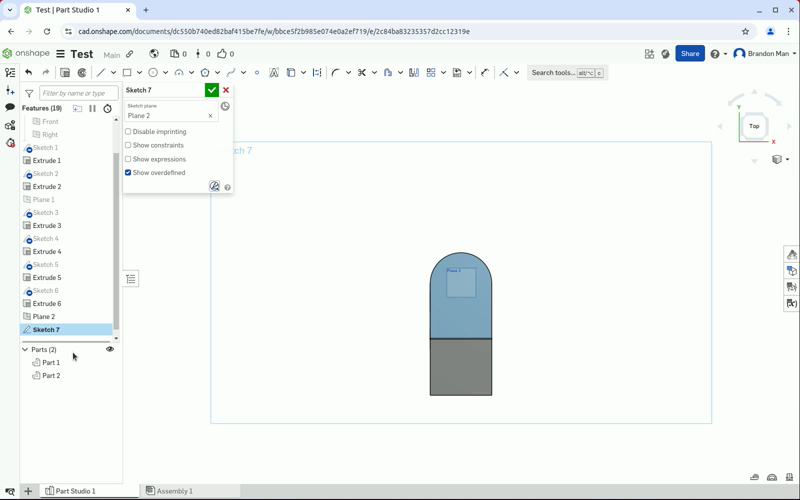
key(y)
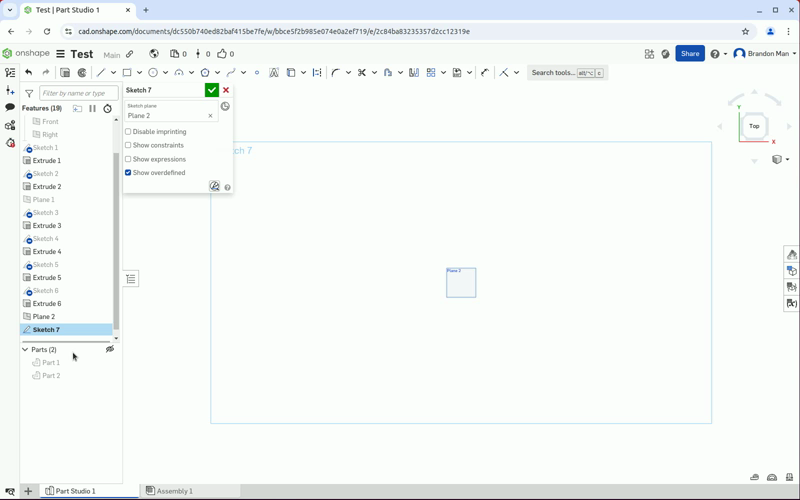
key(c)
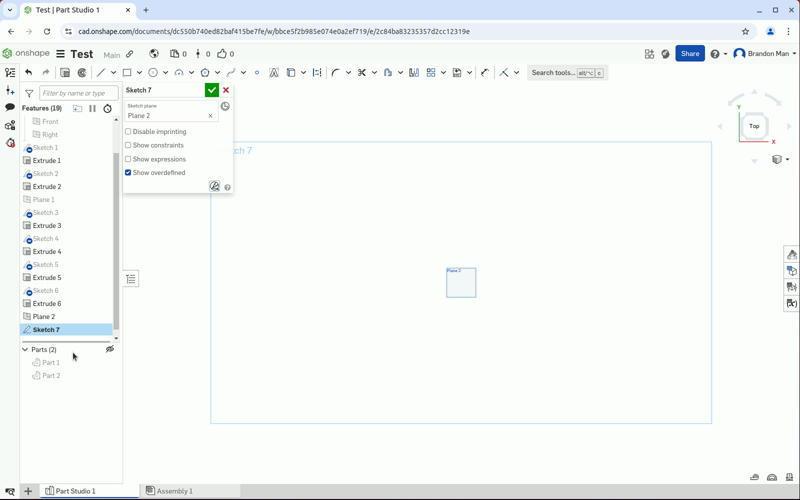
key_down(shift)
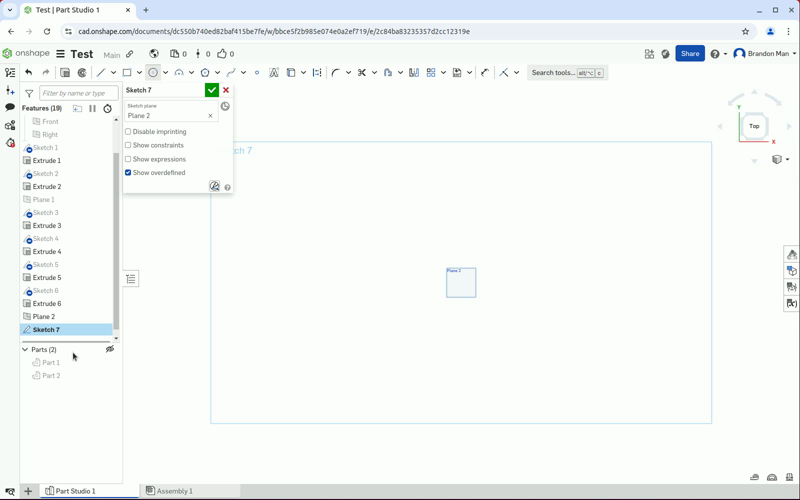
mouse_move(461, 282)
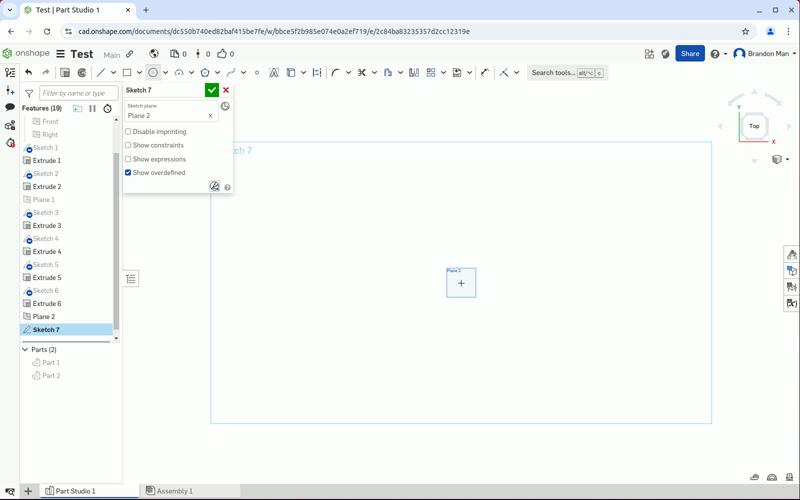
click(461, 282)
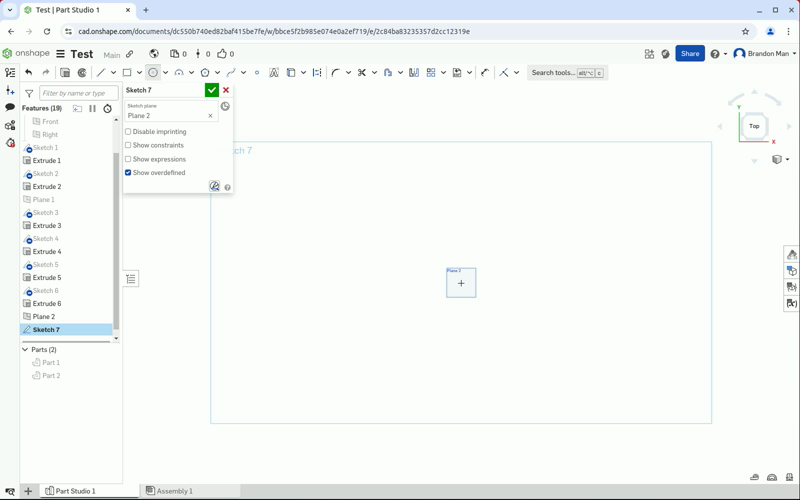
key_up(shift)
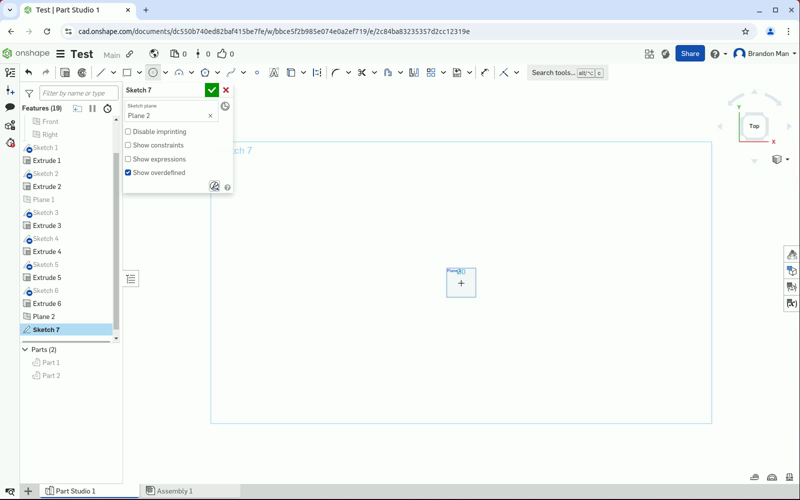
mouse_move(478, 282)
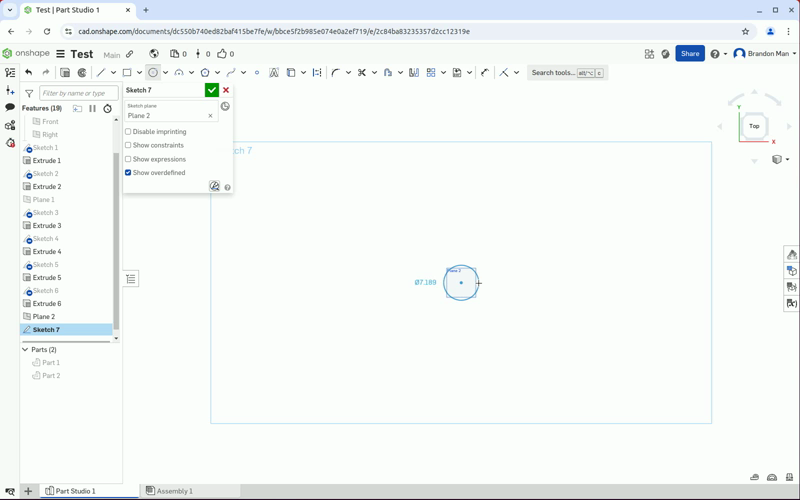
click(478, 282)
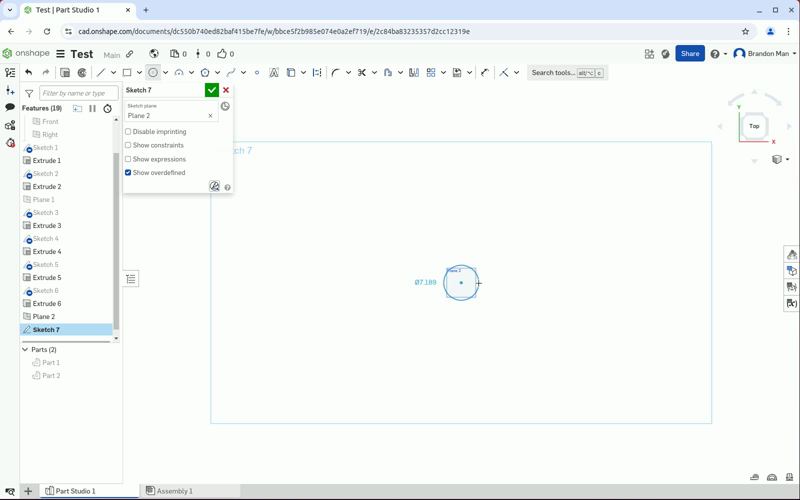
key(esc)
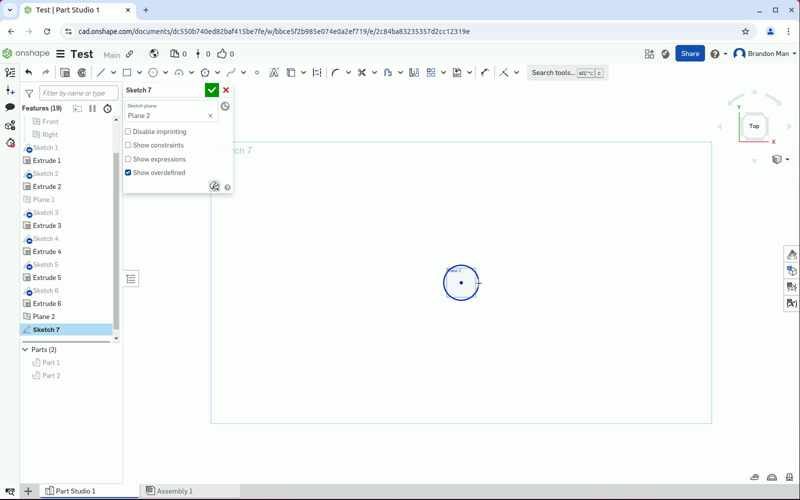
mouse_move(474, 274)
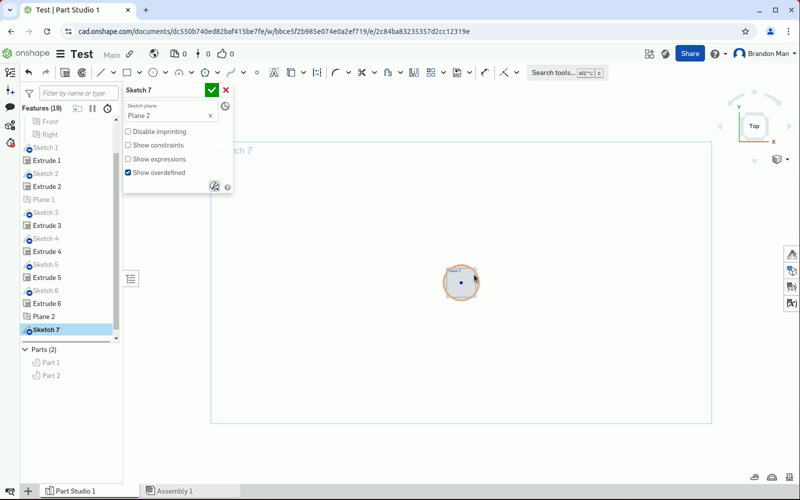
scroll(6)
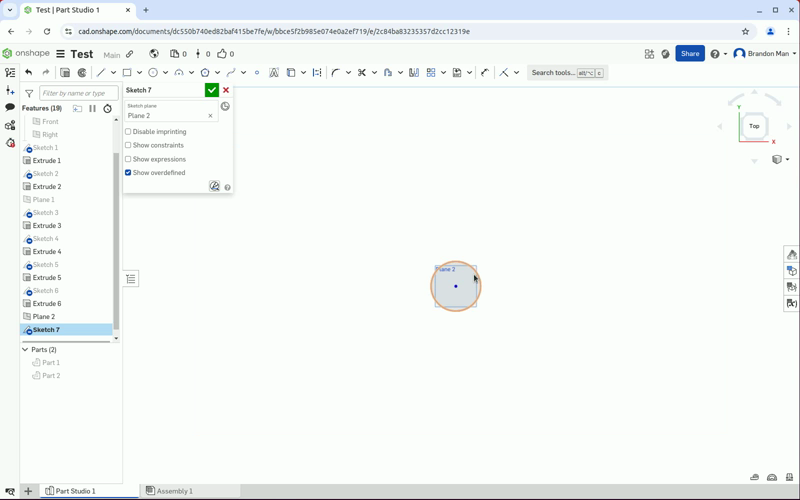
scroll(6)
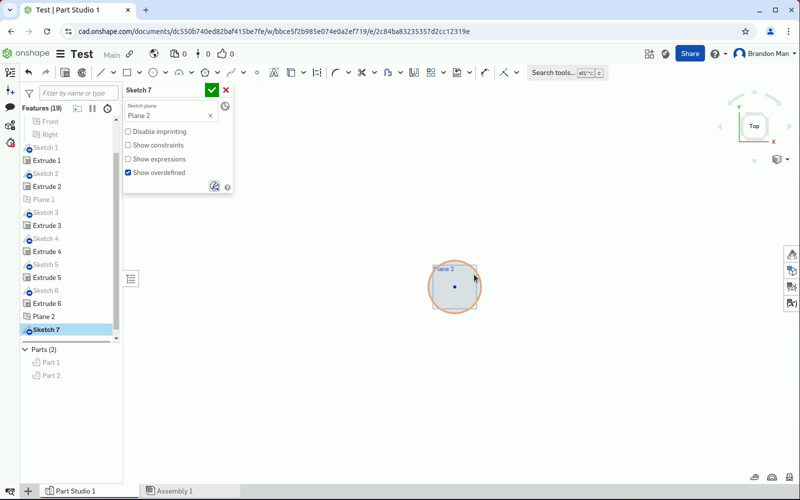
scroll(6)
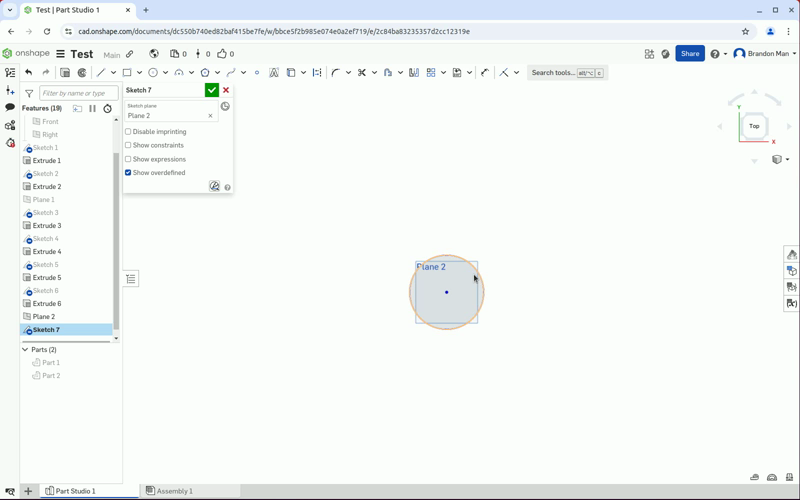
scroll(6)
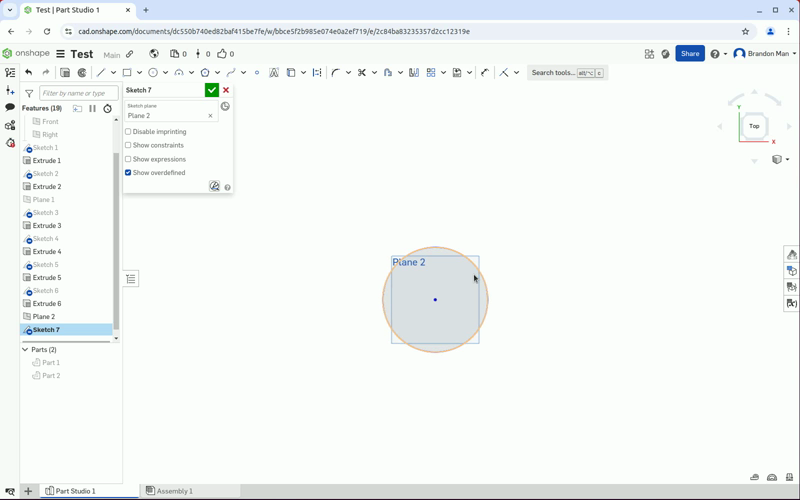
scroll(6)
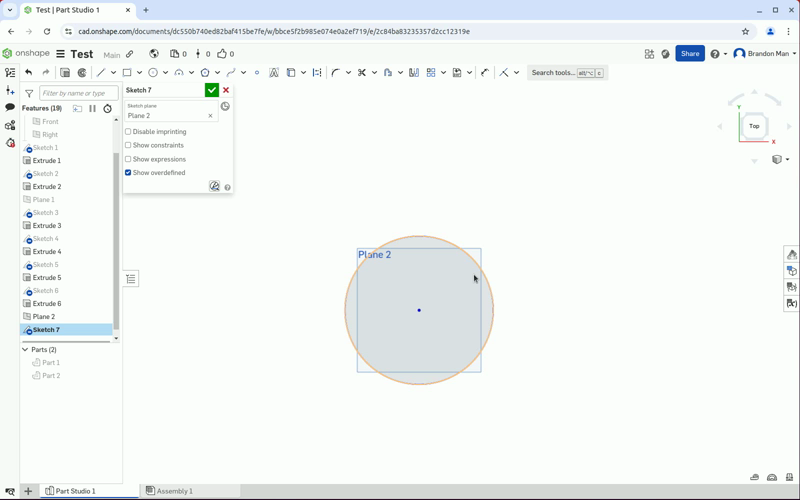
scroll(6)
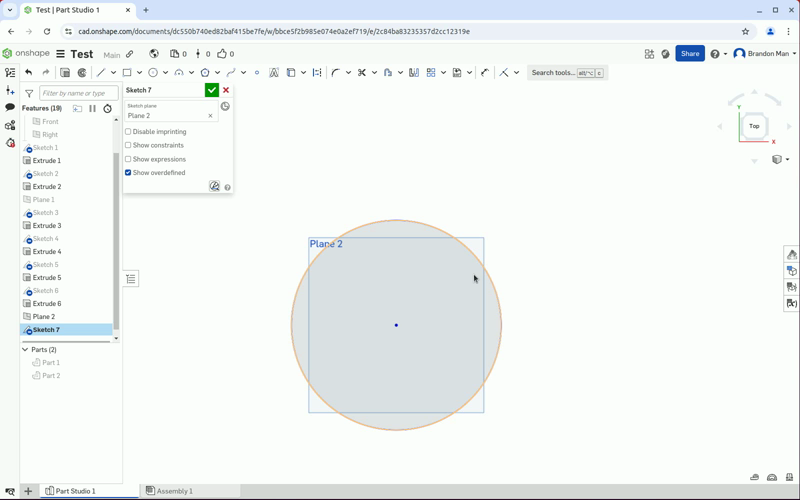
scroll(6)
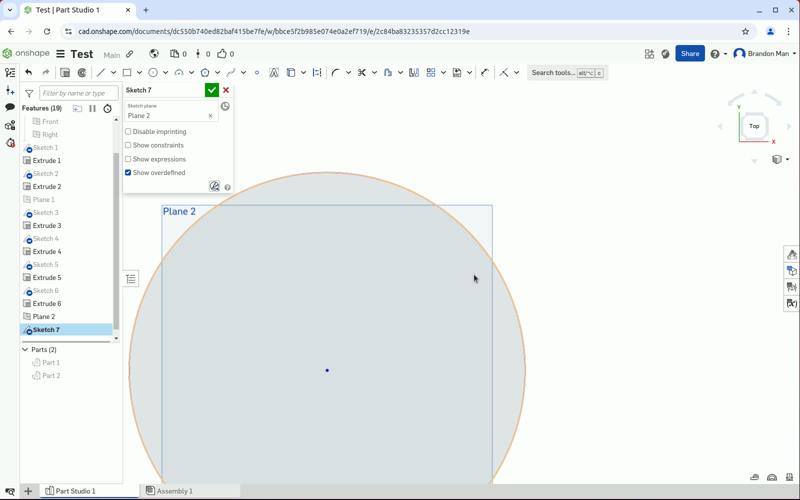
click(474, 274)
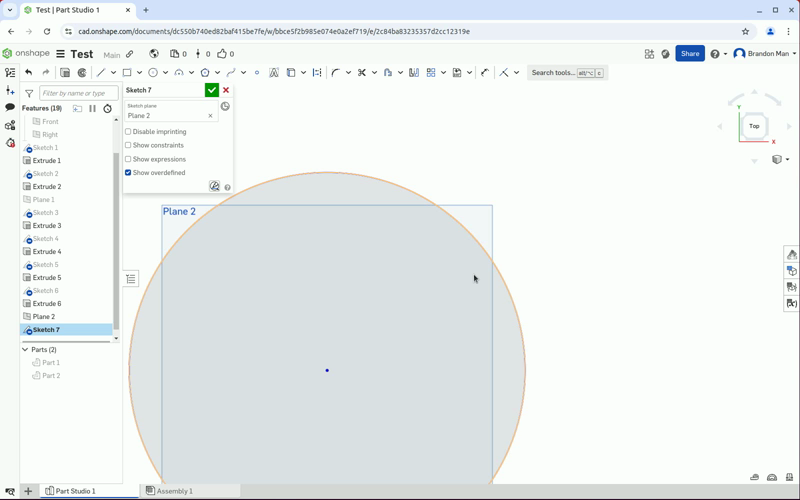
scroll(-6)
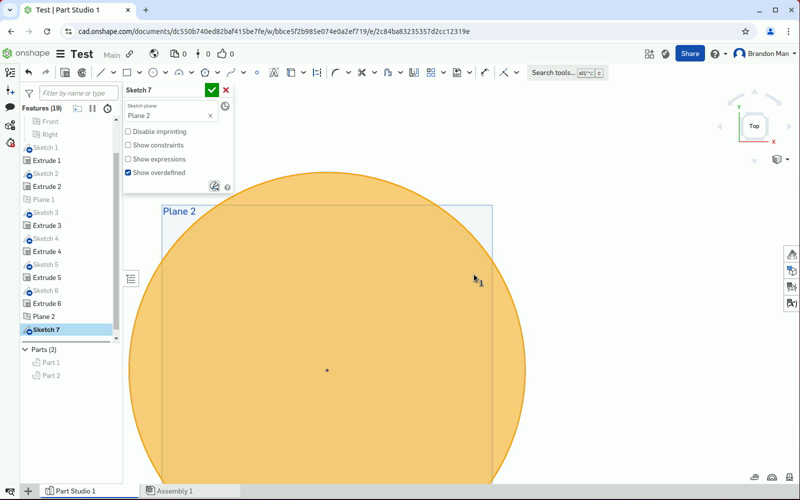
scroll(-6)
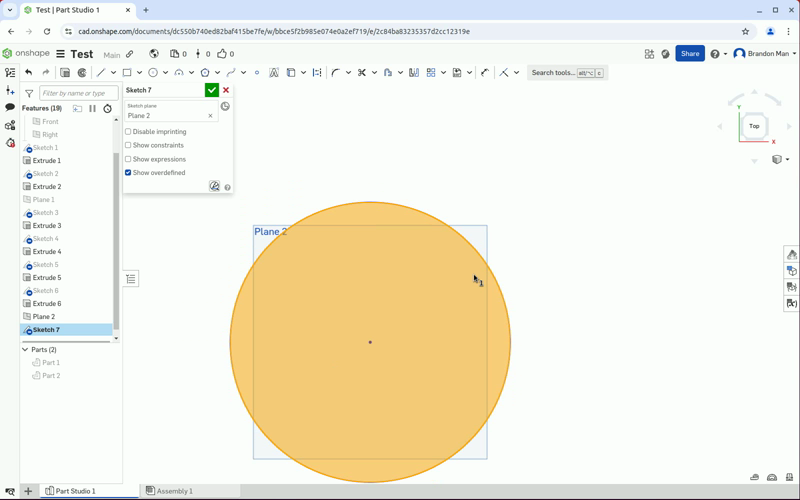
scroll(-6)
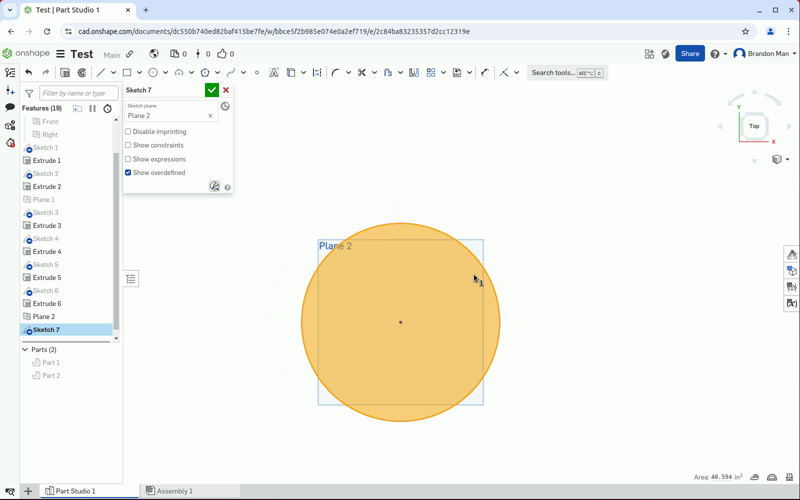
scroll(-6)
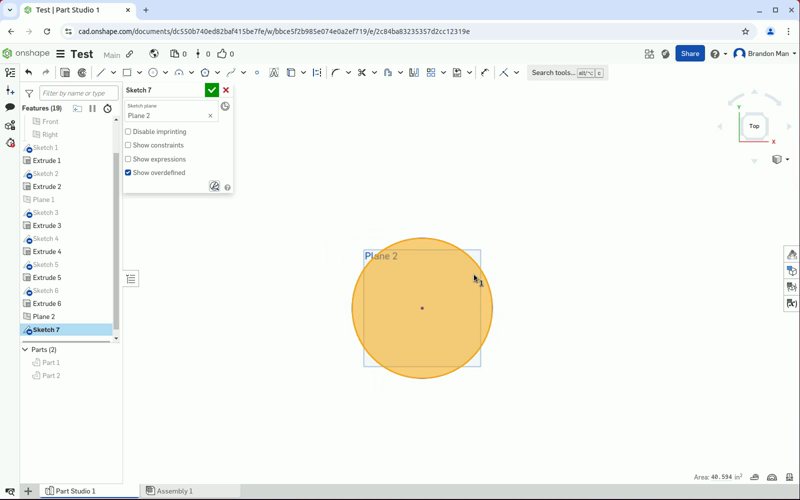
scroll(-6)
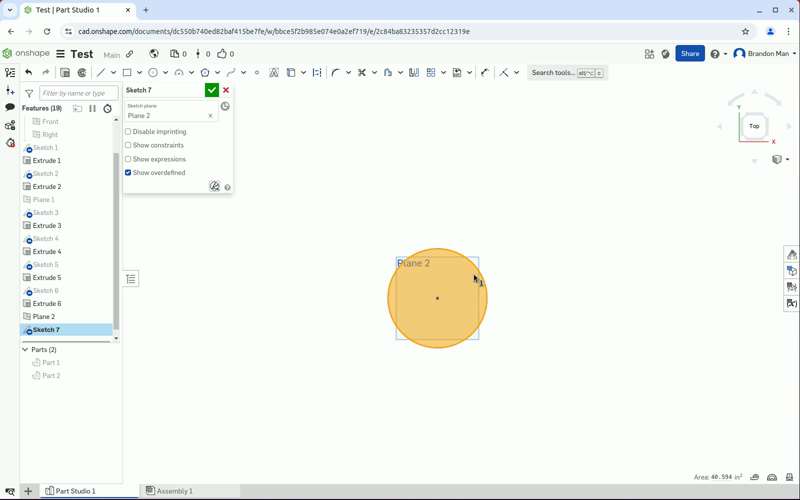
scroll(-6)
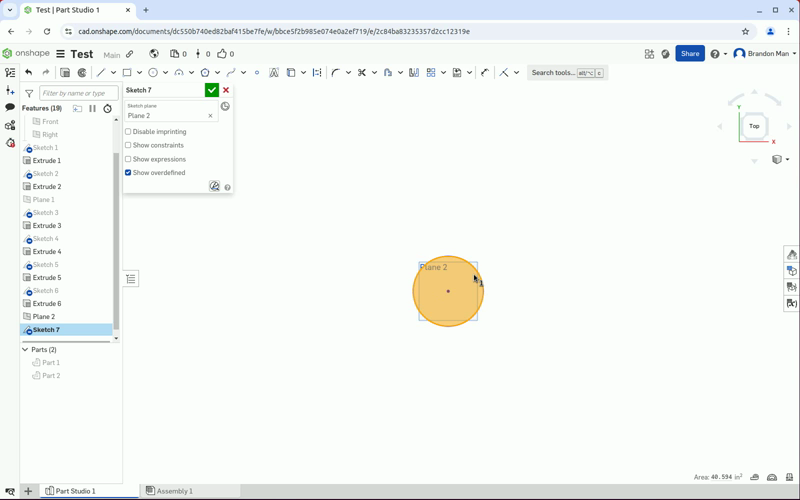
scroll(-6)
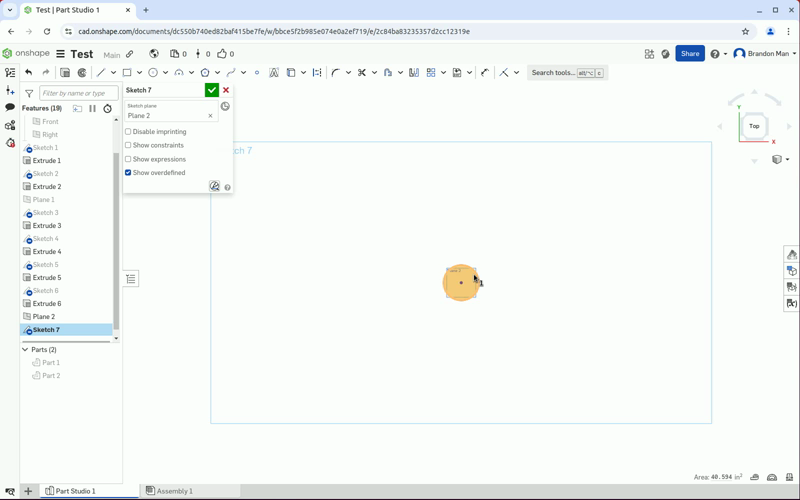
mouse_move(73, 352)
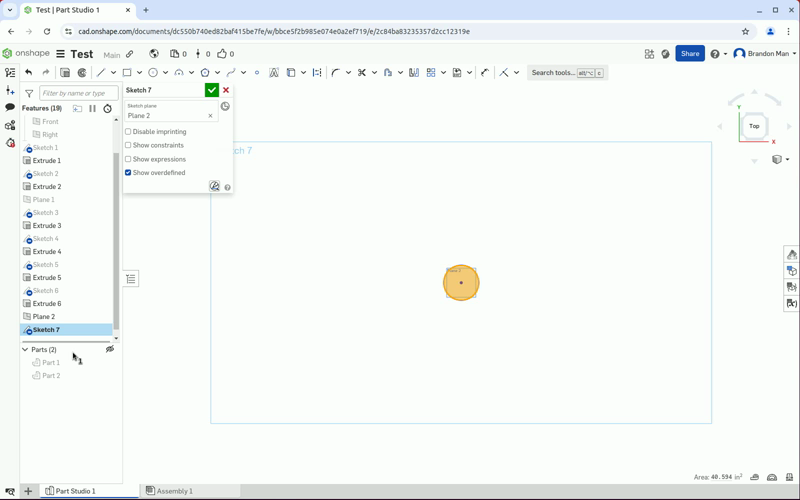
key(shift+y)
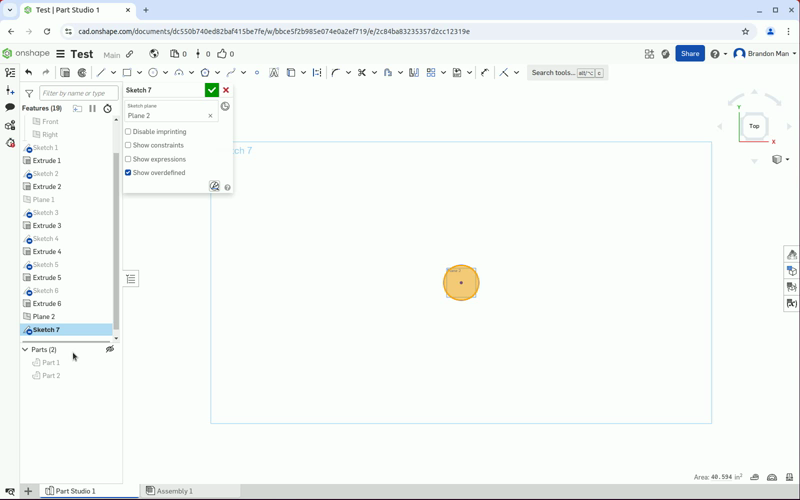
key(shift+e)
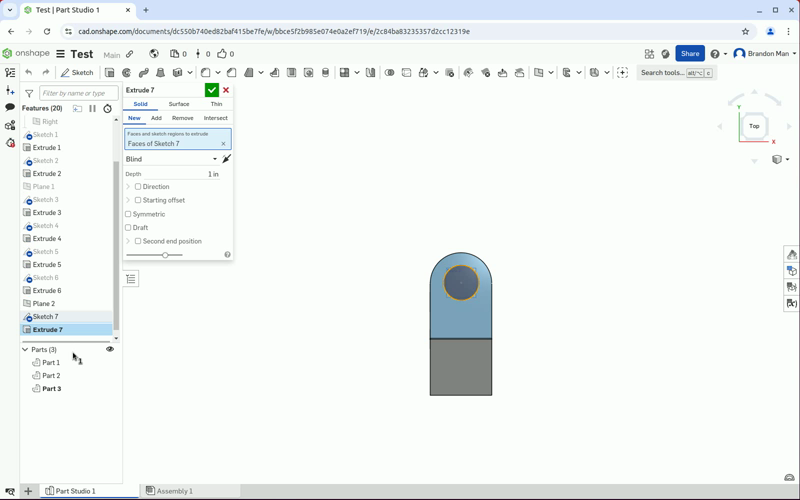
mouse_move(143, 106)
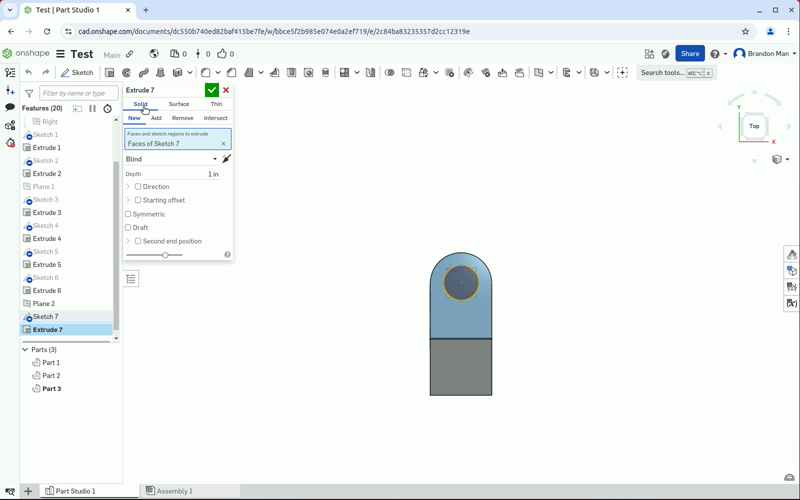
click(143, 106)
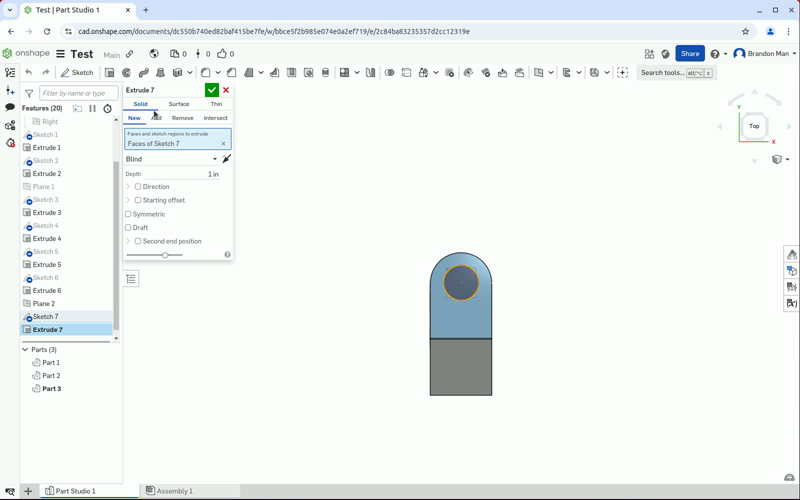
mouse_move(186, 120)
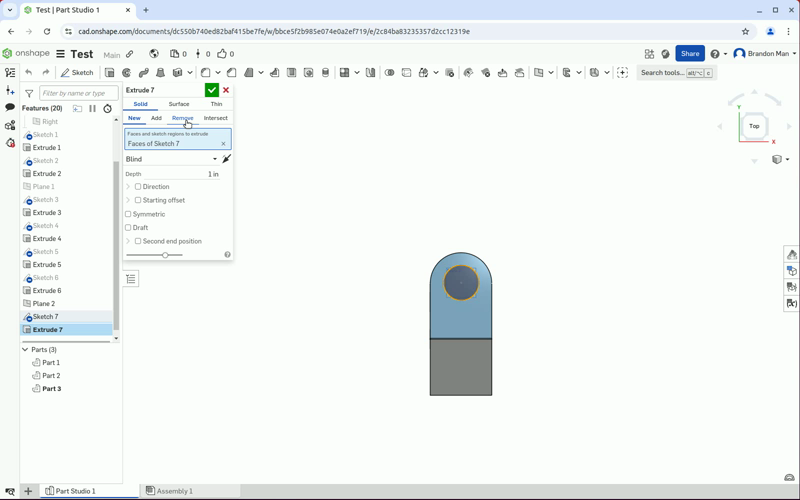
click(186, 120)
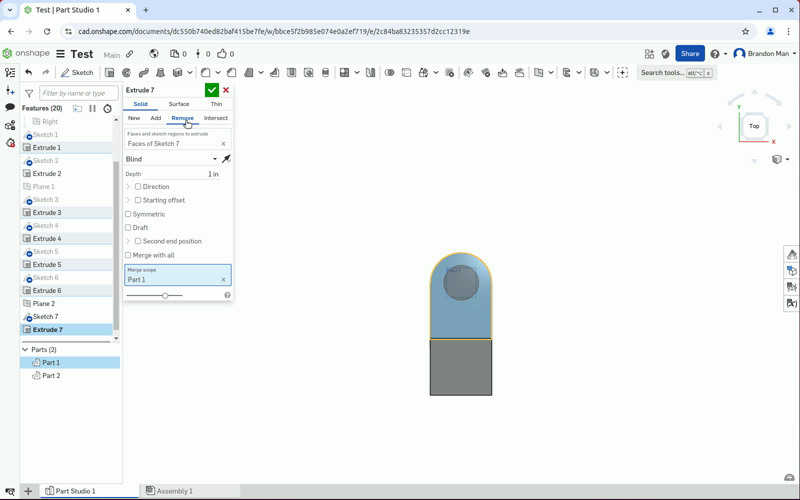
key(tab, 4)
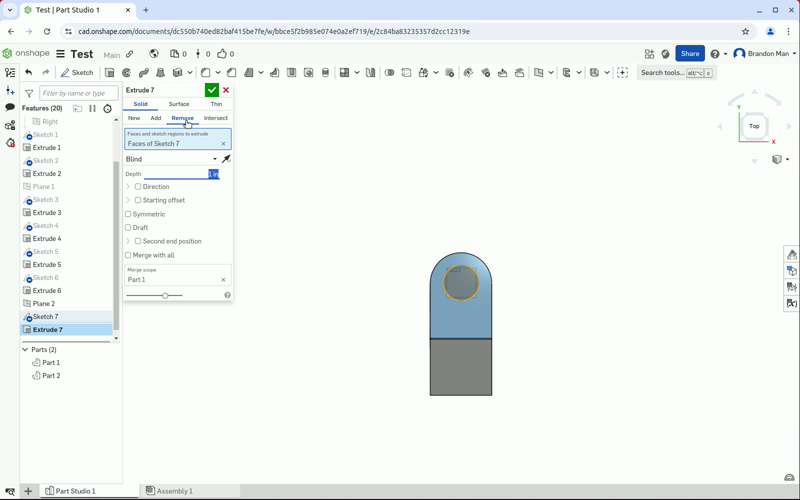
text(15.646)
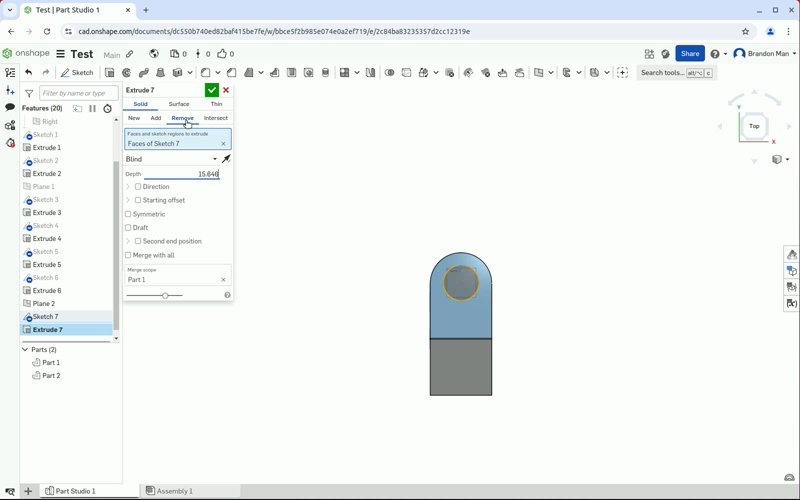
key(tab, 6)
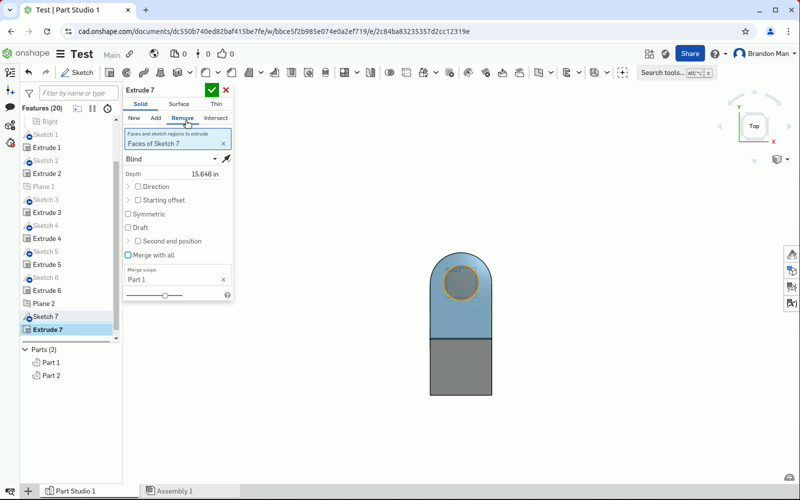
key(space)
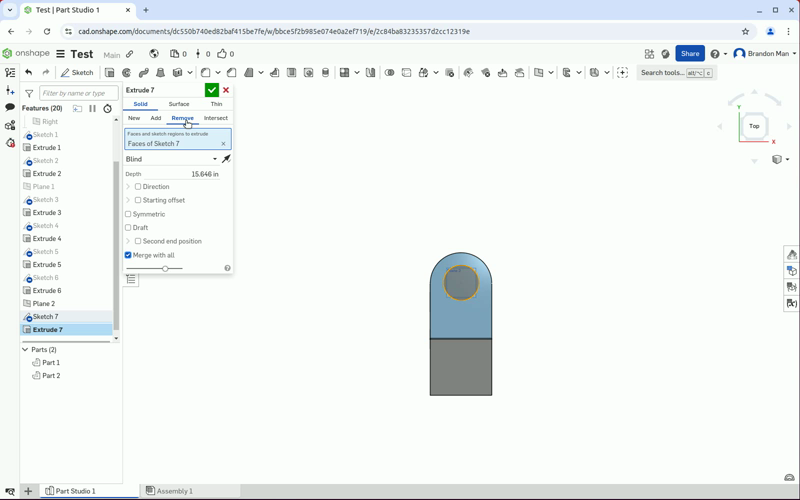
key(enter)
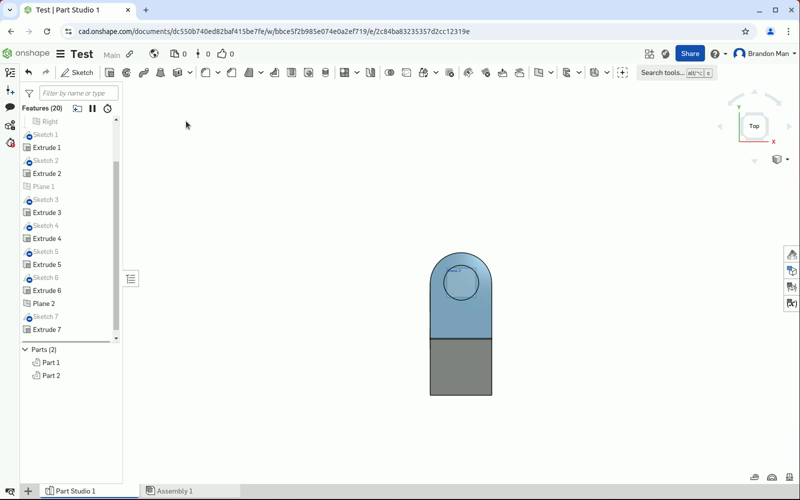
key(shift+h)
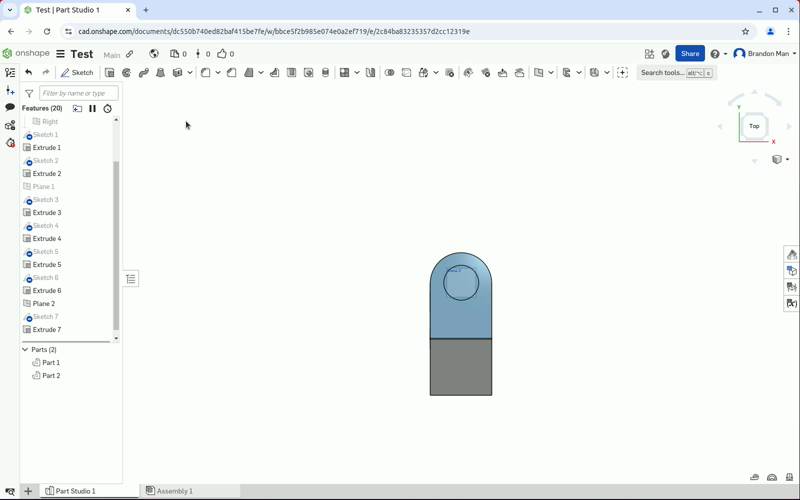
key(shift+h)
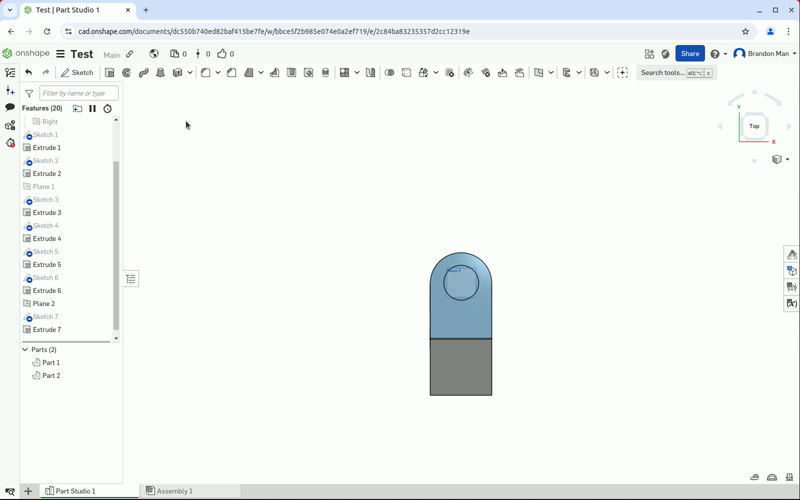
mouse_move(69, 137)
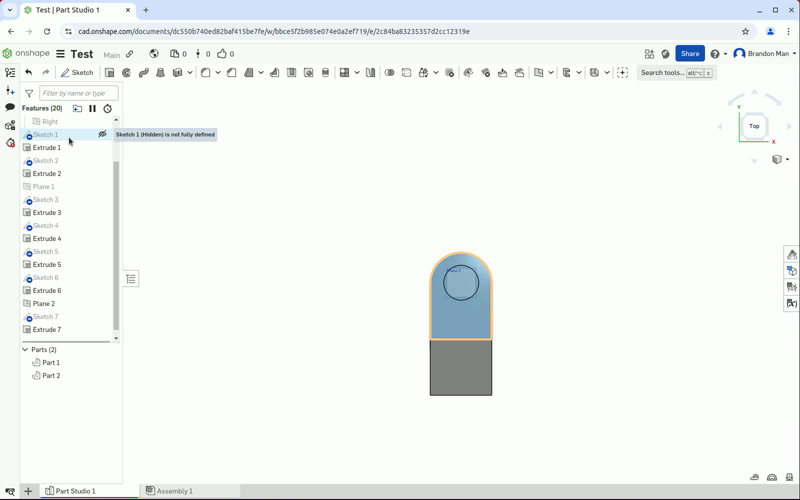
click(69, 137)
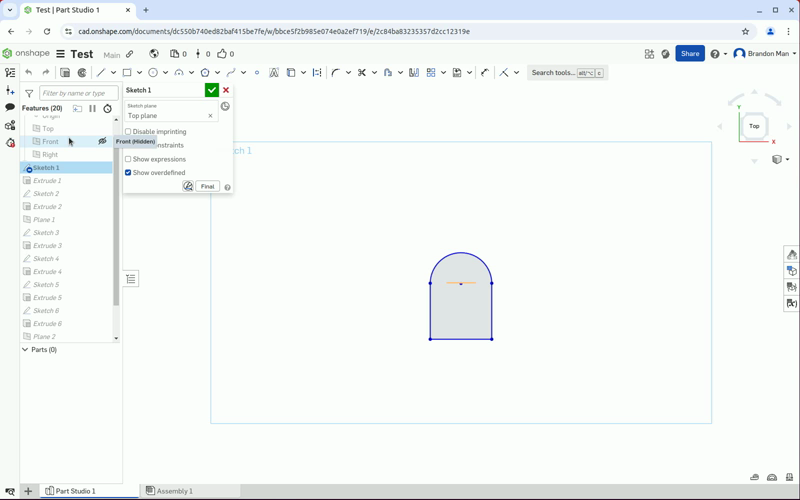
mouse_move(229, 92)
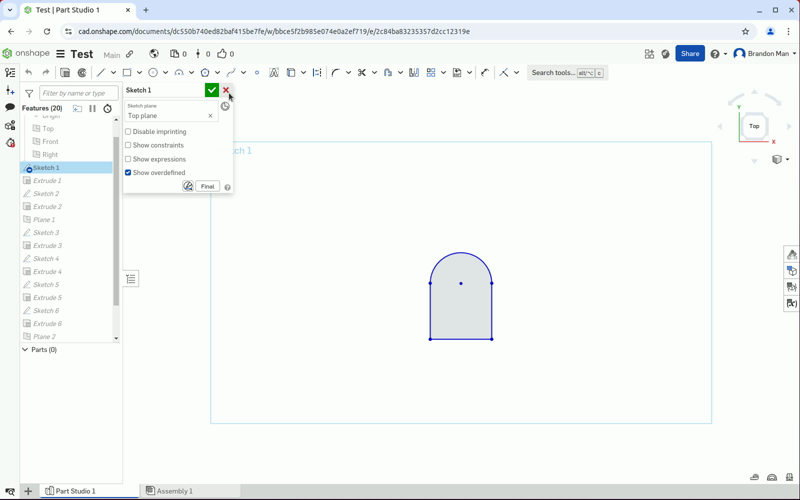
click(229, 92)
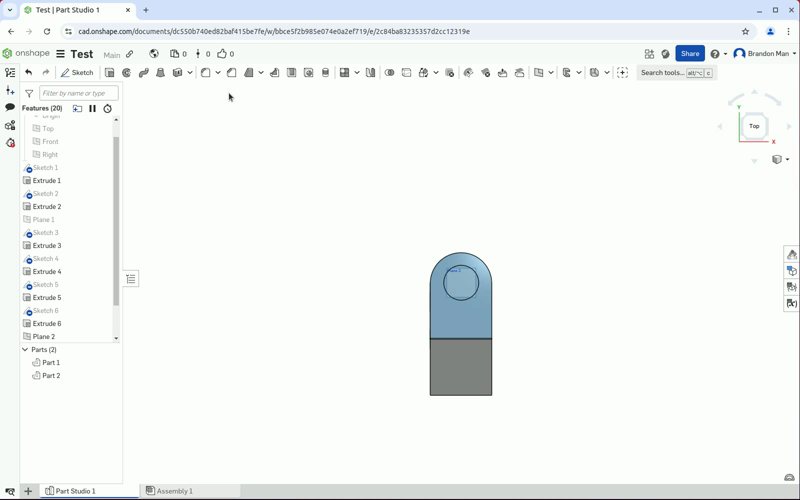
mouse_move(73, 352)
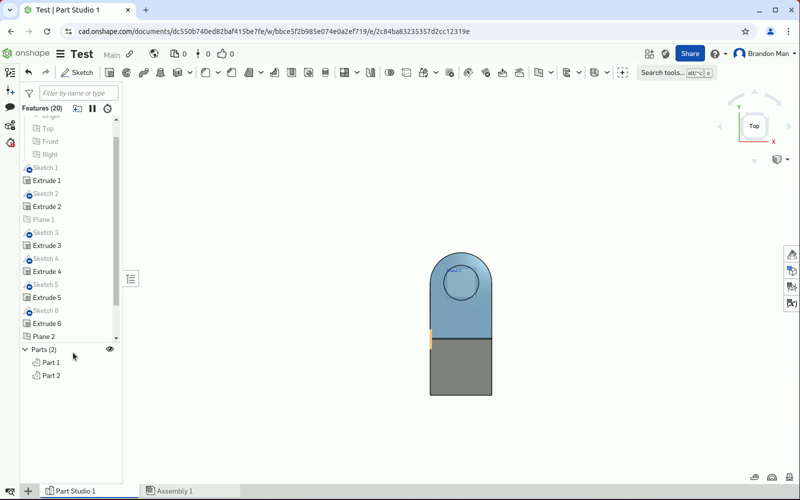
key(y)
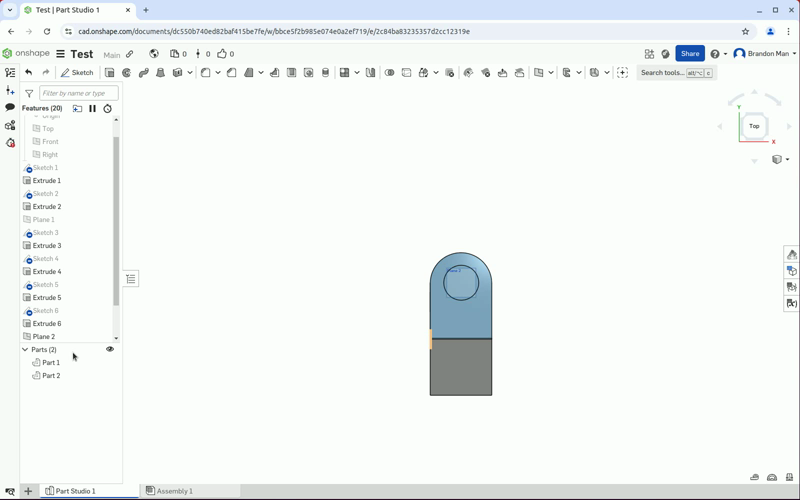
key(shift+p)
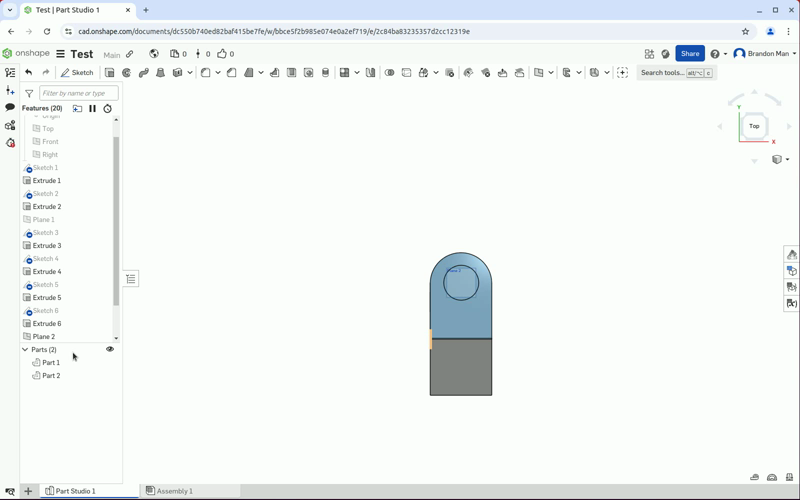
key(space)
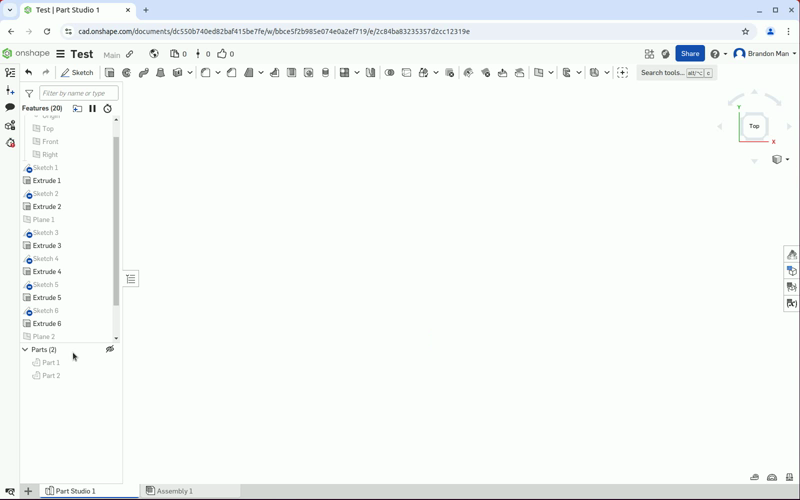
key_down(shift)
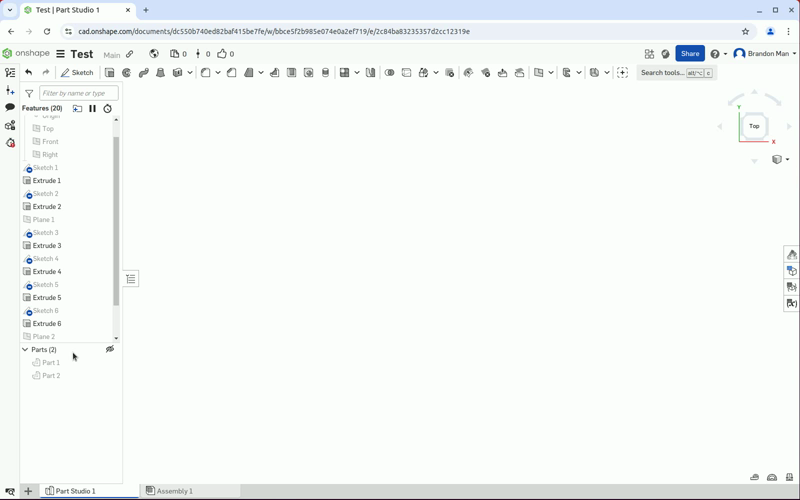
key(up)
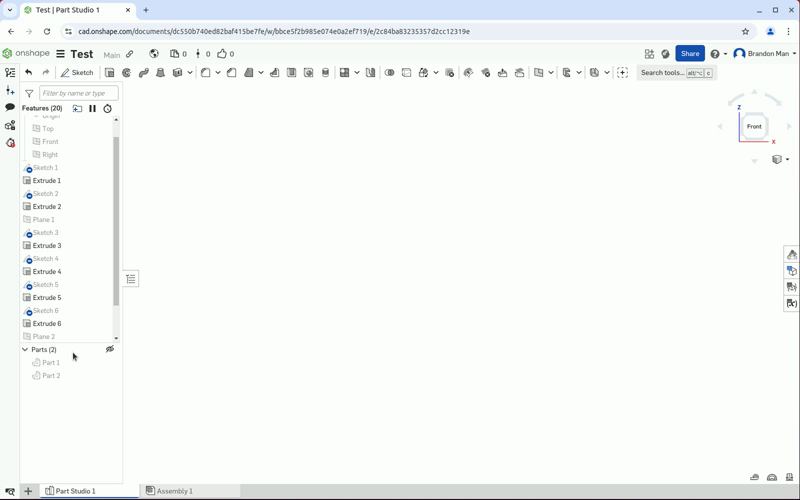
key_up(shift)
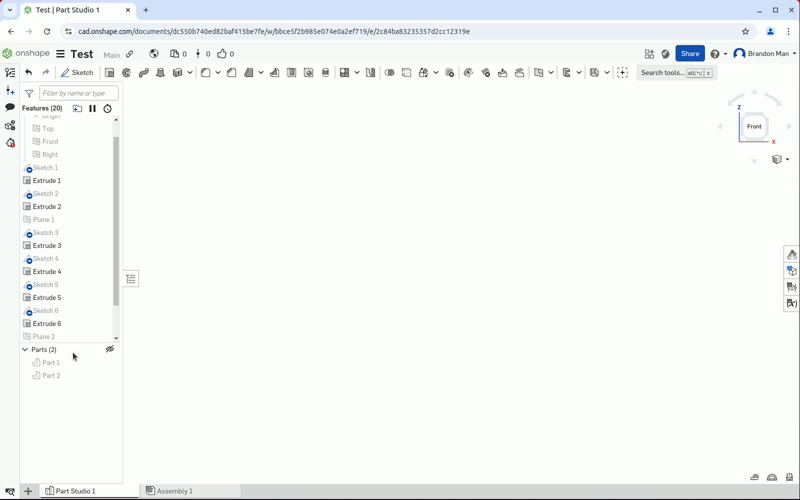
key(space)
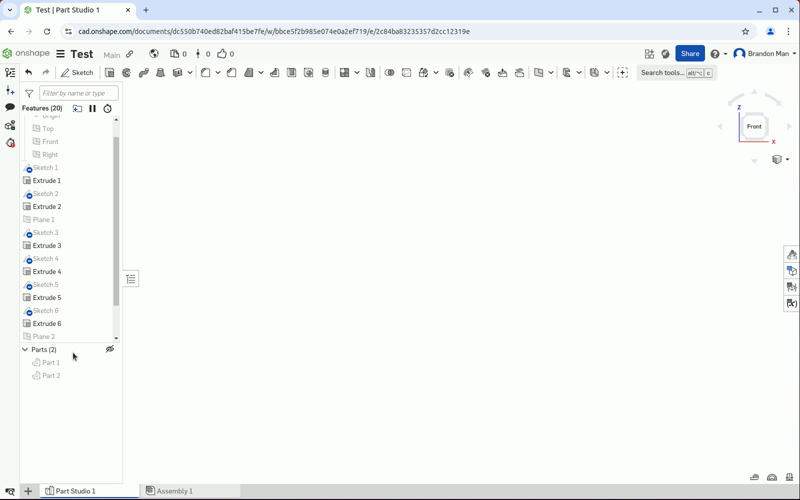
key_down(shift)
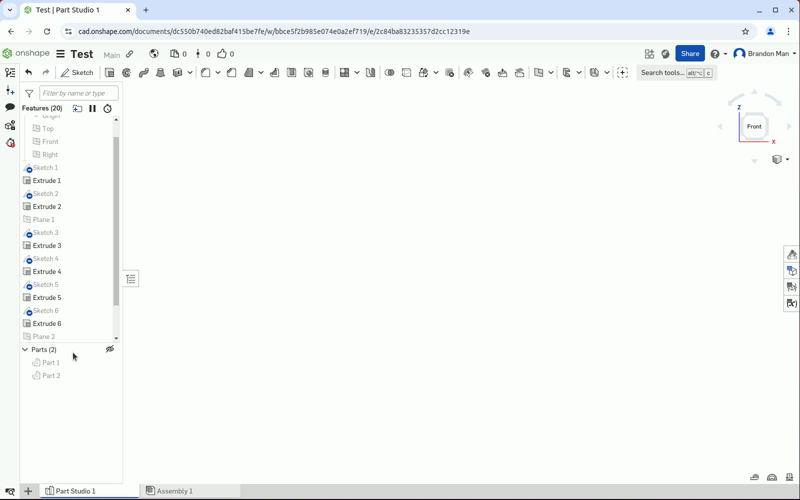
key(left)
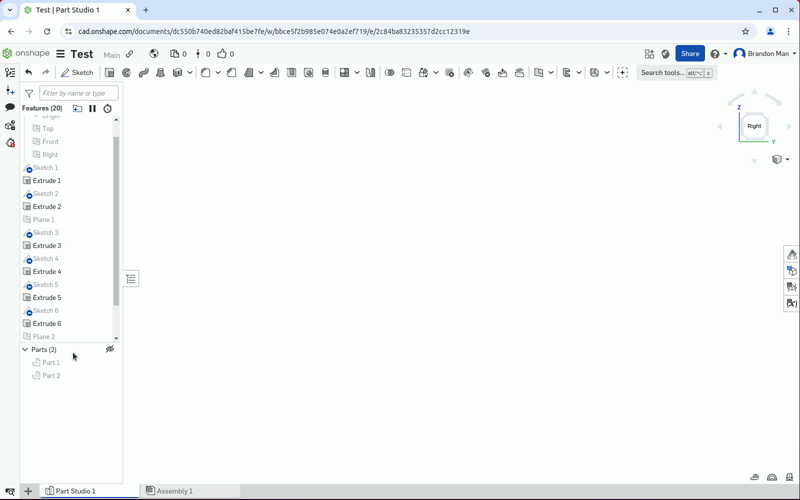
key_up(shift)
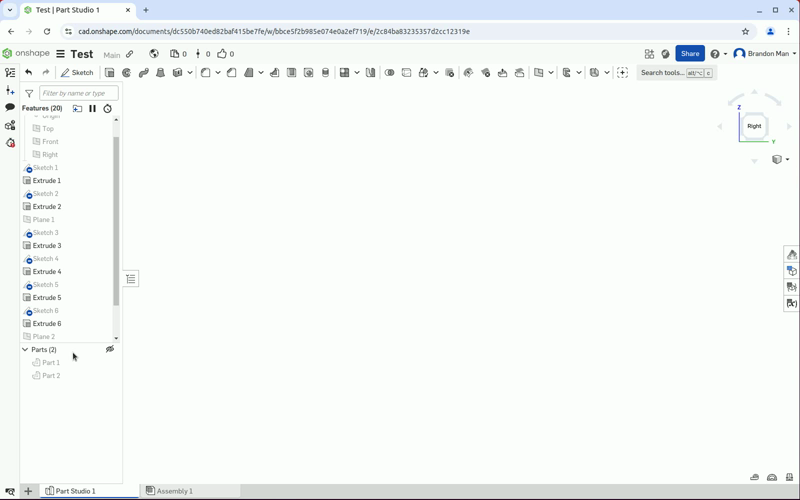
mouse_move(73, 352)
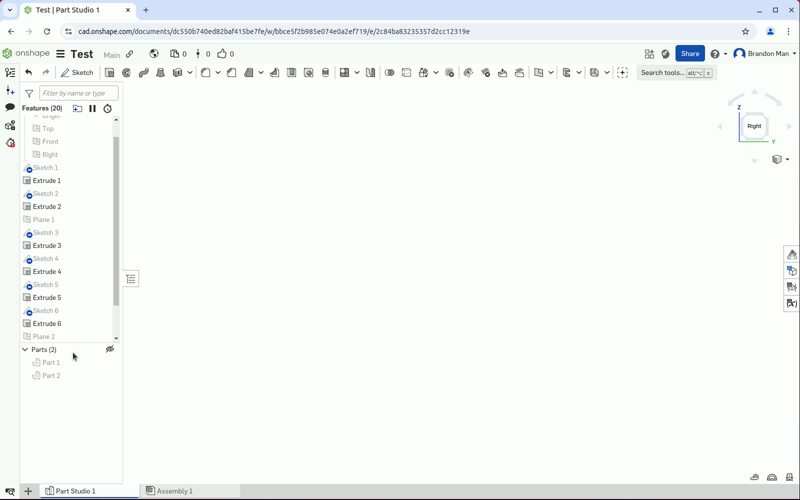
key(shift+y)
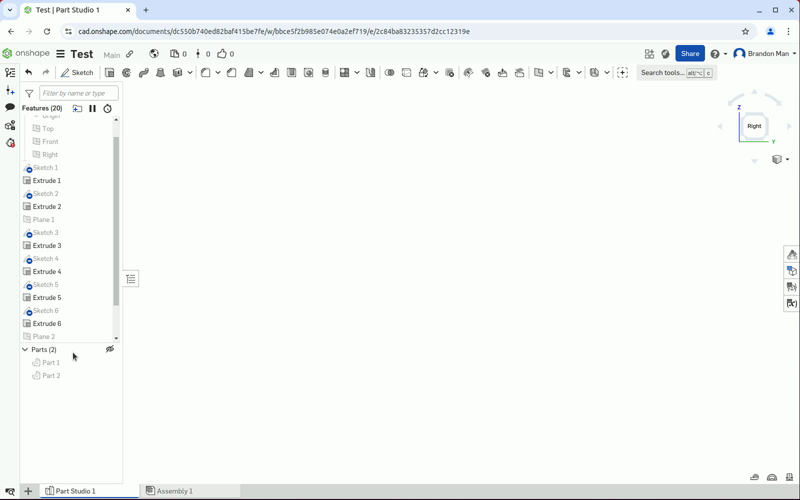
key(shift+s)
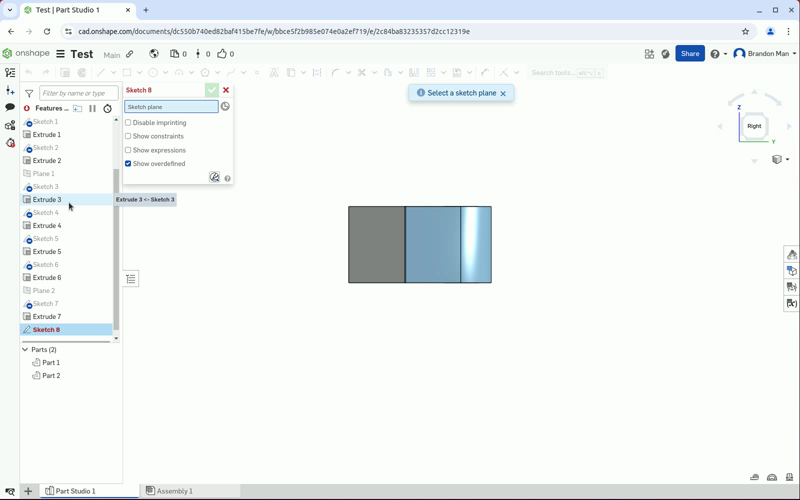
scroll(3)
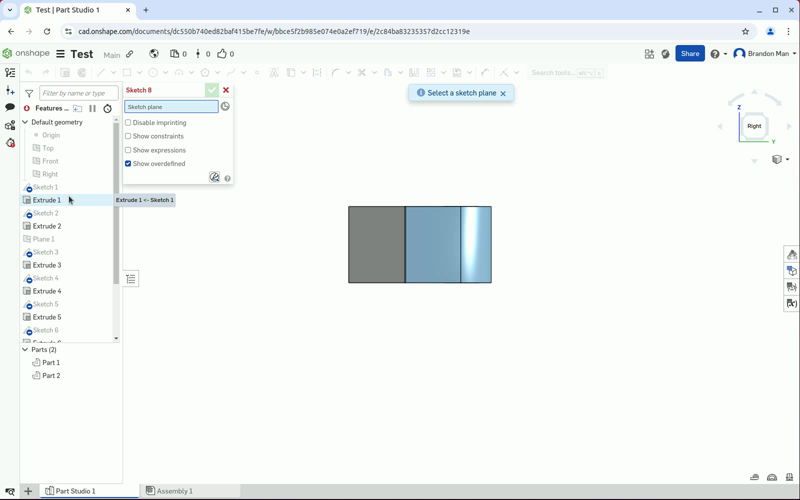
mouse_move(69, 176)
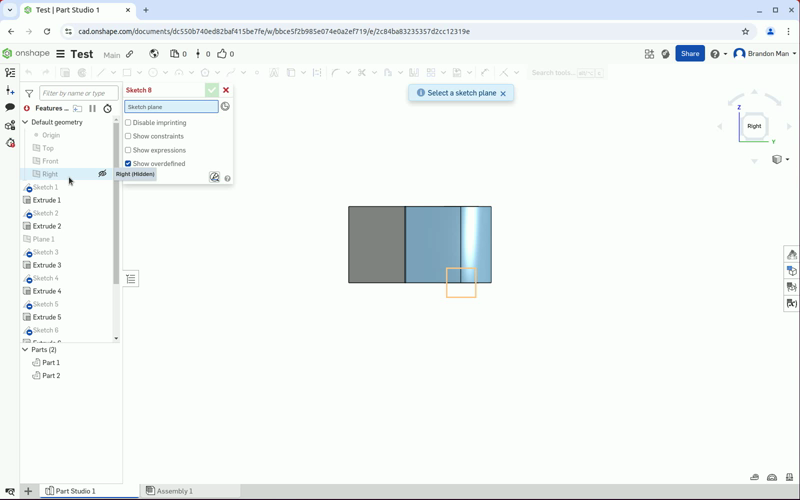
click(69, 176)
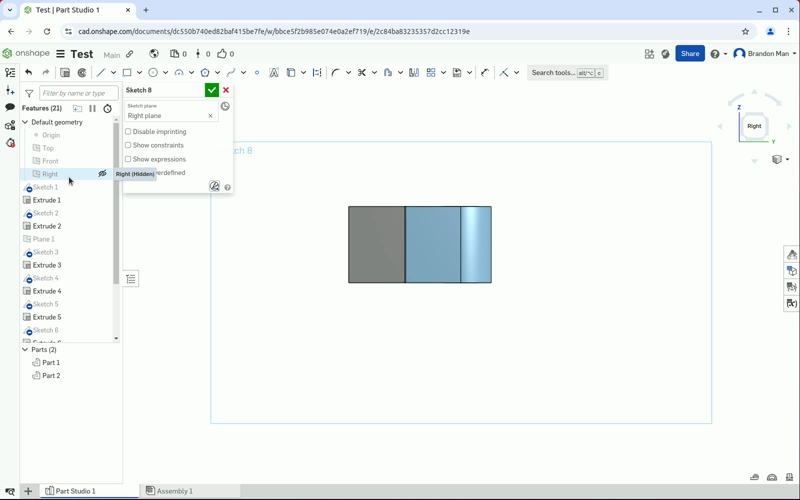
mouse_move(73, 352)
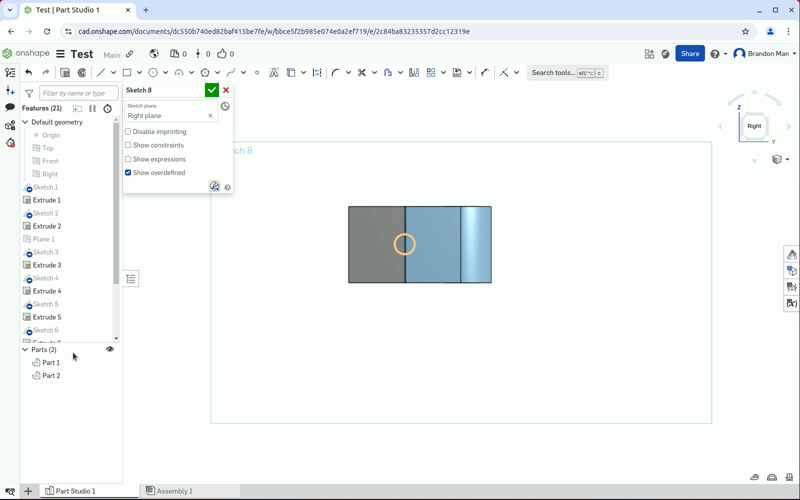
key(y)
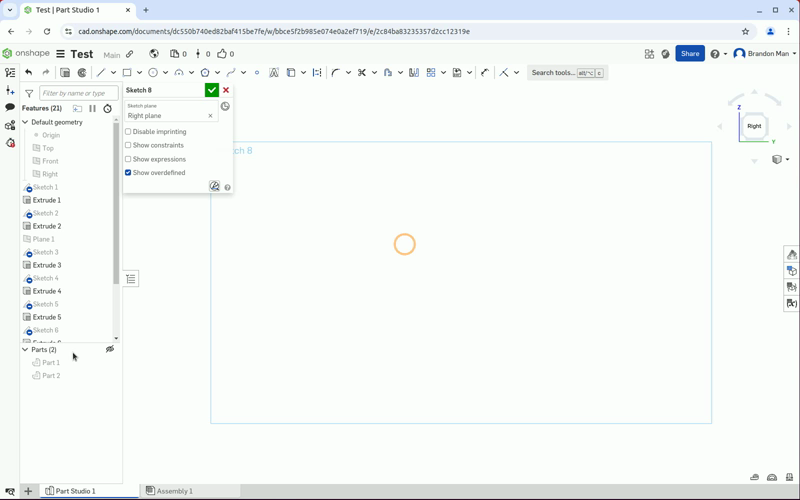
key(l)
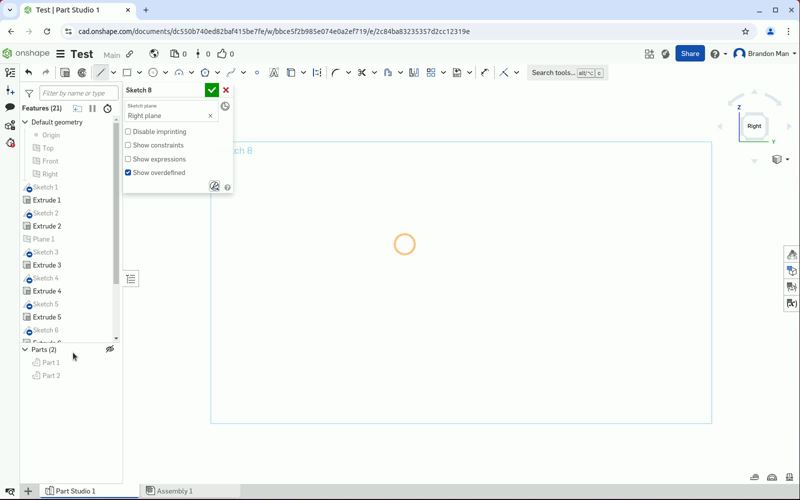
key_down(shift)
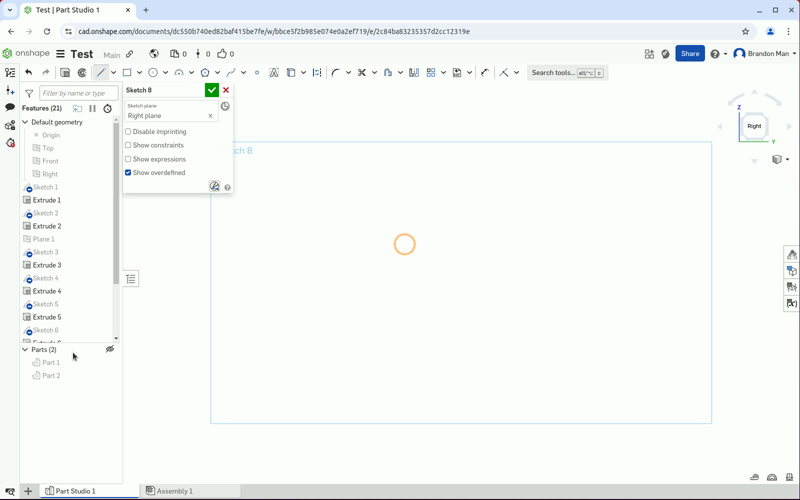
mouse_move(432, 227)
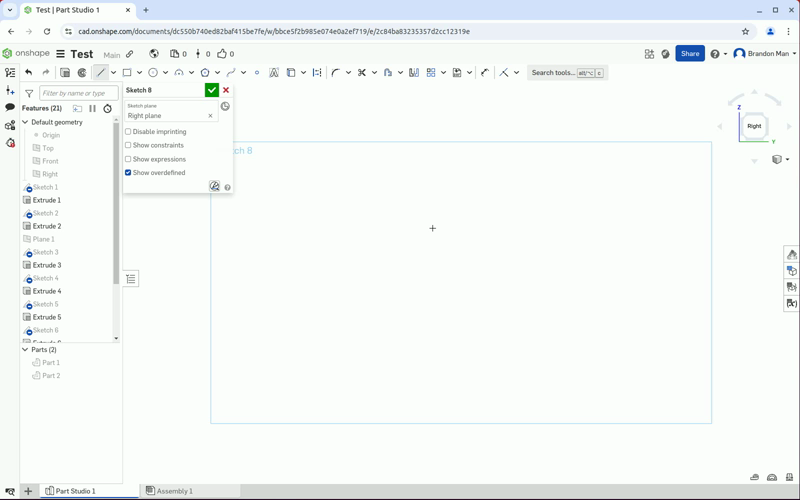
click(432, 227)
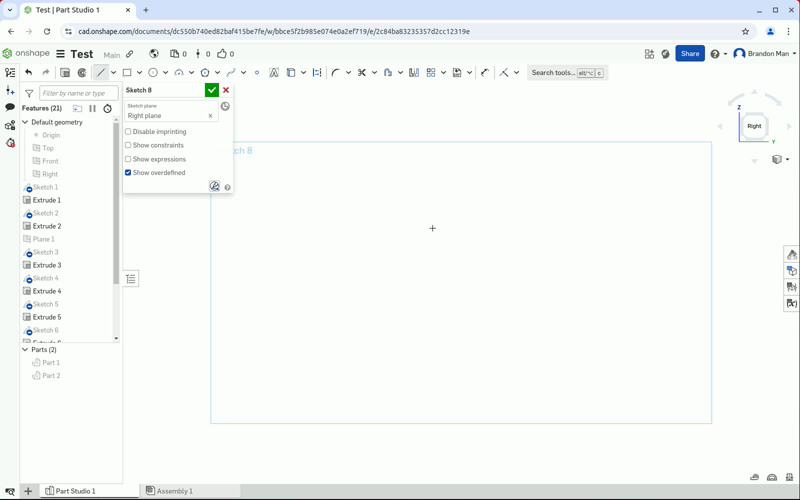
key_up(shift)
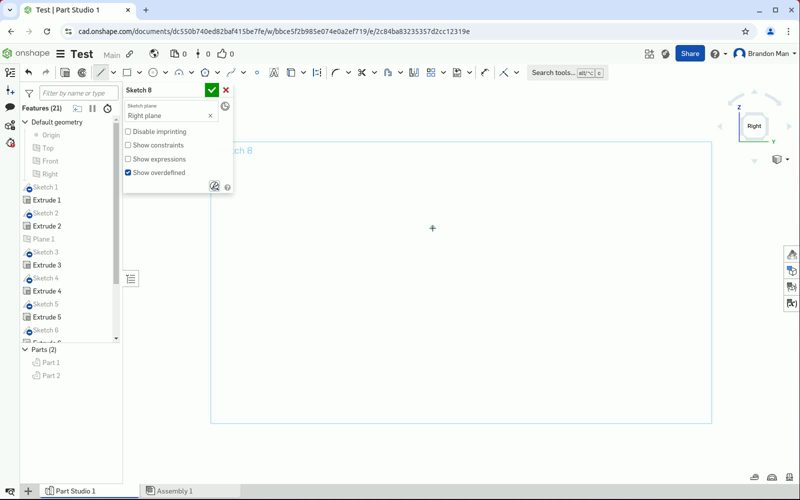
key_down(shift)
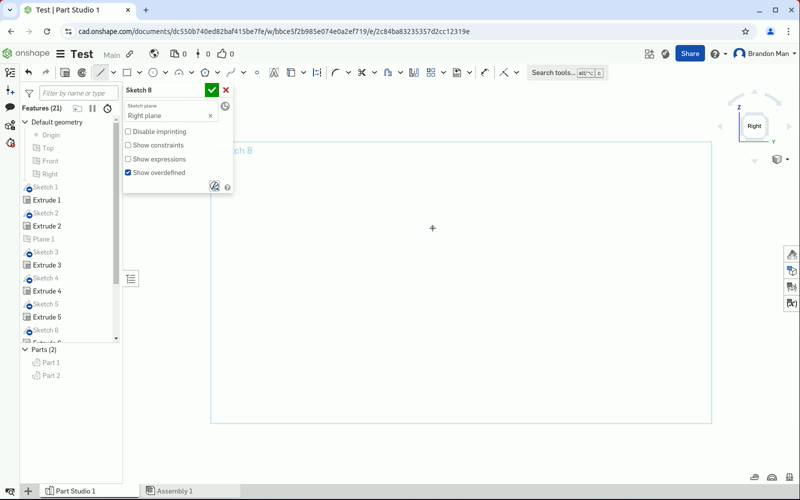
mouse_move(462, 227)
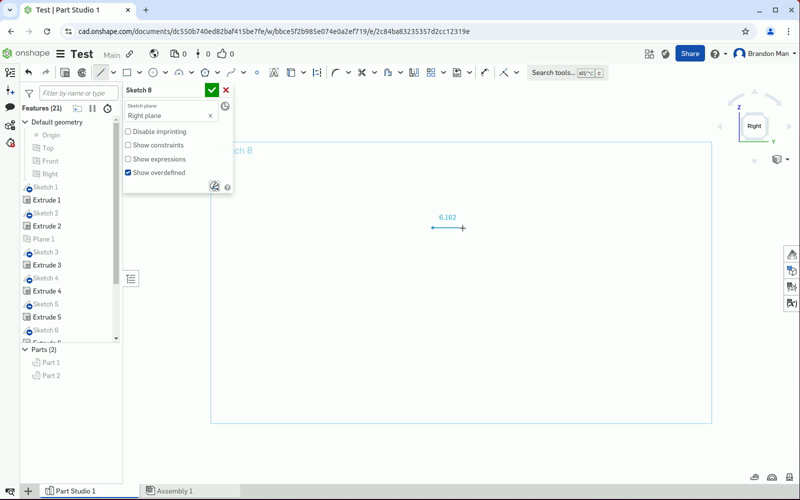
mouse_move(489, 227)
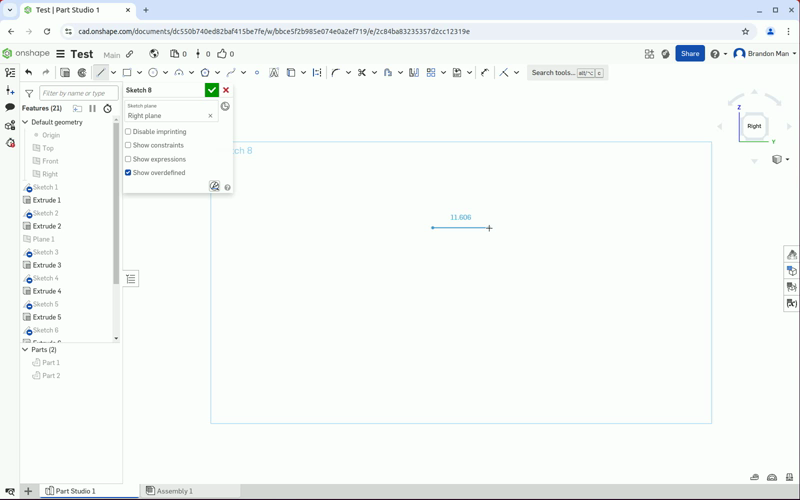
click(489, 227)
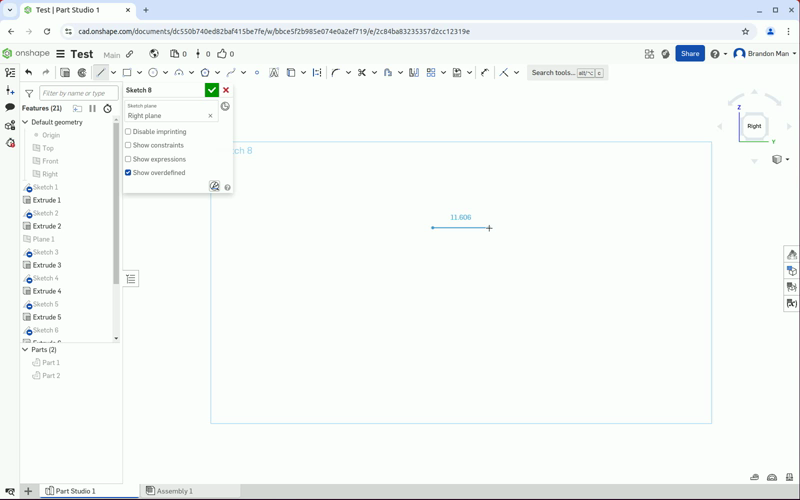
key_up(shift)
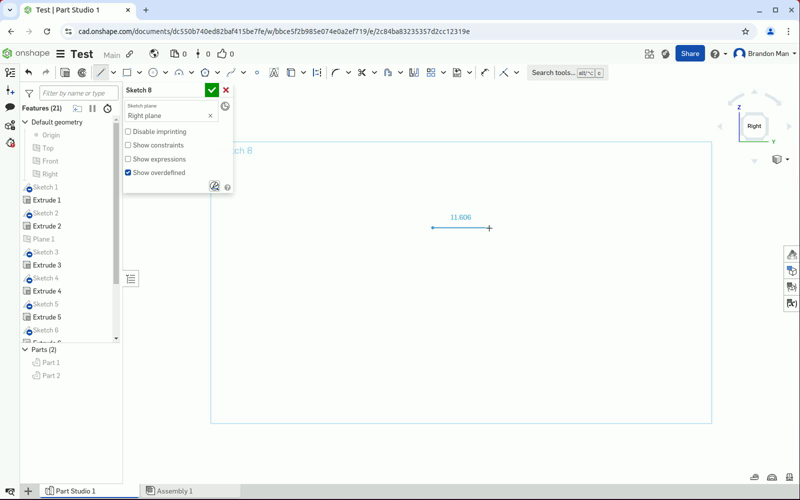
key_down(shift)
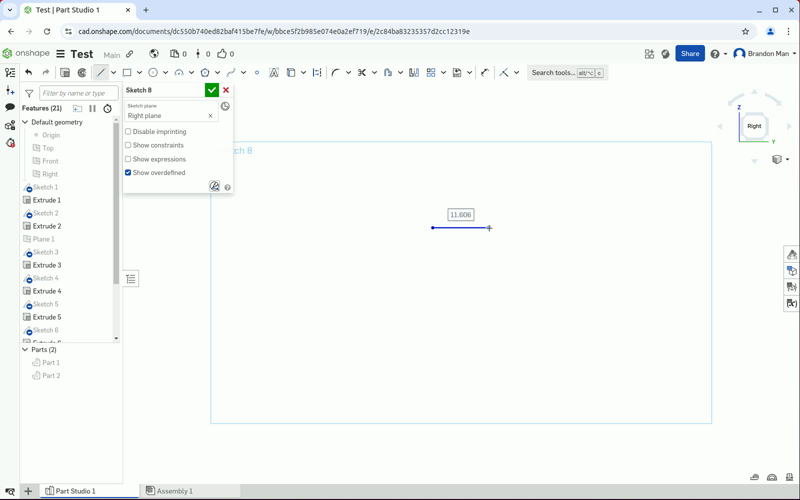
mouse_move(519, 227)
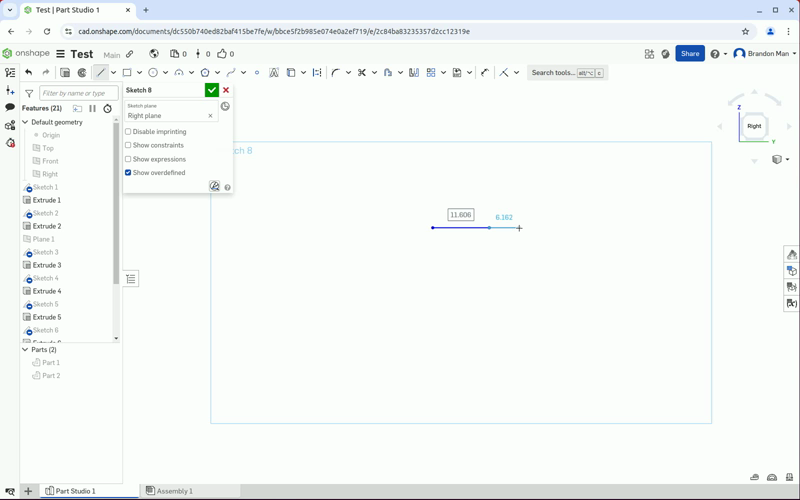
mouse_move(489, 216)
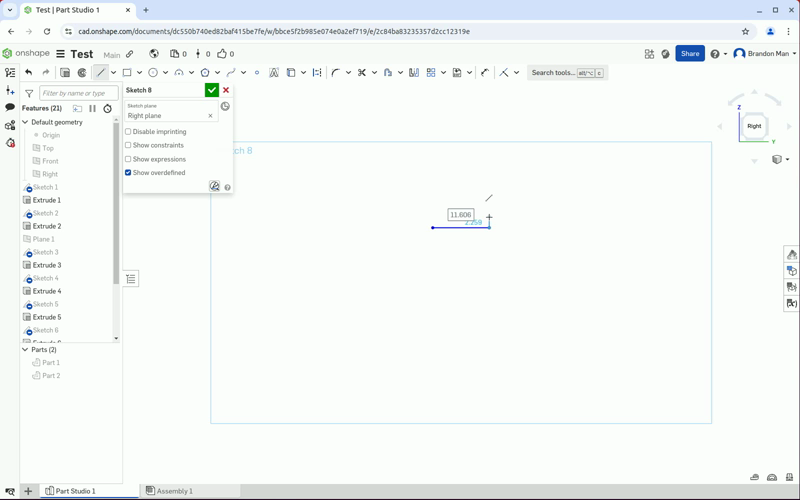
click(489, 216)
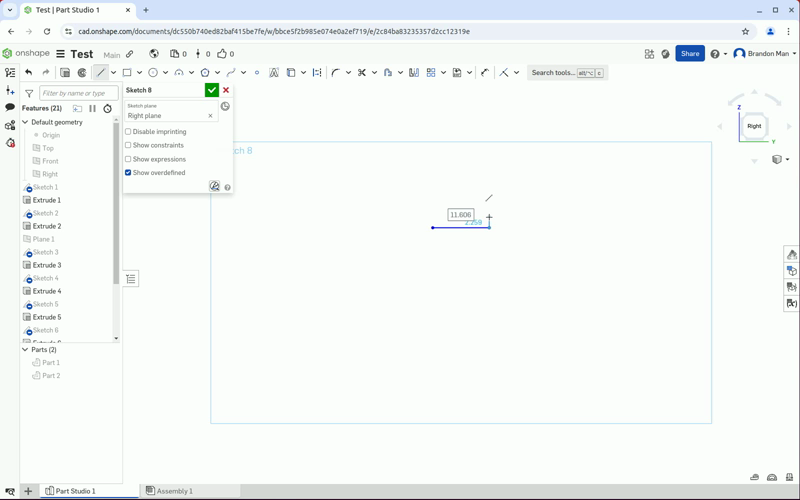
key_up(shift)
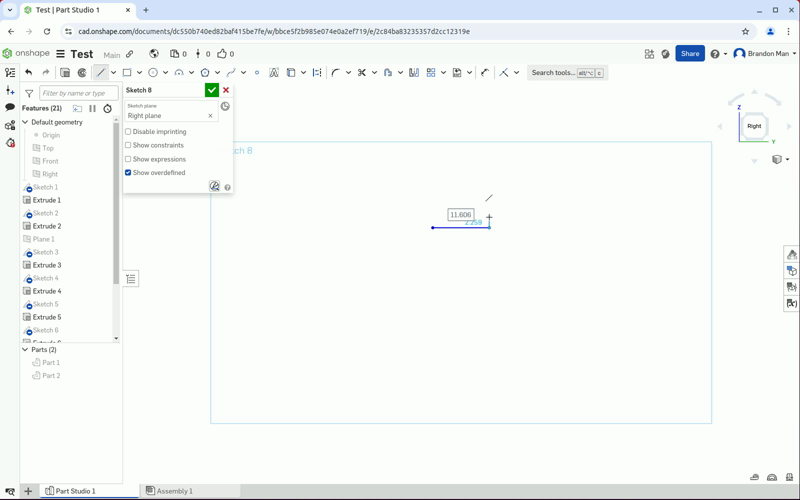
key_down(shift)
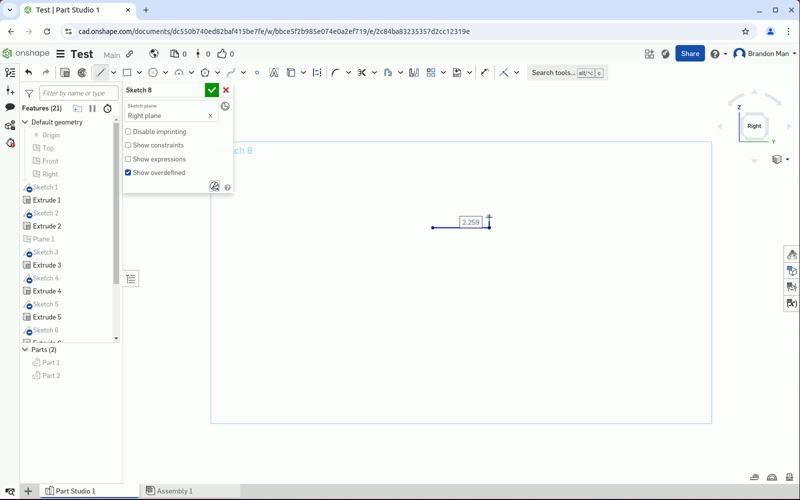
mouse_move(519, 216)
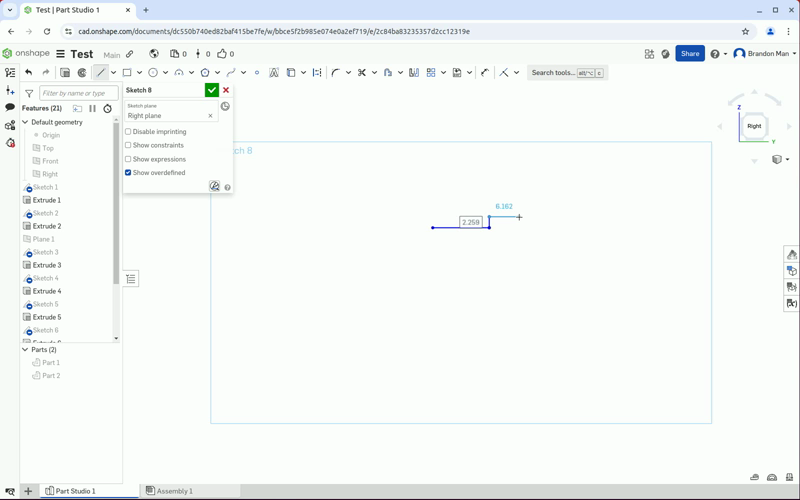
mouse_move(461, 216)
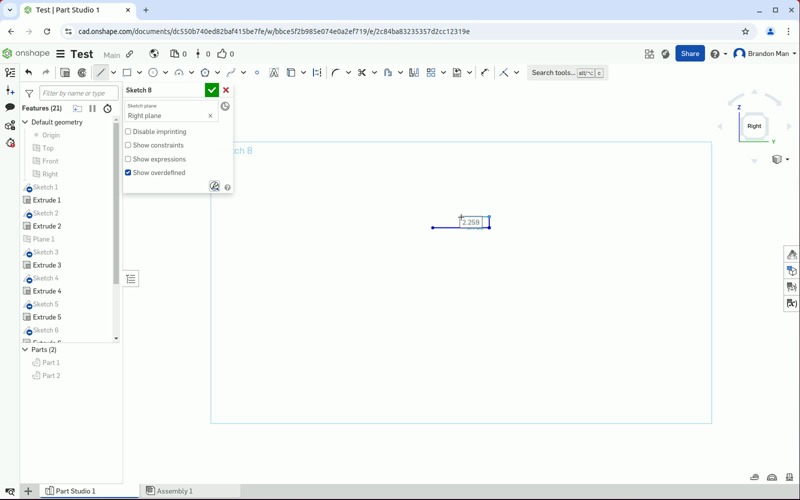
click(461, 216)
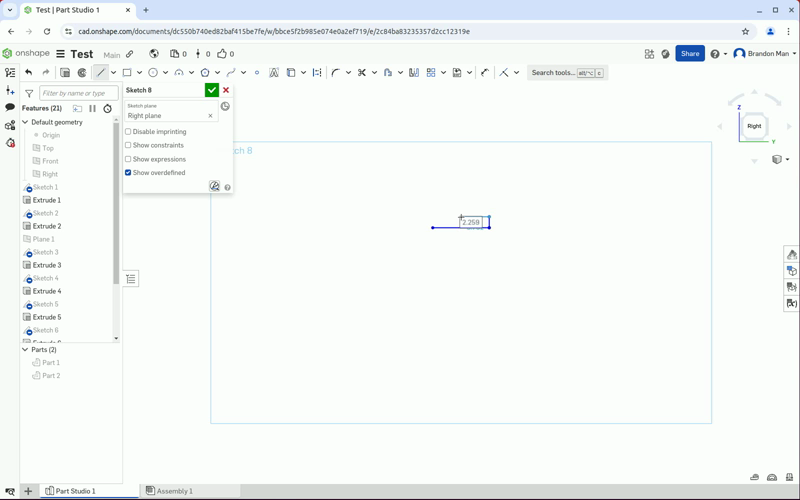
key_up(shift)
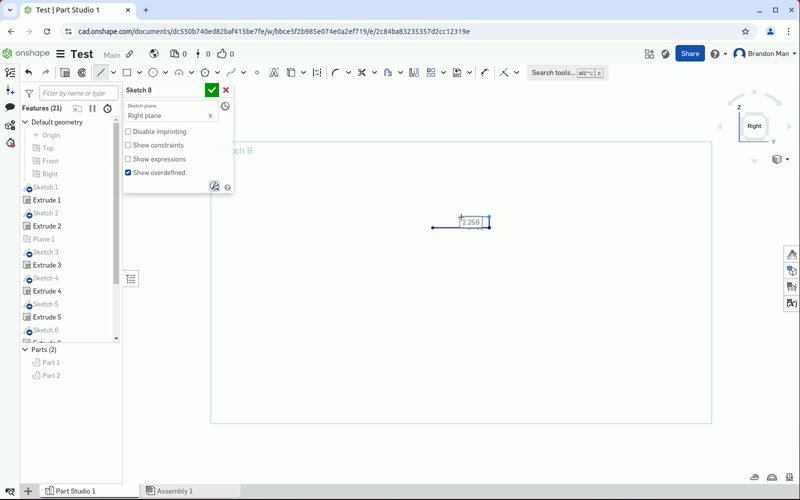
key_down(shift)
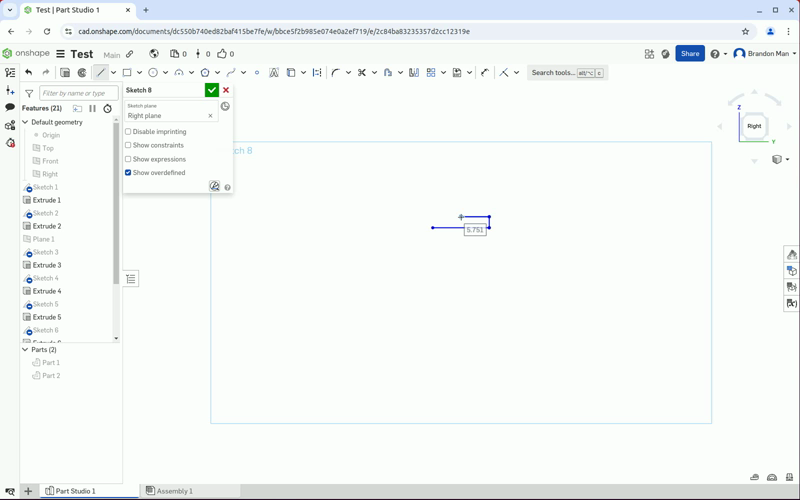
mouse_move(491, 216)
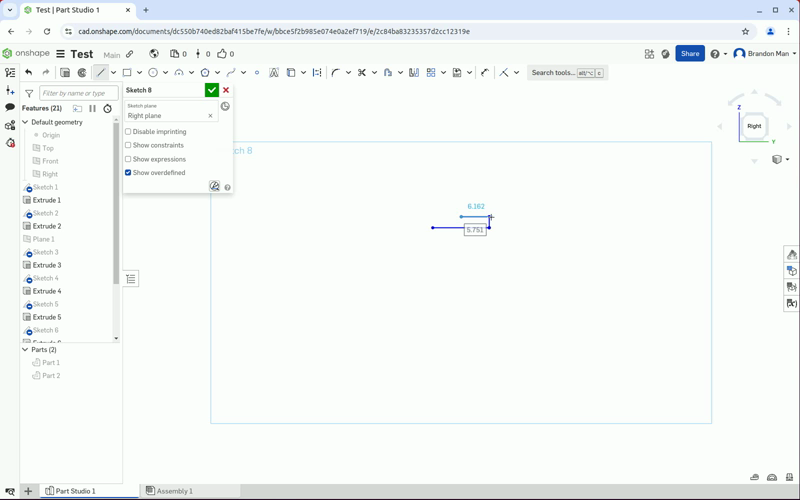
mouse_move(432, 216)
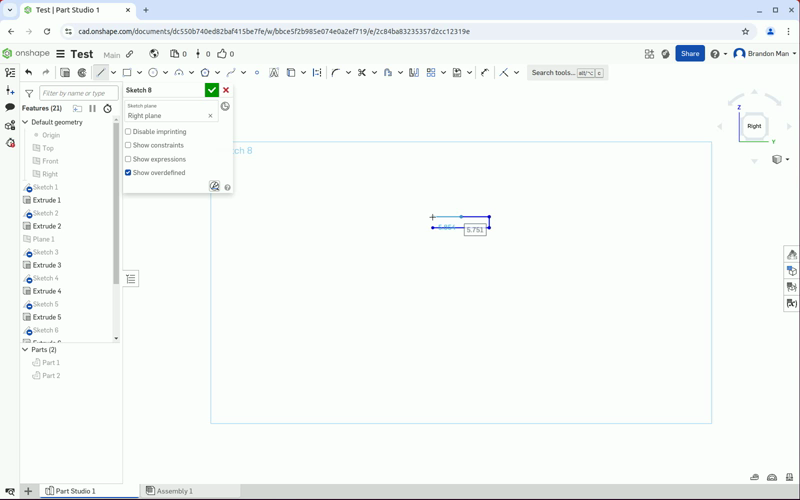
click(432, 216)
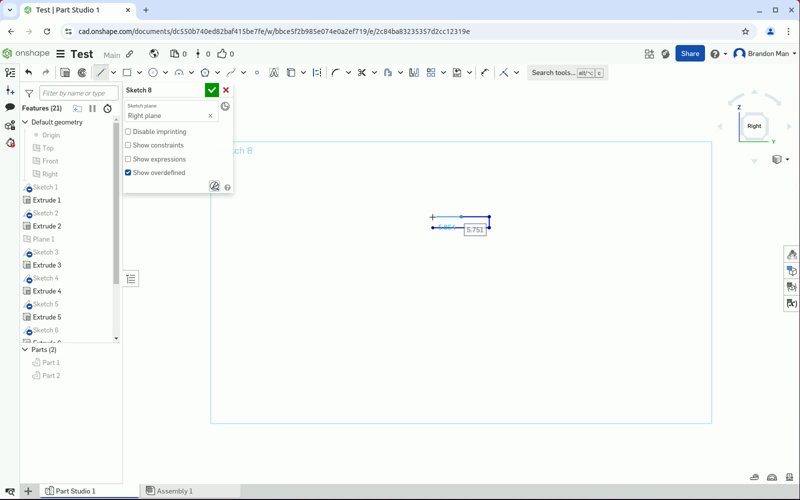
key_up(shift)
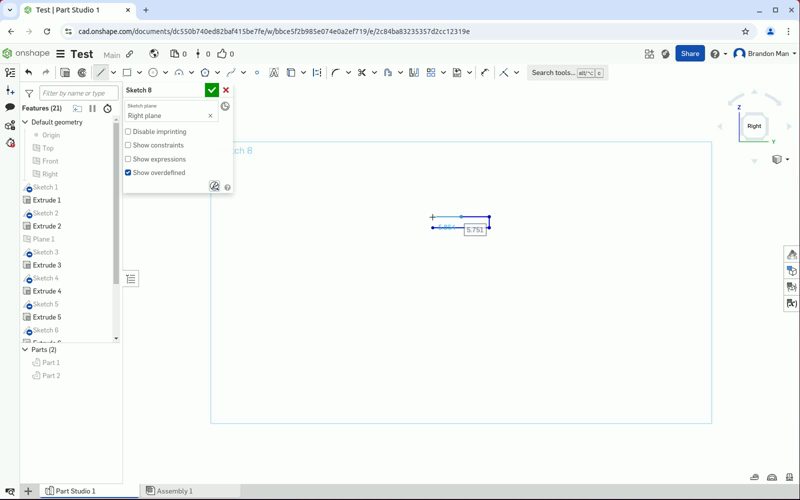
mouse_move(462, 216)
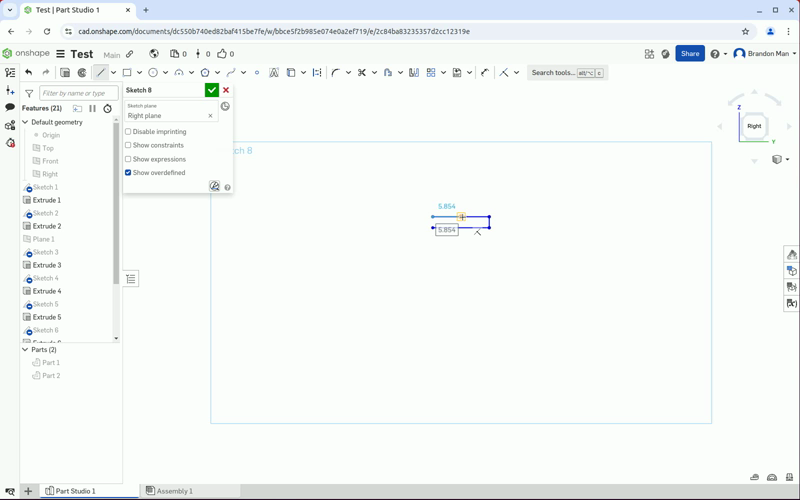
key_down(shift)
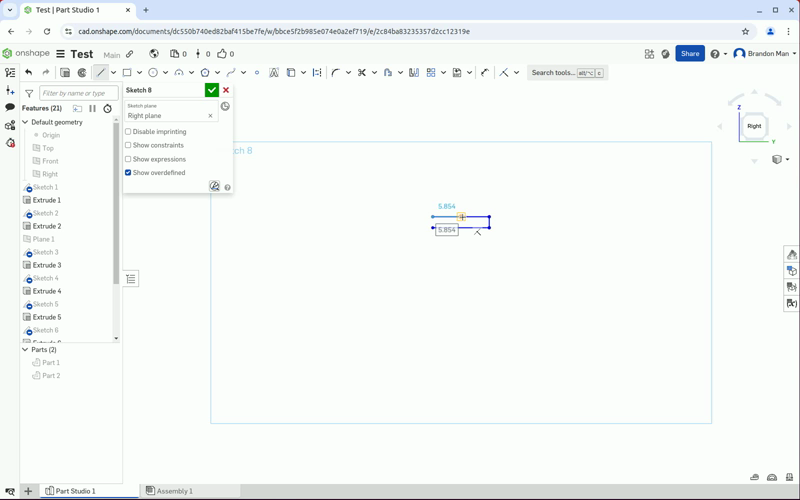
mouse_move(432, 227)
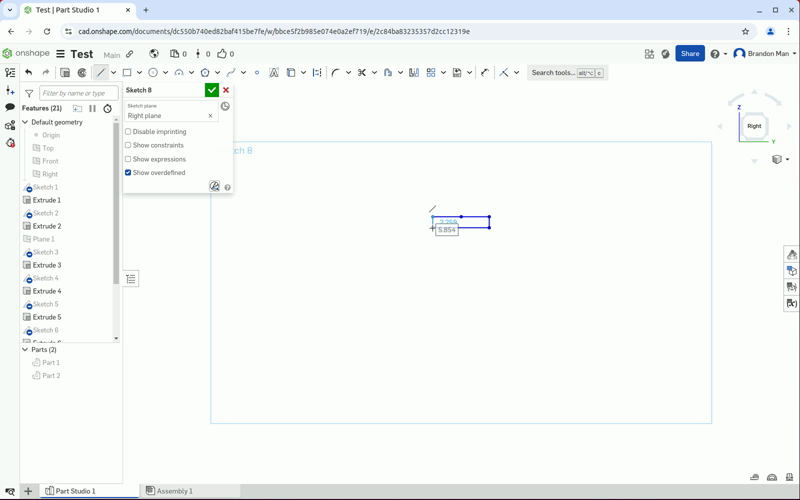
key_up(shift)
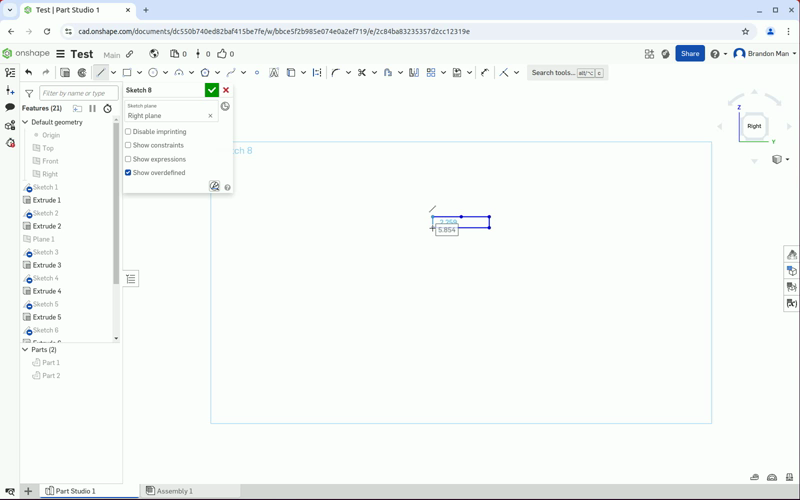
click(432, 227)
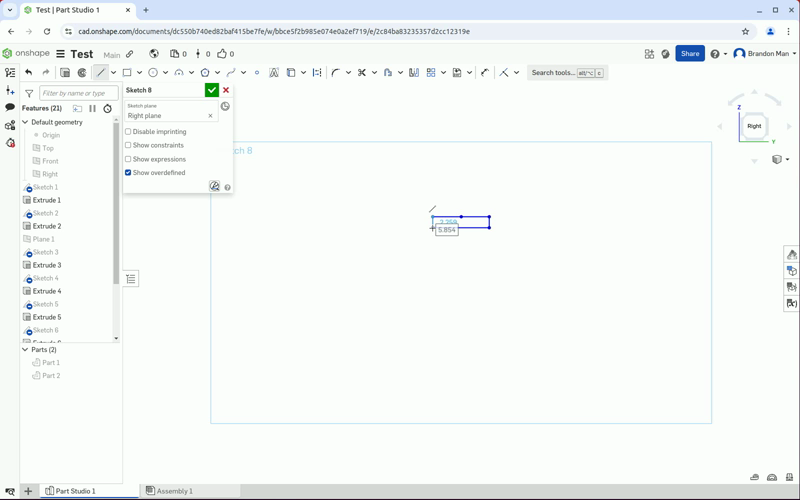
key(esc)
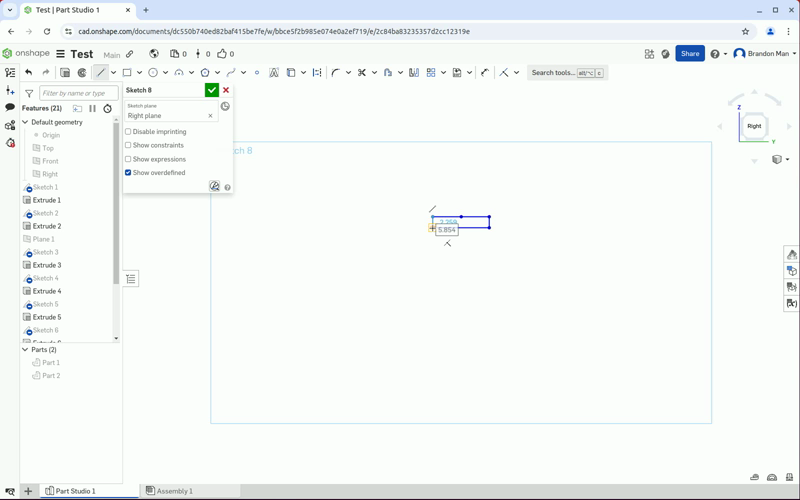
mouse_move(484, 227)
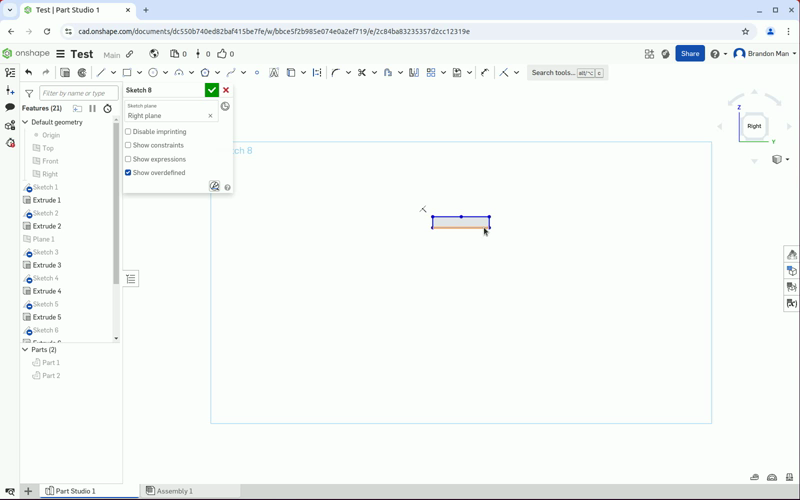
scroll(6)
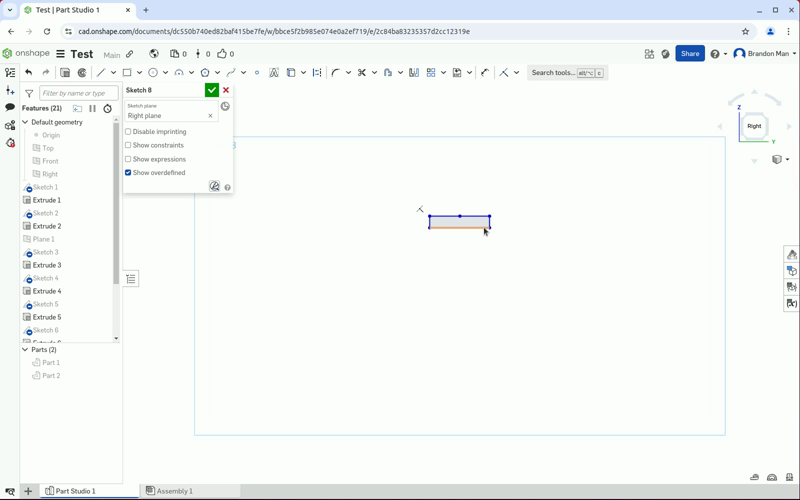
scroll(6)
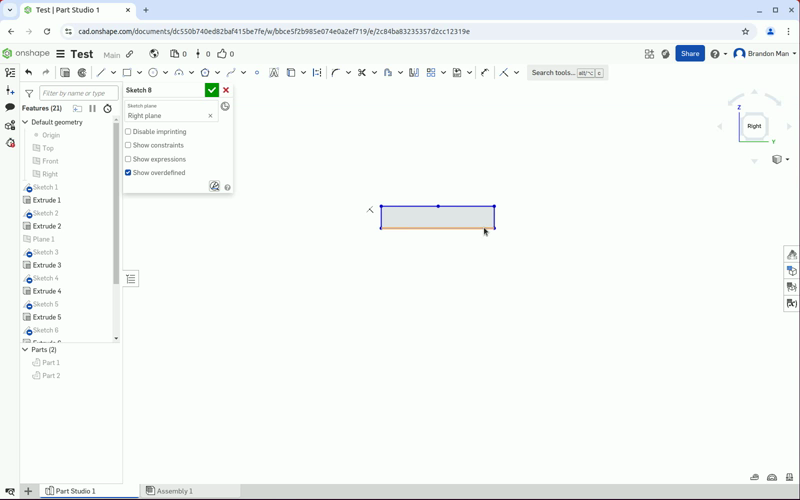
scroll(6)
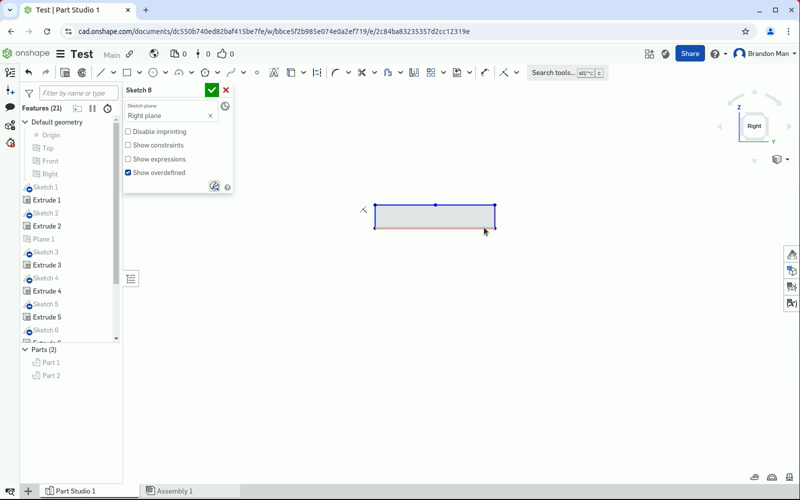
scroll(6)
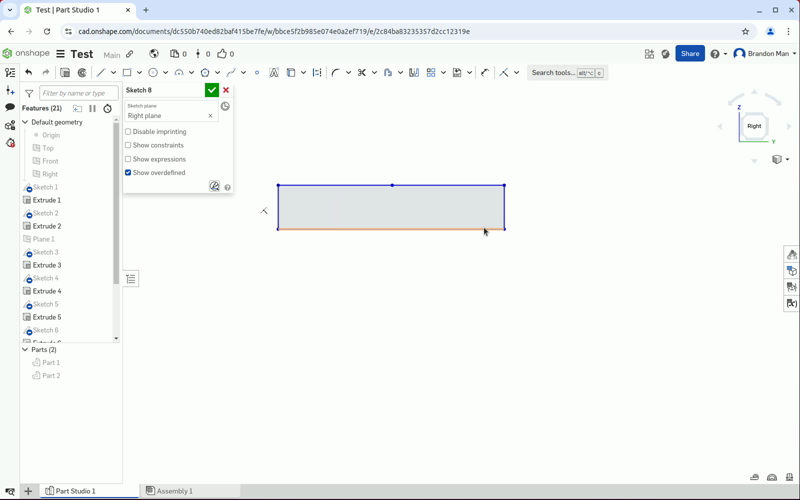
scroll(6)
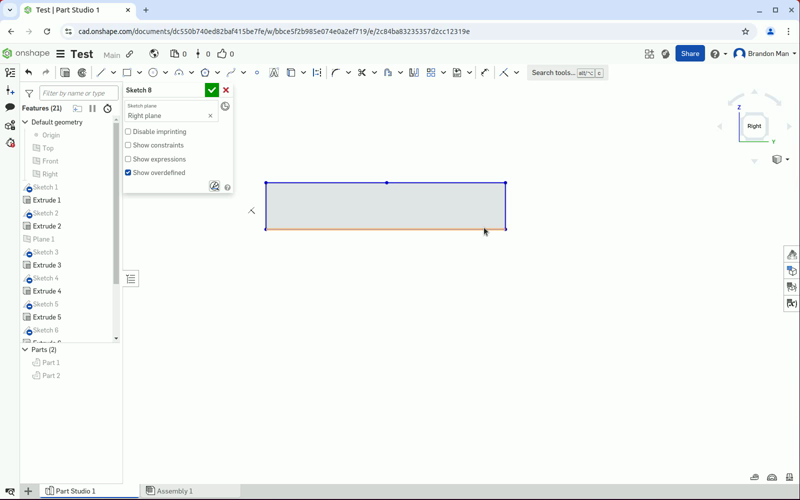
scroll(6)
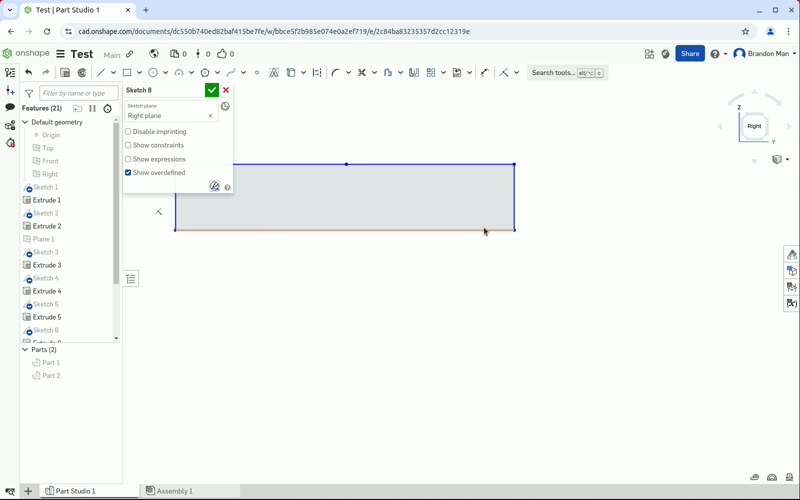
scroll(6)
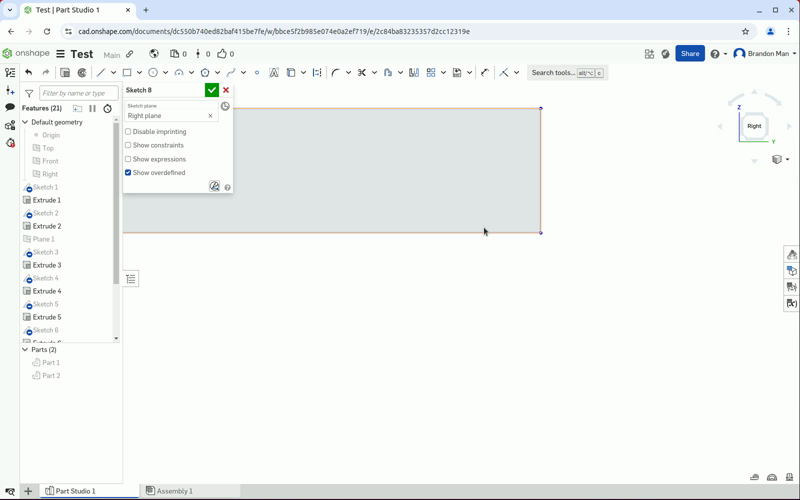
click(484, 227)
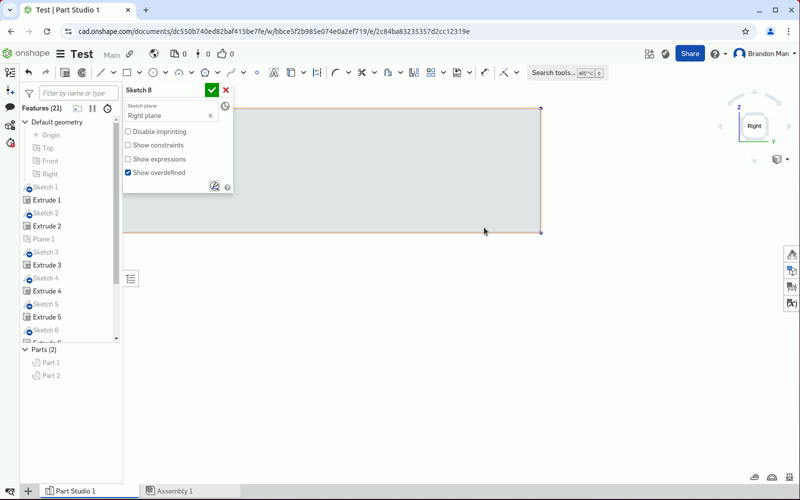
scroll(-6)
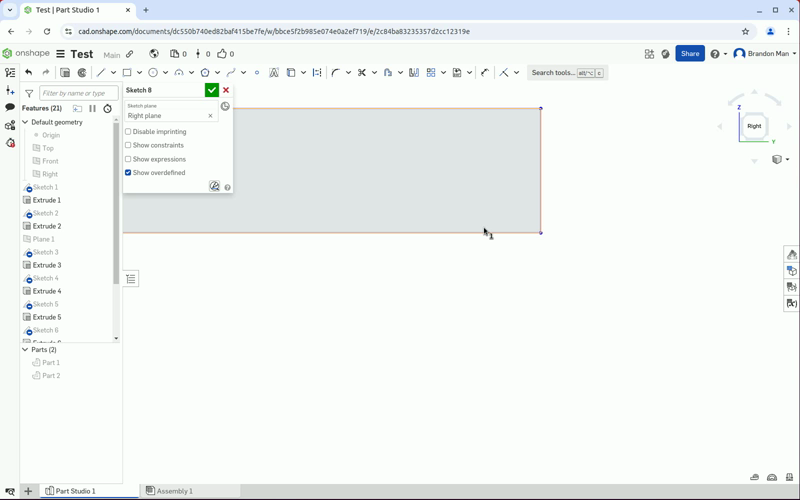
scroll(-6)
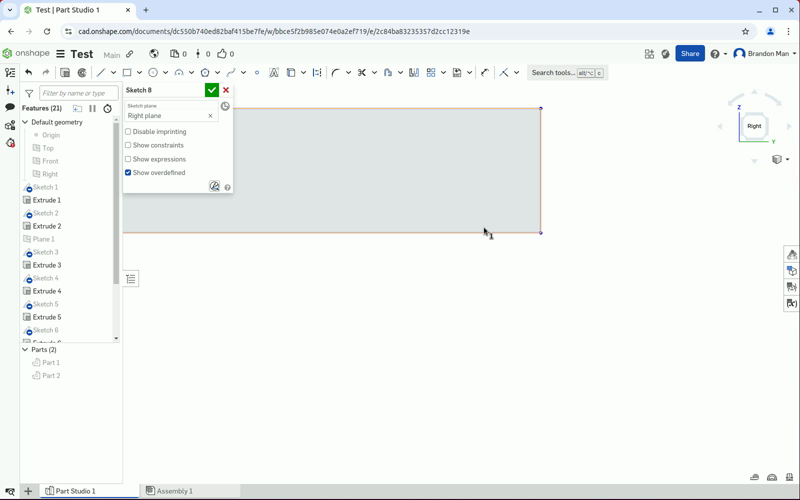
scroll(-6)
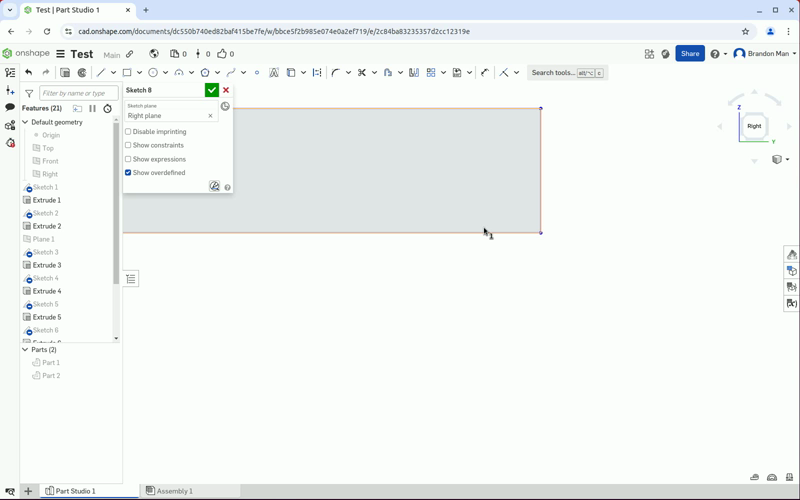
scroll(-6)
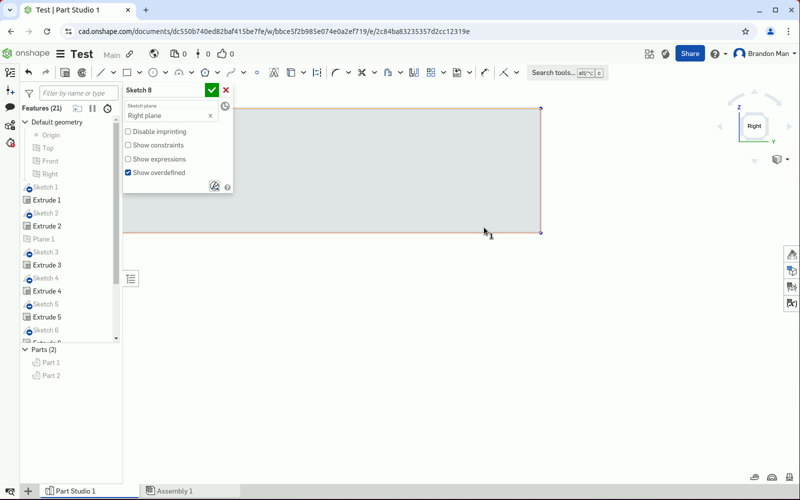
scroll(-6)
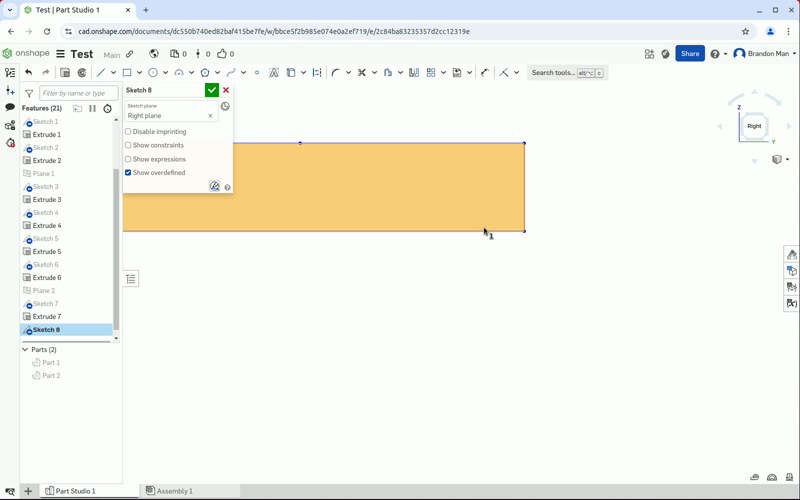
scroll(-6)
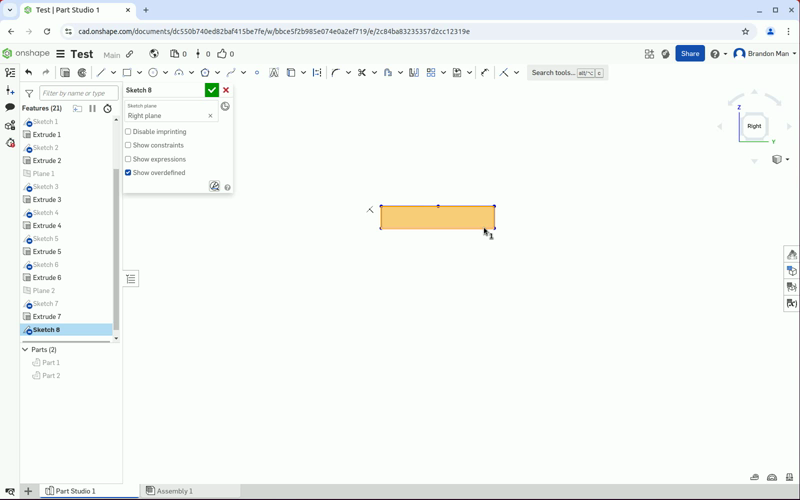
scroll(-6)
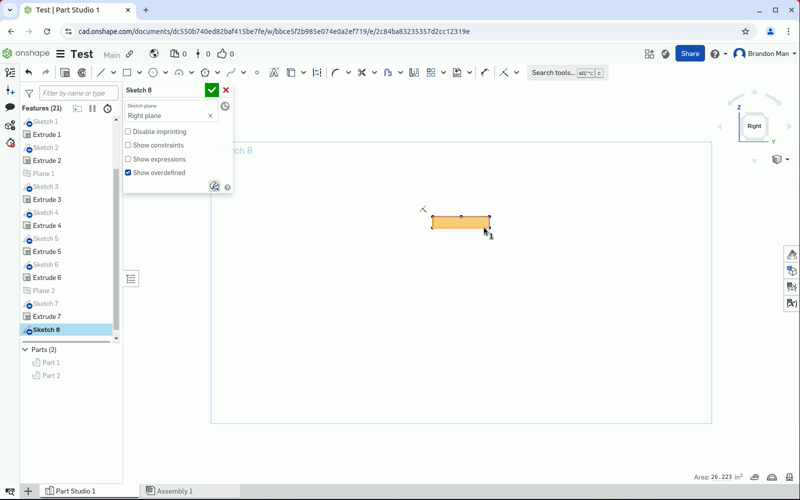
mouse_move(73, 352)
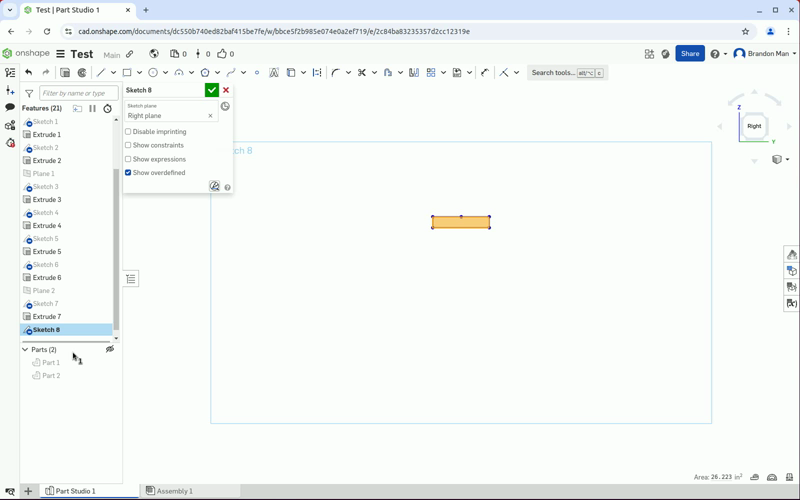
key(shift+y)
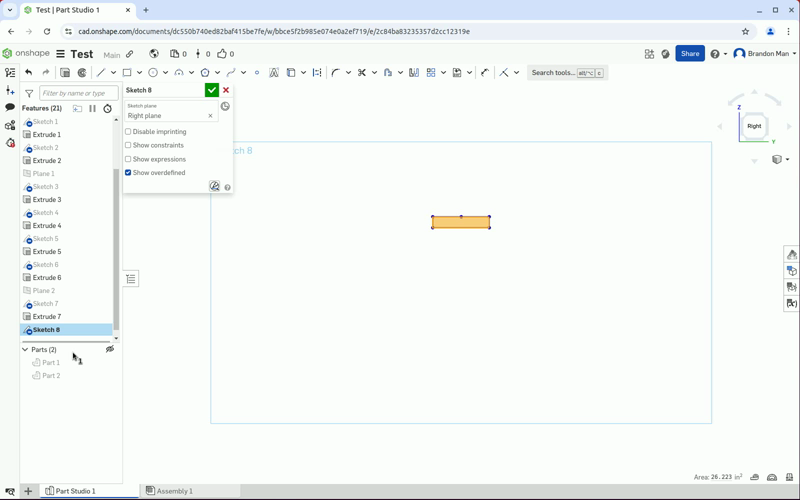
key(shift+e)
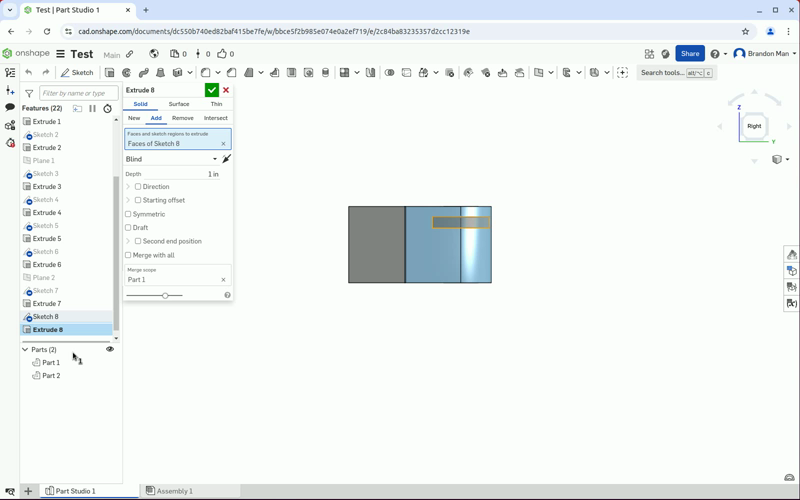
mouse_move(143, 106)
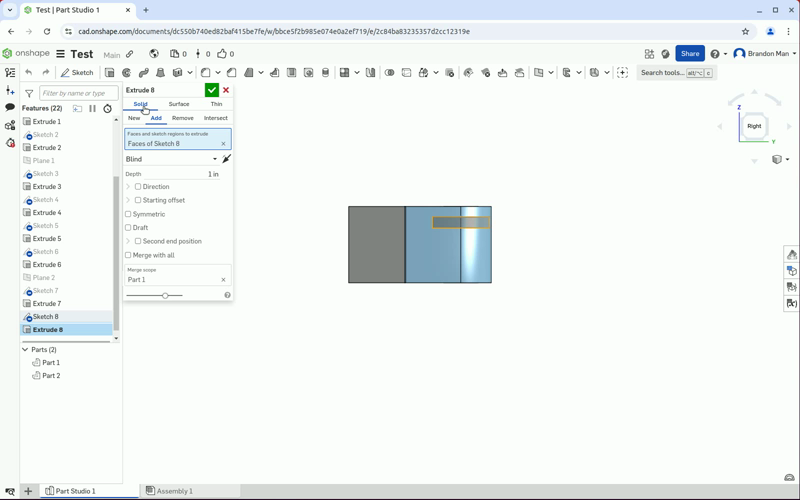
click(143, 106)
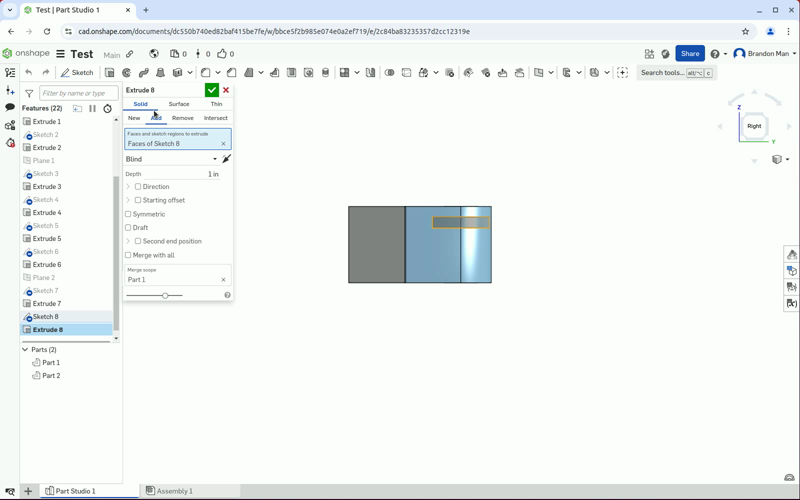
mouse_move(186, 120)
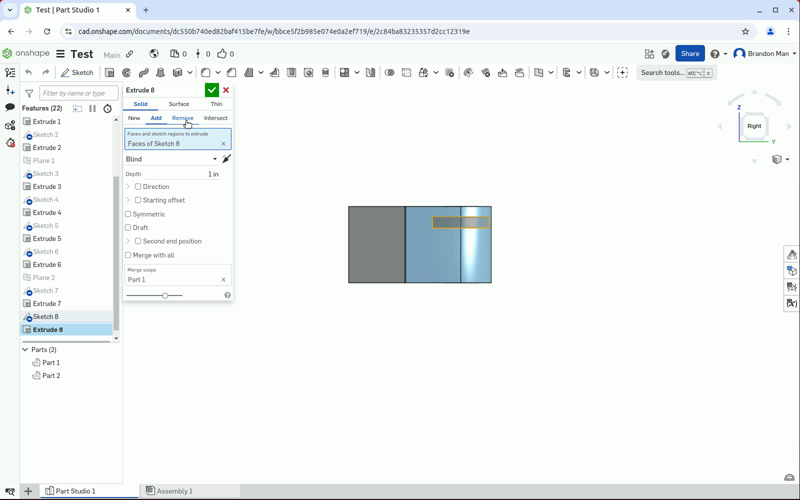
click(186, 120)
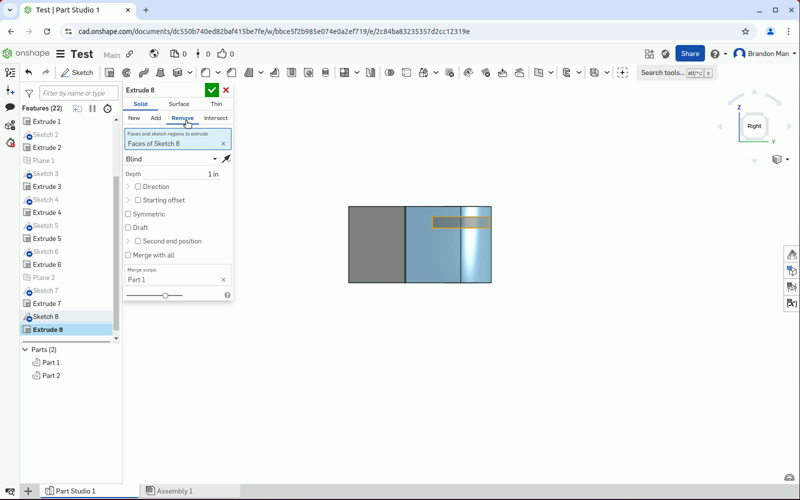
key(tab, 4)
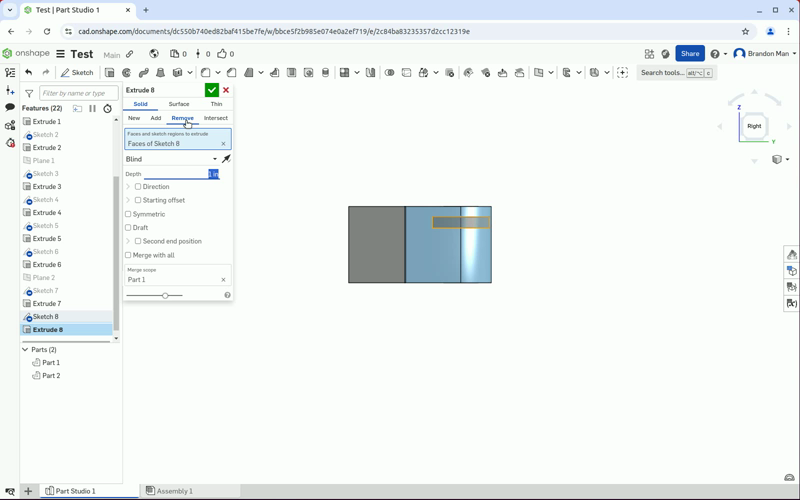
text(4.814)
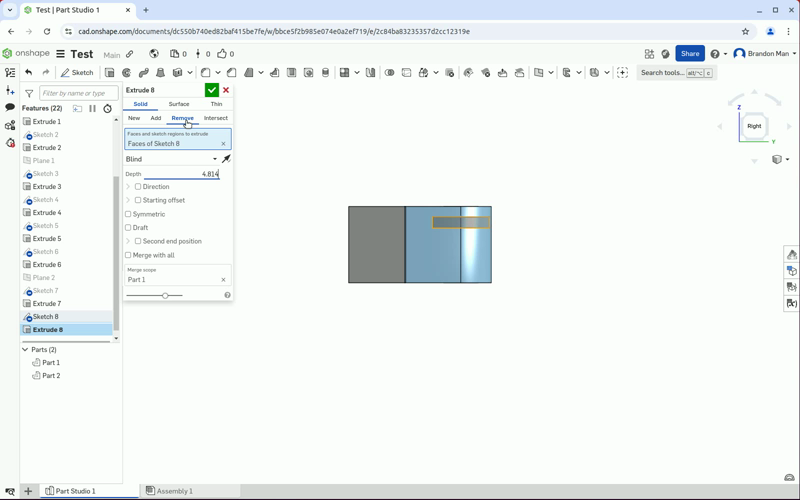
key(tab, 3)
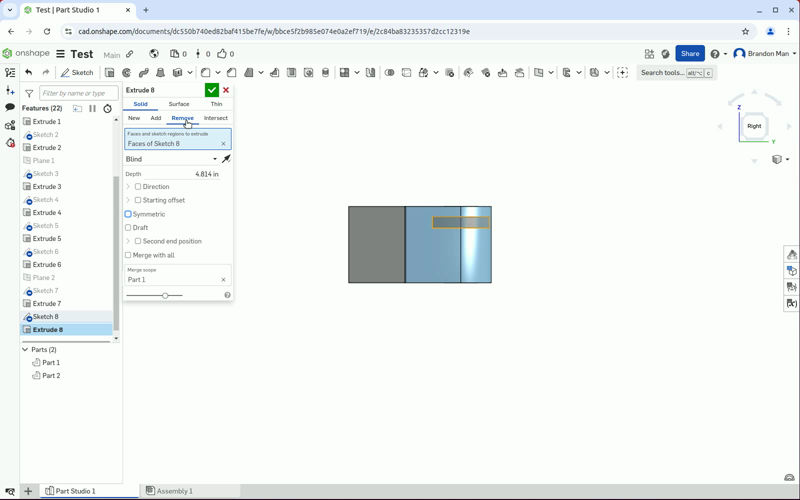
key(space)
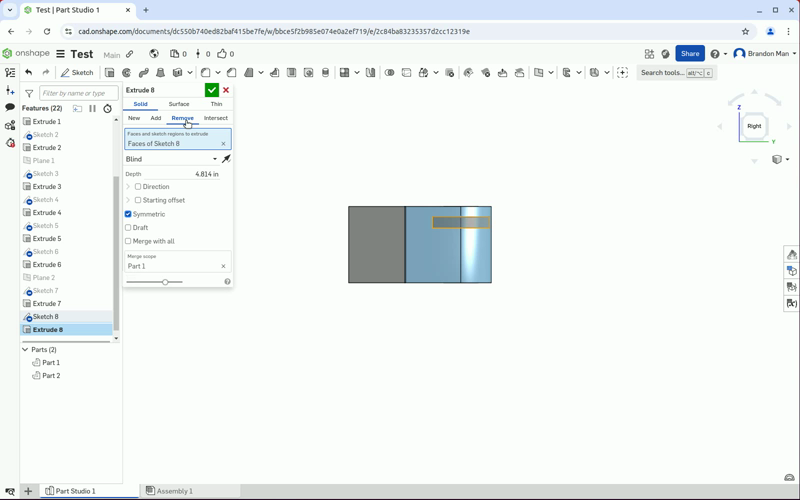
key(tab, 2)
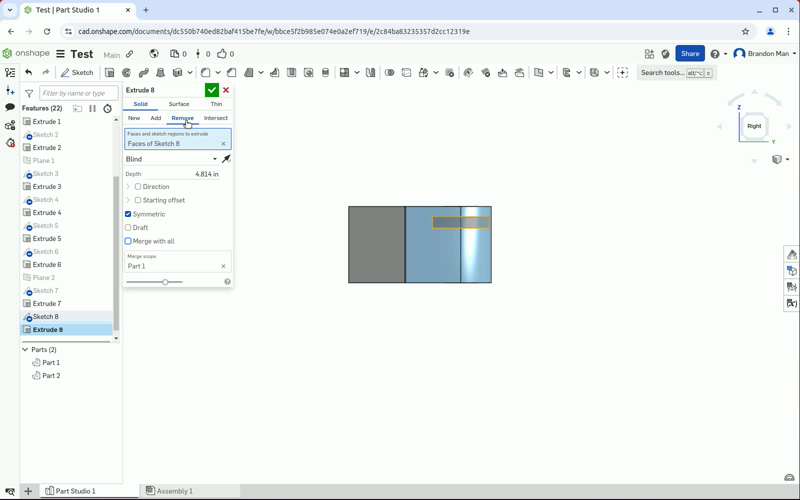
key(space)
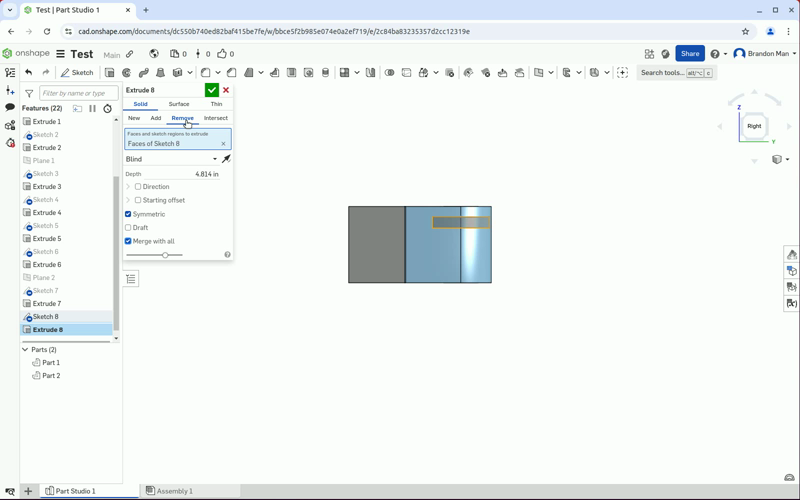
key(enter)
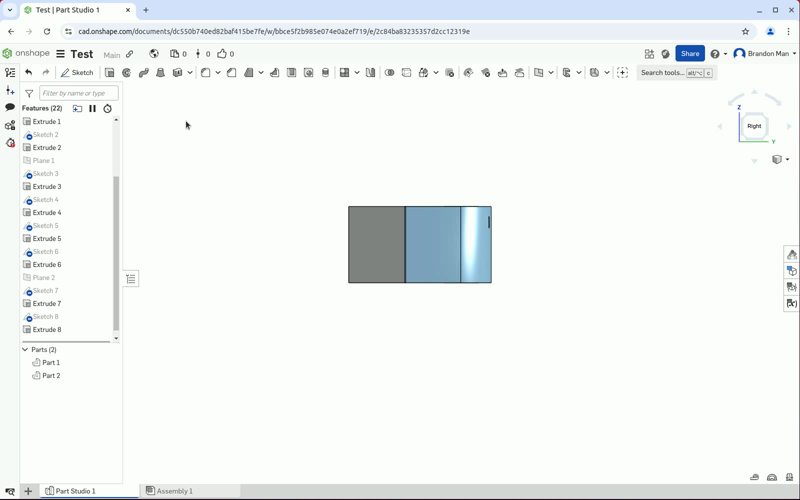
key(shift+h)
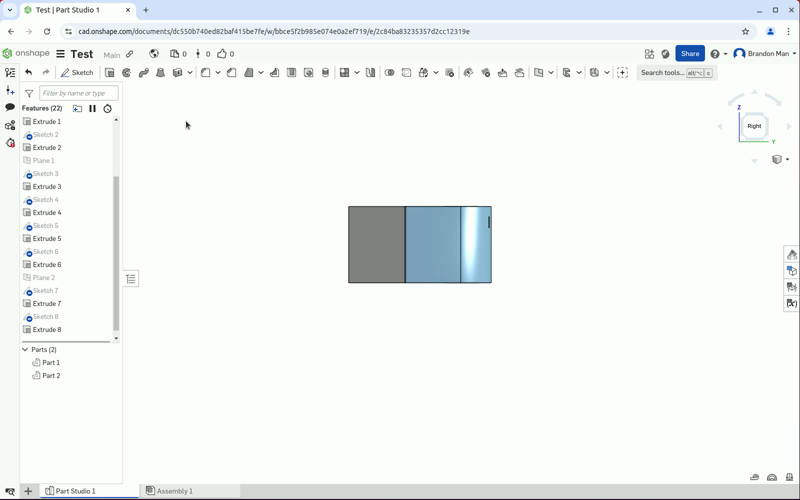
key(shift+h)
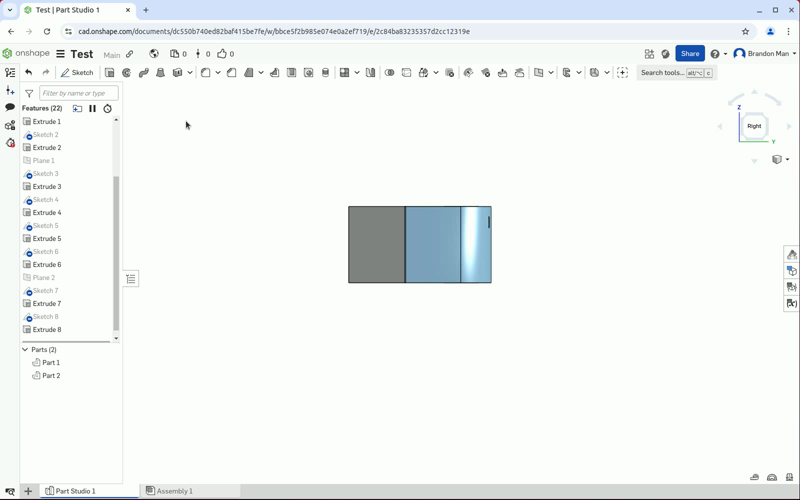
mouse_move(69, 111)
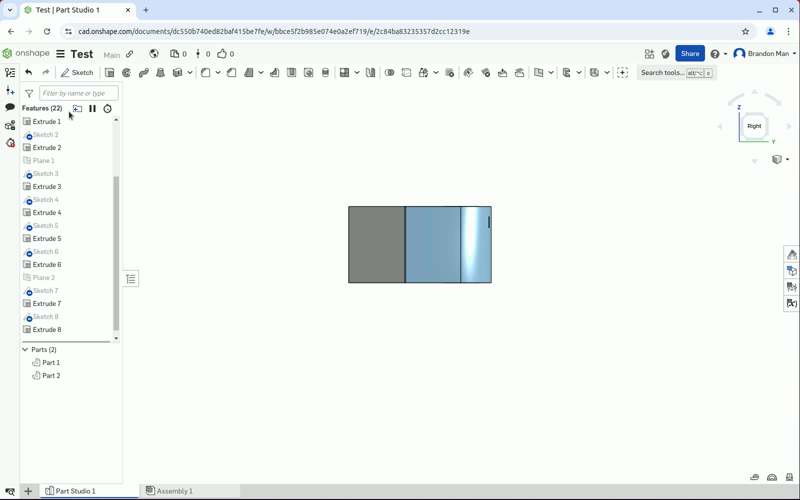
click(69, 111)
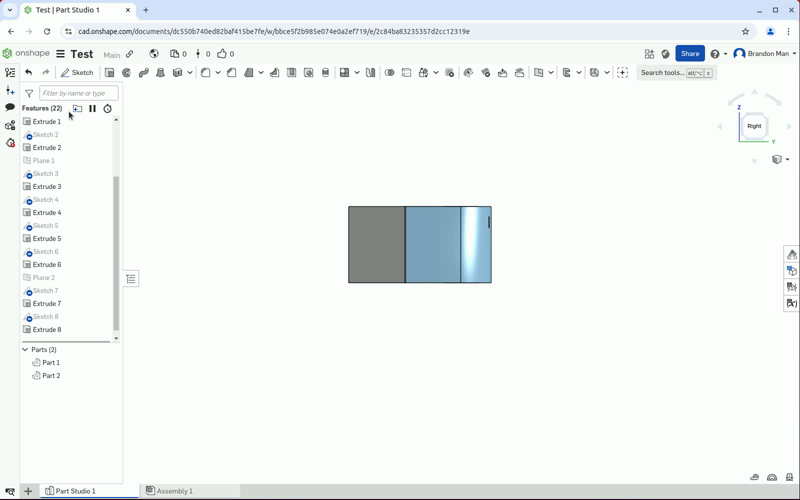
key(shift+s)
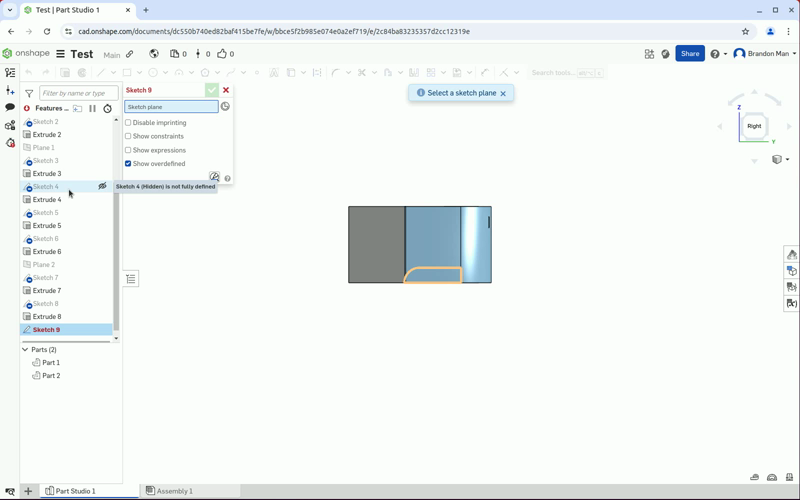
scroll(3)
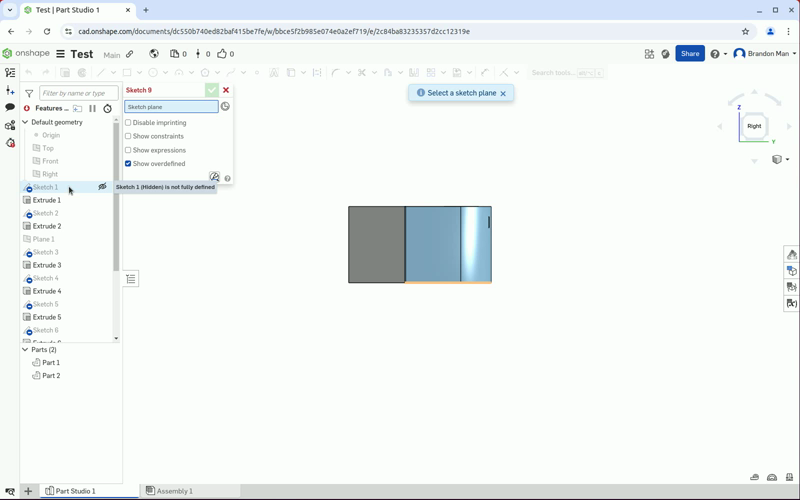
mouse_move(69, 176)
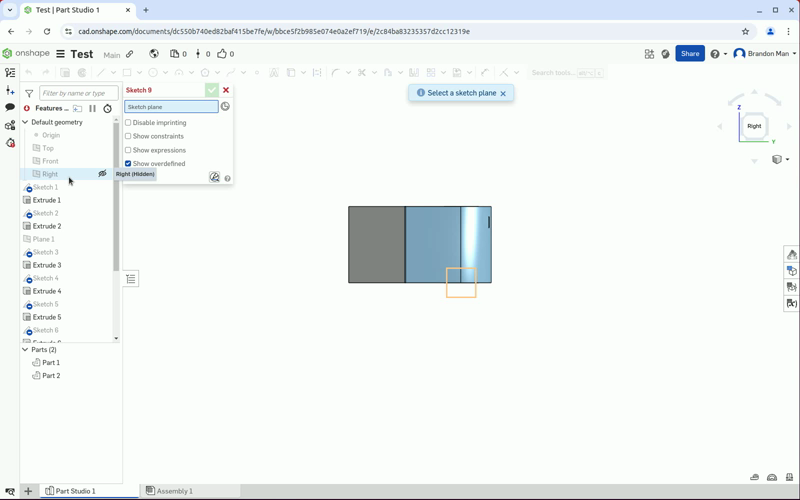
click(69, 176)
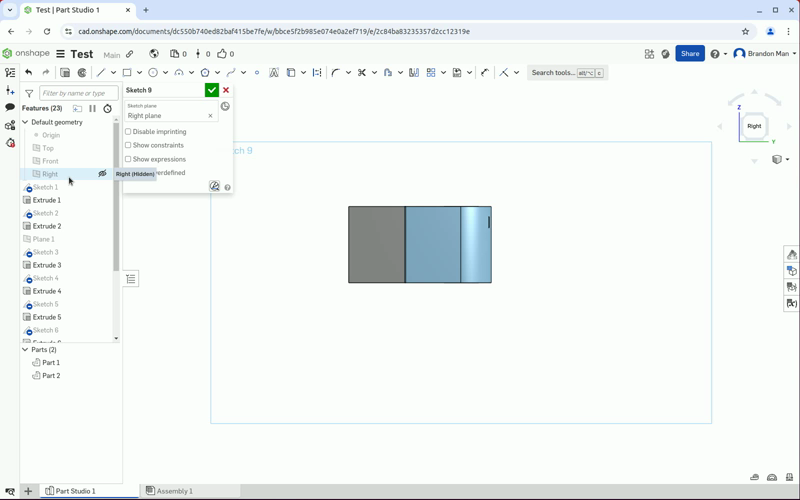
mouse_move(73, 352)
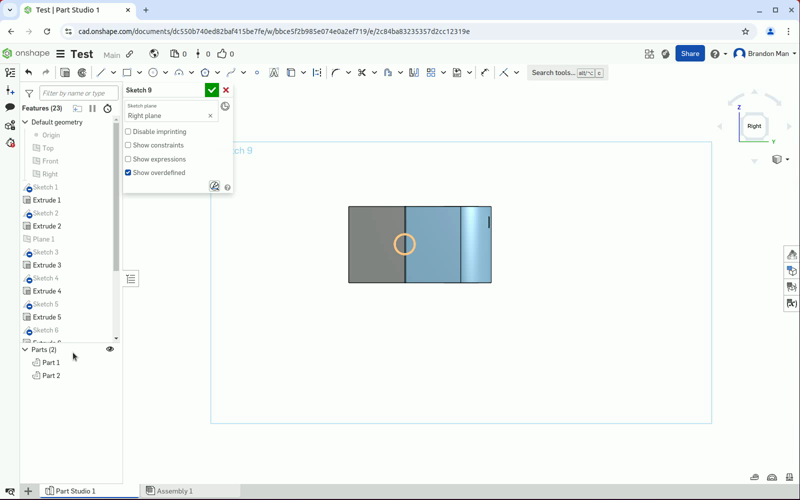
key(y)
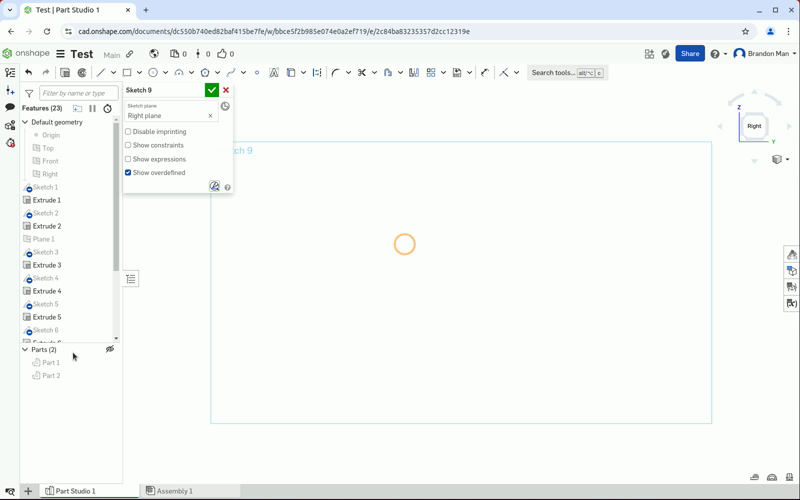
key(l)
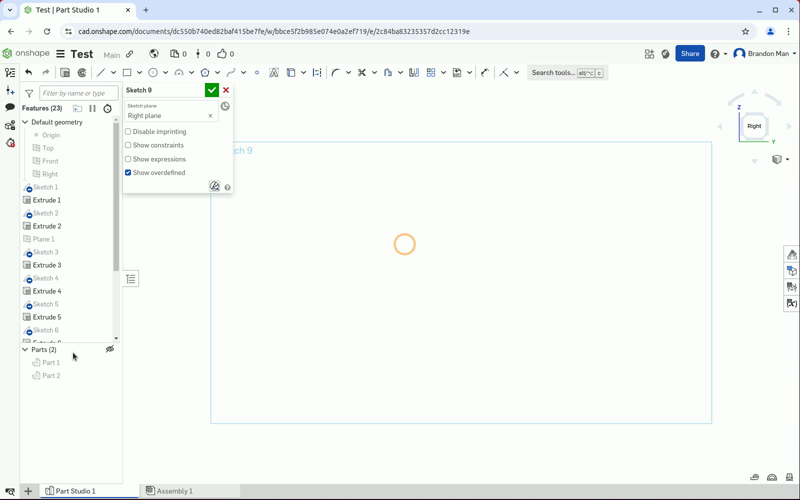
key_down(shift)
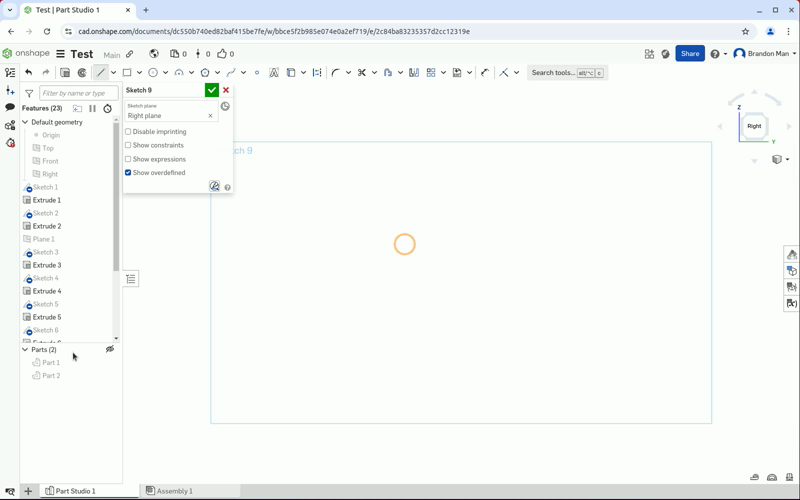
mouse_move(432, 273)
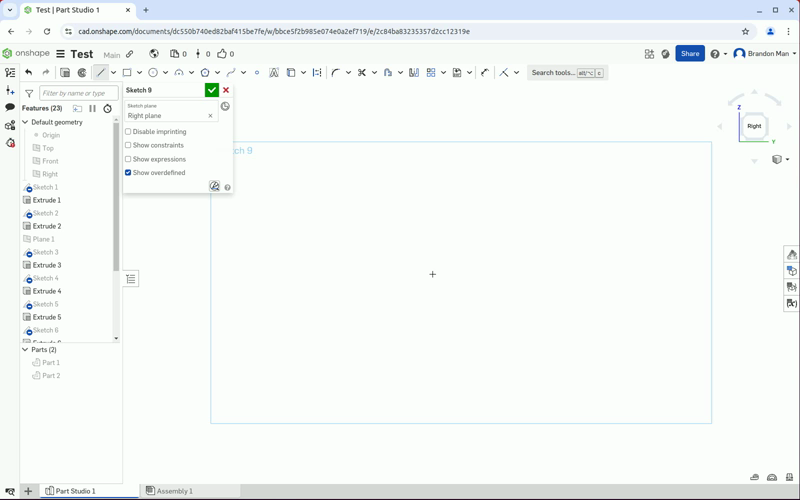
click(432, 273)
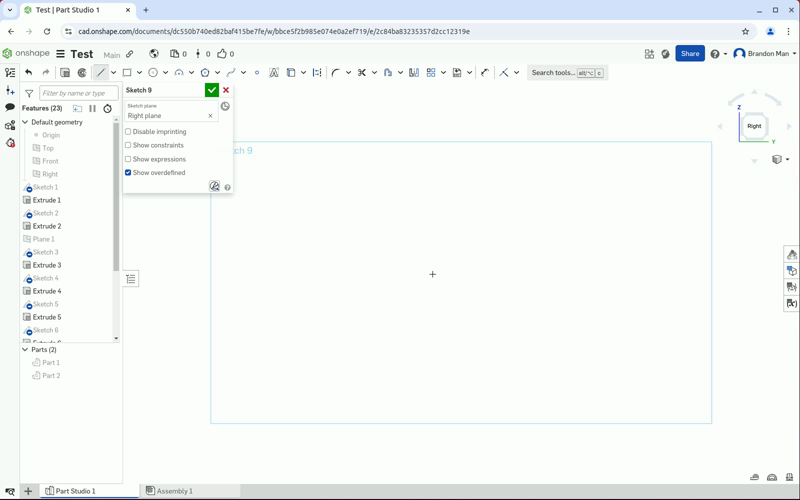
key_up(shift)
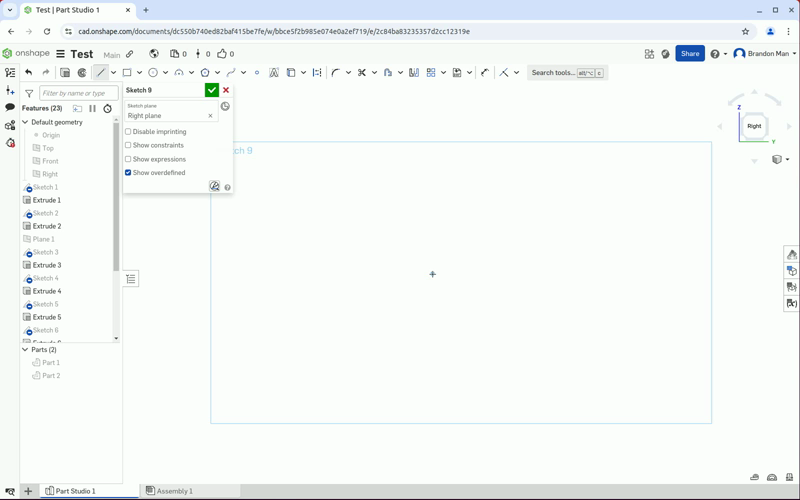
key_down(shift)
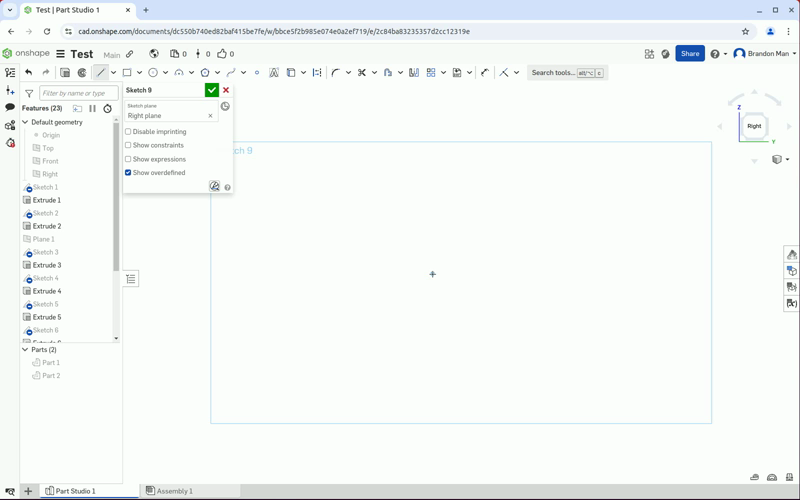
mouse_move(462, 273)
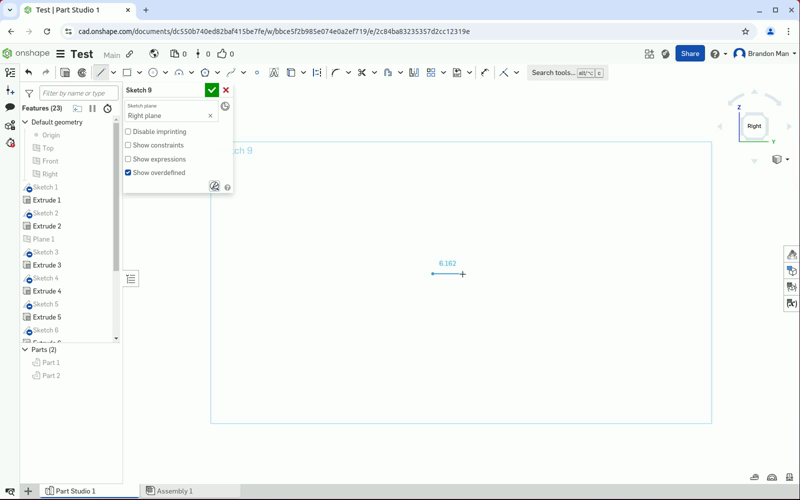
mouse_move(489, 273)
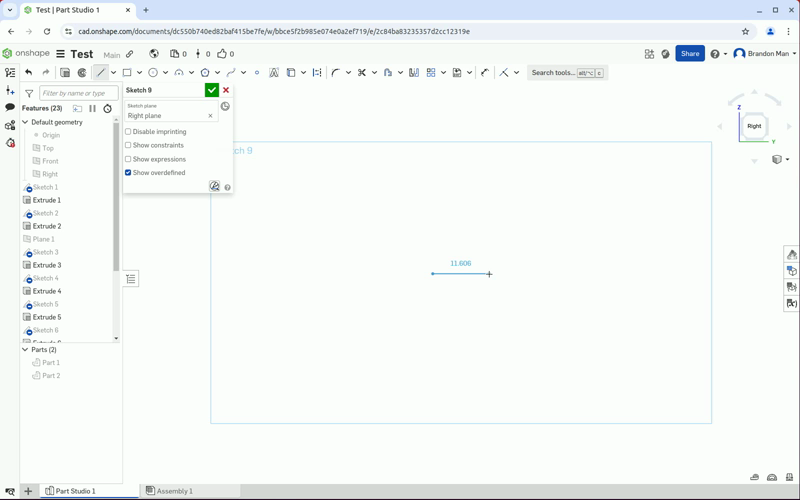
click(489, 273)
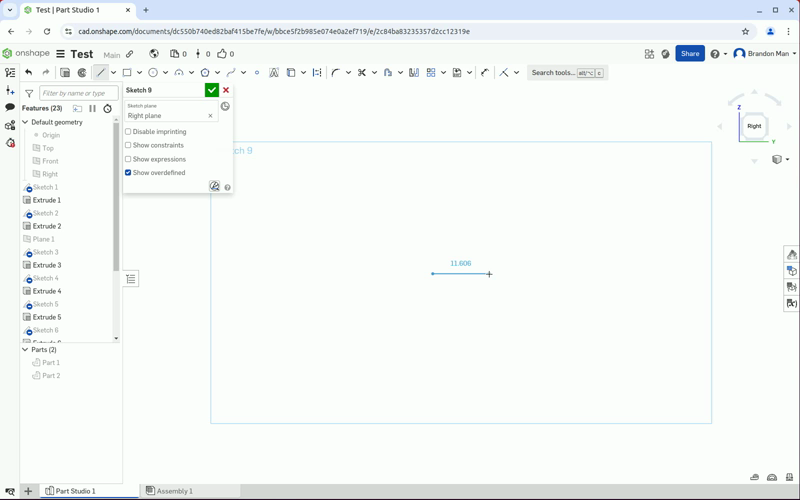
key_up(shift)
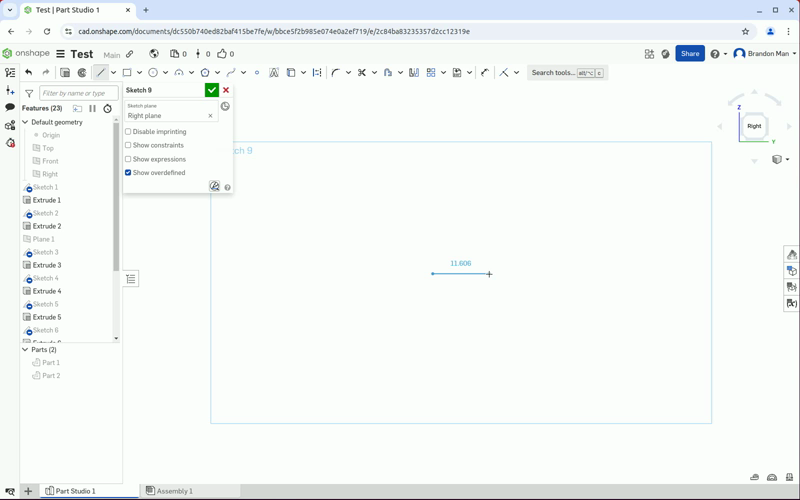
key_down(shift)
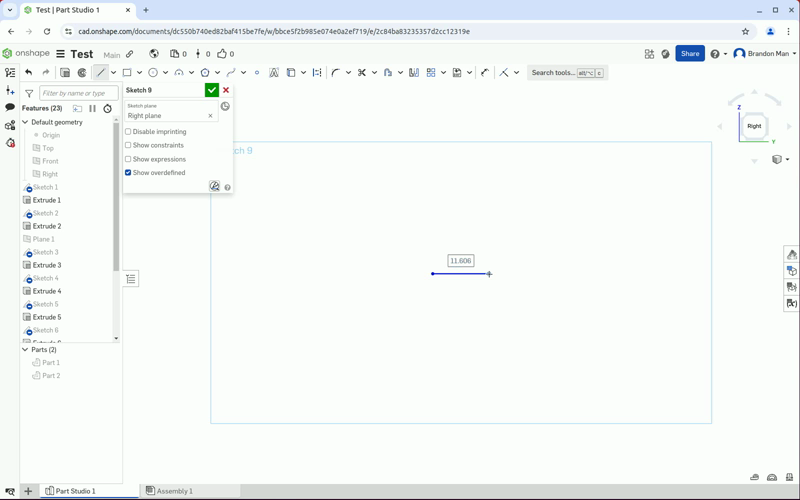
mouse_move(519, 273)
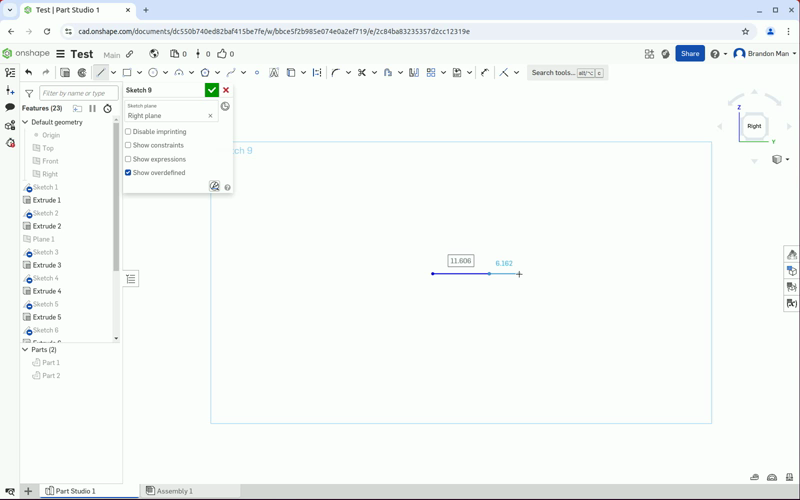
mouse_move(489, 262)
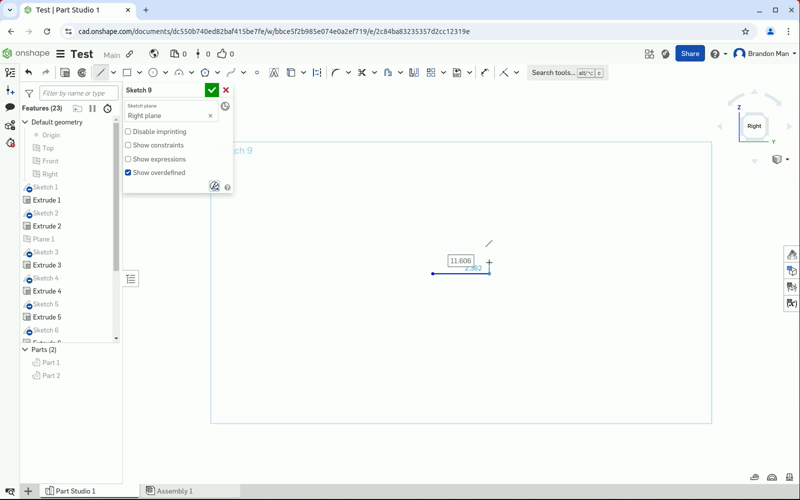
click(489, 262)
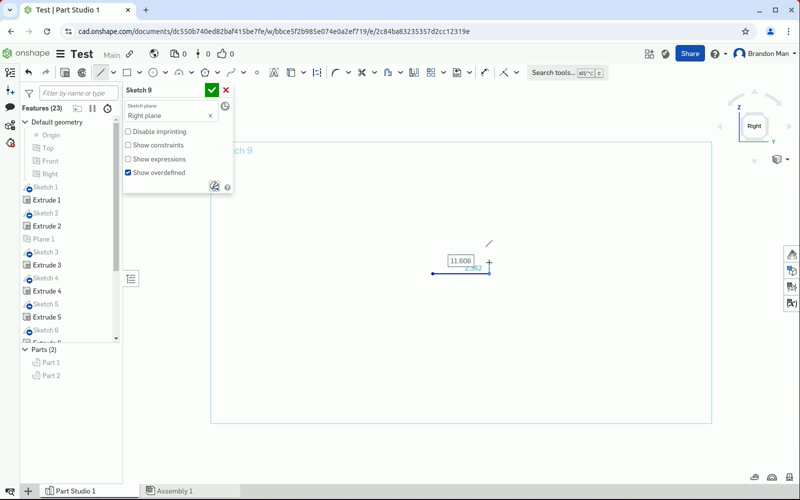
key_up(shift)
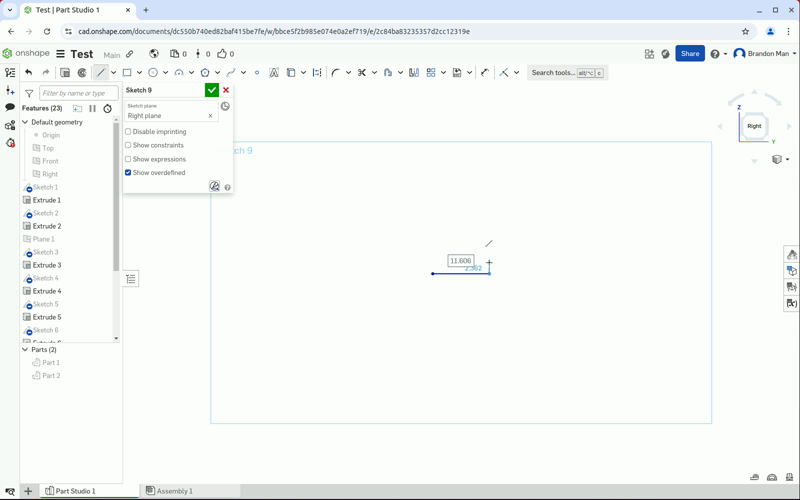
key_down(shift)
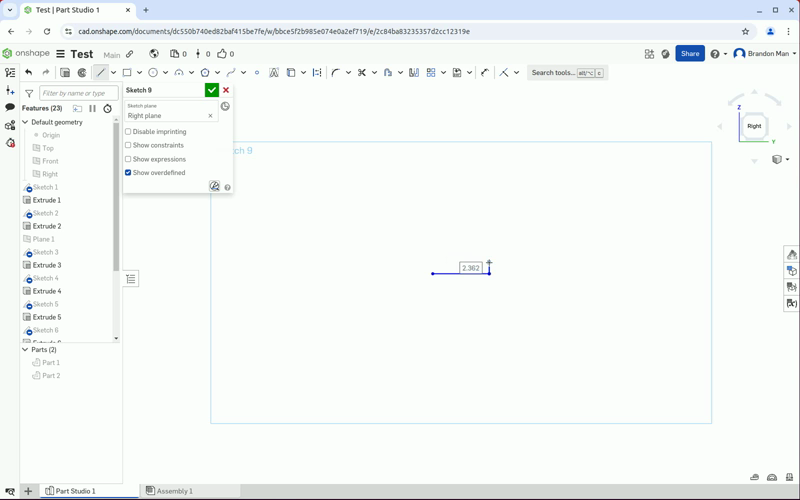
mouse_move(519, 262)
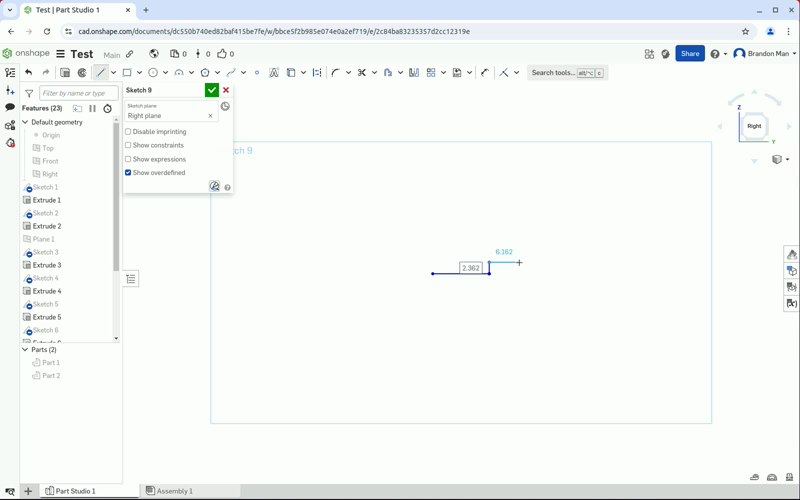
mouse_move(432, 262)
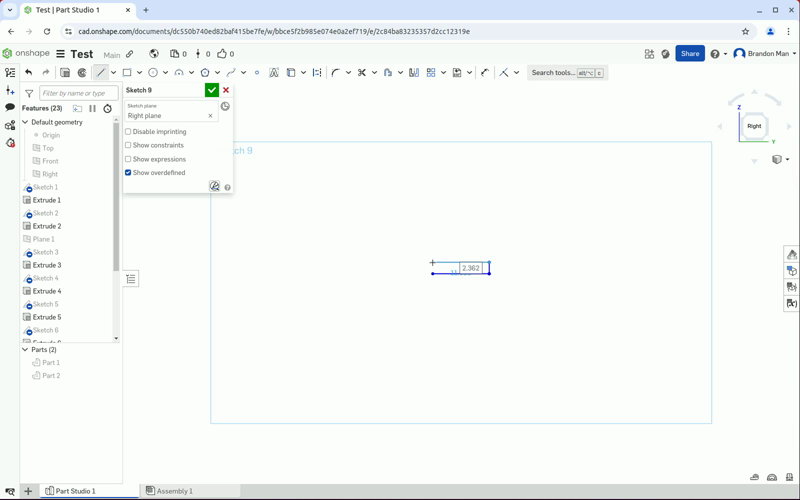
click(432, 262)
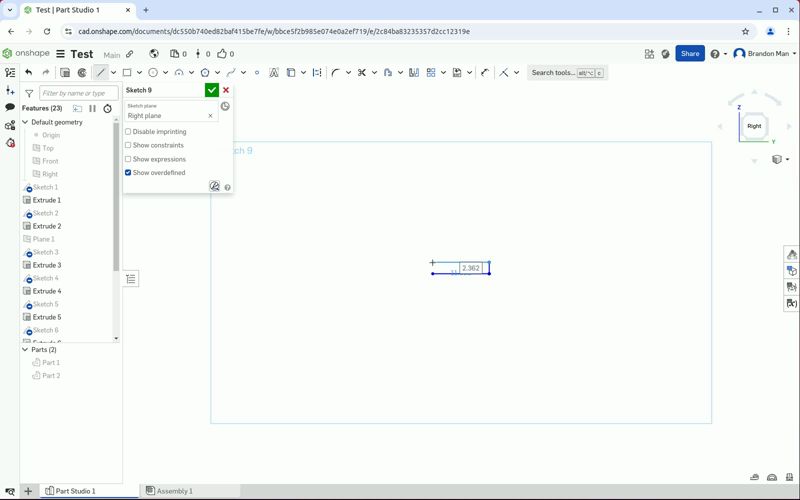
key_up(shift)
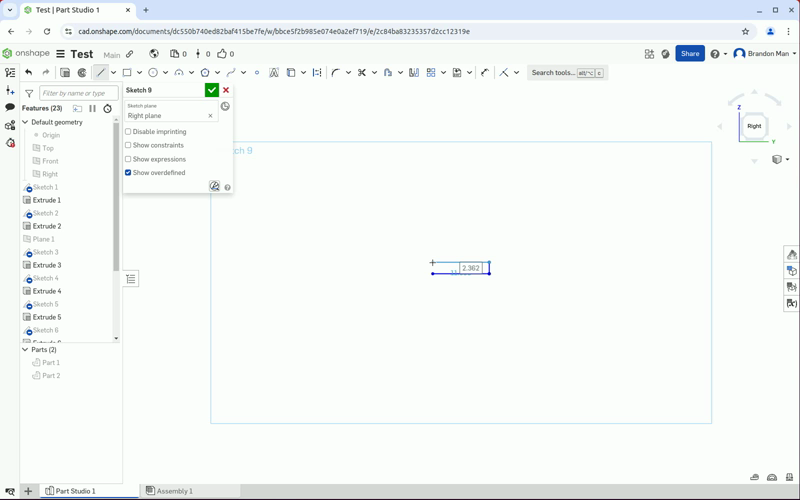
mouse_move(462, 262)
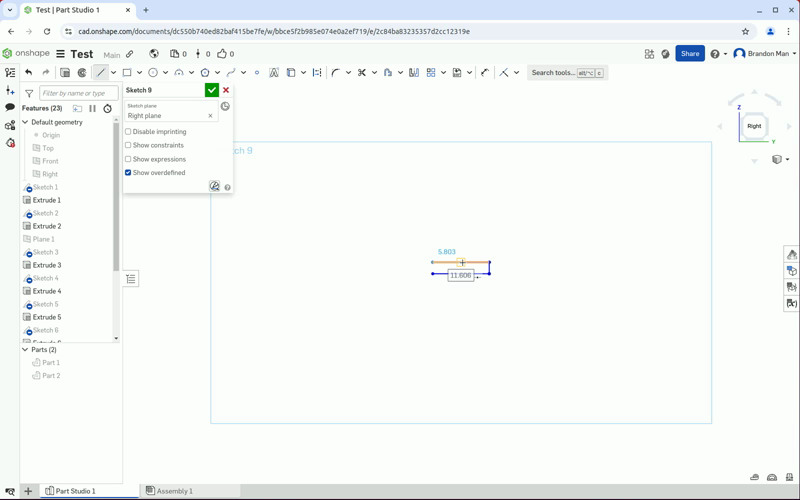
key_down(shift)
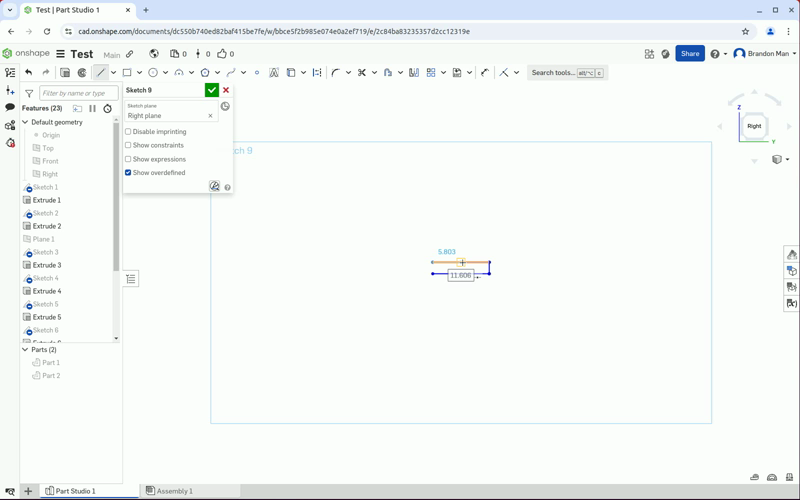
mouse_move(432, 273)
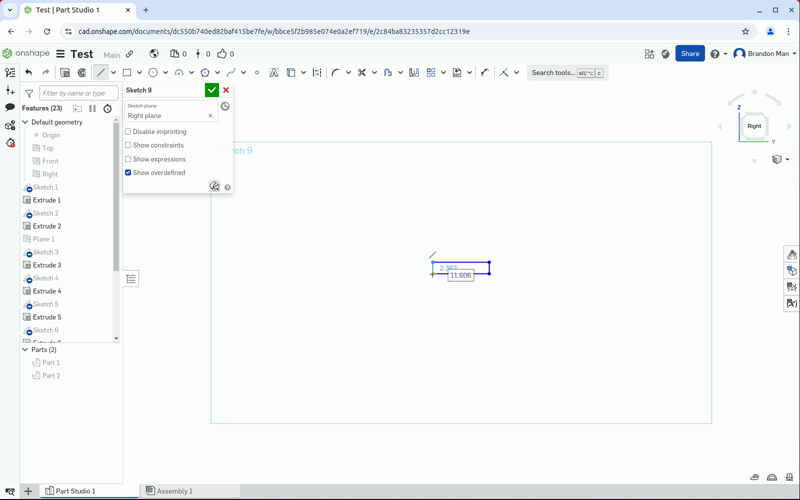
key_up(shift)
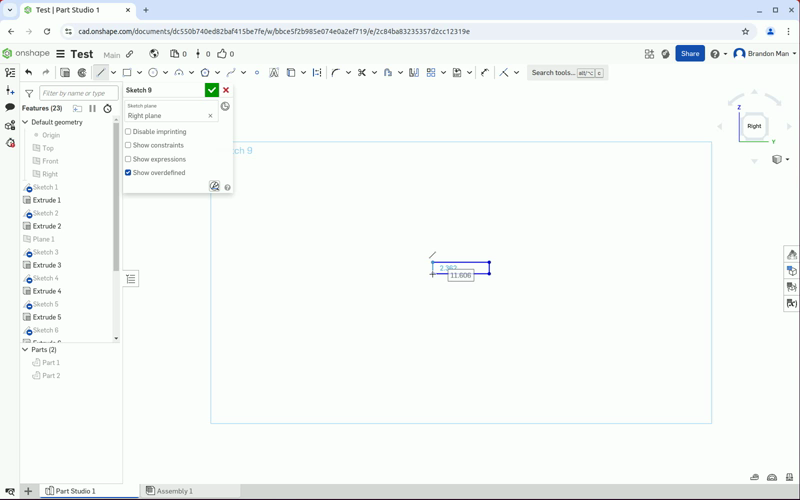
click(432, 273)
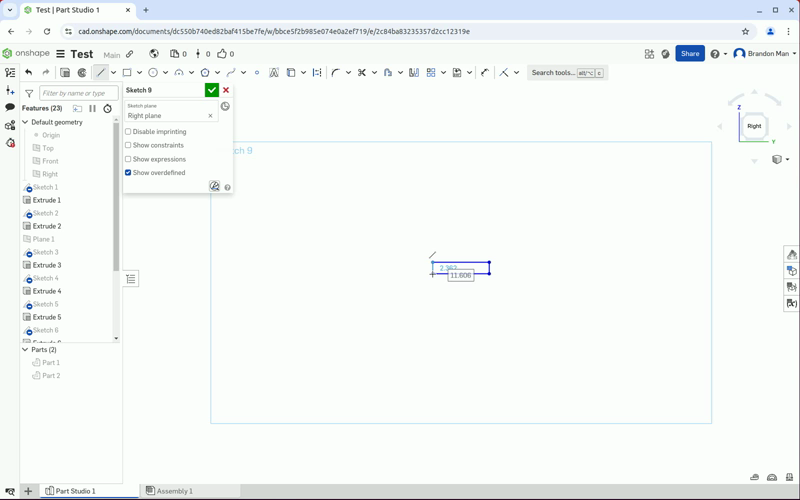
key(esc)
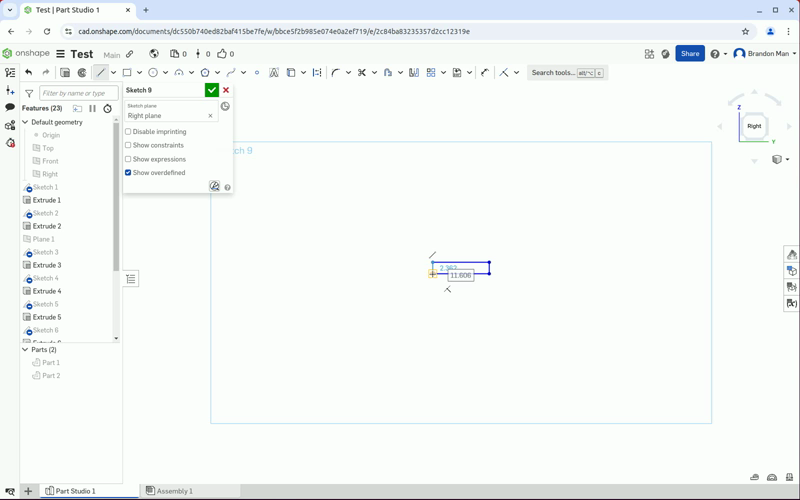
mouse_move(441, 267)
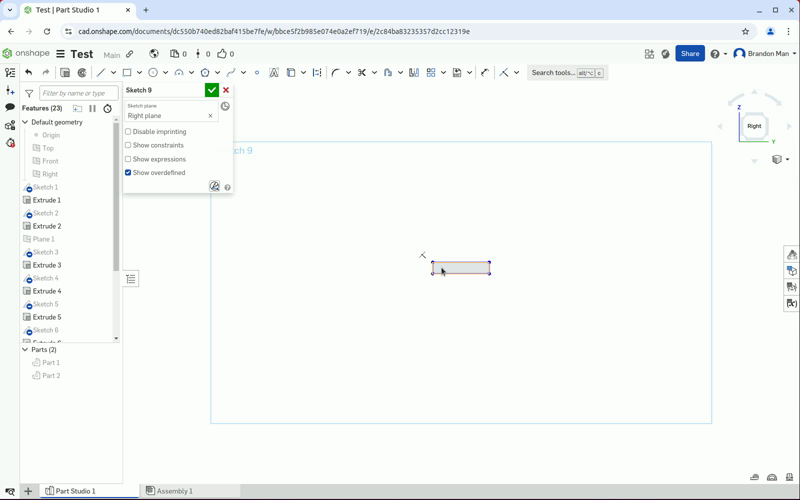
scroll(6)
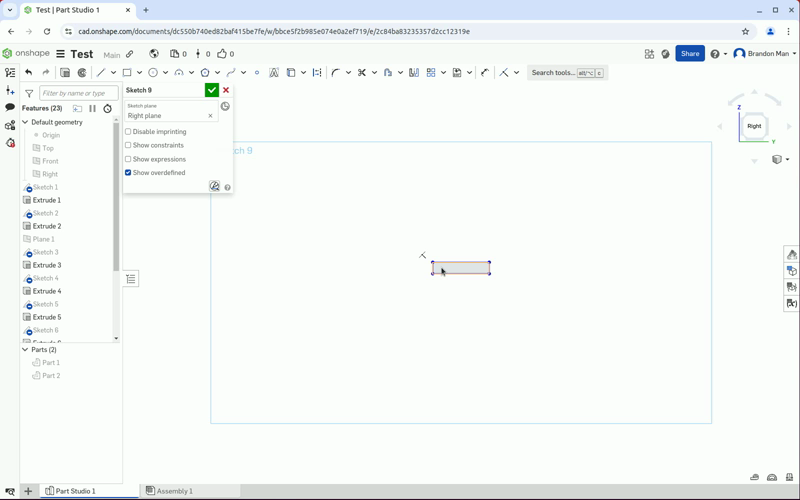
scroll(6)
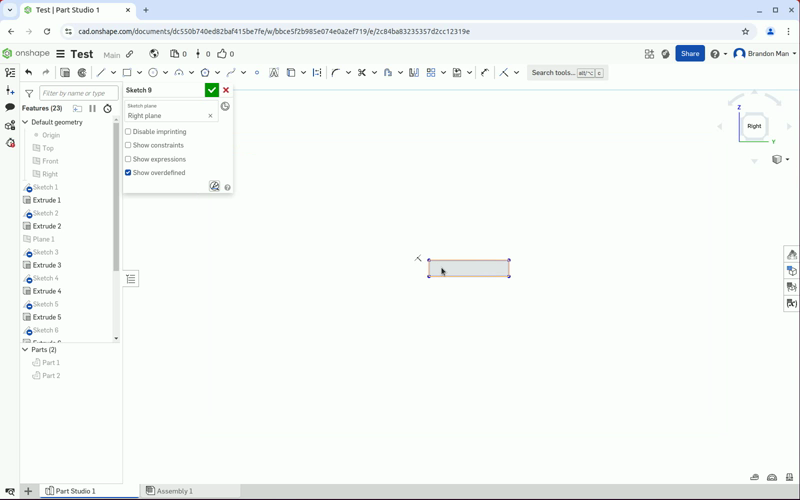
scroll(6)
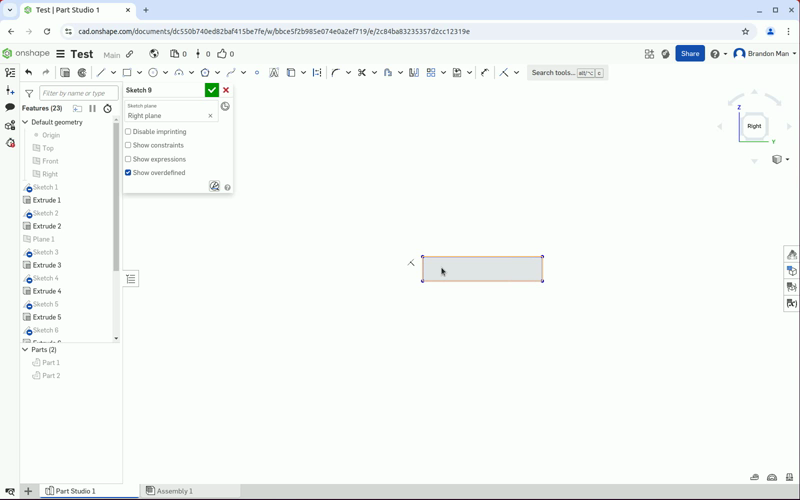
scroll(6)
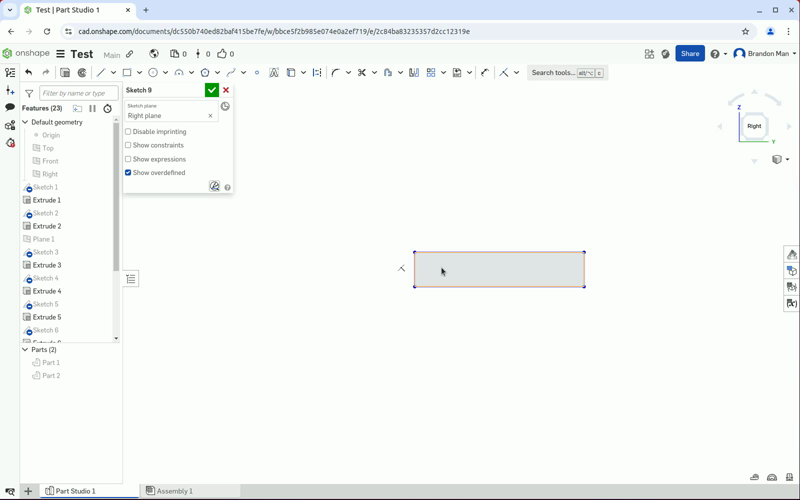
scroll(6)
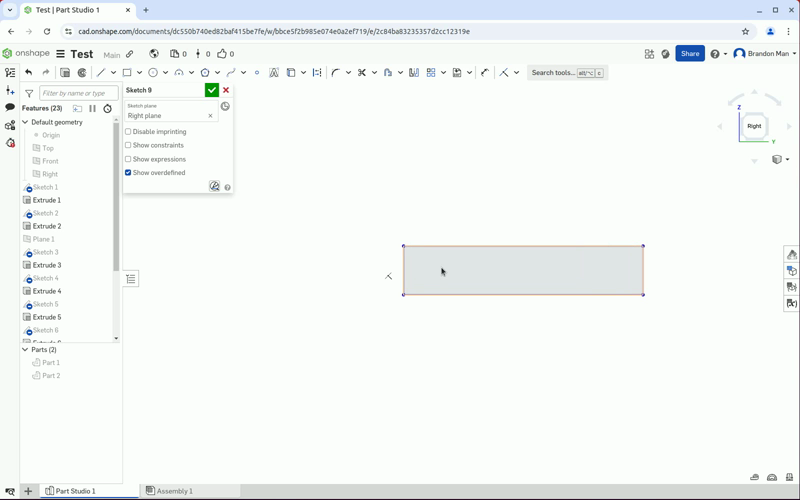
scroll(6)
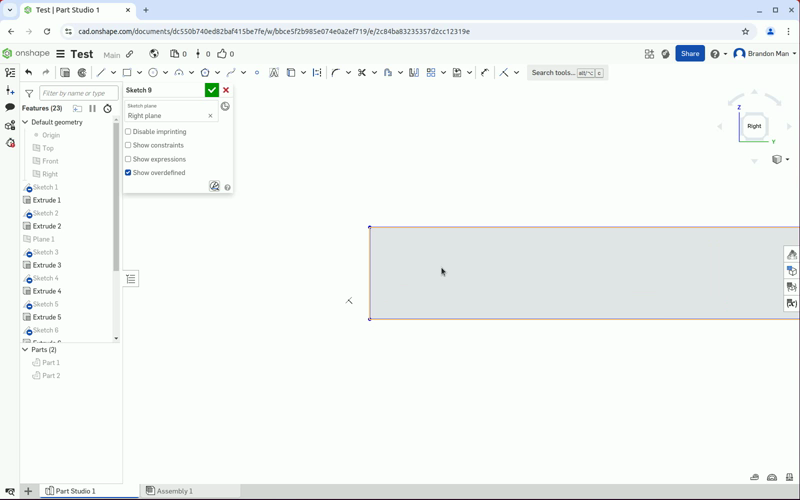
scroll(6)
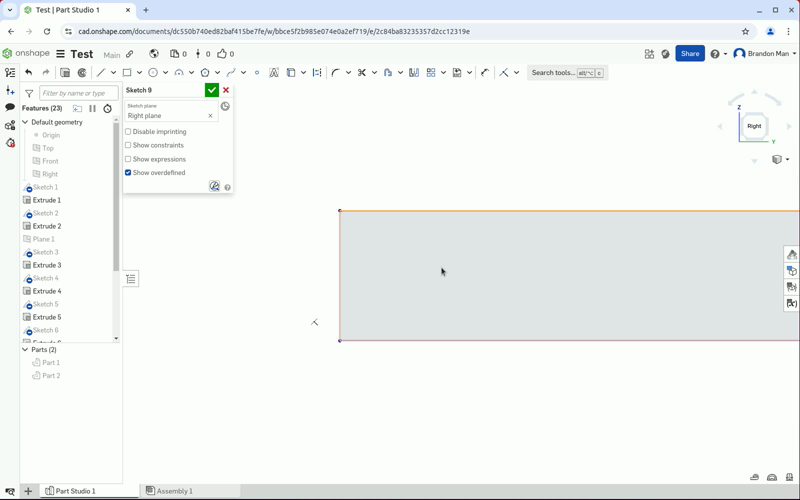
click(441, 267)
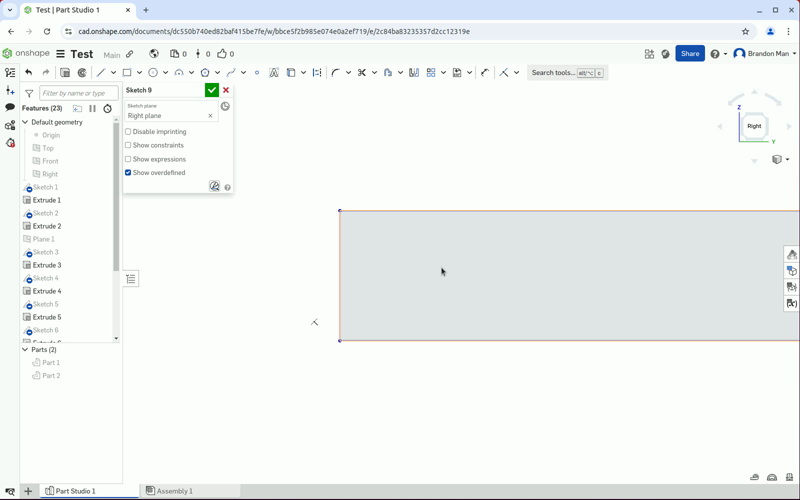
scroll(-6)
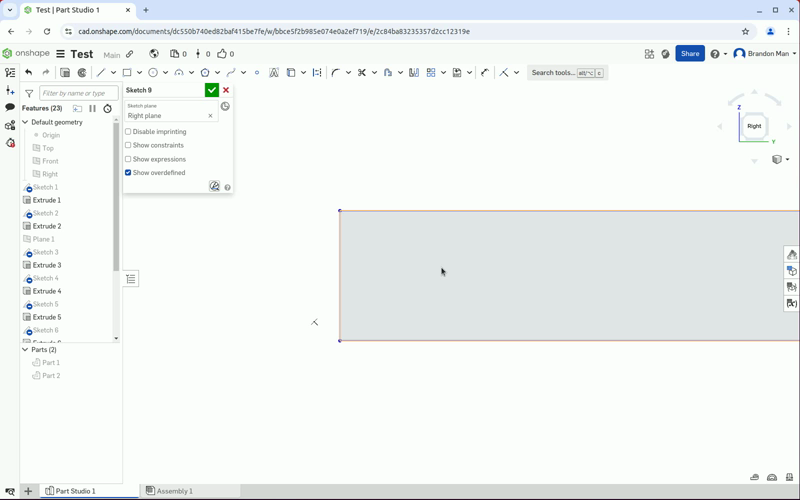
scroll(-6)
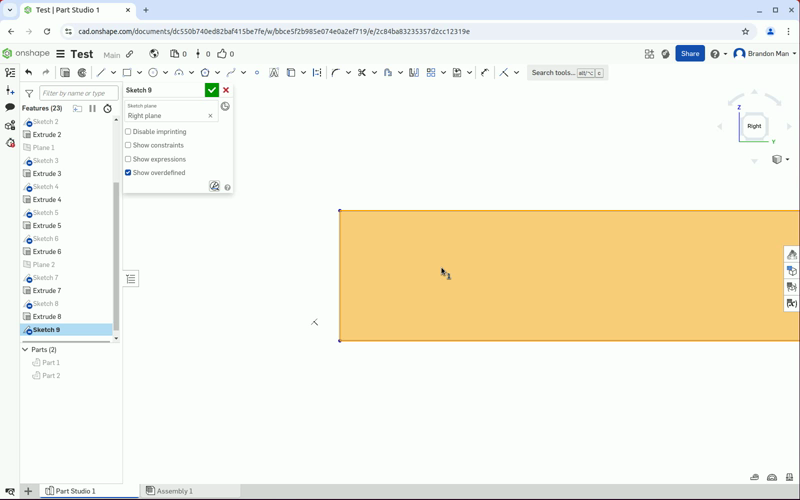
scroll(-6)
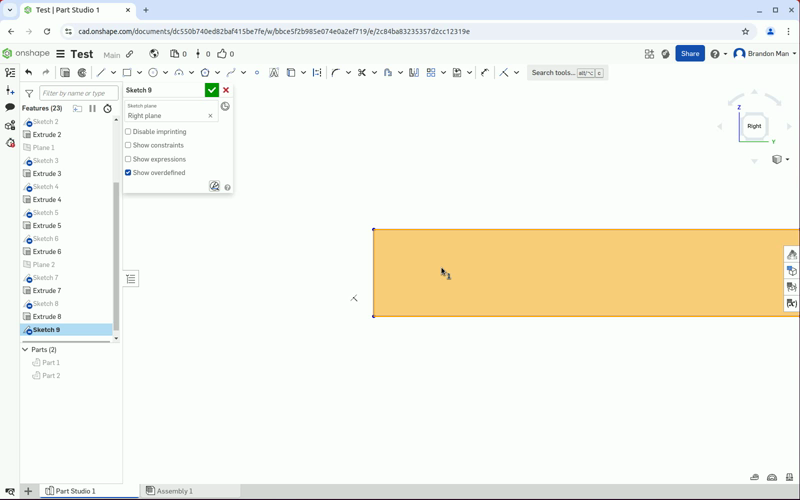
scroll(-6)
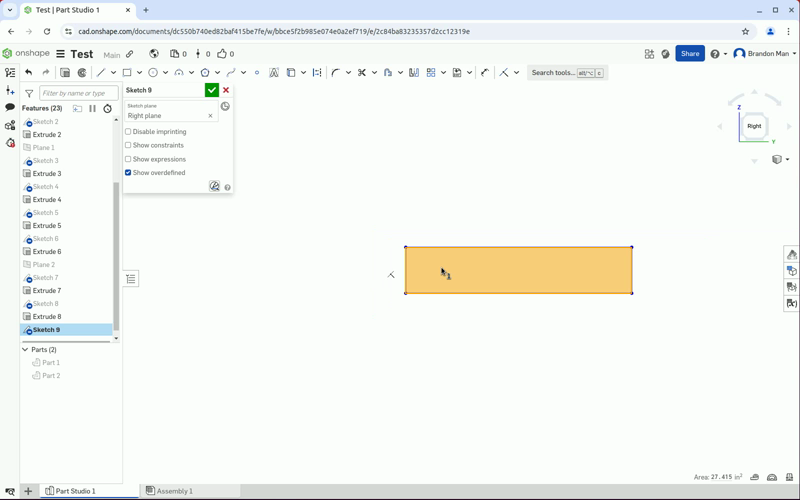
scroll(-6)
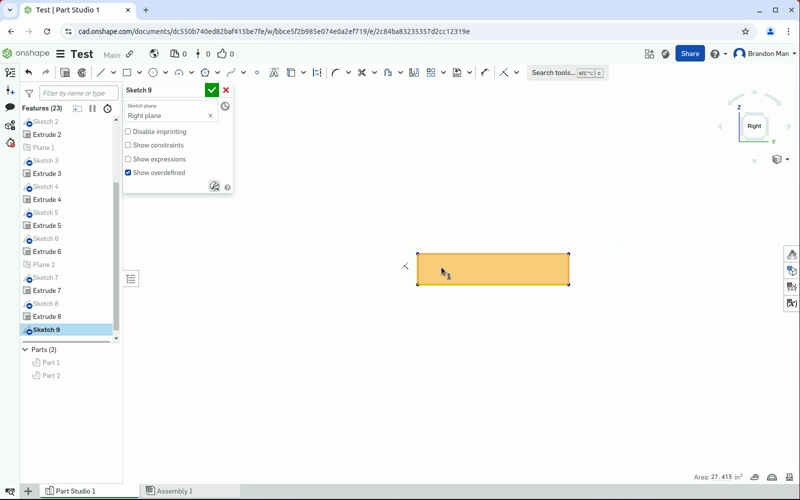
scroll(-6)
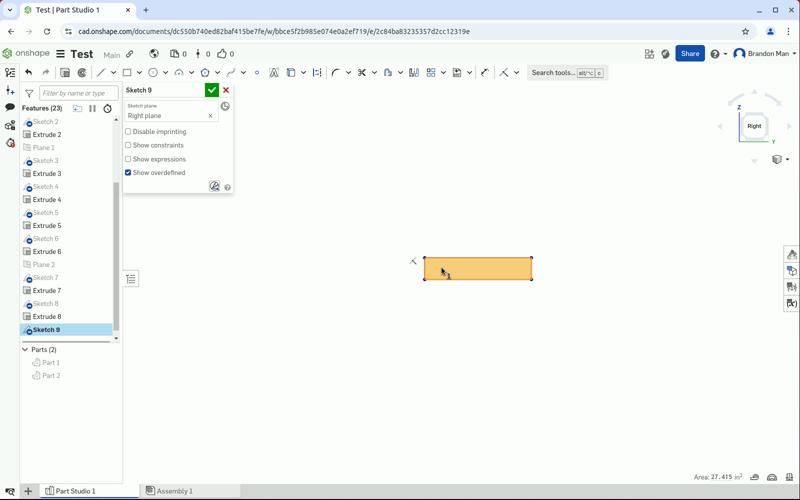
scroll(-6)
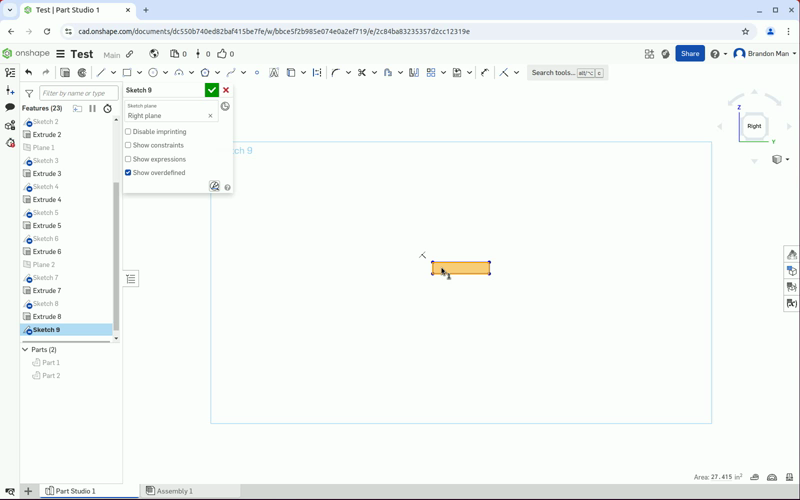
mouse_move(73, 352)
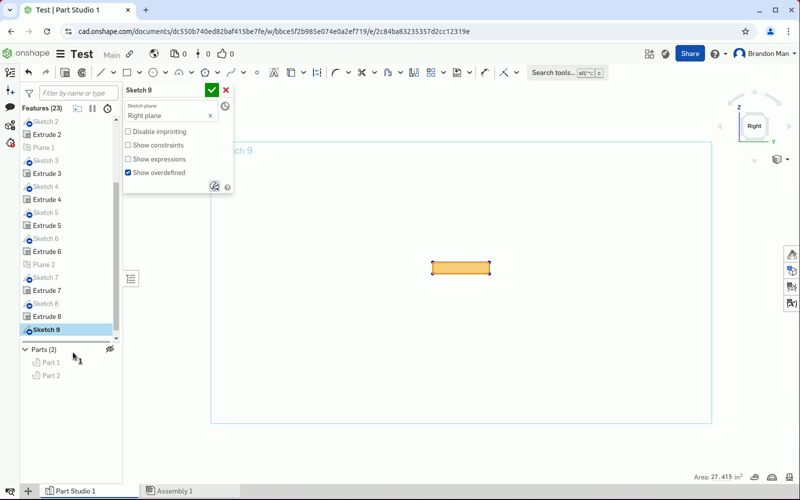
key(shift+y)
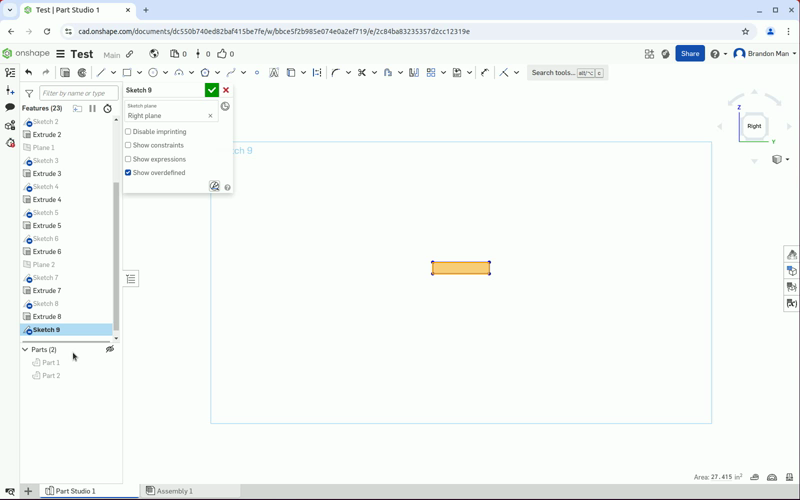
key(shift+e)
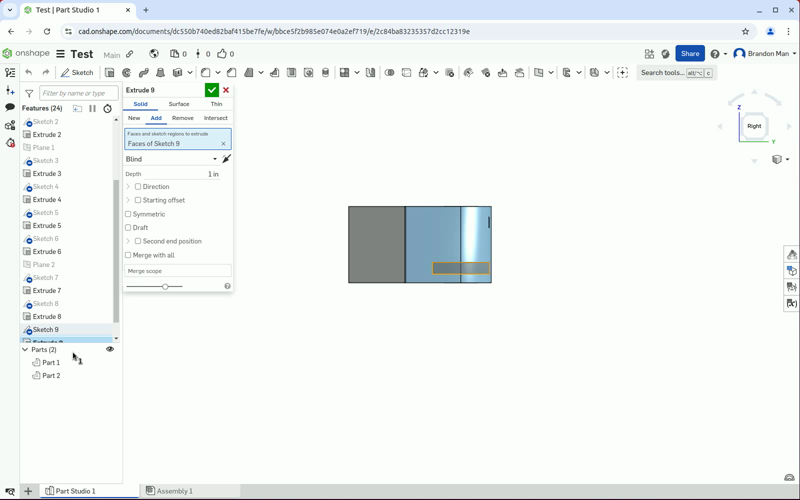
mouse_move(143, 106)
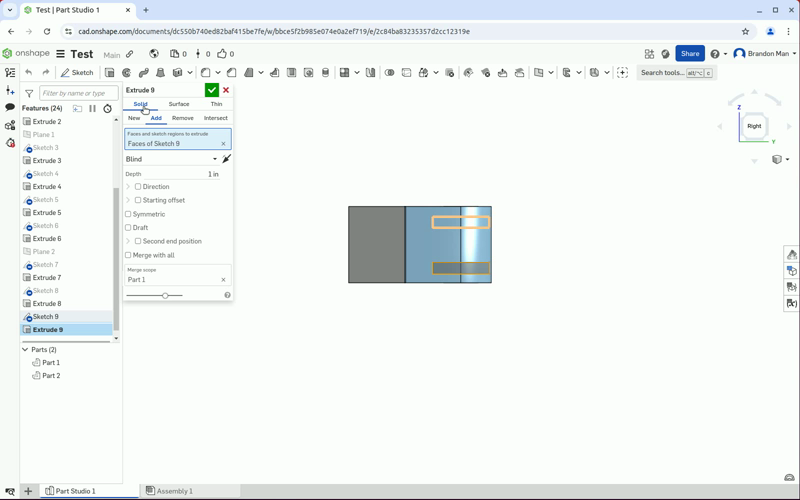
click(143, 106)
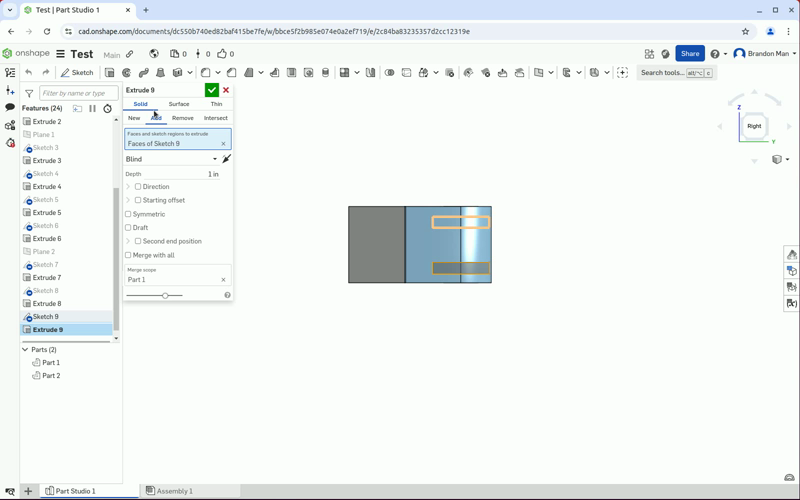
mouse_move(186, 120)
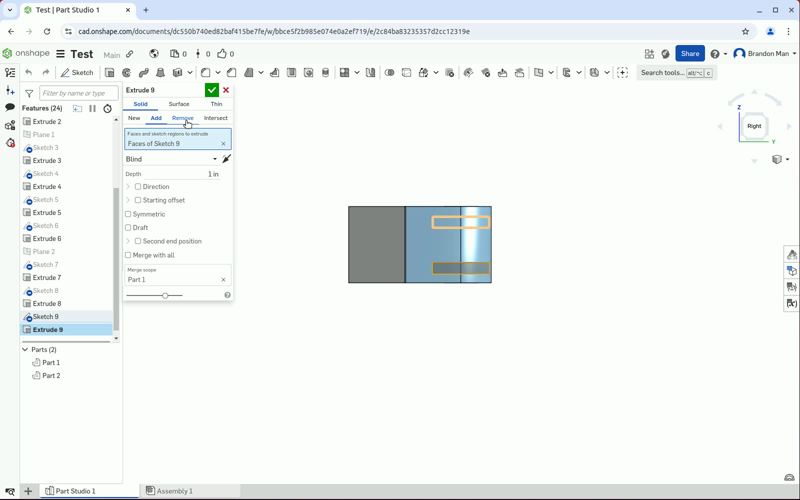
click(186, 120)
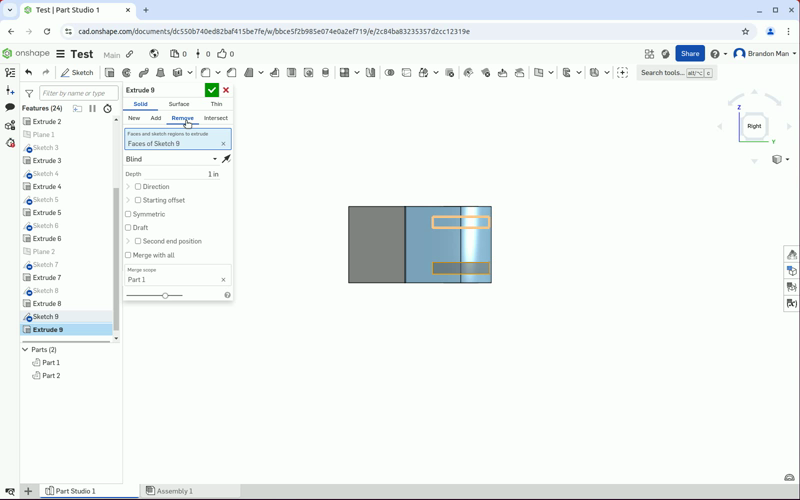
key(tab, 4)
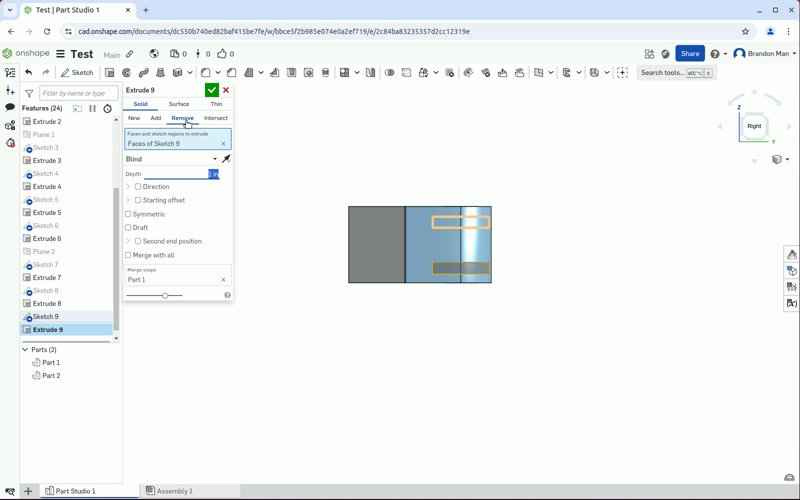
text(4.814)
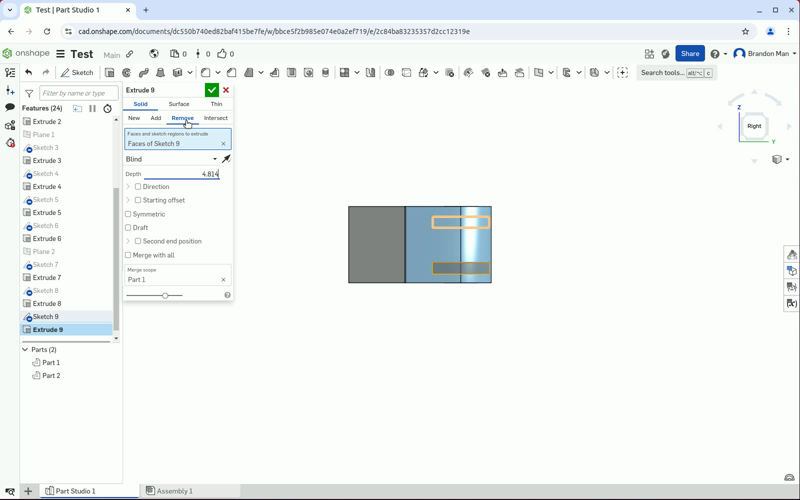
key(tab, 3)
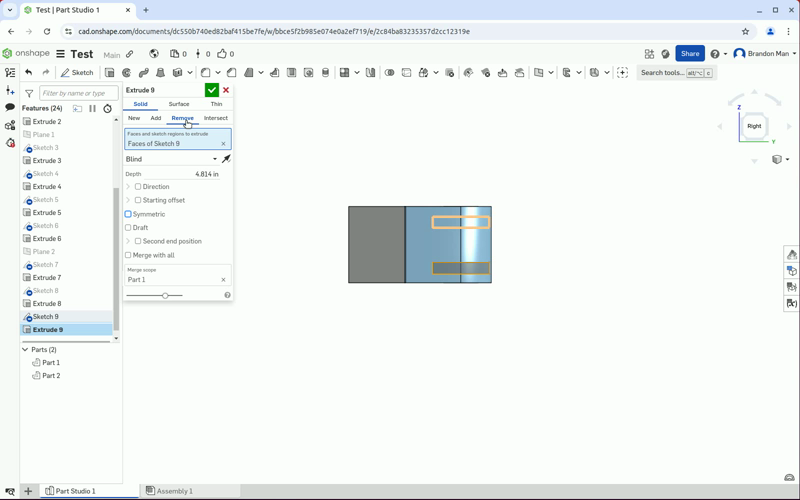
key(space)
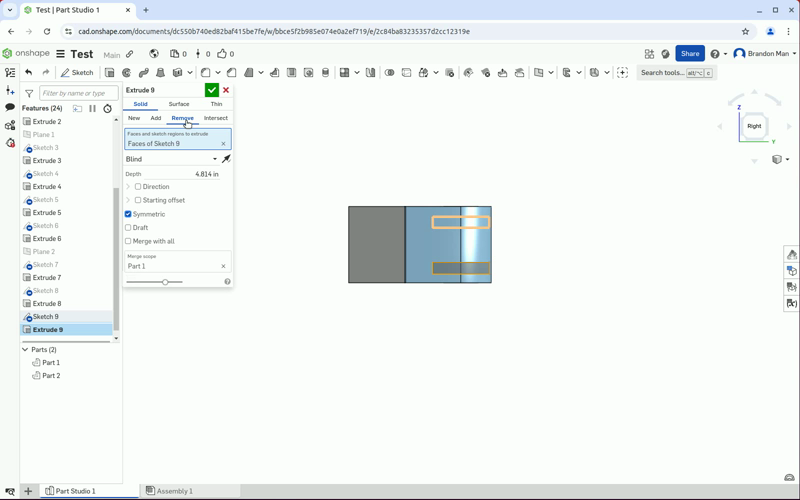
key(tab, 2)
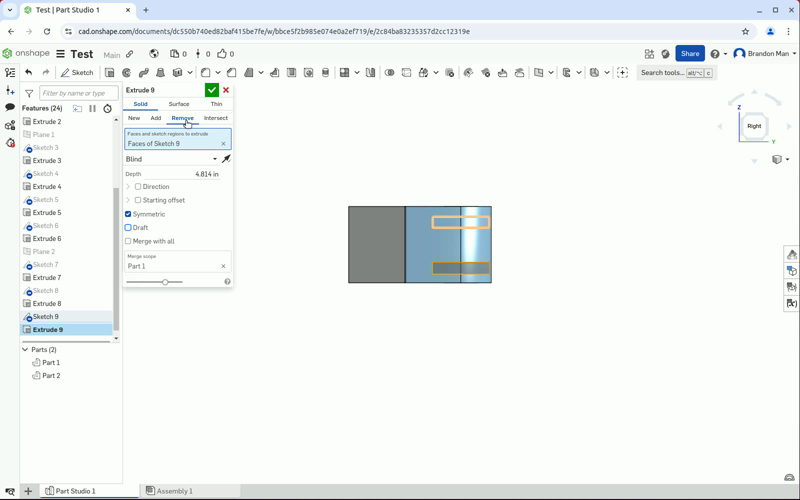
key(space)
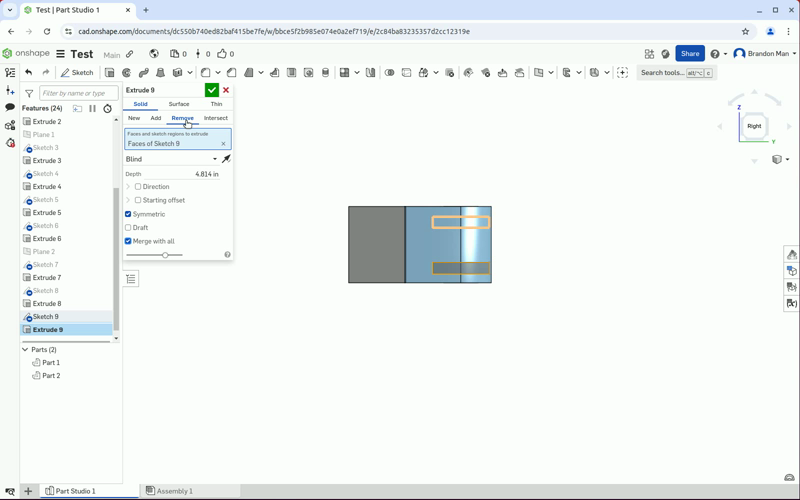
key(enter)
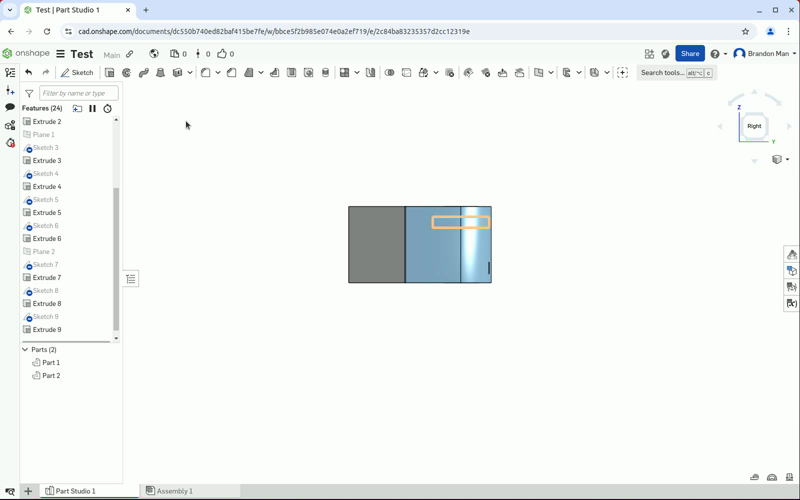
key(shift+h)
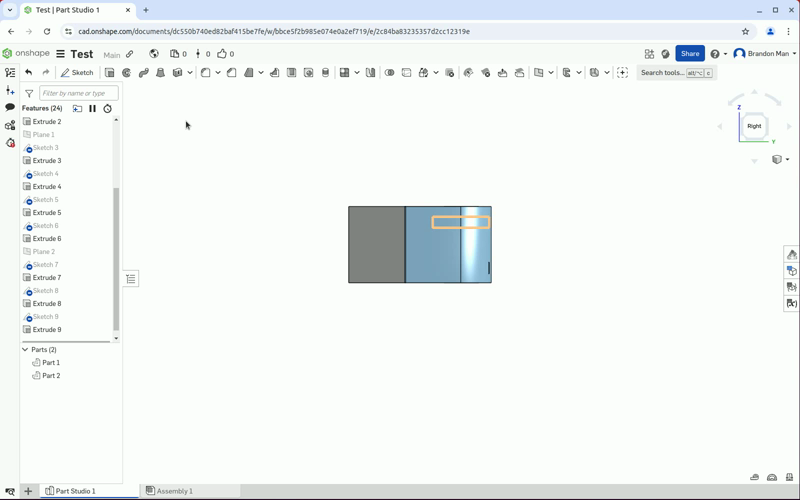
key(shift+h)
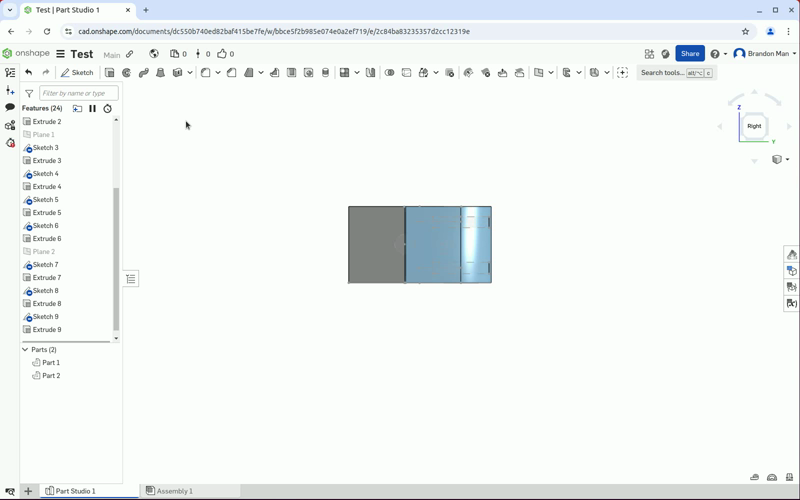
key(shift+7)
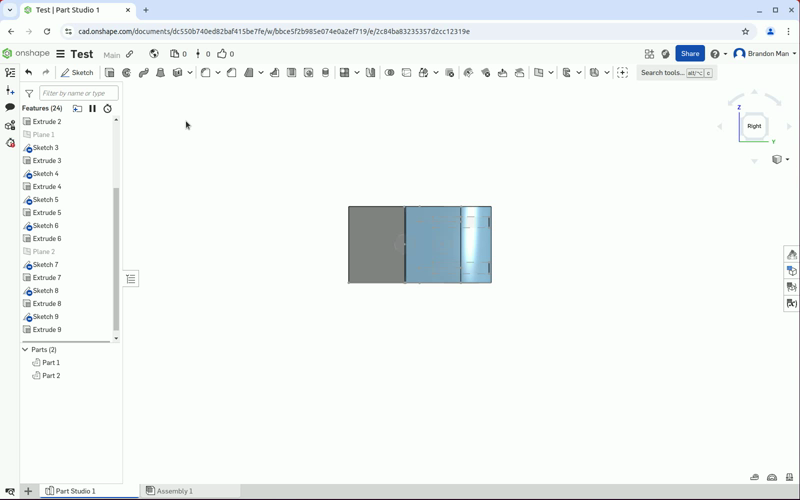
key(right, 2)
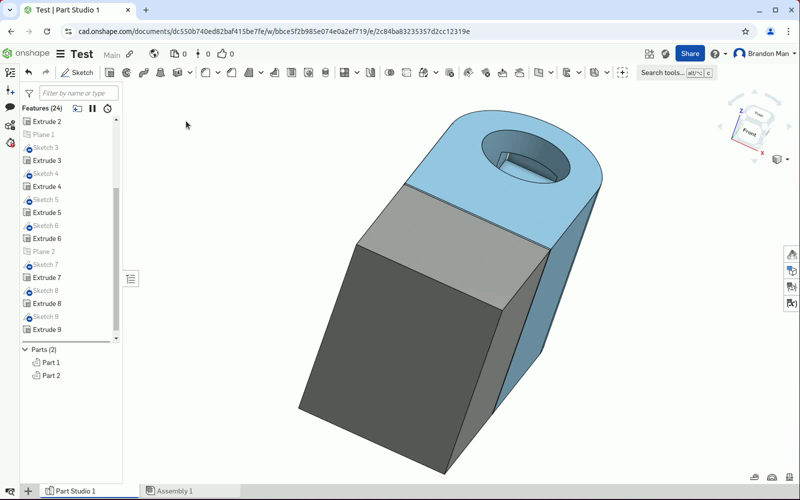
key(down, 2)
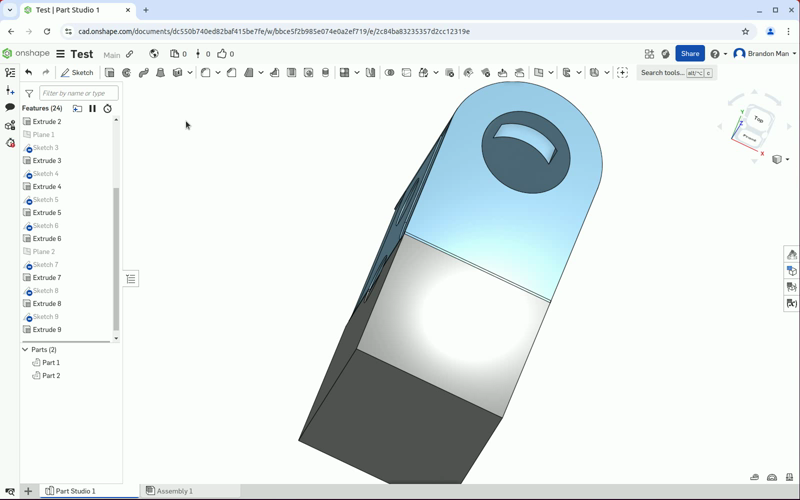
key(up, 2)
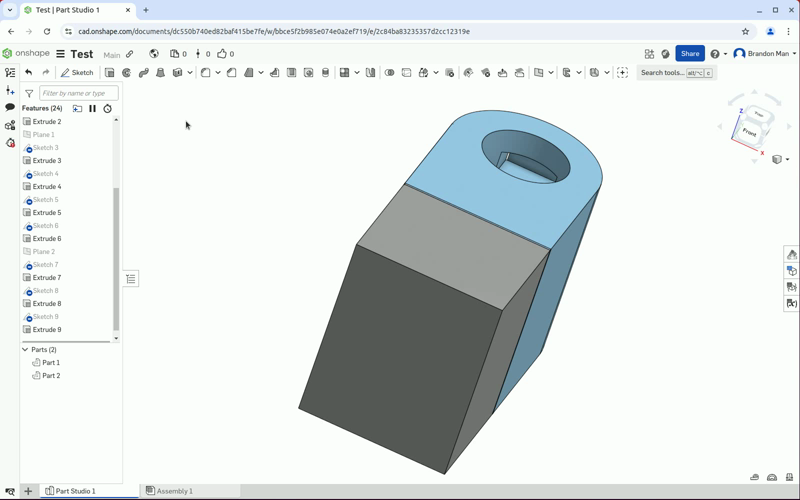
key(left, 2)
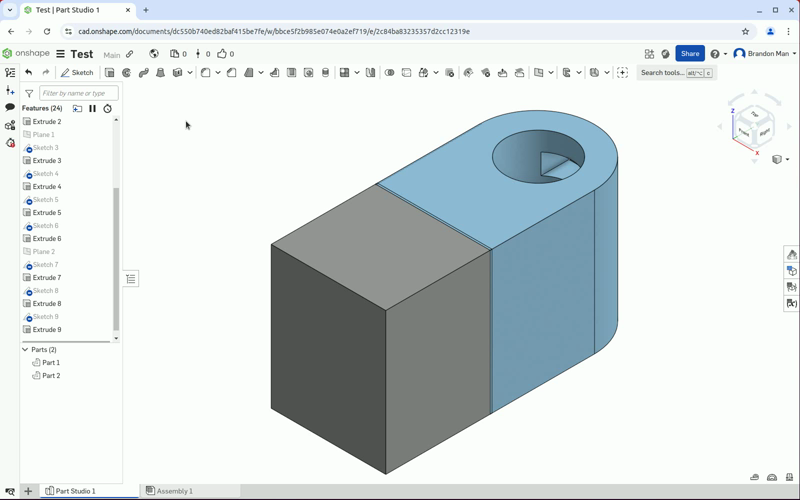
mouse_move(69, 85)
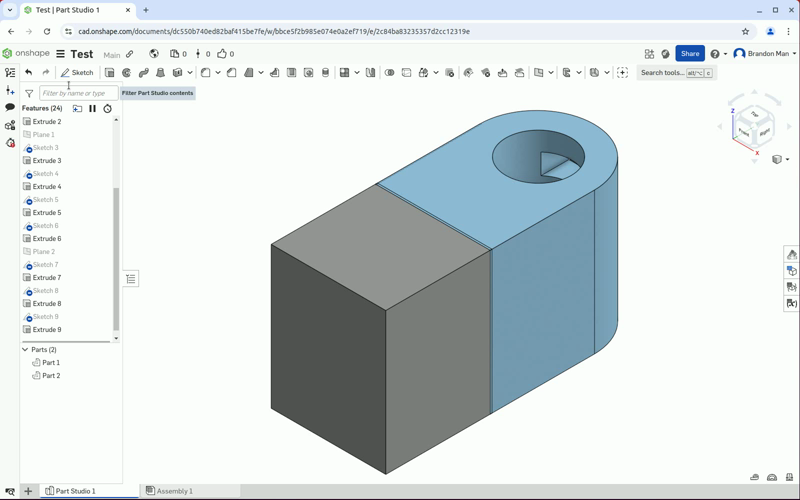
click(69, 85)